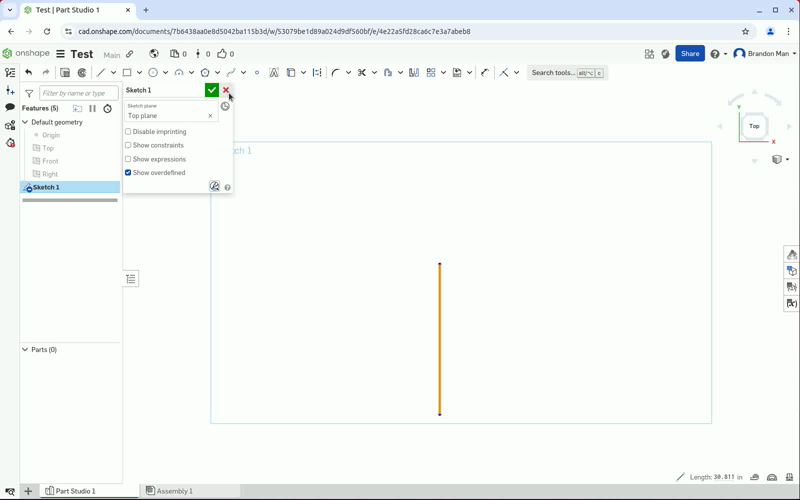
key(shift+h)
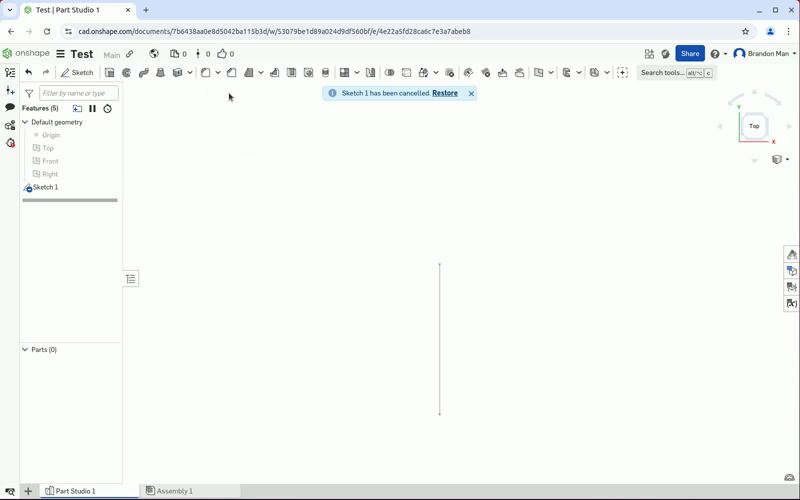
key(shift+s)
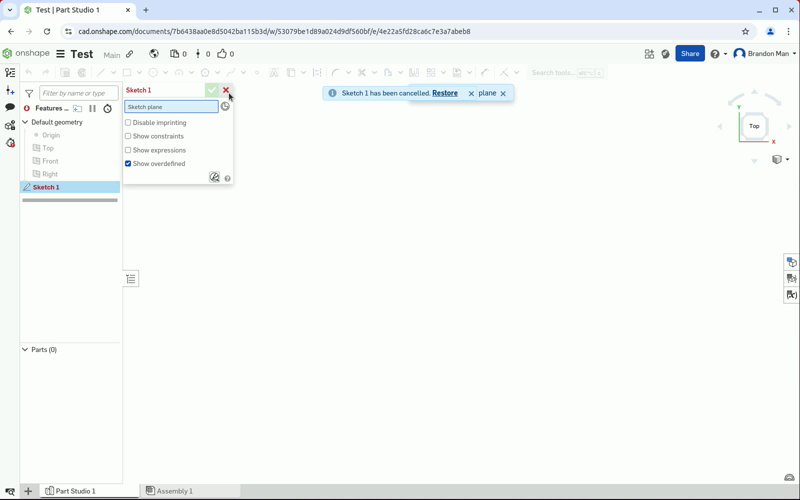
mouse_move(73, 150)
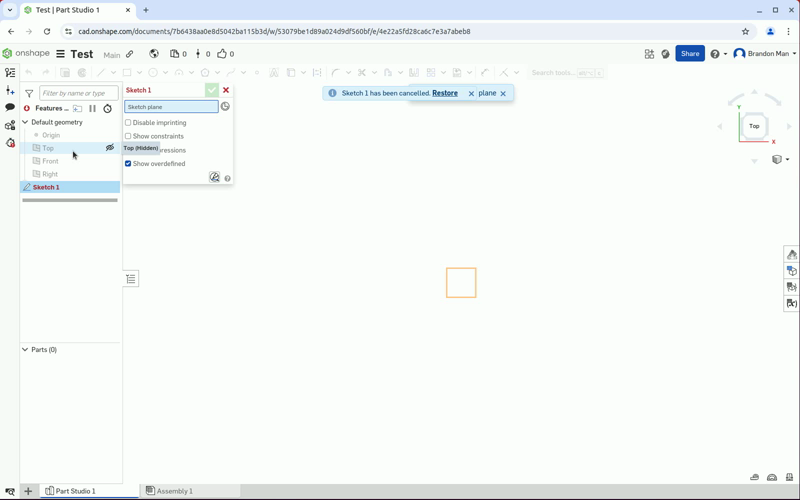
click(73, 150)
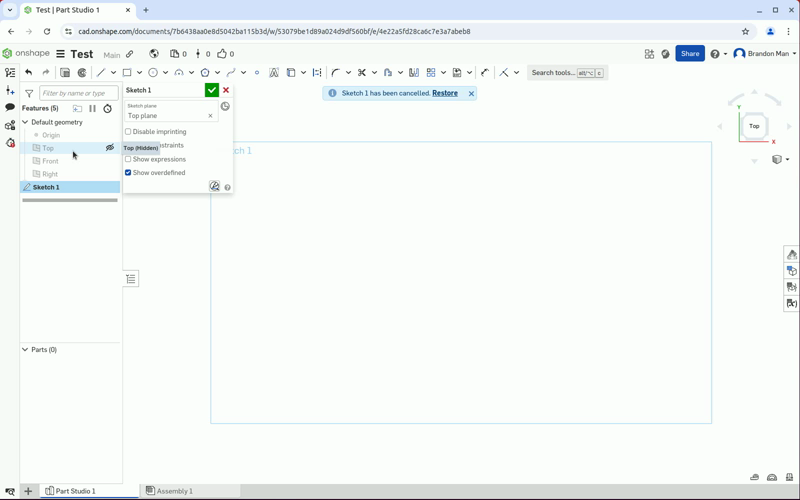
mouse_move(73, 352)
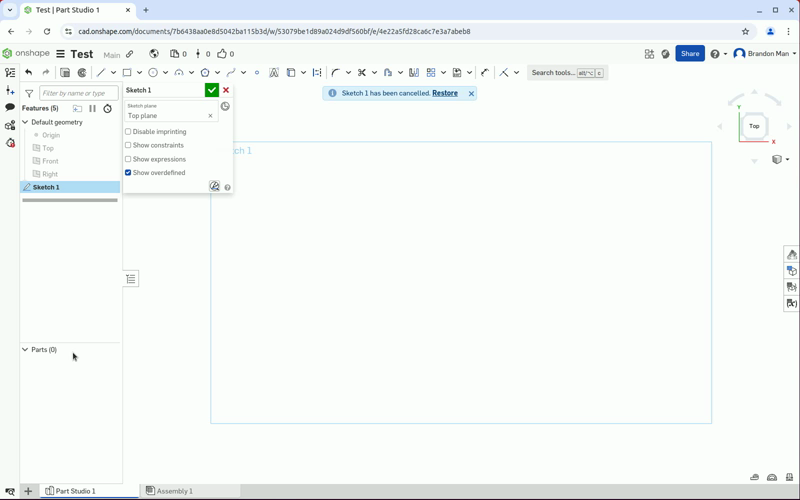
key(y)
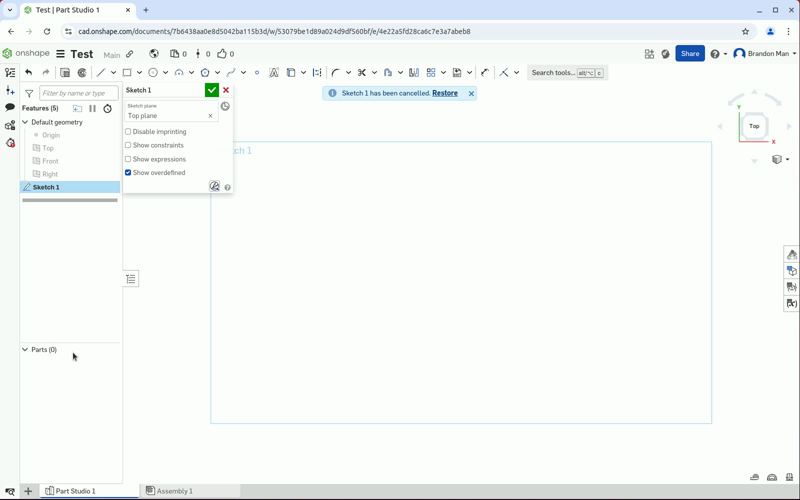
key(l)
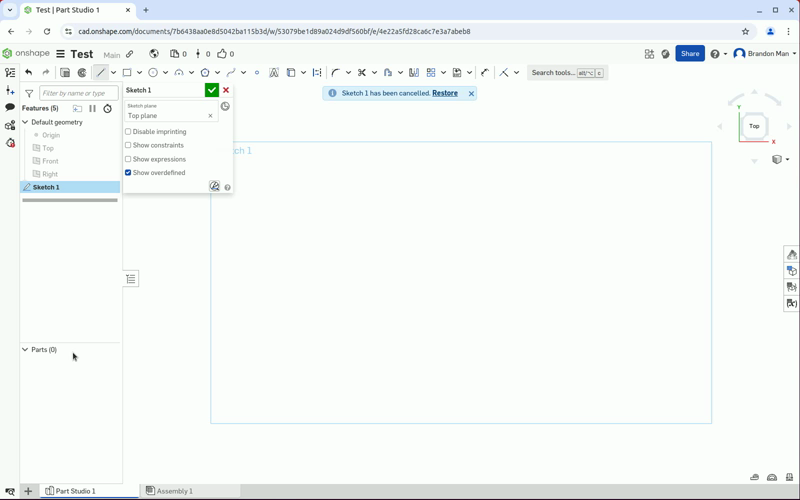
key_down(shift)
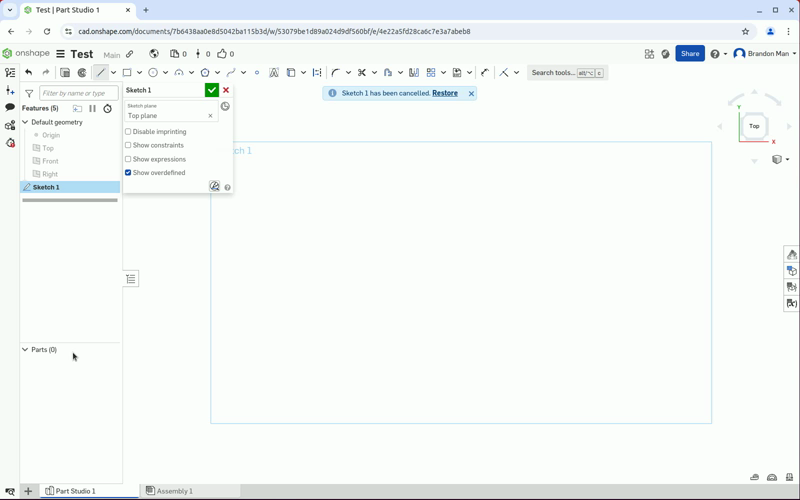
mouse_move(409, 374)
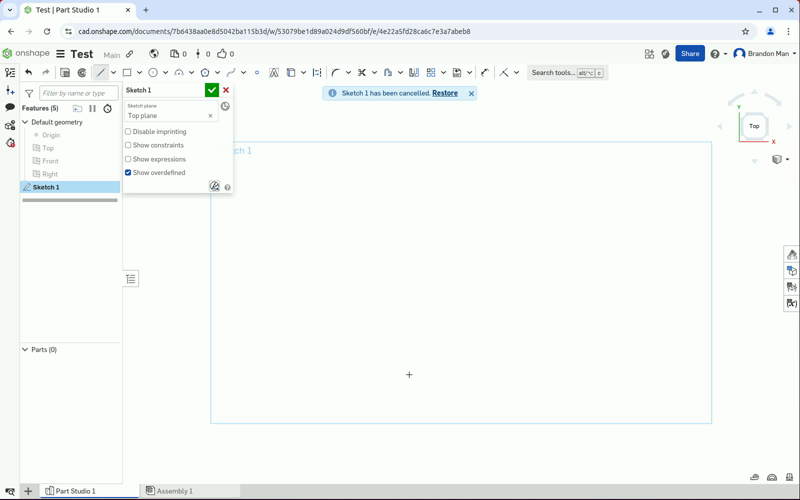
click(409, 374)
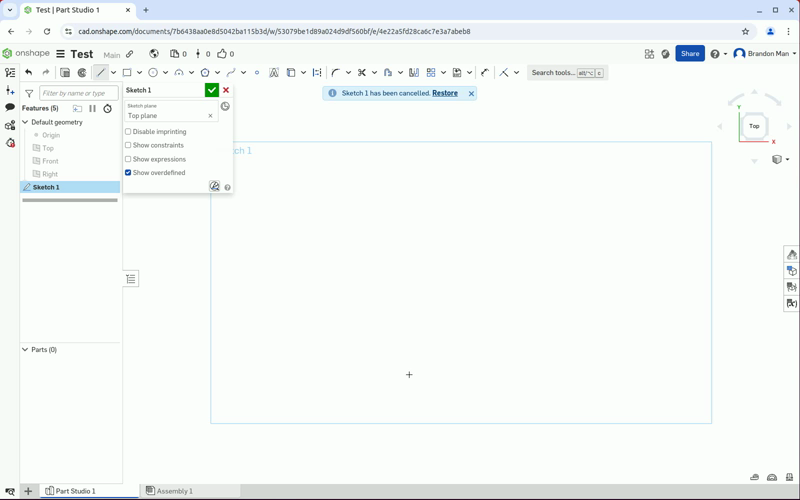
key_up(shift)
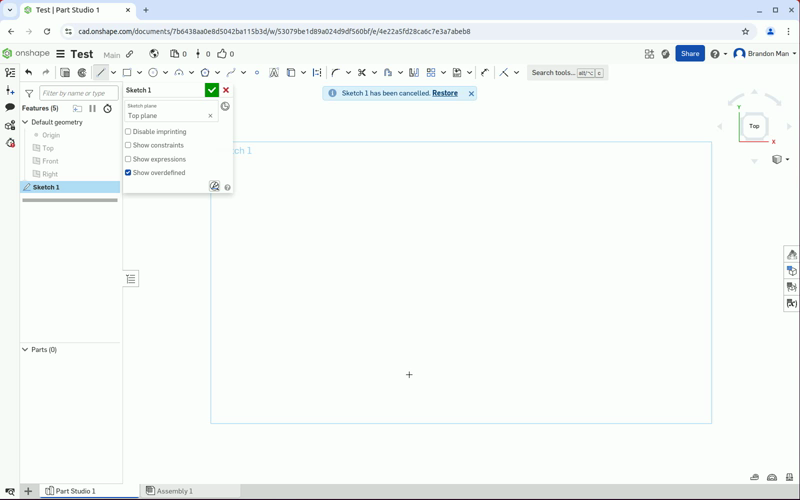
key_down(shift)
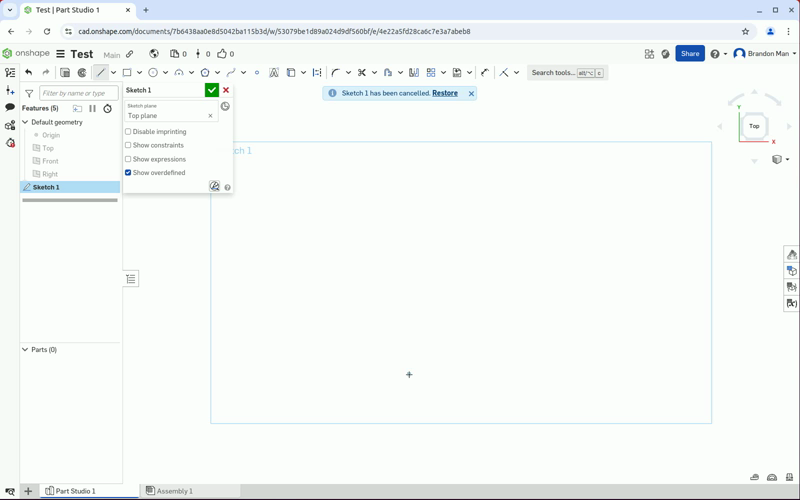
mouse_move(439, 374)
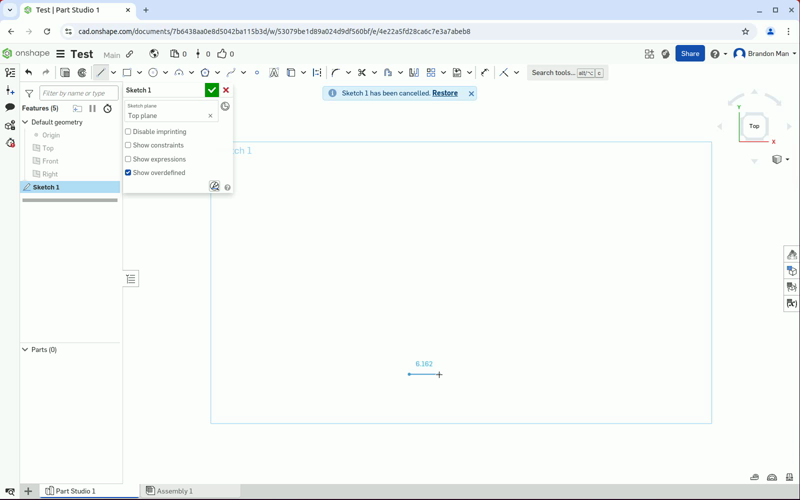
mouse_move(424, 394)
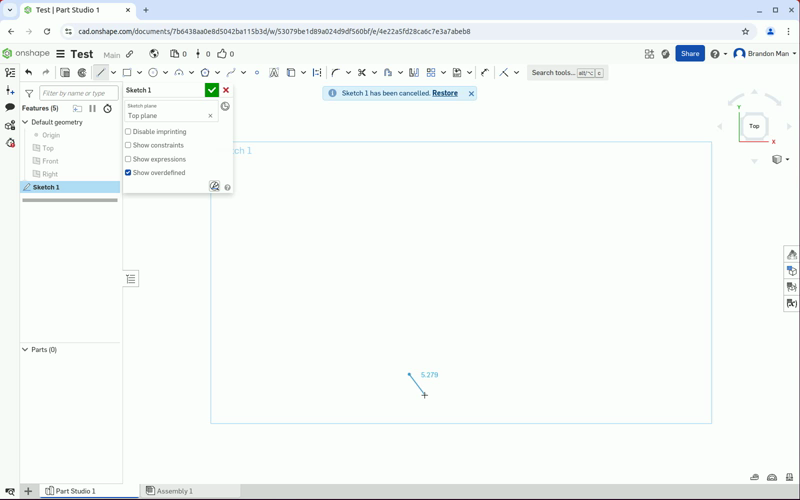
click(424, 394)
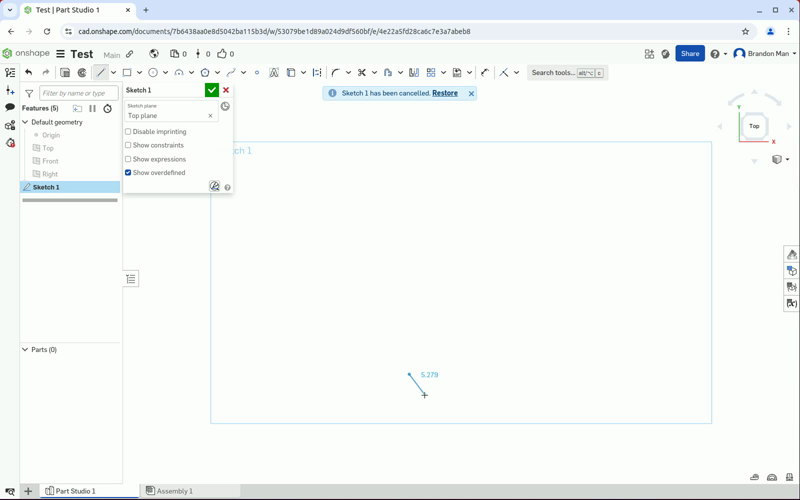
key_up(shift)
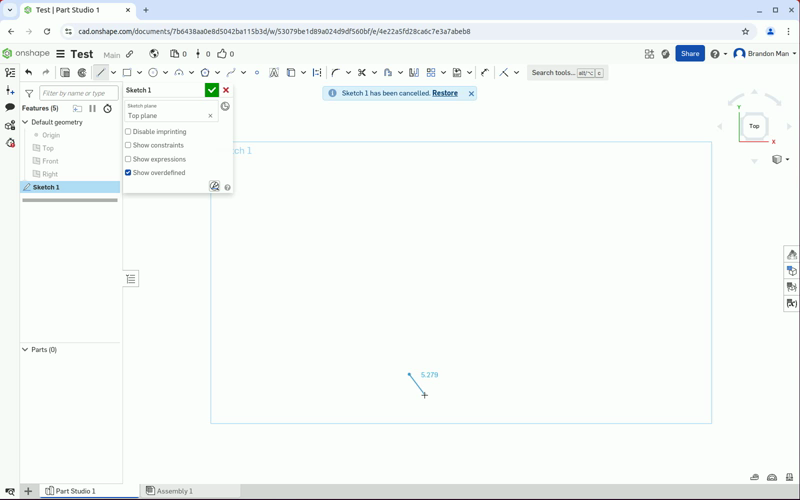
key_down(shift)
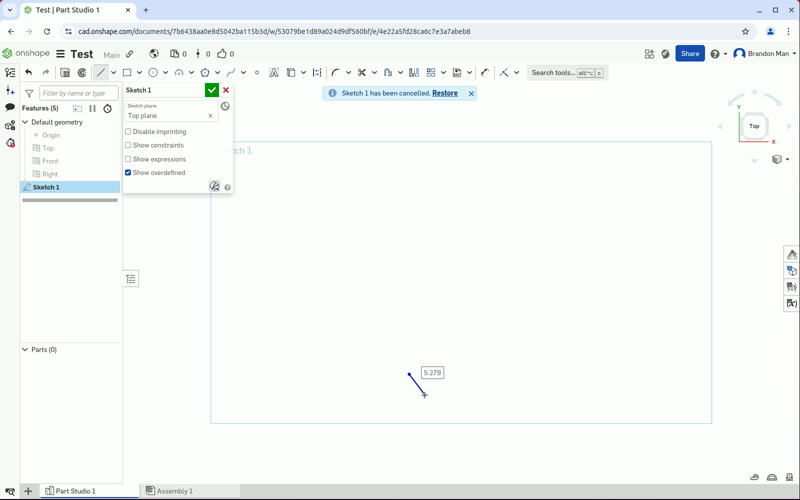
mouse_move(454, 394)
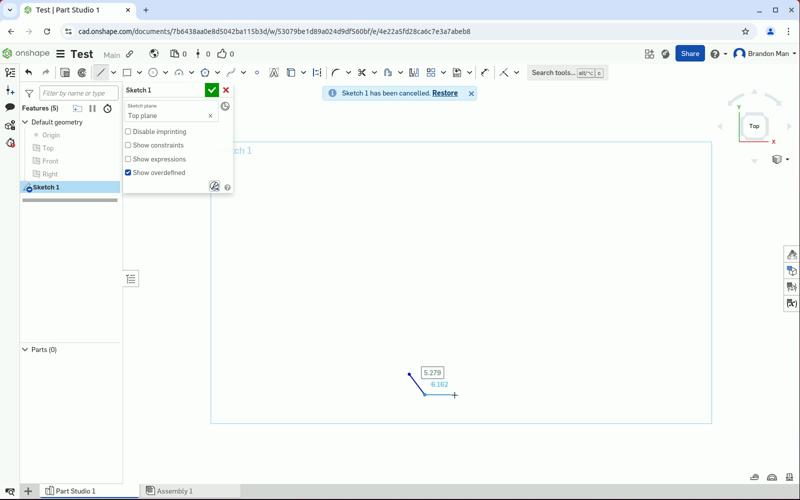
mouse_move(461, 394)
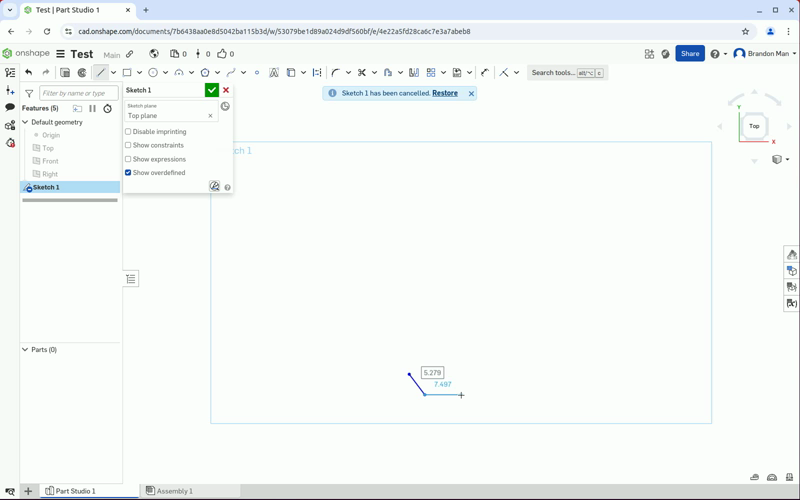
click(461, 394)
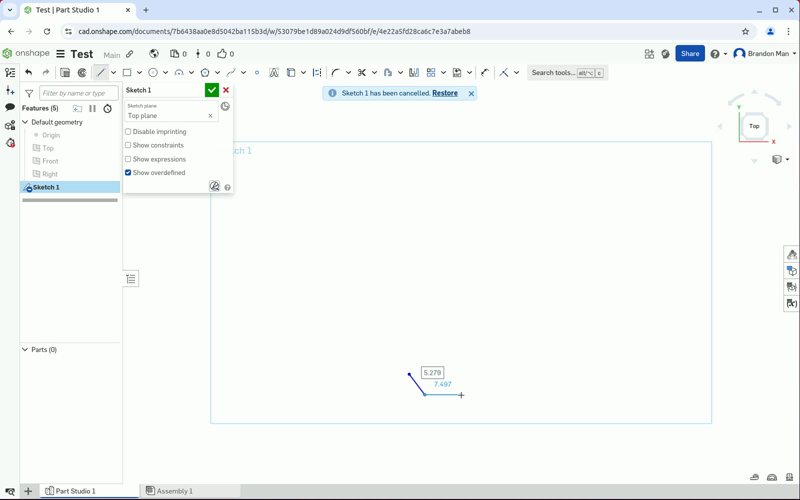
key_up(shift)
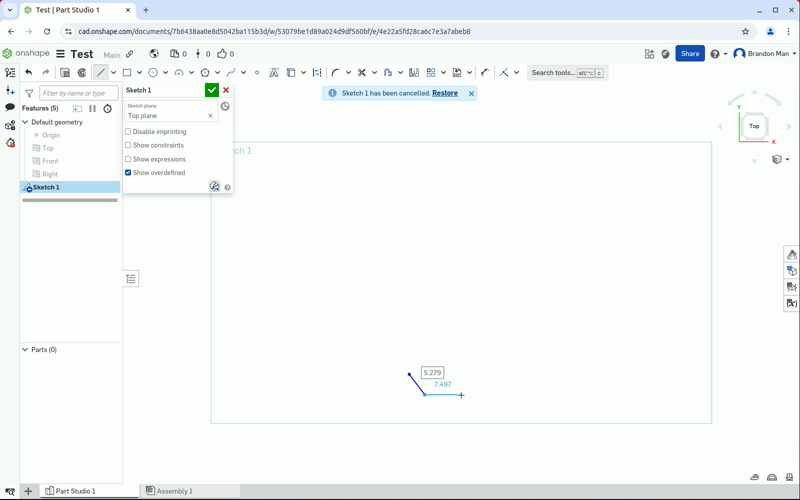
key_down(shift)
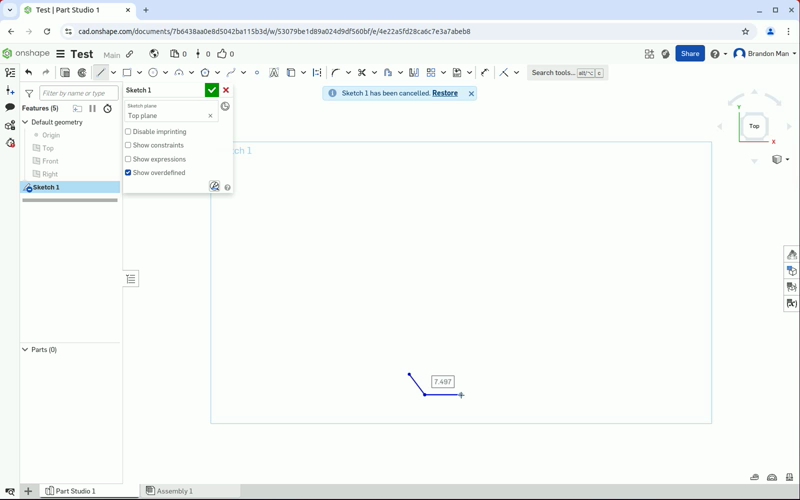
mouse_move(491, 394)
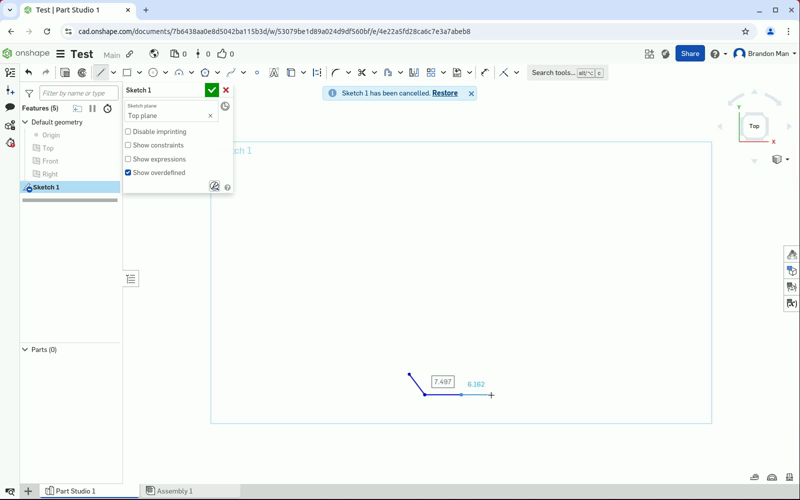
mouse_move(497, 394)
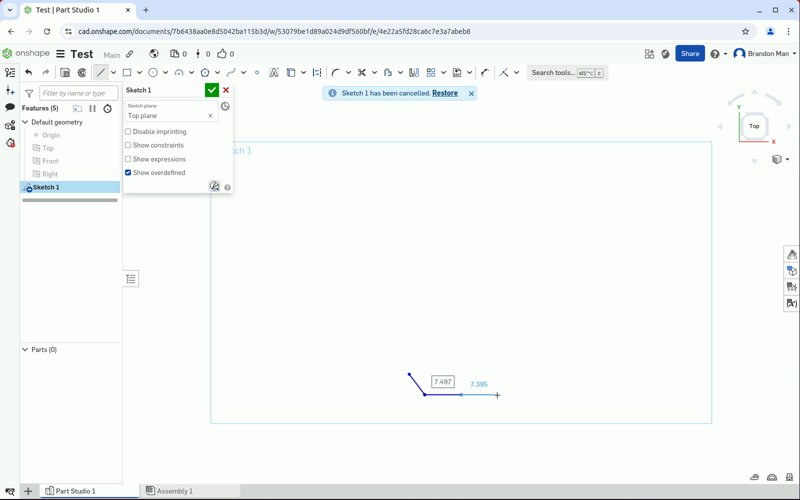
click(497, 394)
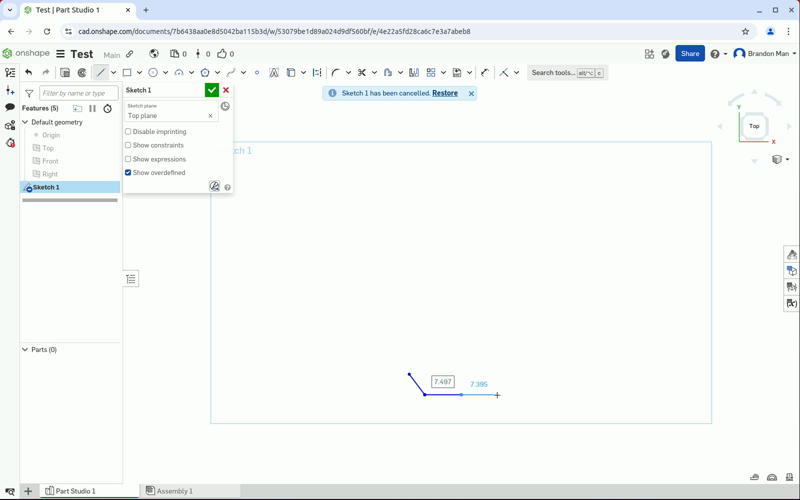
key_up(shift)
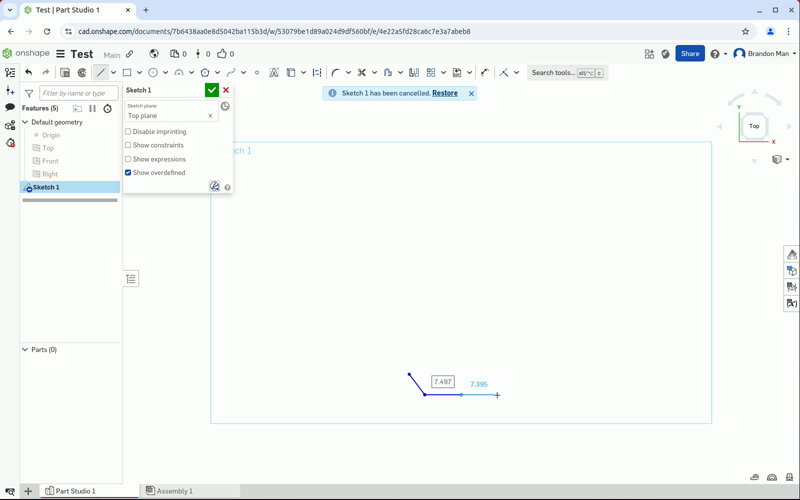
key_down(shift)
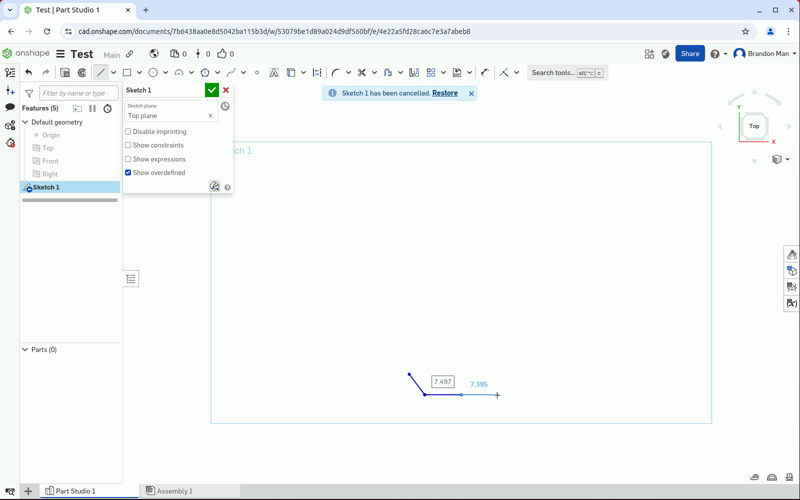
mouse_move(527, 394)
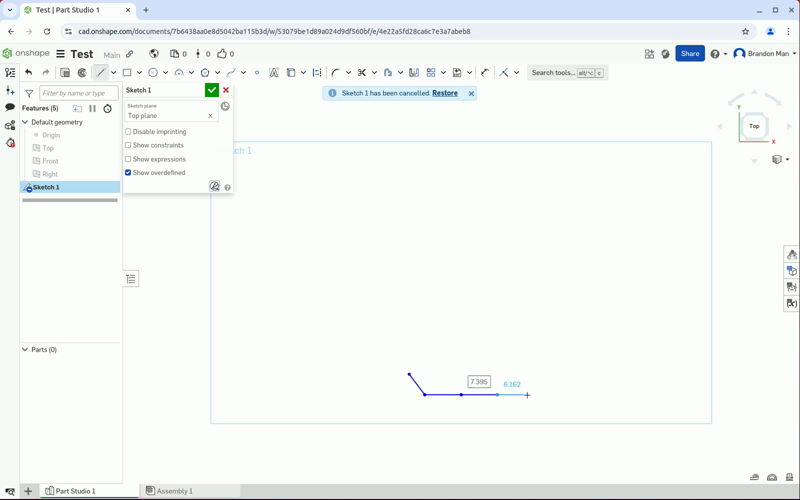
mouse_move(512, 374)
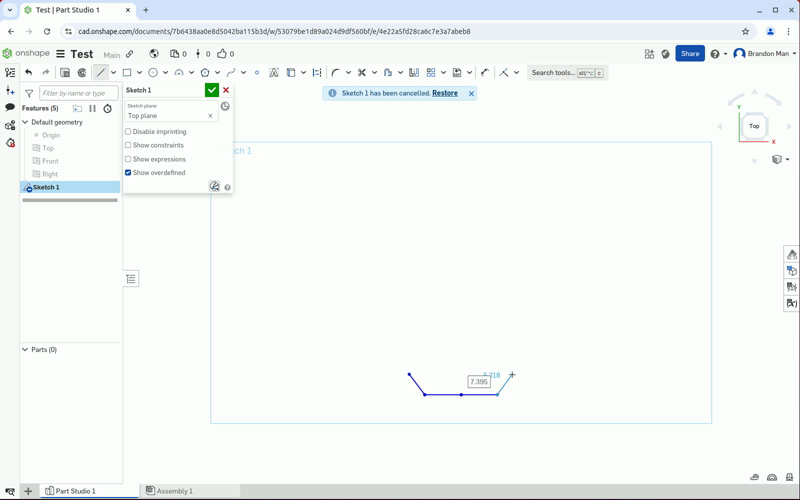
click(512, 374)
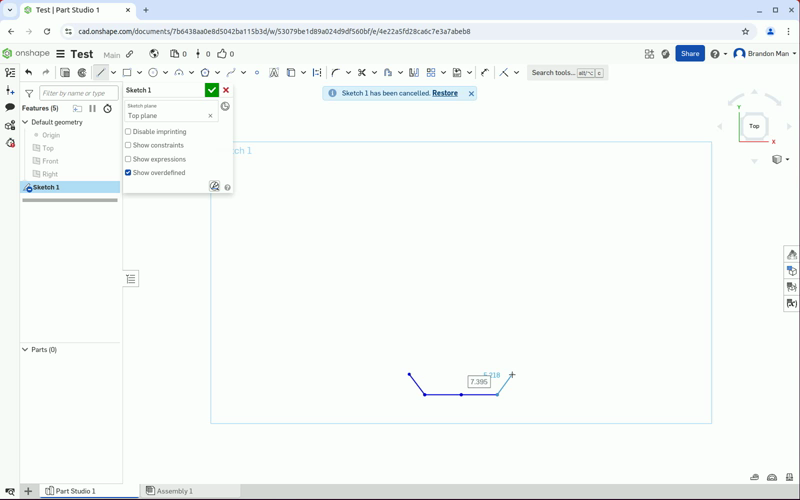
key_up(shift)
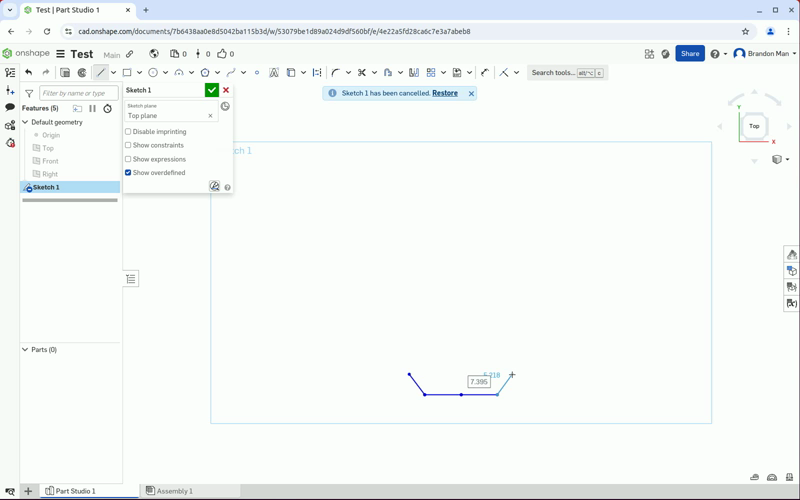
key_down(shift)
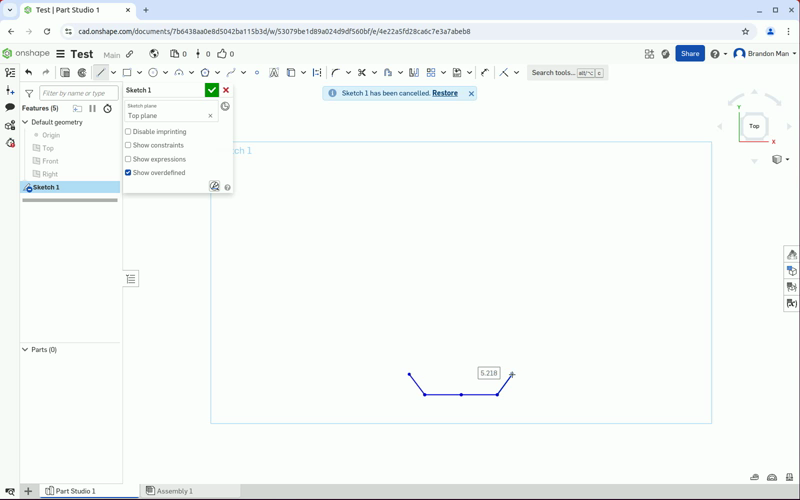
mouse_move(512, 282)
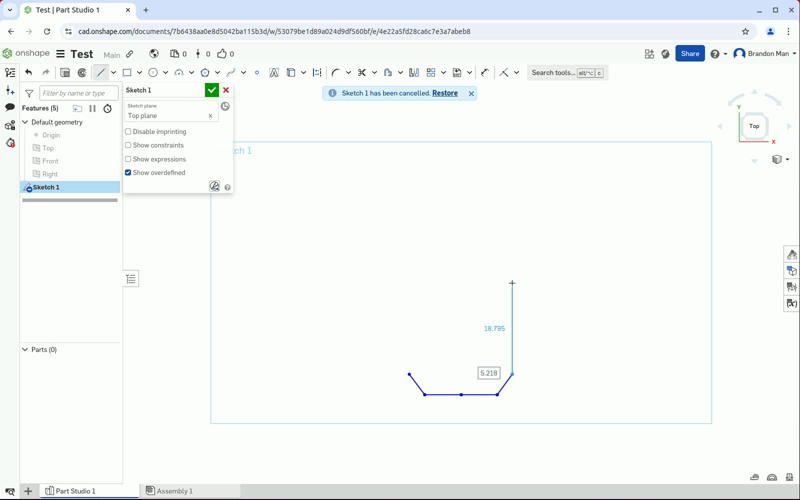
click(512, 282)
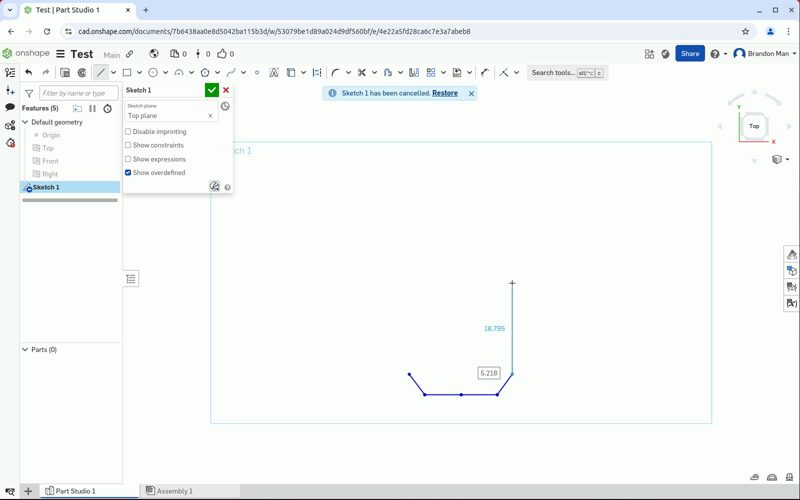
key_up(shift)
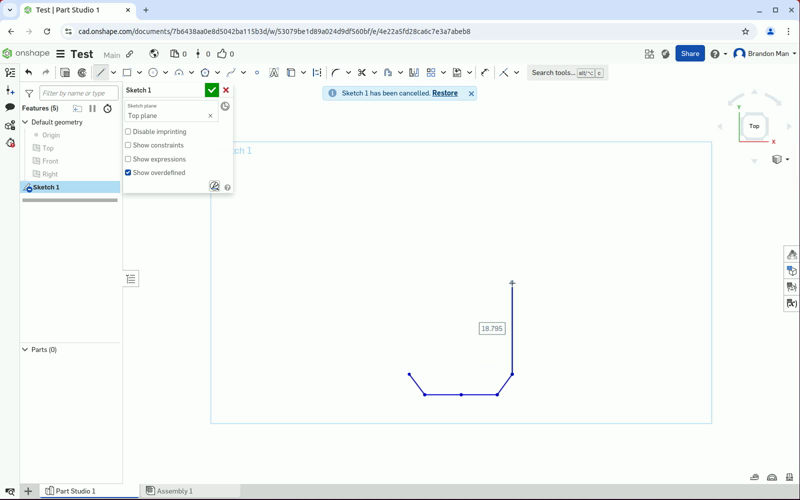
key_down(shift)
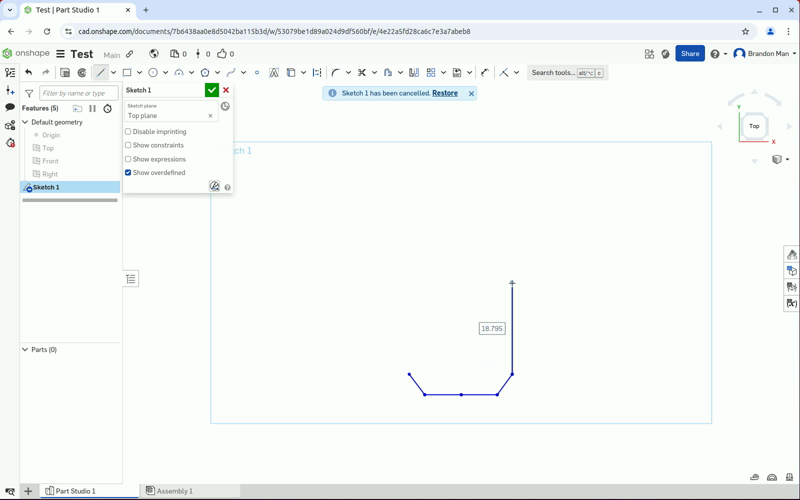
mouse_move(542, 282)
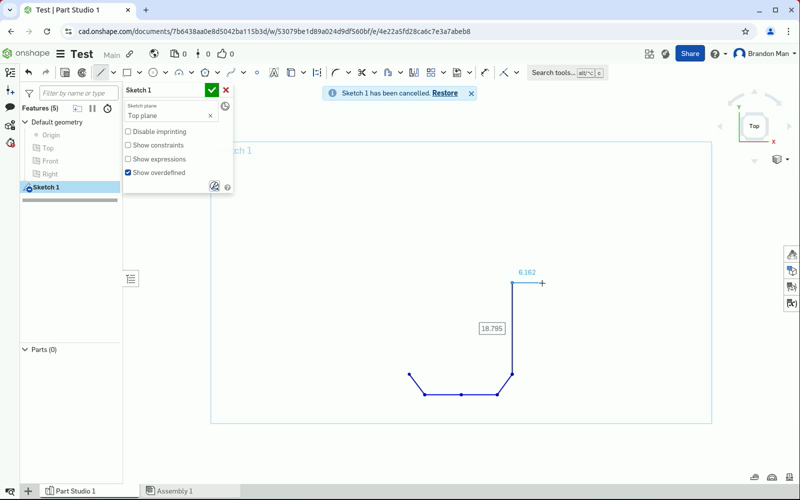
mouse_move(474, 270)
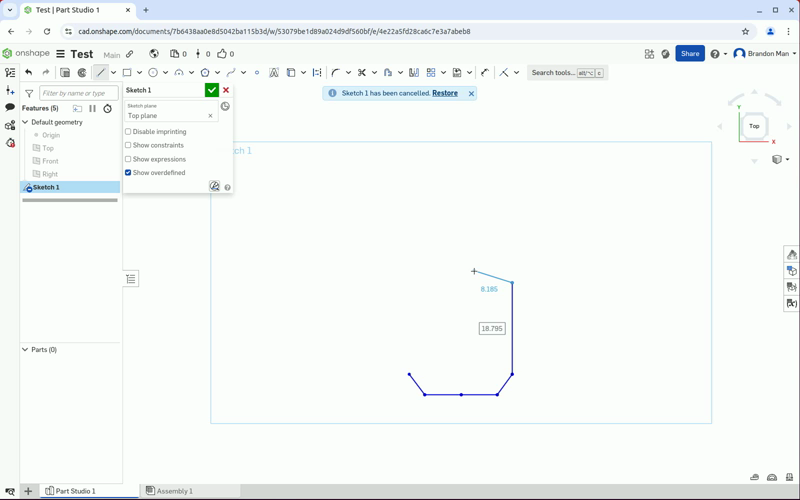
click(474, 270)
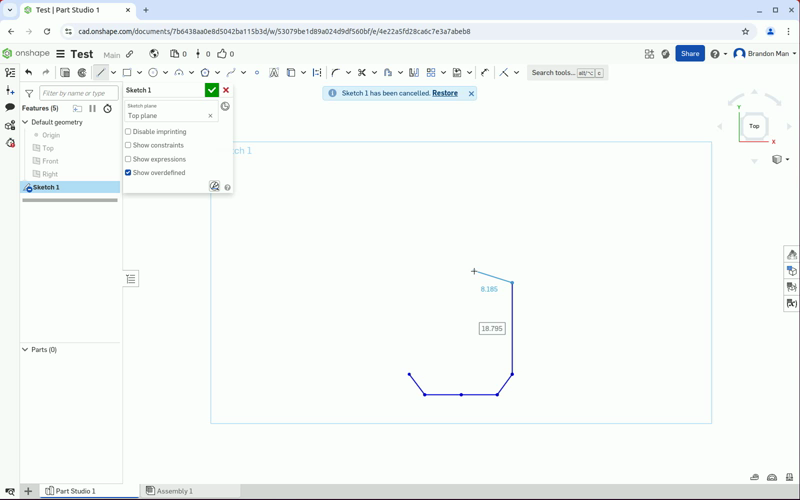
key_up(shift)
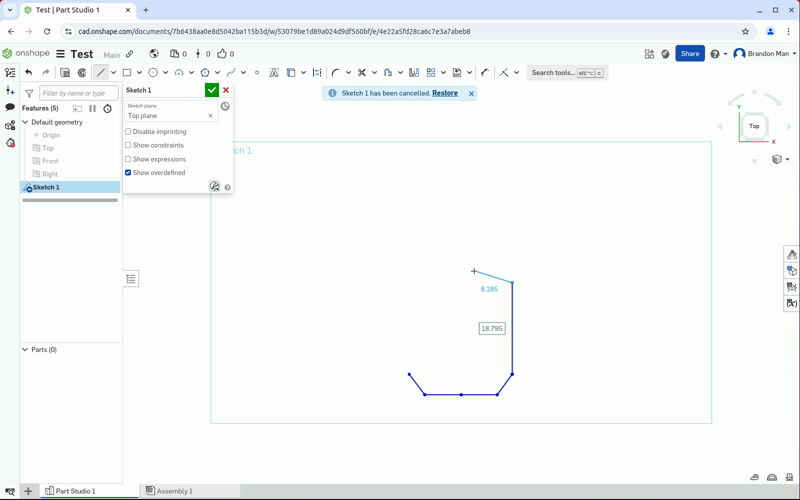
key_down(shift)
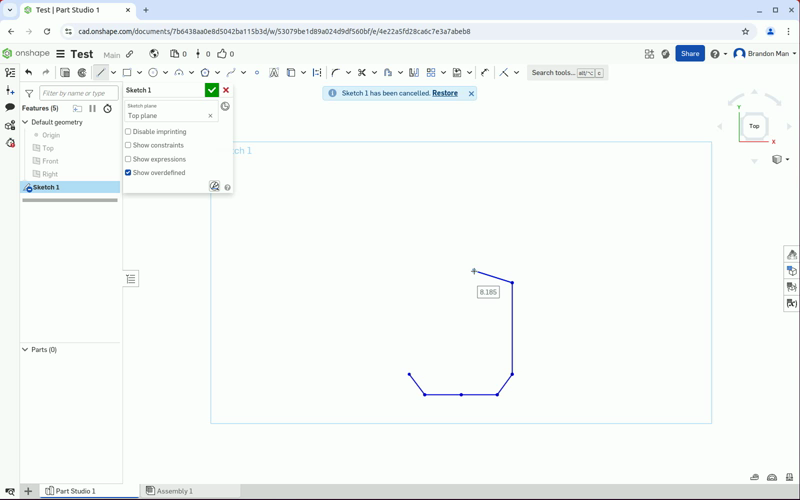
mouse_move(504, 270)
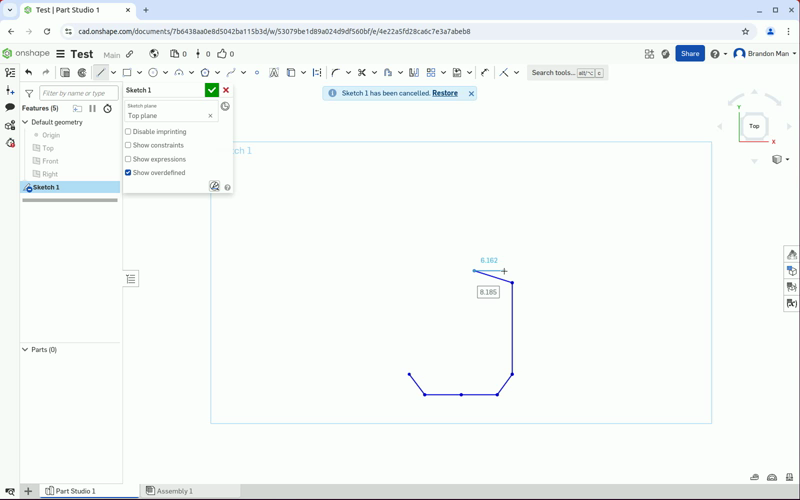
mouse_move(461, 270)
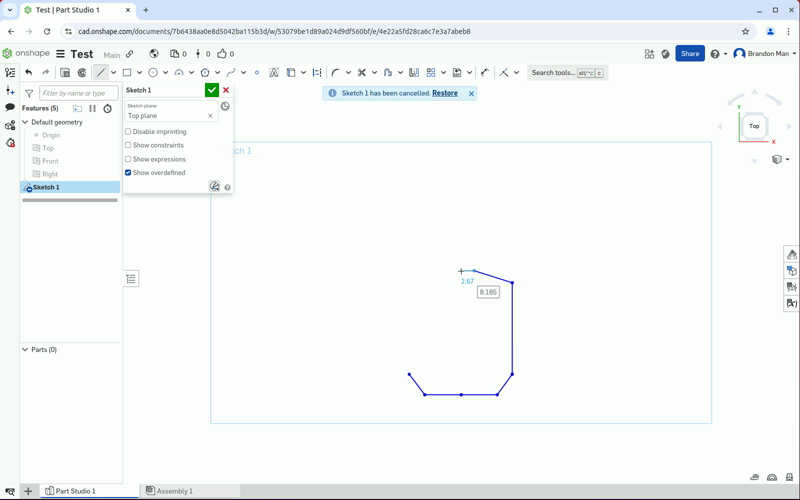
click(461, 270)
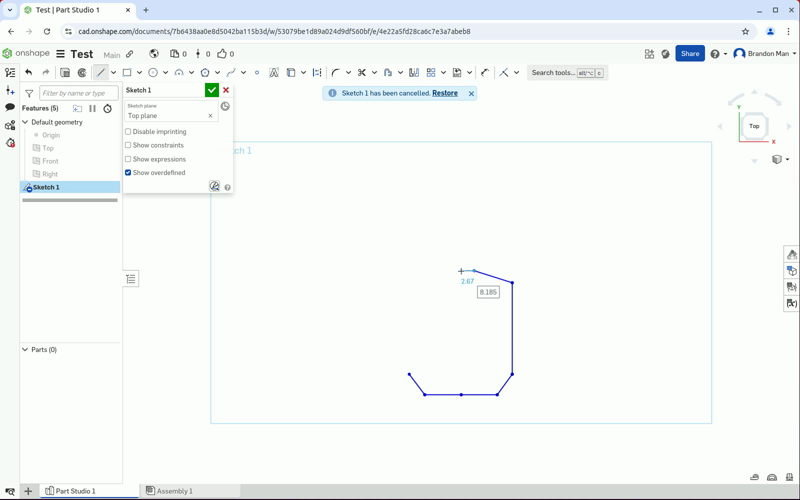
key_up(shift)
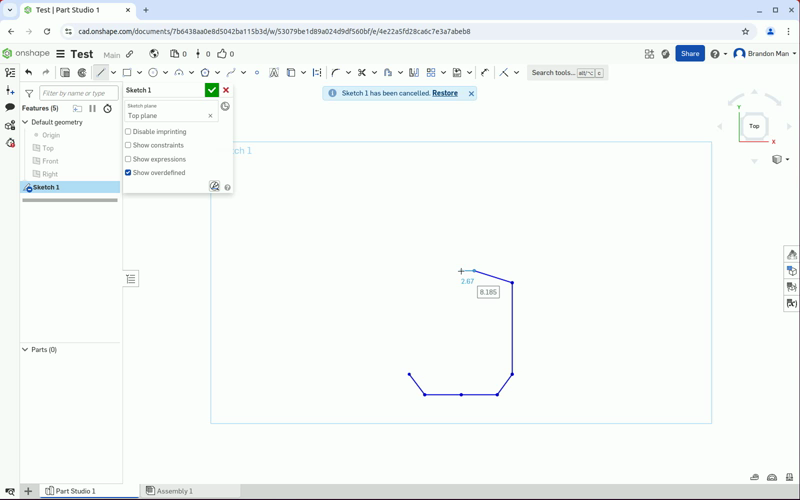
key_down(shift)
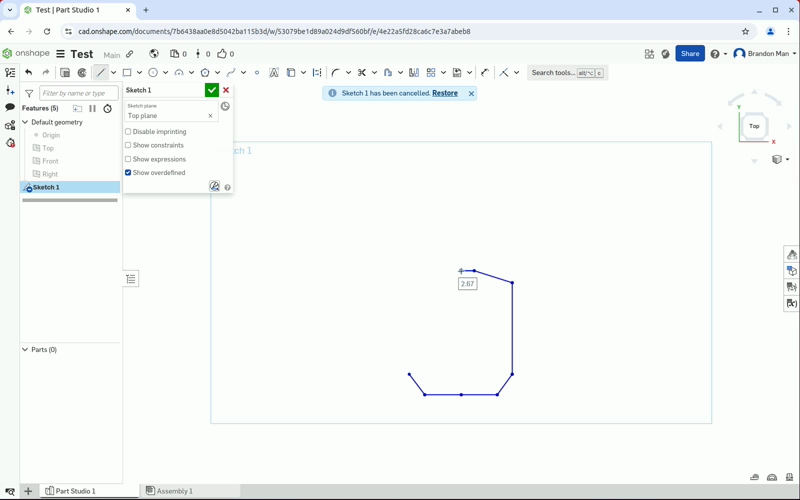
mouse_move(491, 270)
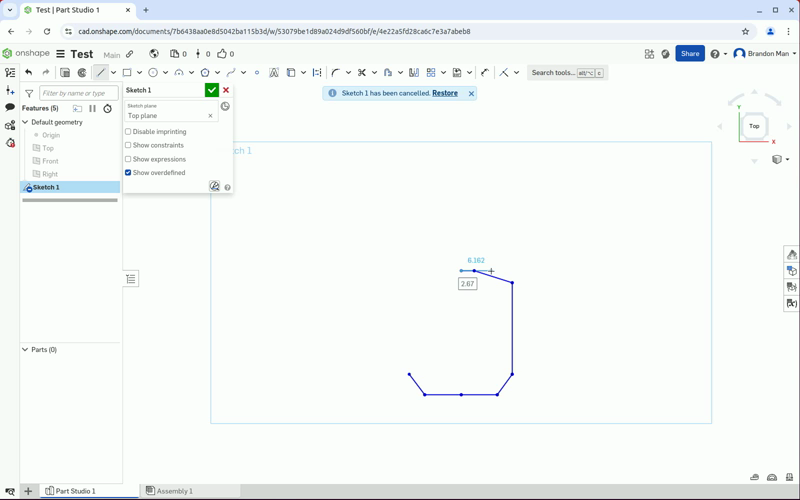
mouse_move(447, 270)
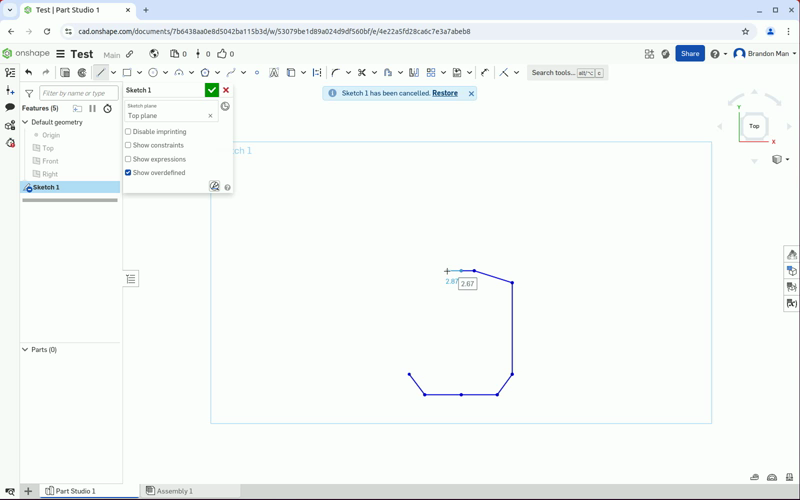
click(447, 270)
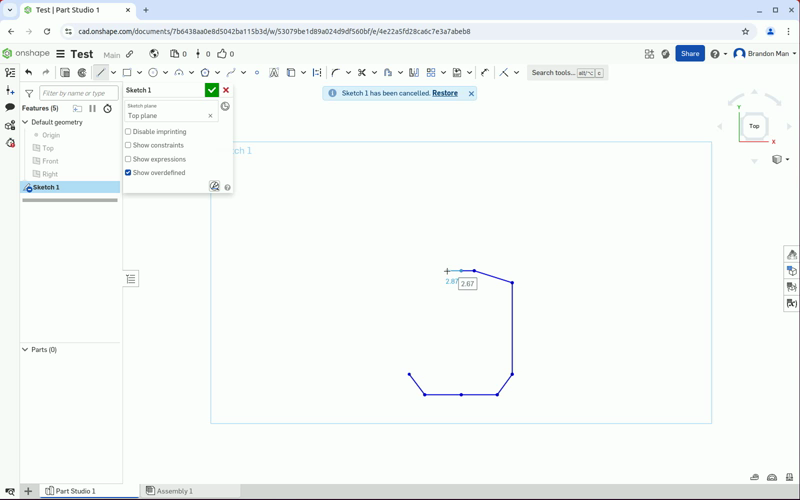
key_up(shift)
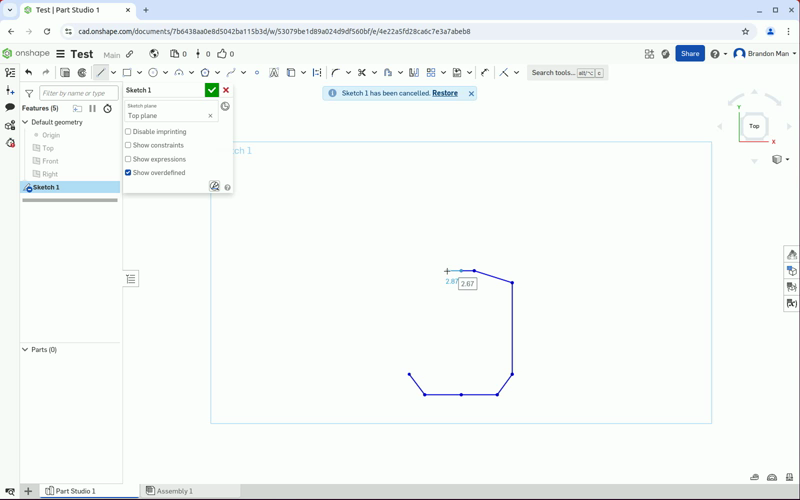
key_down(shift)
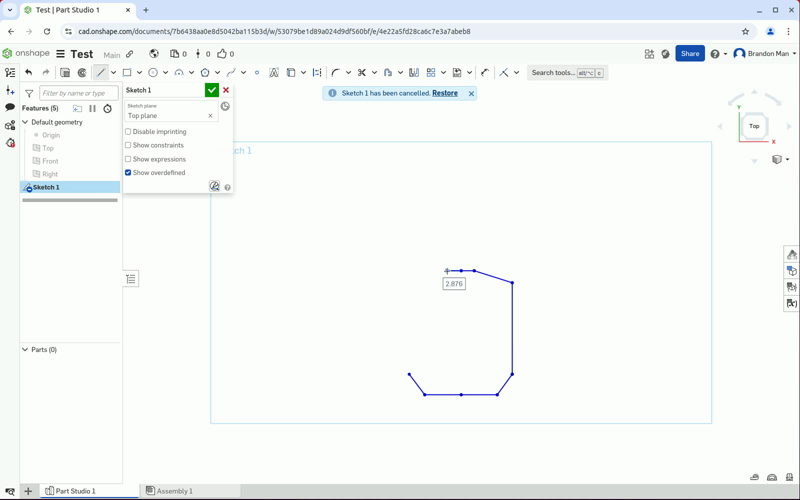
mouse_move(477, 270)
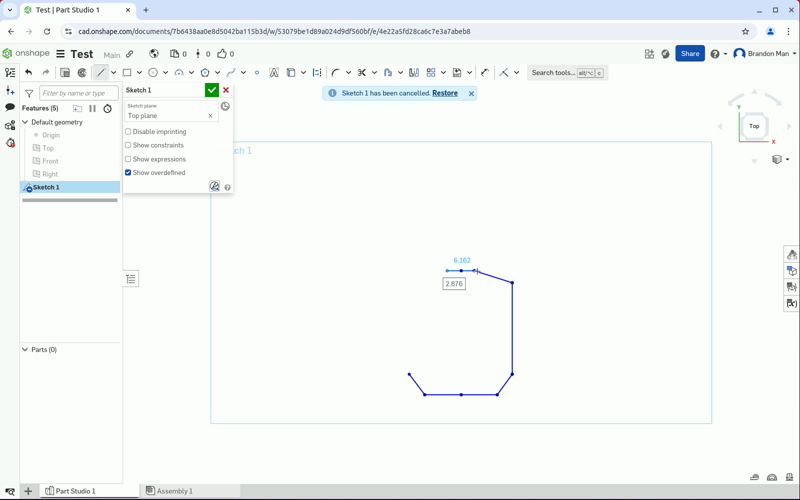
mouse_move(409, 282)
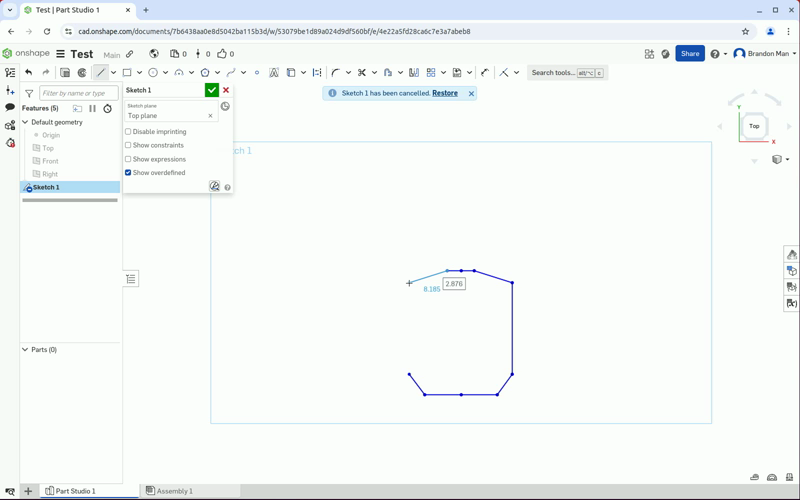
click(409, 282)
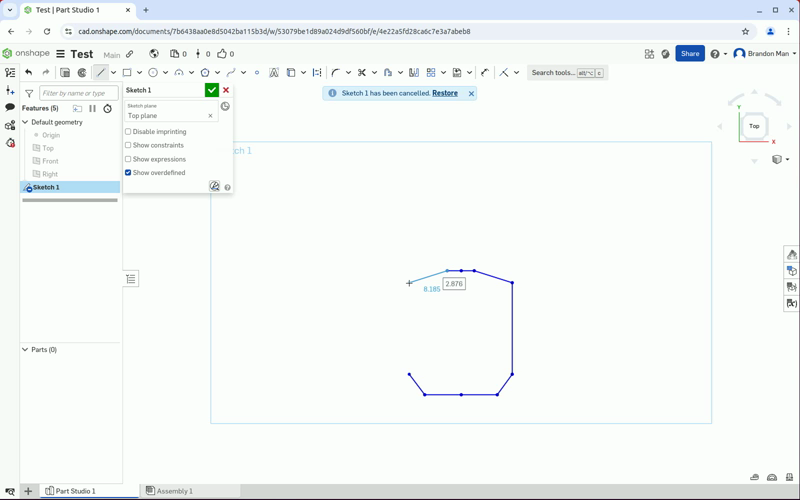
key_up(shift)
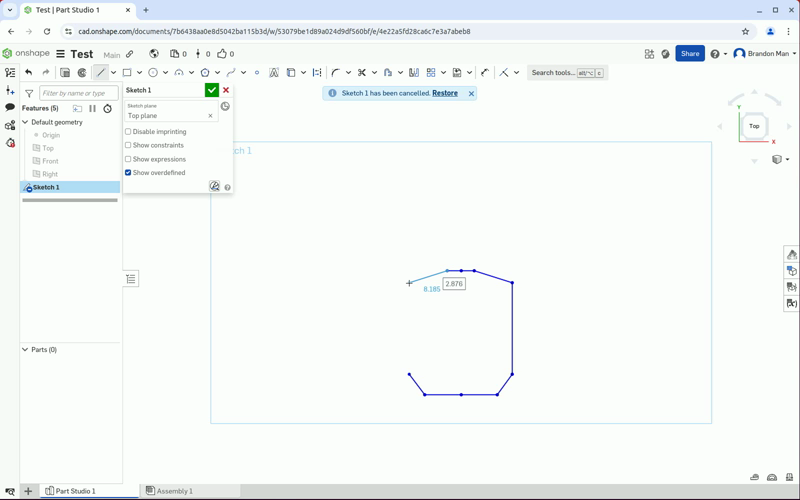
key_down(shift)
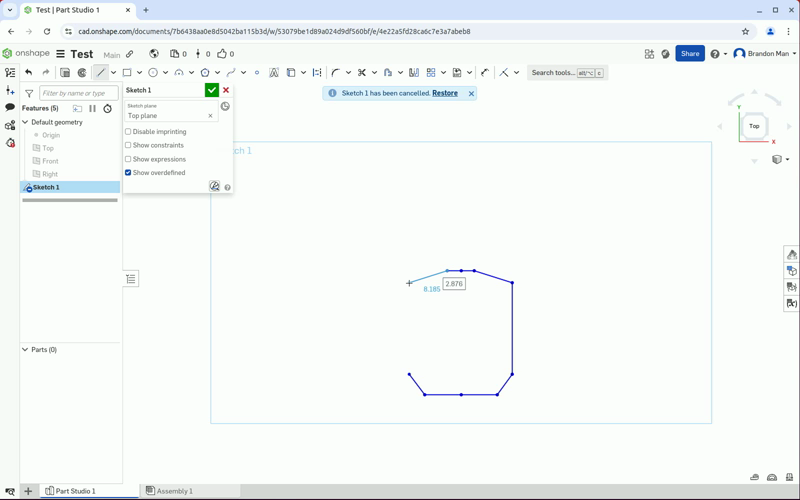
mouse_move(409, 374)
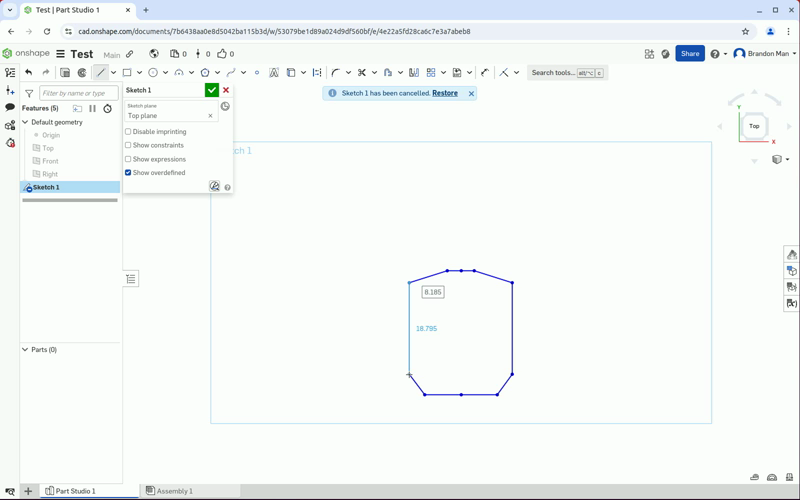
key_up(shift)
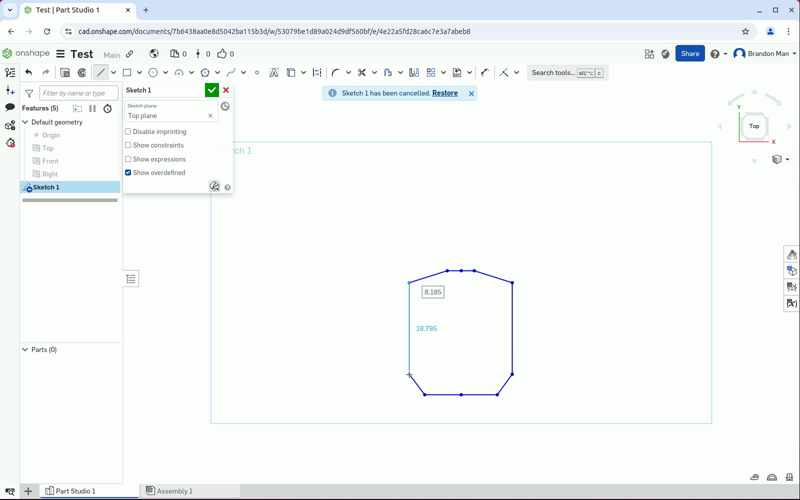
click(409, 374)
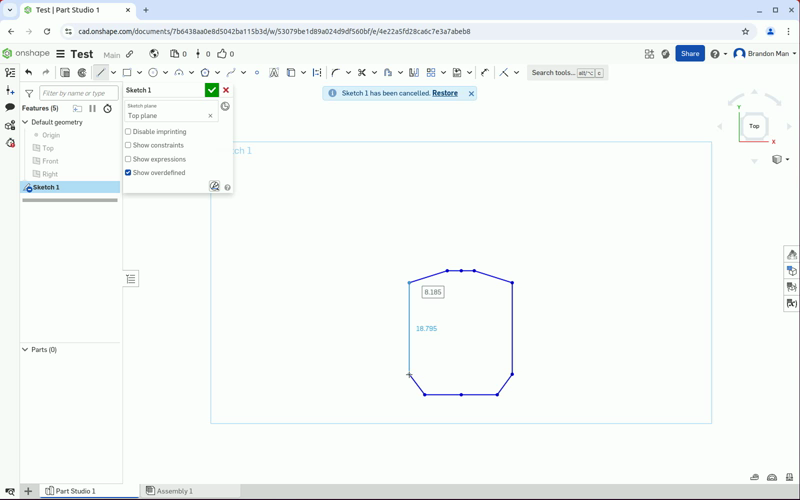
key(esc)
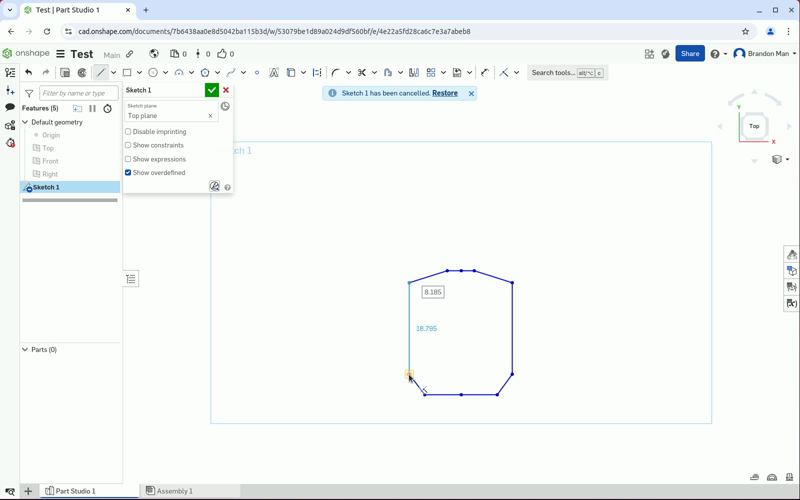
key(c)
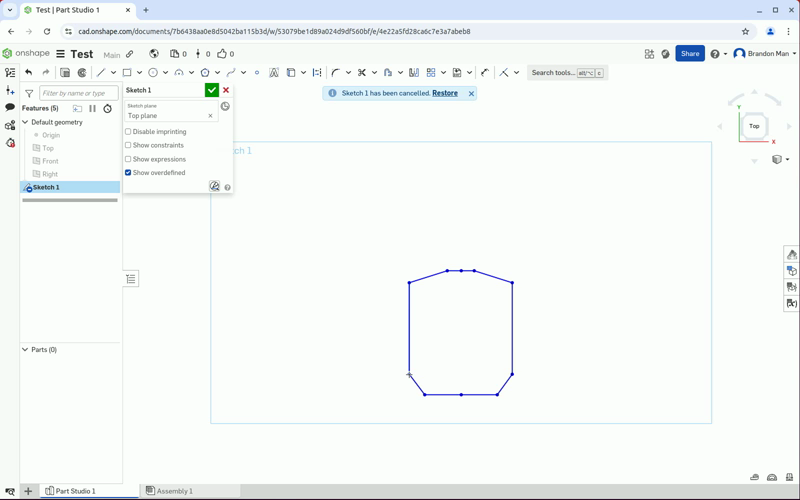
key_down(shift)
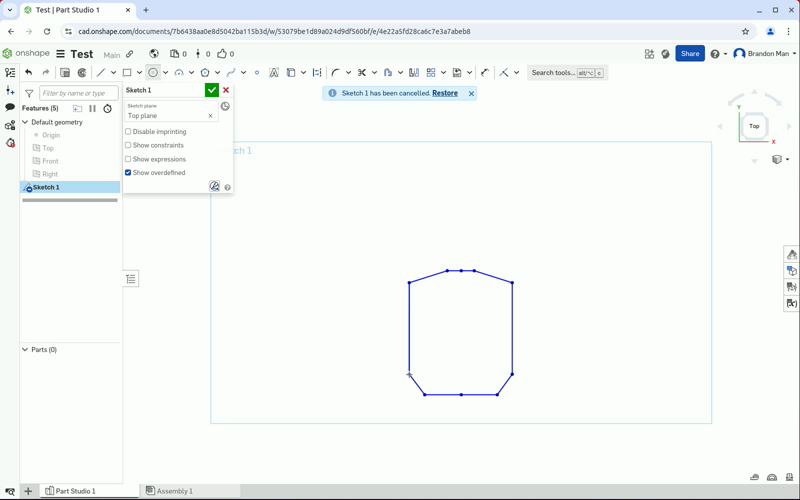
mouse_move(451, 282)
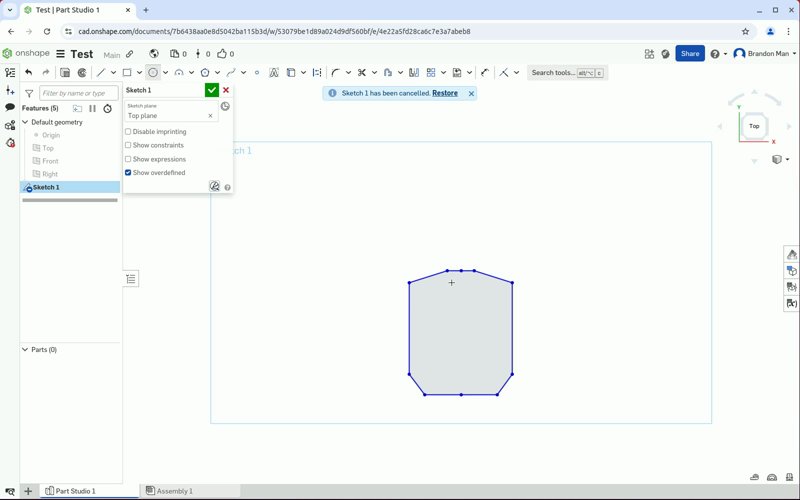
click(451, 282)
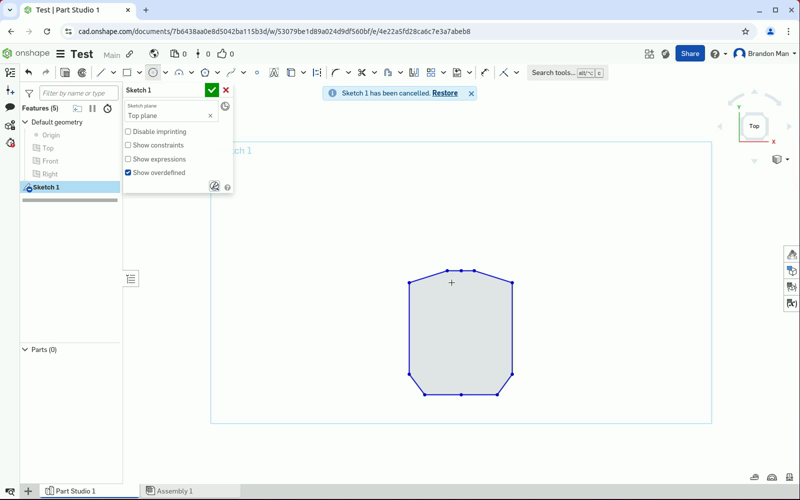
key_up(shift)
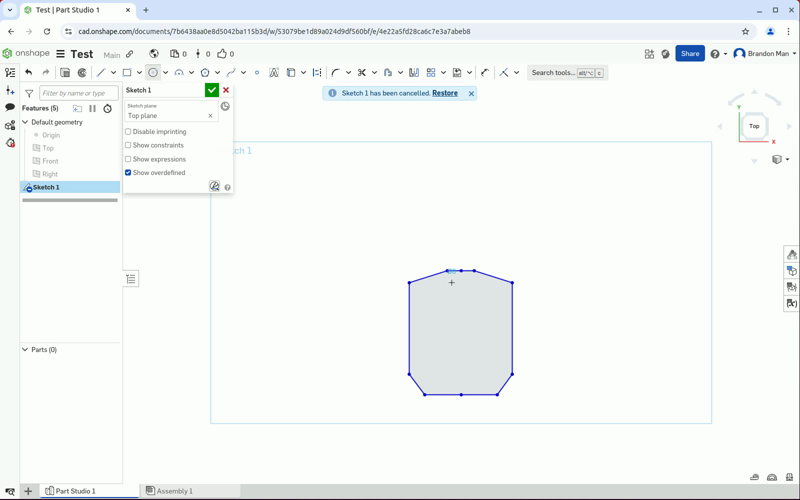
mouse_move(452, 282)
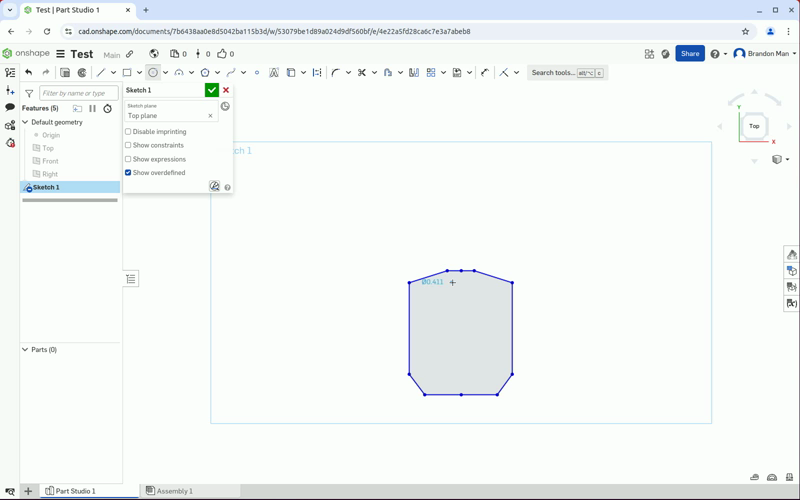
scroll(6)
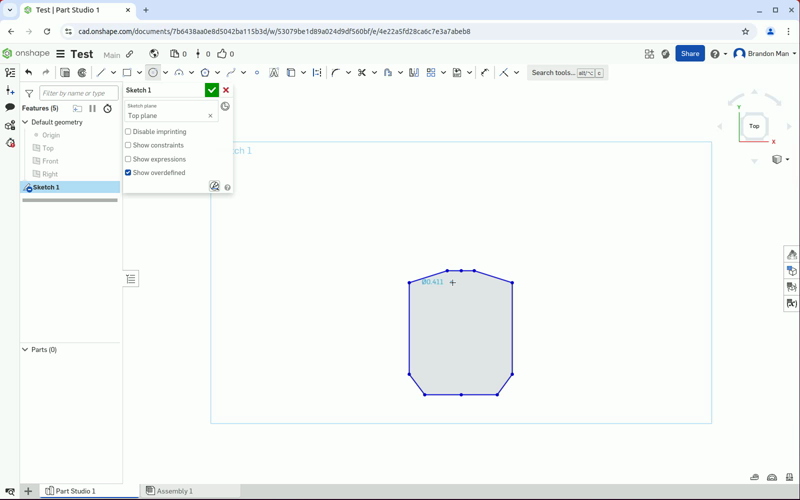
scroll(6)
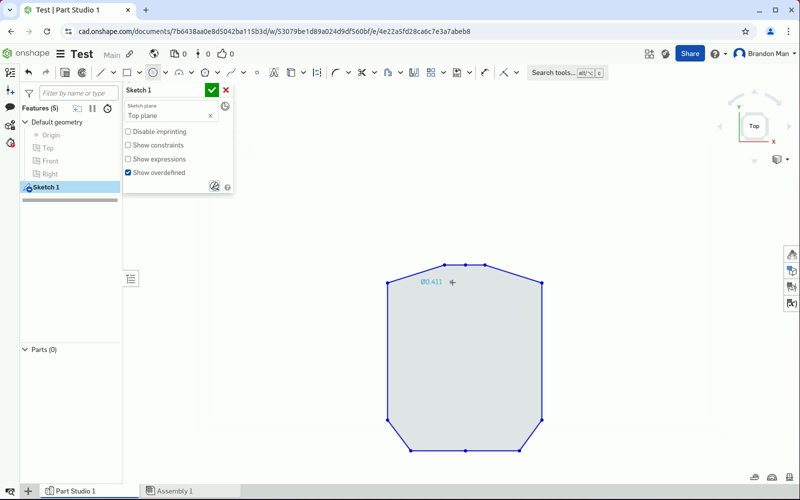
scroll(6)
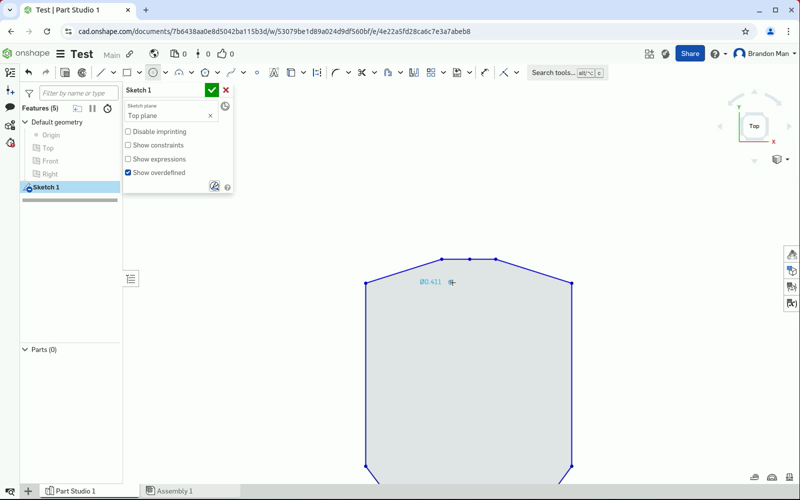
scroll(6)
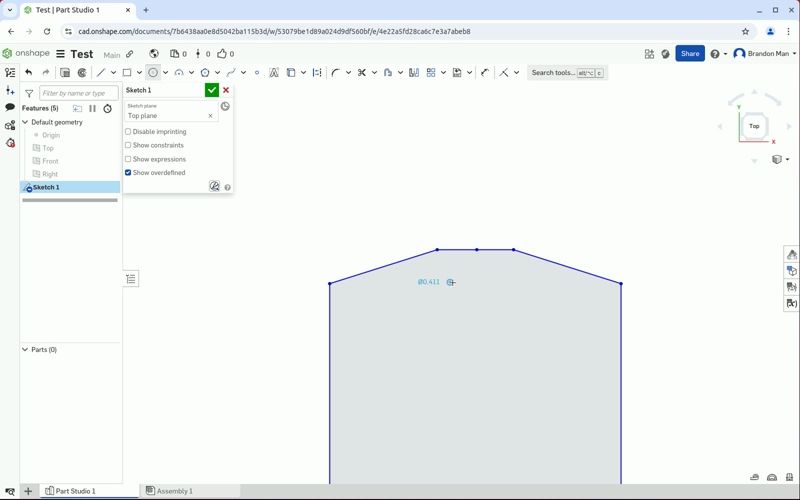
scroll(6)
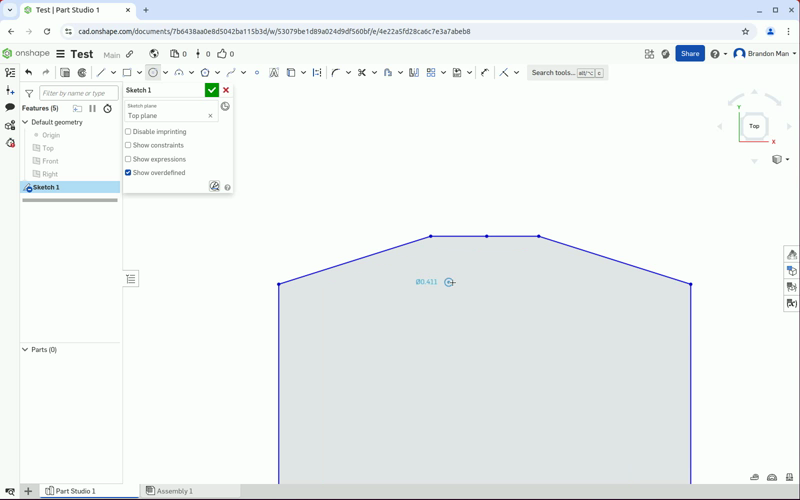
scroll(6)
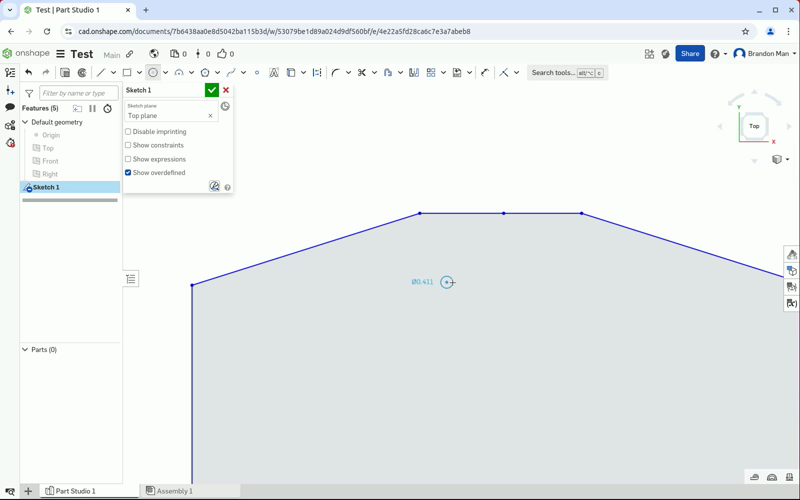
scroll(6)
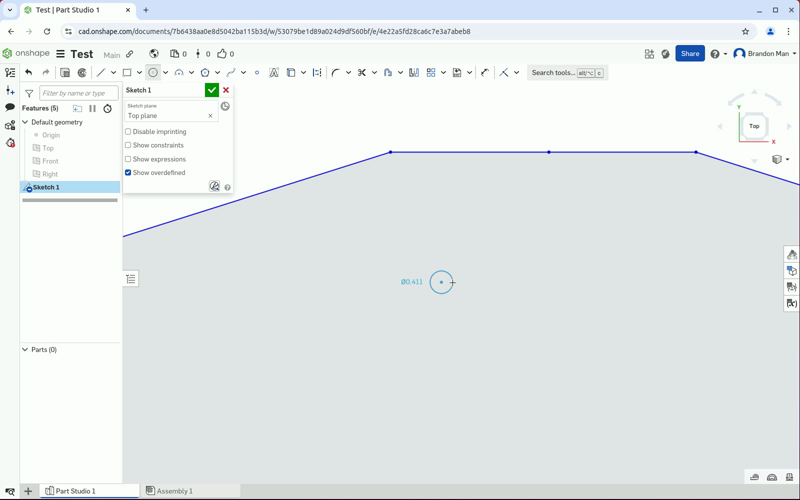
click(452, 282)
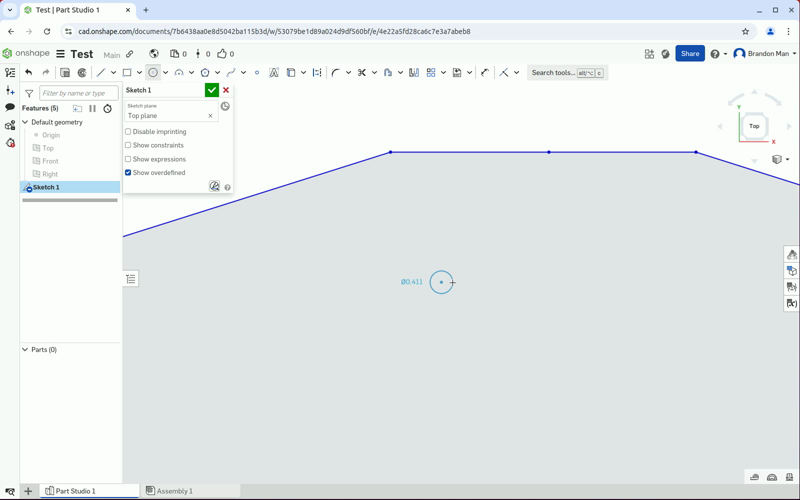
scroll(-6)
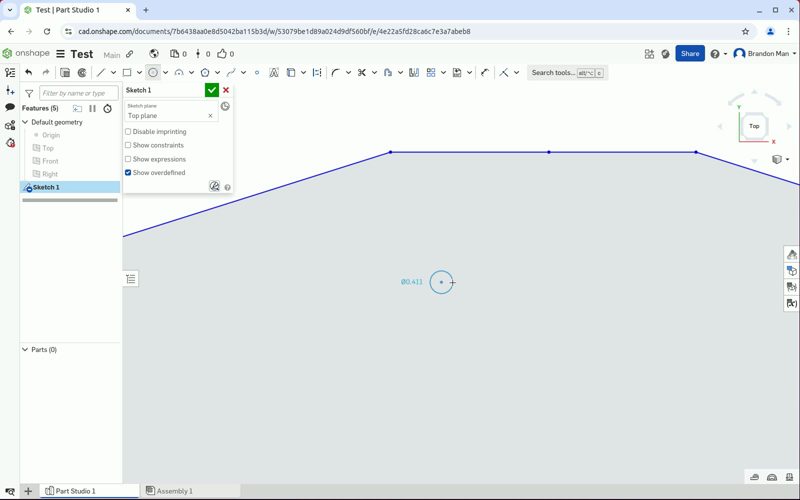
scroll(-6)
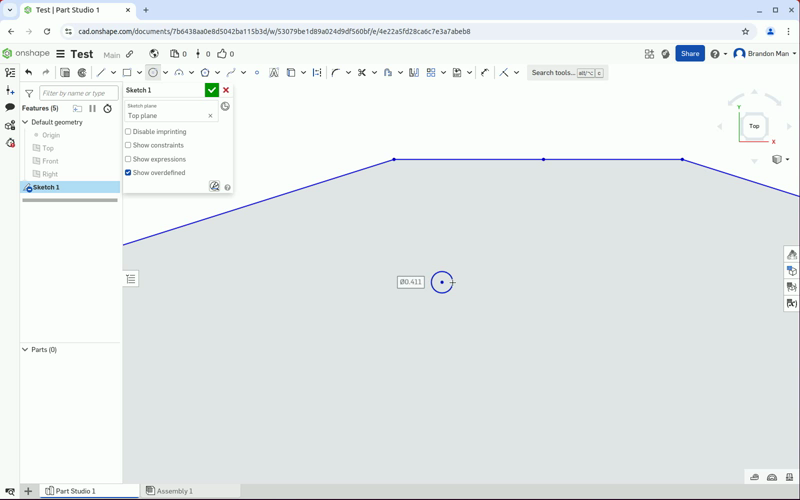
scroll(-6)
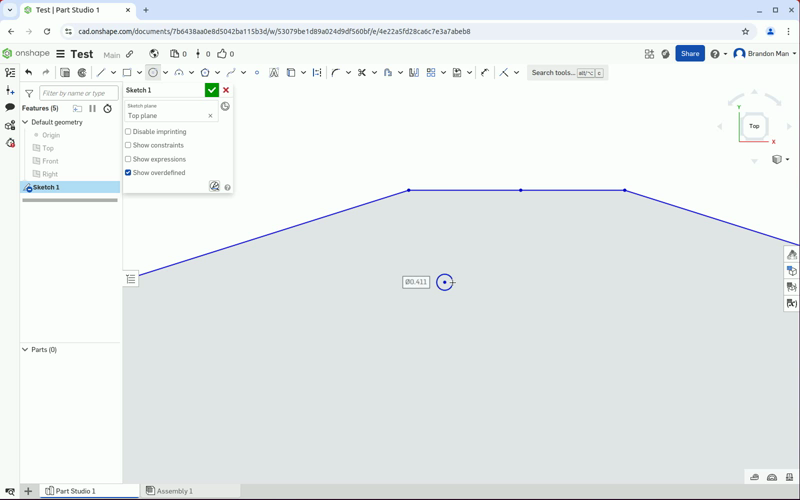
scroll(-6)
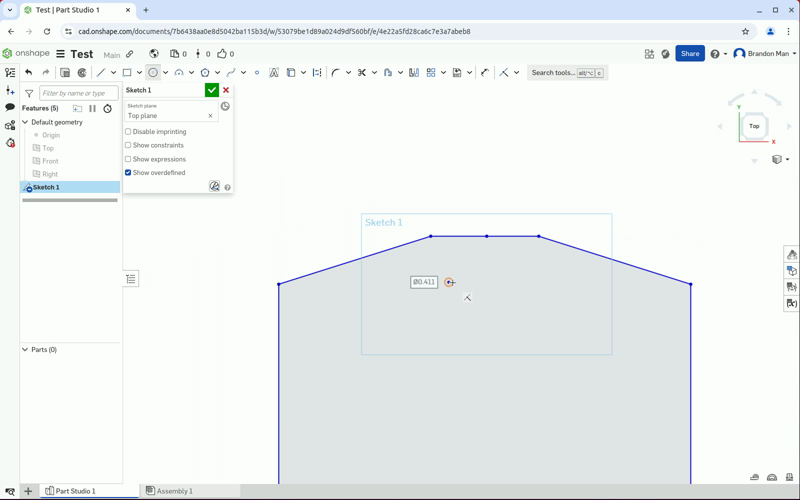
scroll(-6)
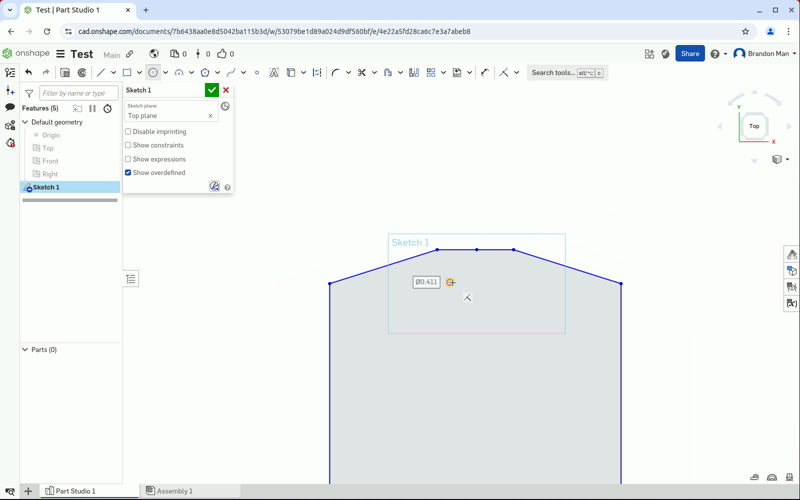
scroll(-6)
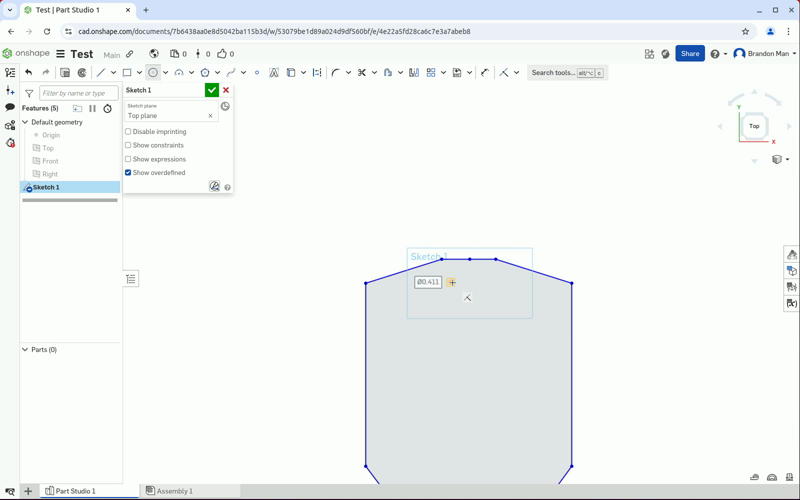
scroll(-6)
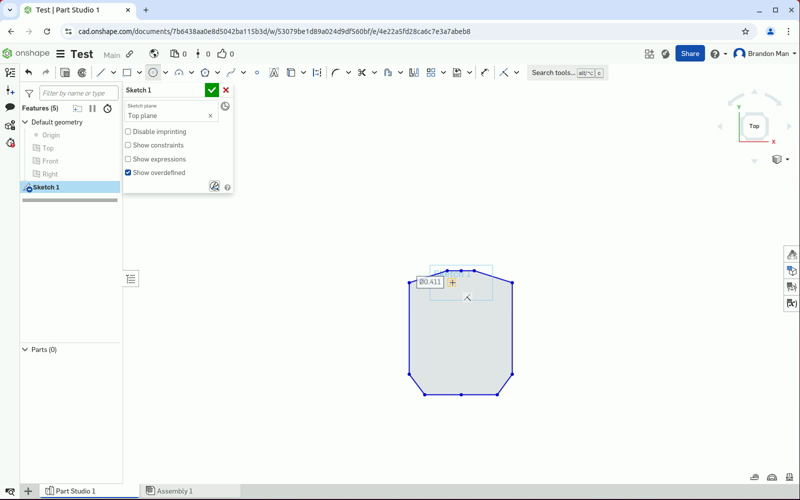
key(esc)
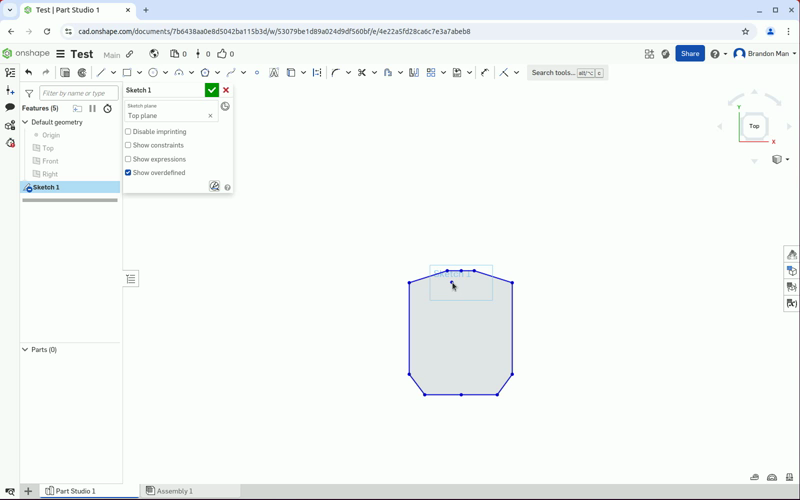
key(c)
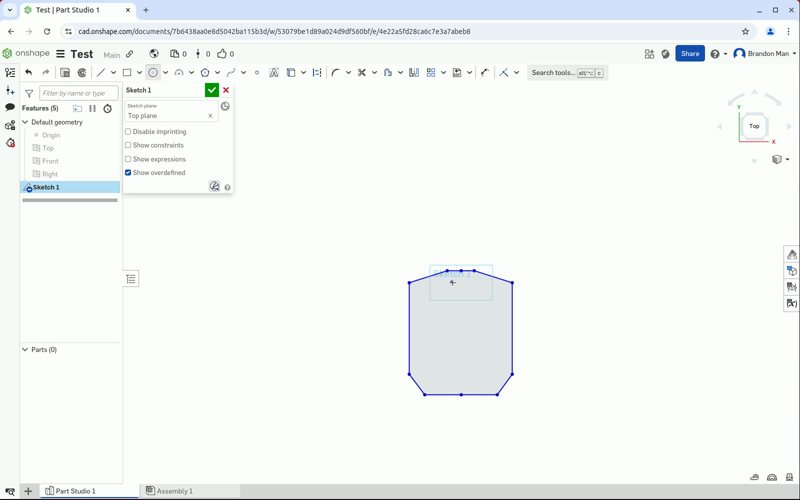
key_down(shift)
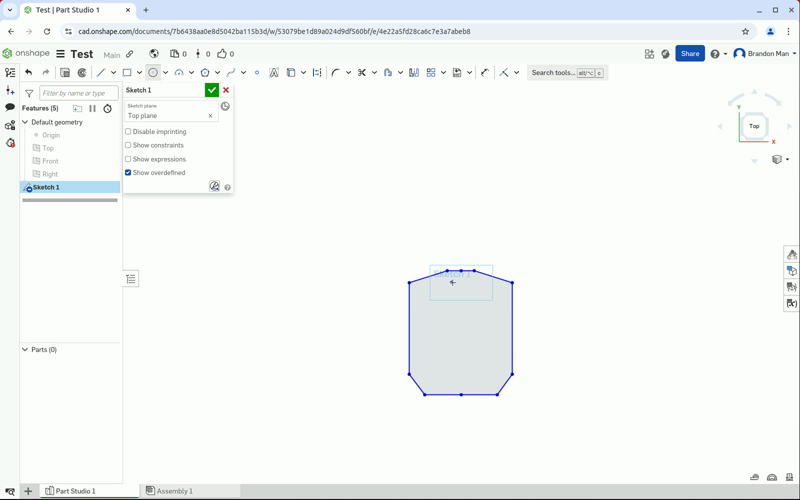
mouse_move(470, 282)
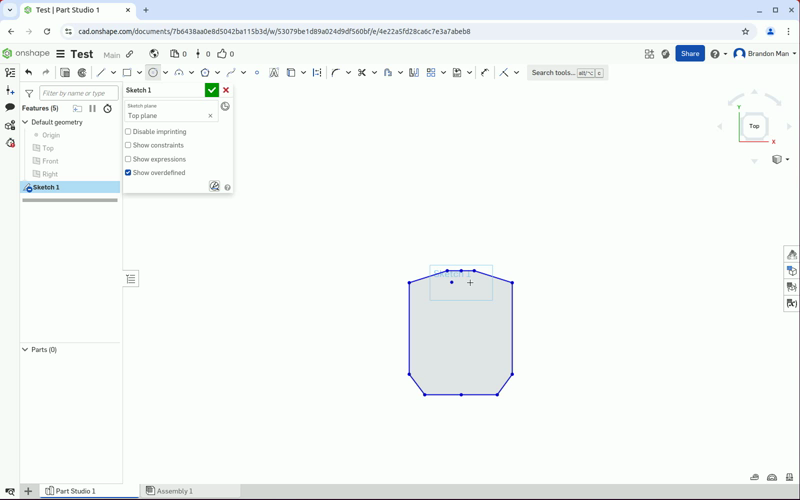
click(470, 282)
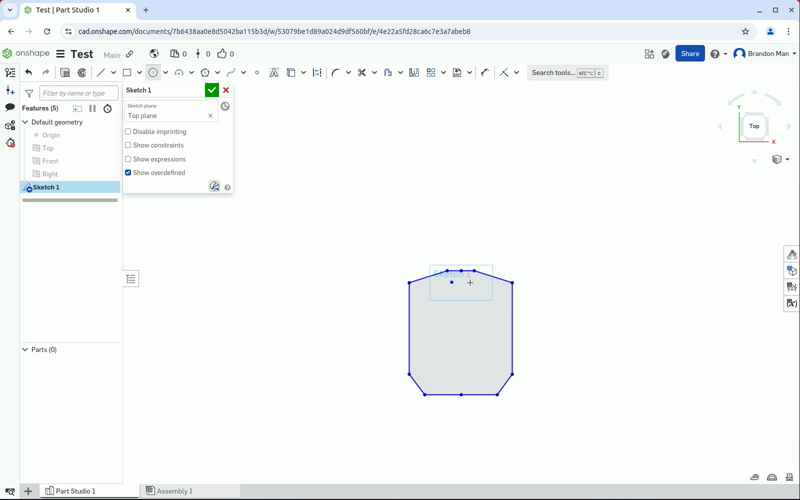
key_up(shift)
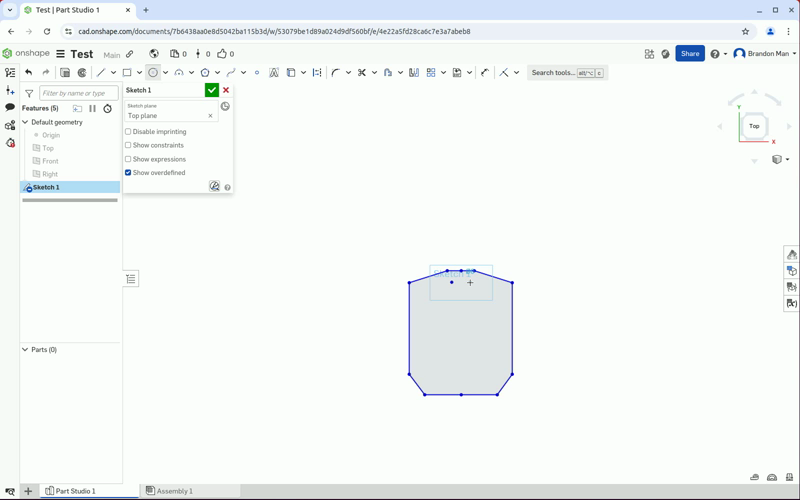
mouse_move(471, 282)
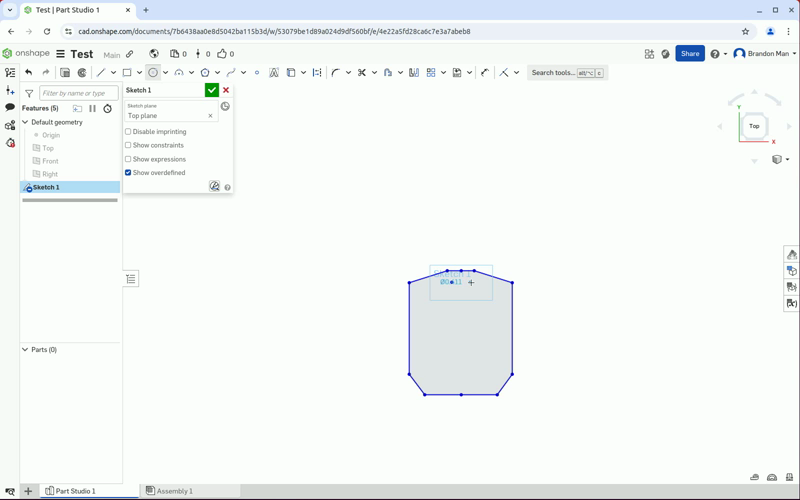
scroll(6)
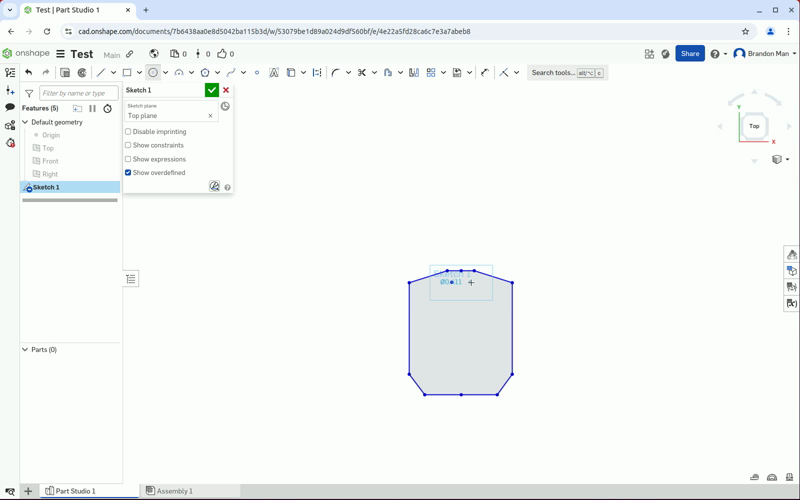
scroll(6)
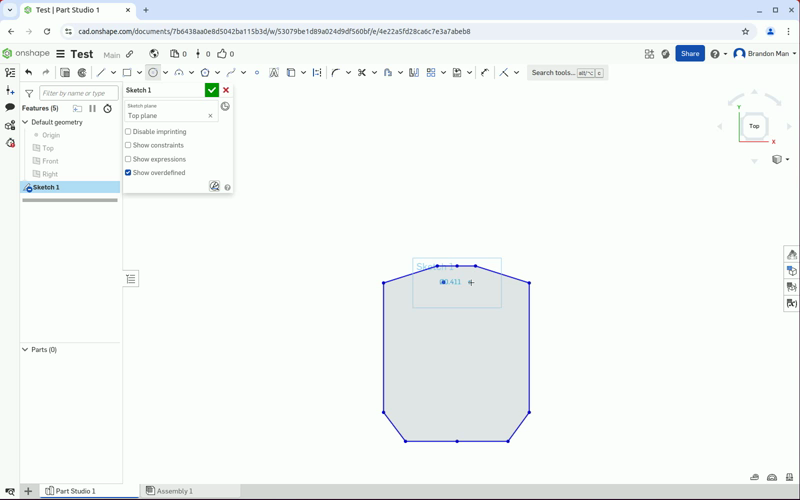
scroll(6)
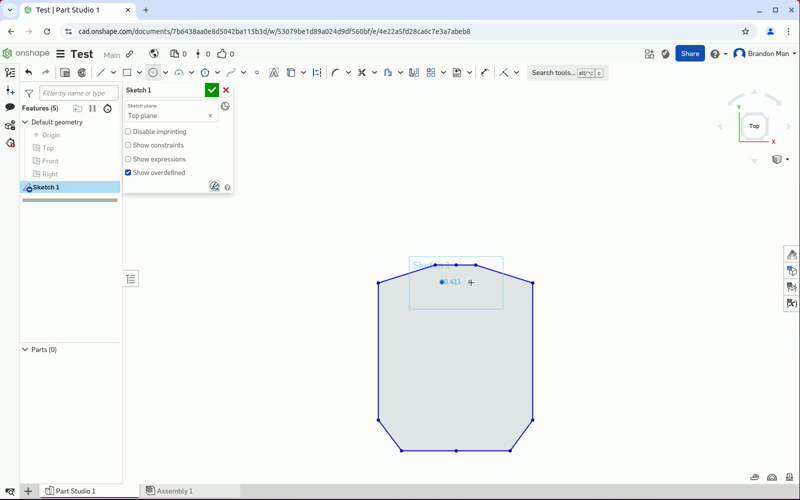
scroll(6)
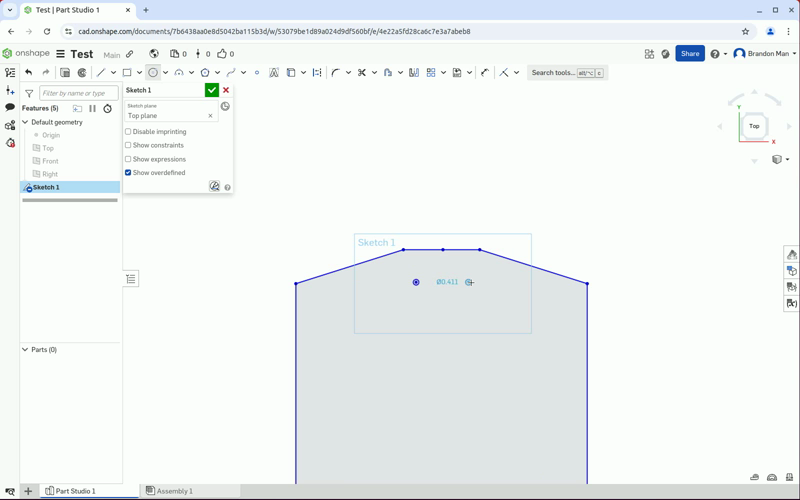
scroll(6)
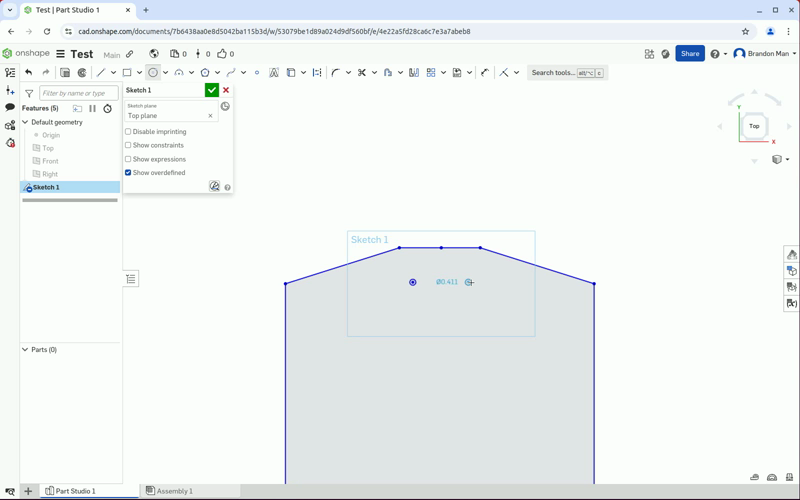
scroll(6)
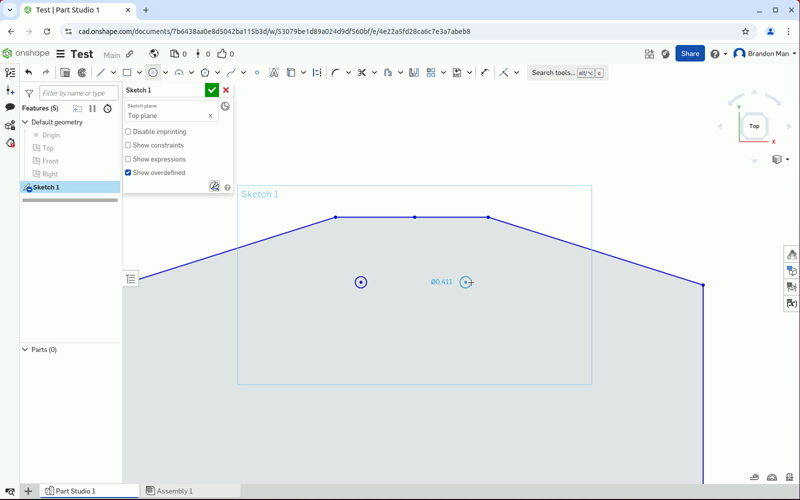
scroll(6)
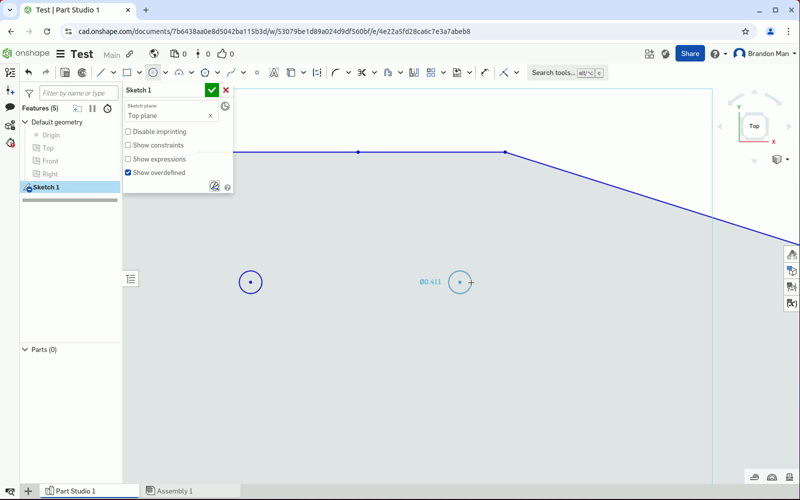
click(471, 282)
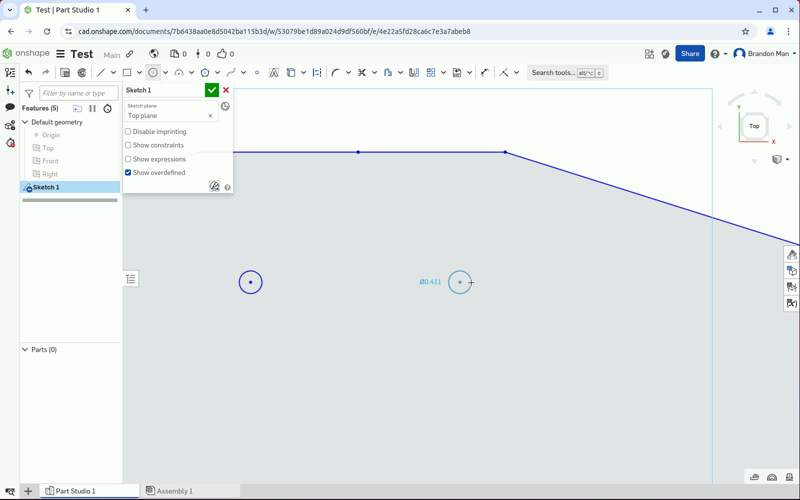
scroll(-6)
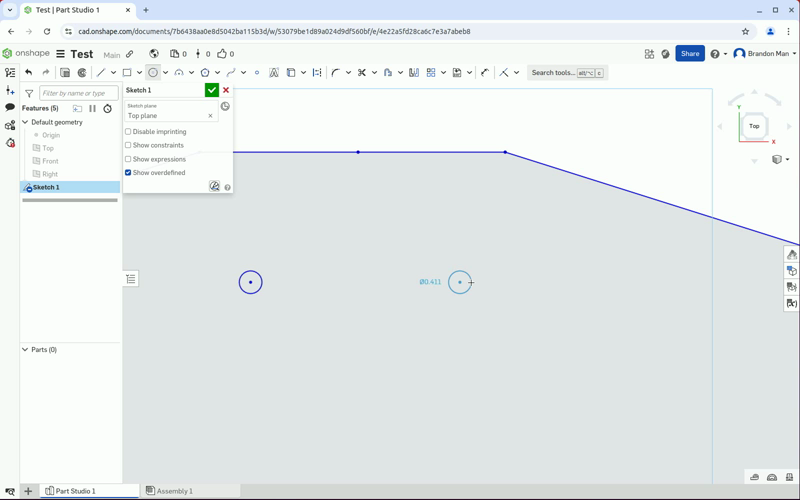
scroll(-6)
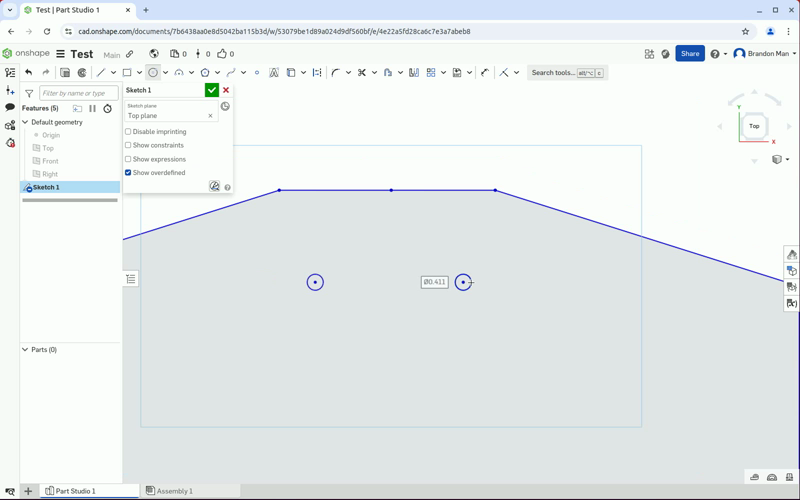
scroll(-6)
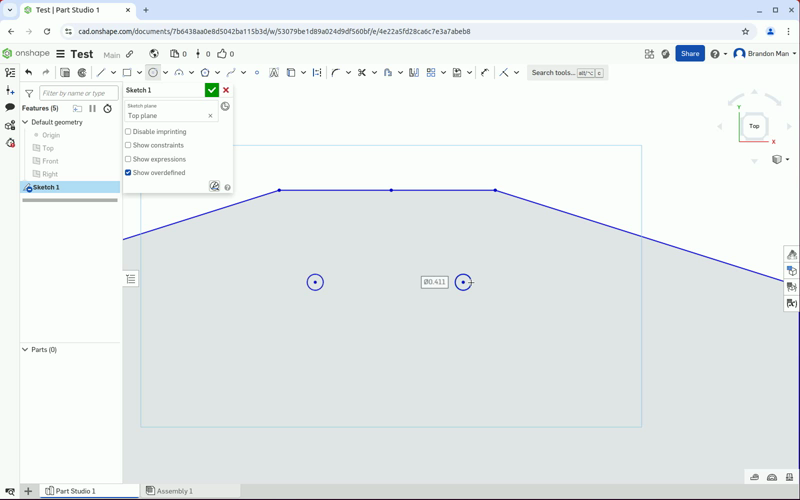
scroll(-6)
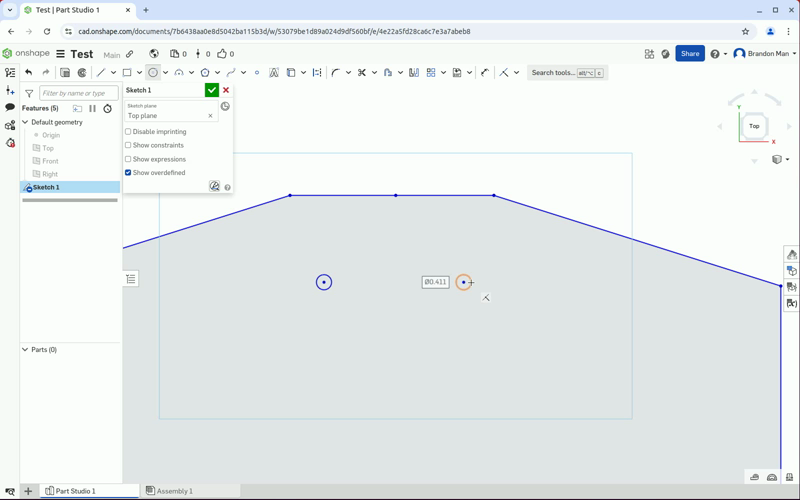
scroll(-6)
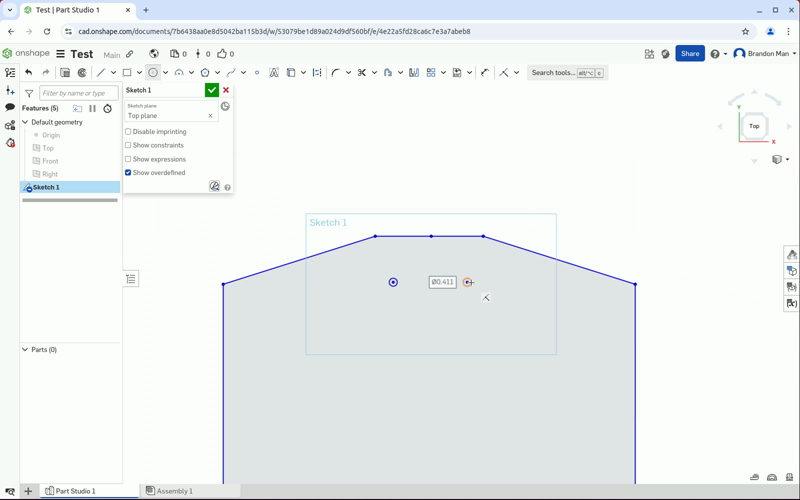
scroll(-6)
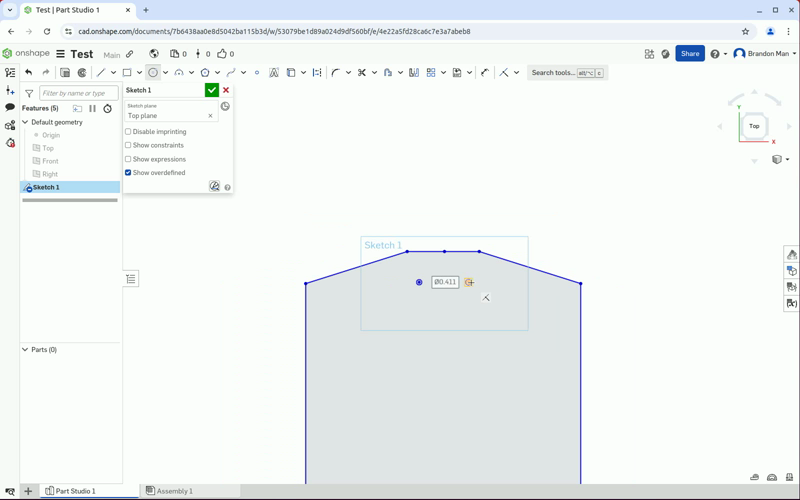
scroll(-6)
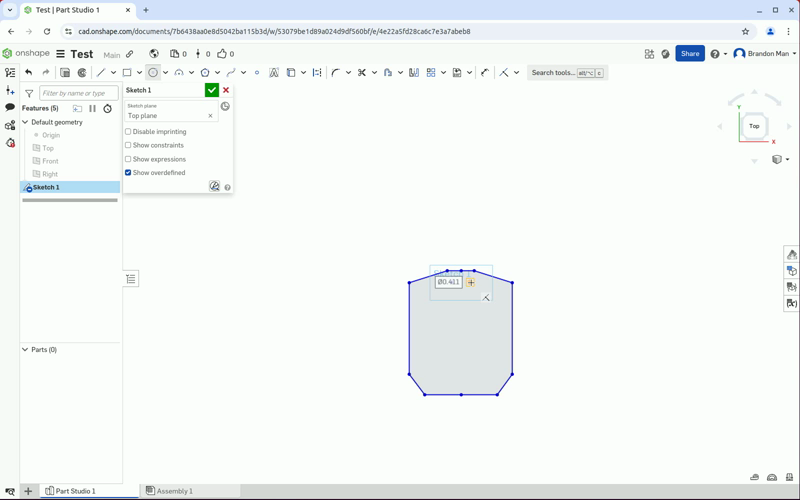
key(esc)
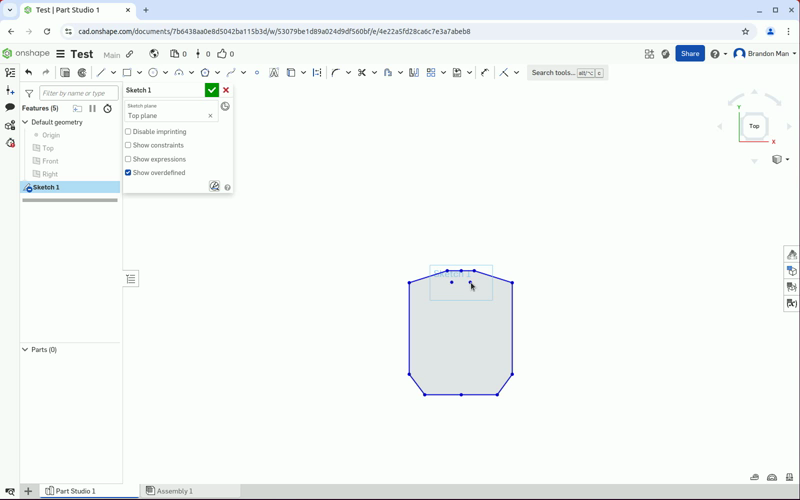
mouse_move(475, 328)
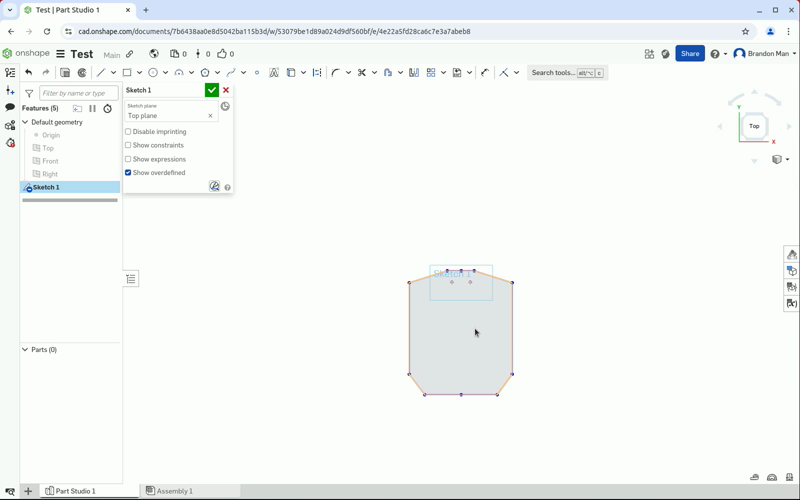
click(475, 328)
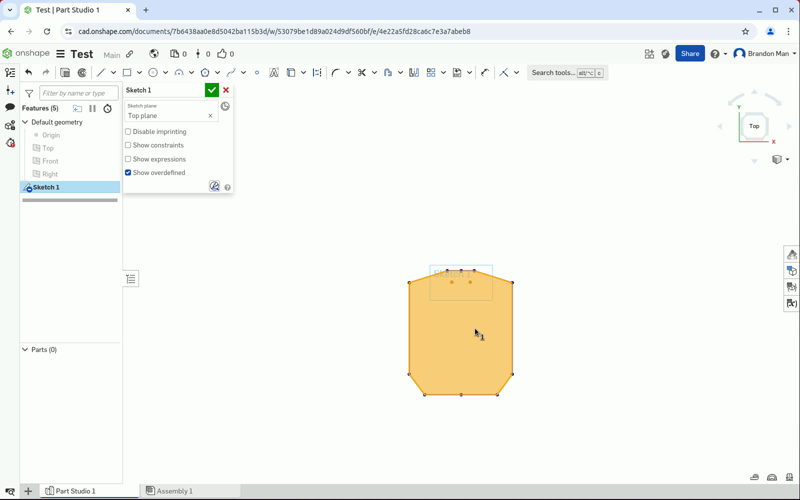
mouse_move(73, 352)
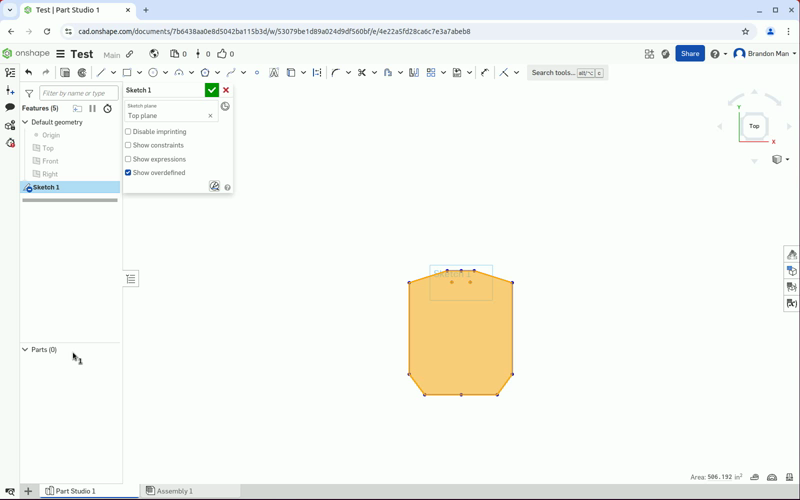
key(shift+y)
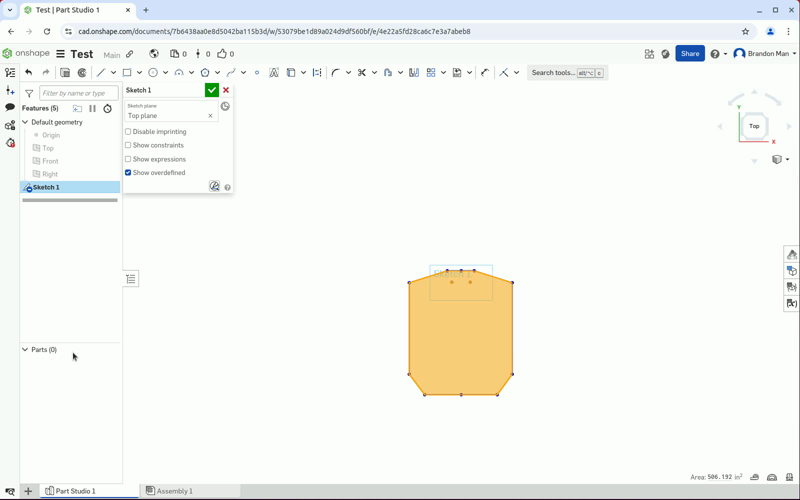
key(shift+e)
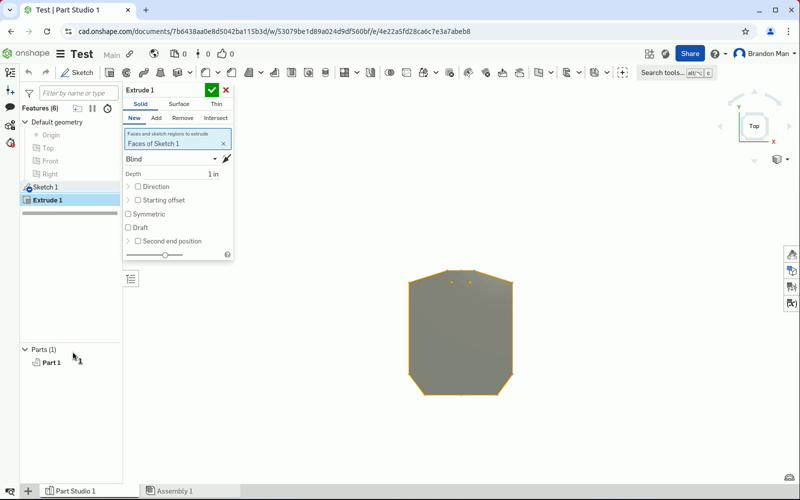
mouse_move(143, 106)
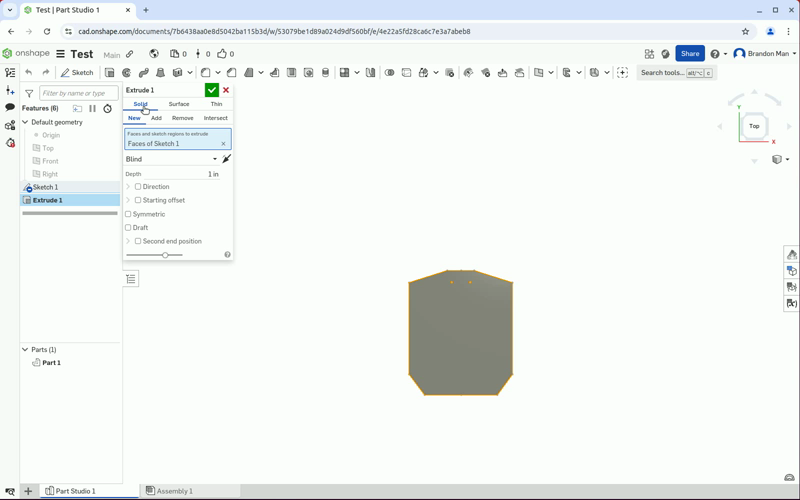
click(143, 106)
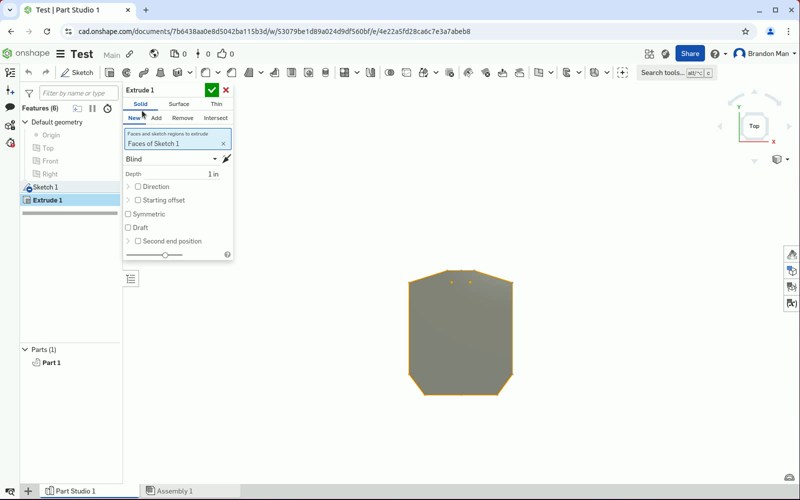
mouse_move(137, 120)
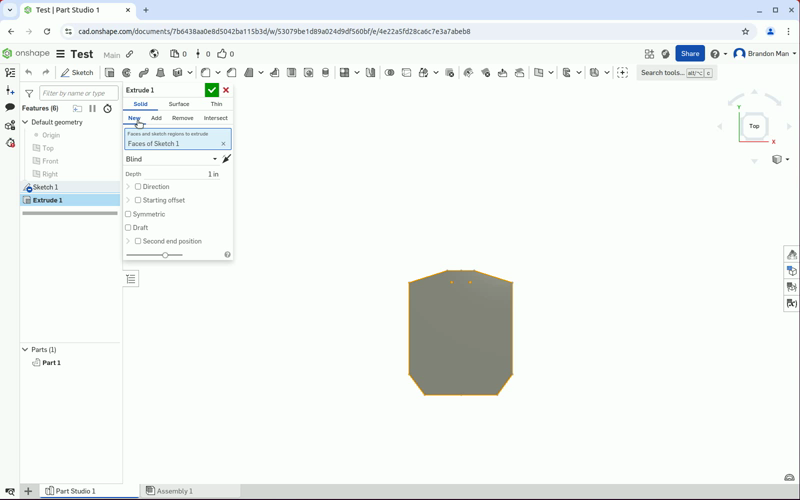
click(137, 120)
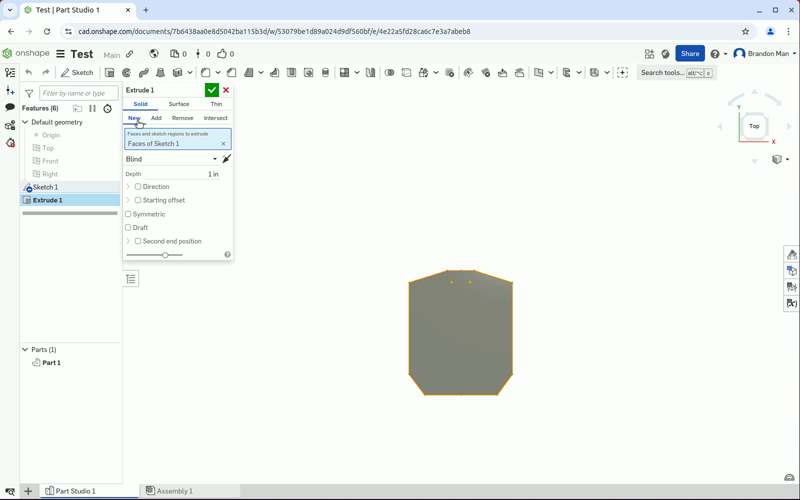
key(tab, 4)
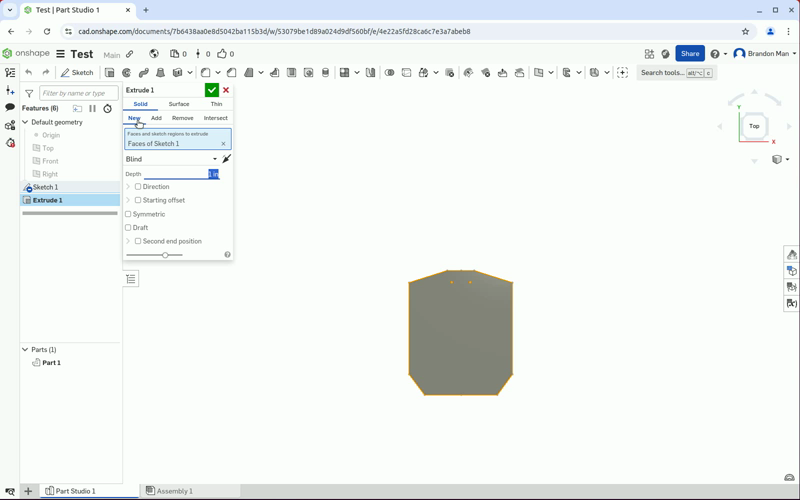
text(0.481)
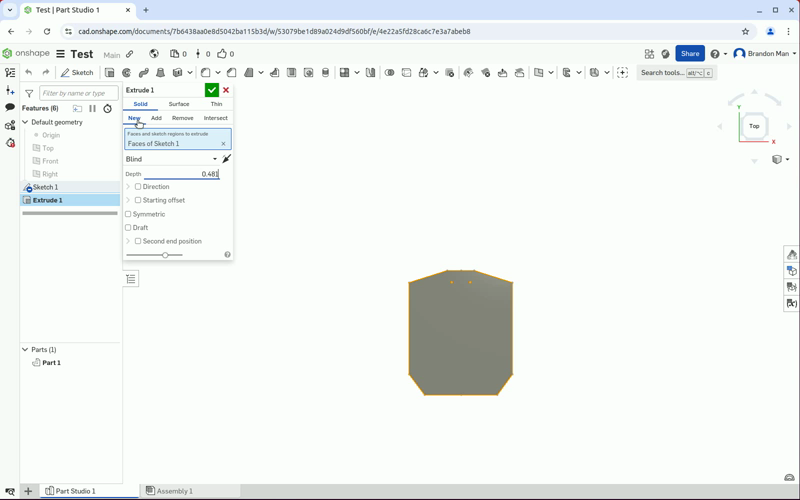
key(enter)
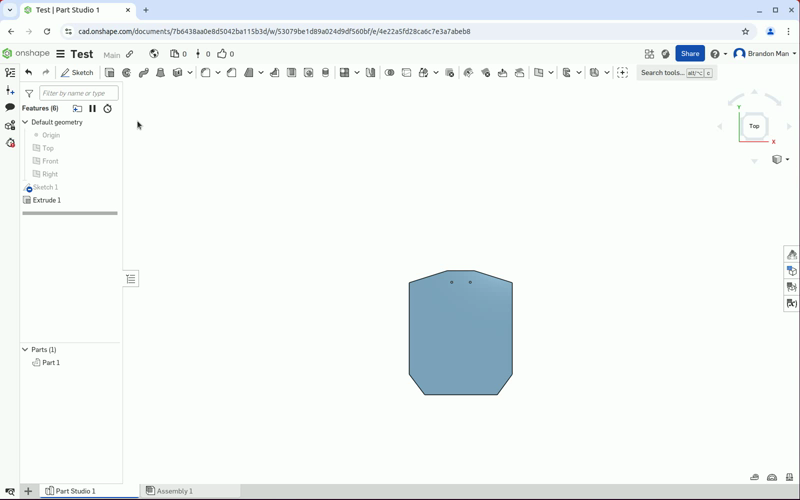
key(shift+h)
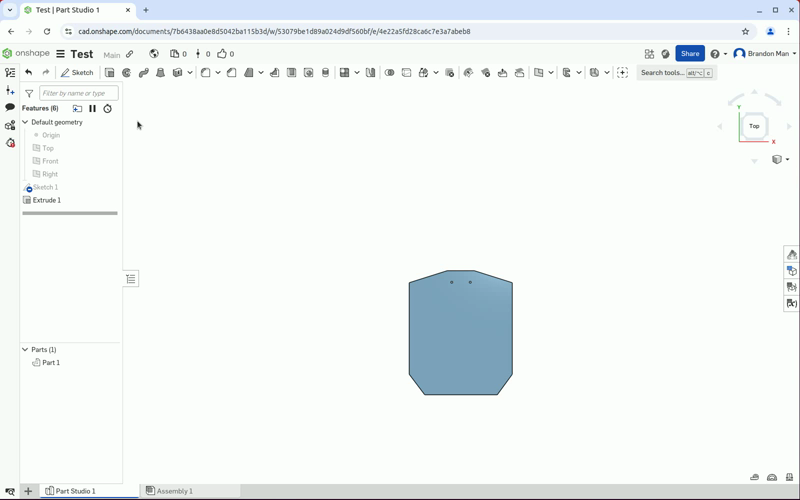
key(shift+h)
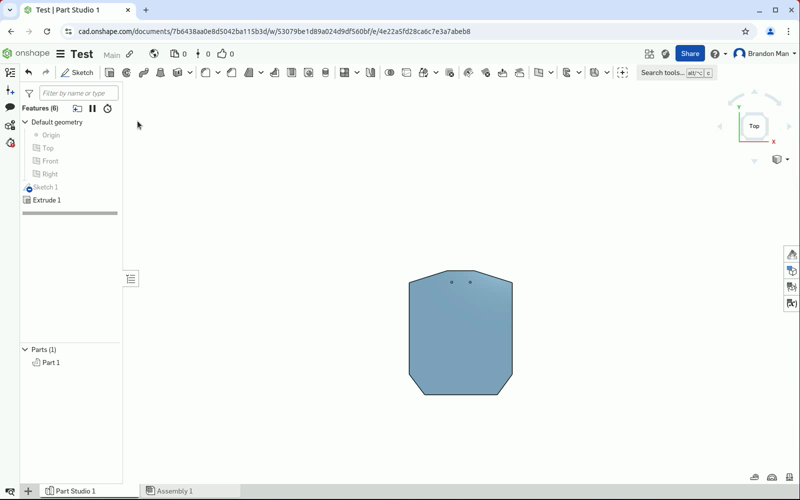
mouse_move(73, 189)
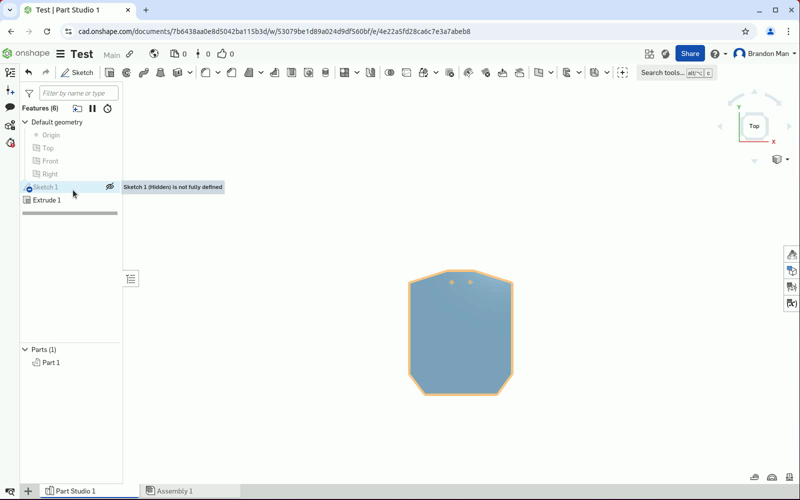
click(73, 189)
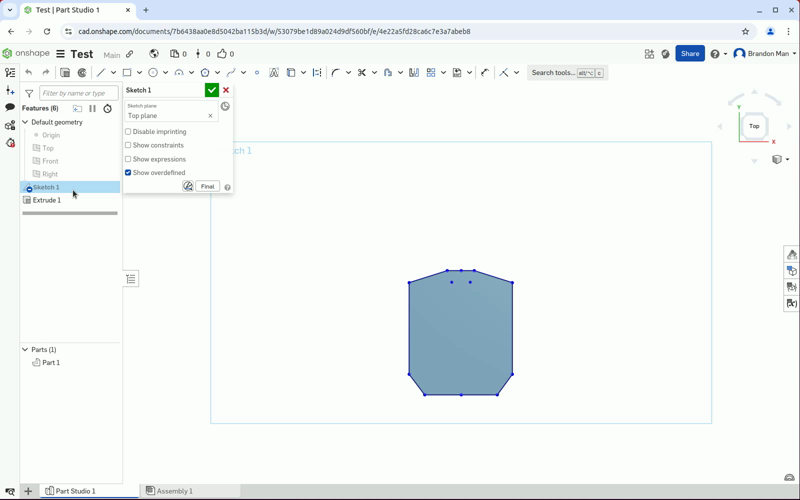
mouse_move(229, 92)
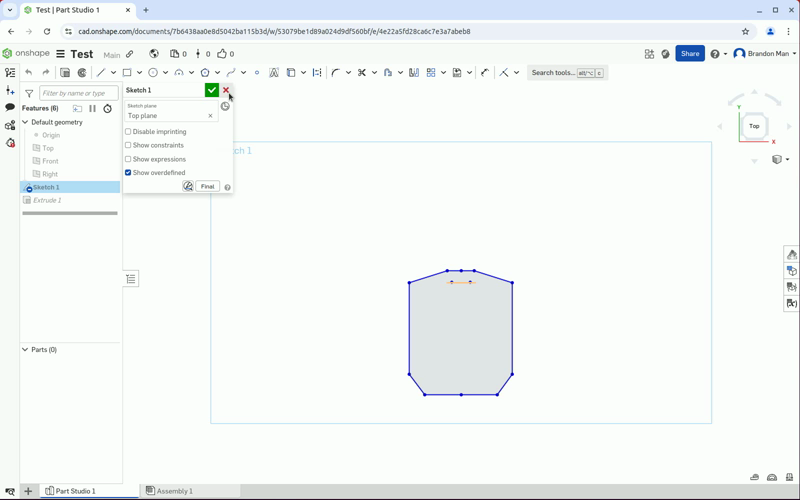
click(229, 92)
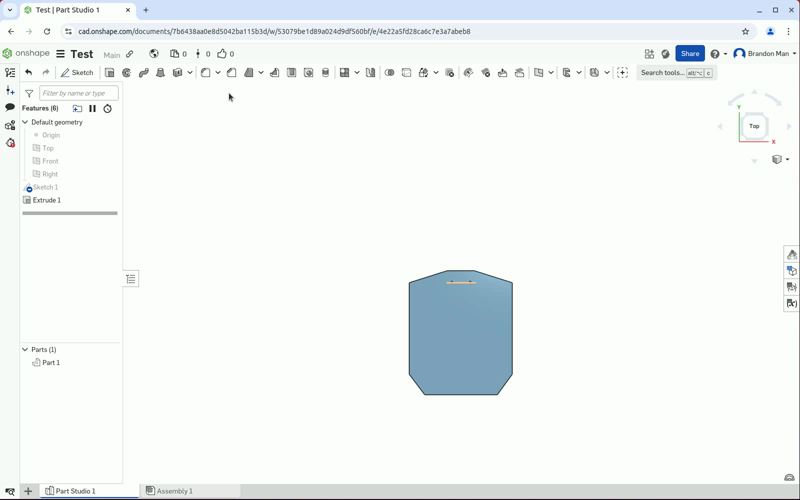
mouse_move(541, 75)
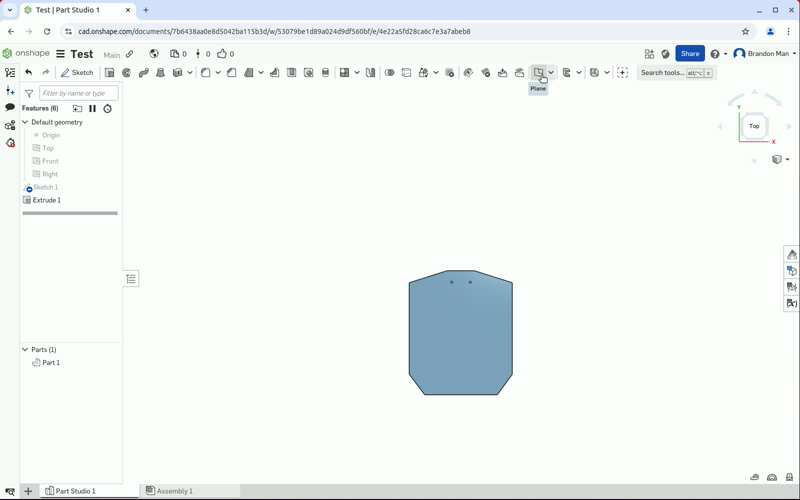
click(541, 75)
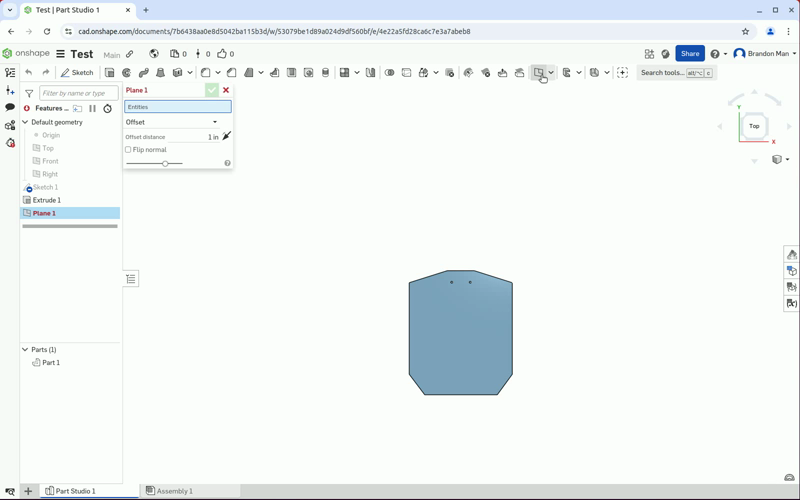
mouse_move(73, 150)
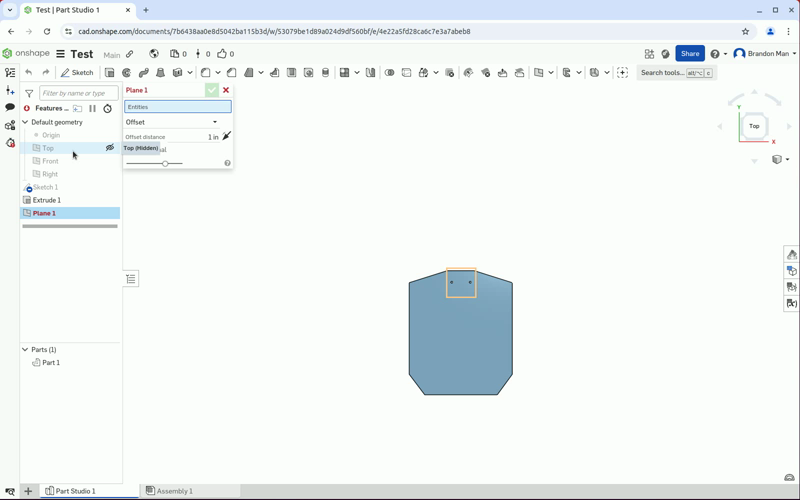
click(73, 150)
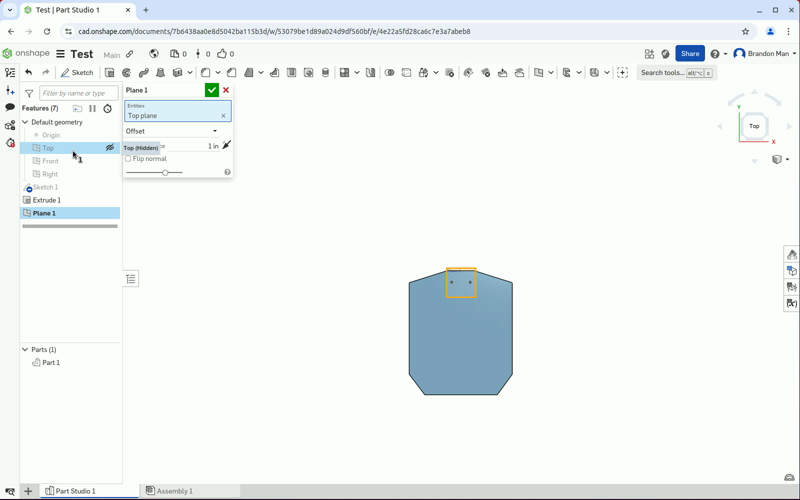
key(tab, 2)
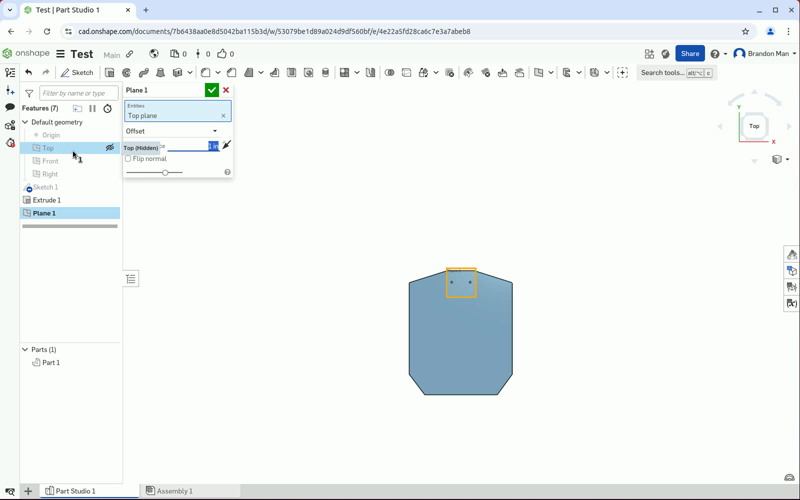
text(0.493)
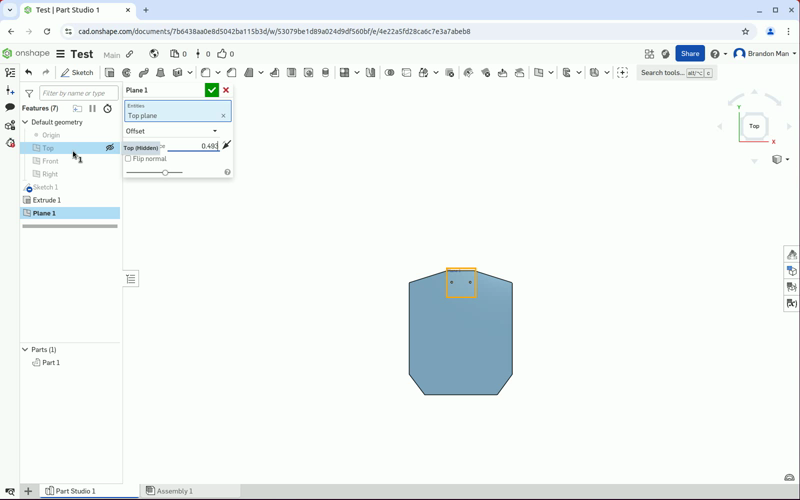
key(enter, 2)
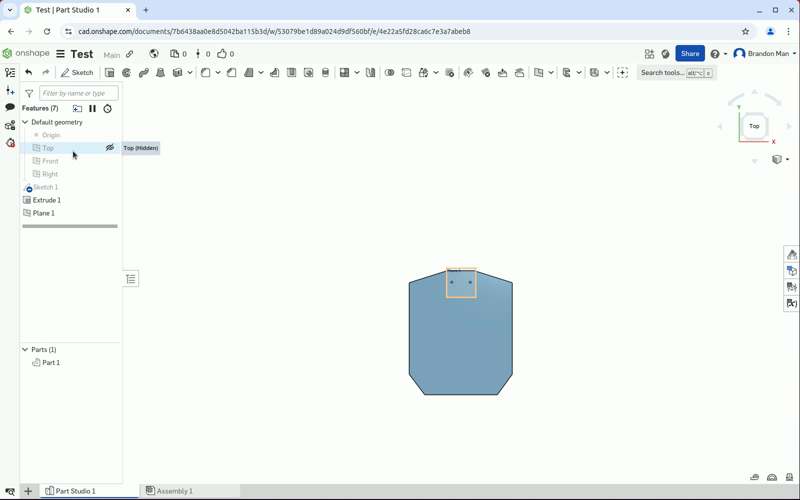
key(shift+s)
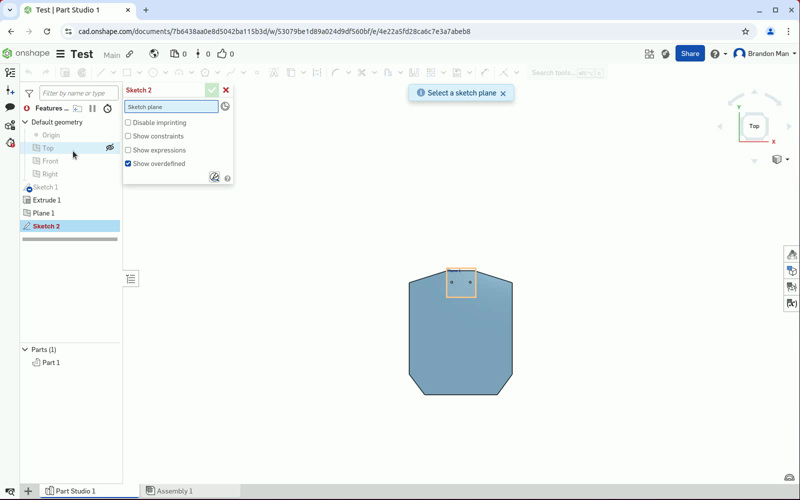
mouse_move(73, 215)
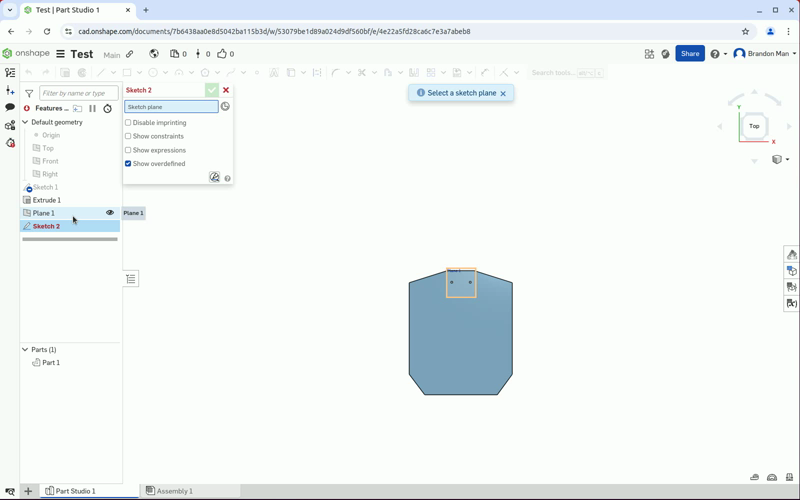
click(73, 215)
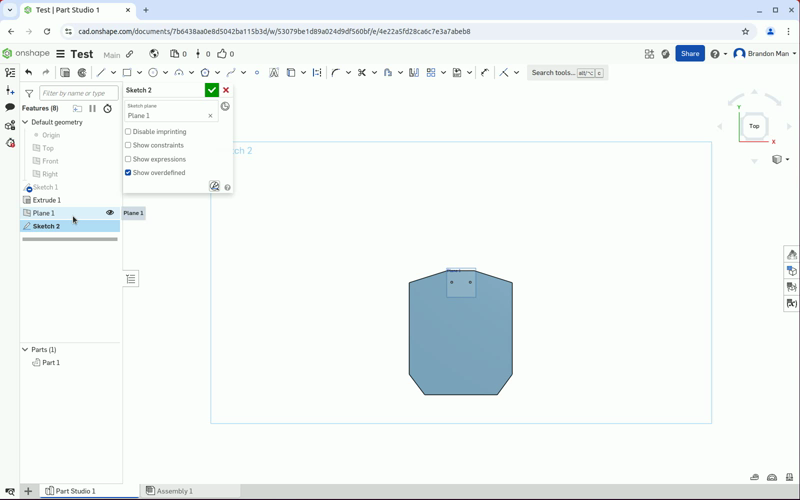
mouse_move(73, 352)
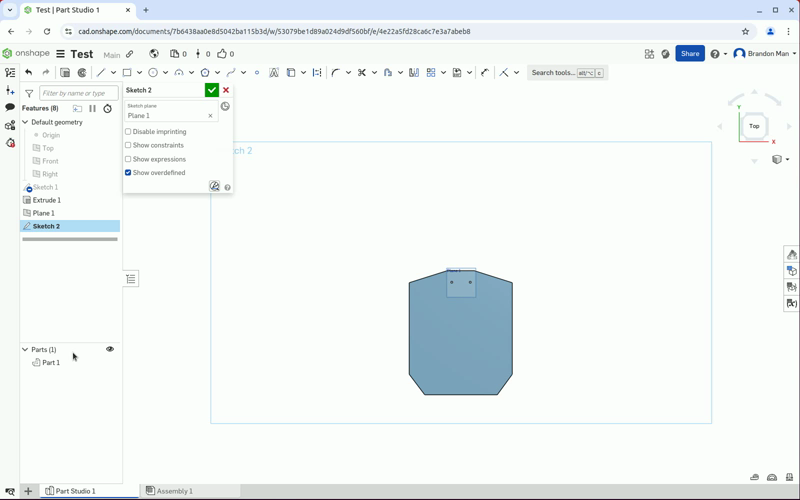
key(y)
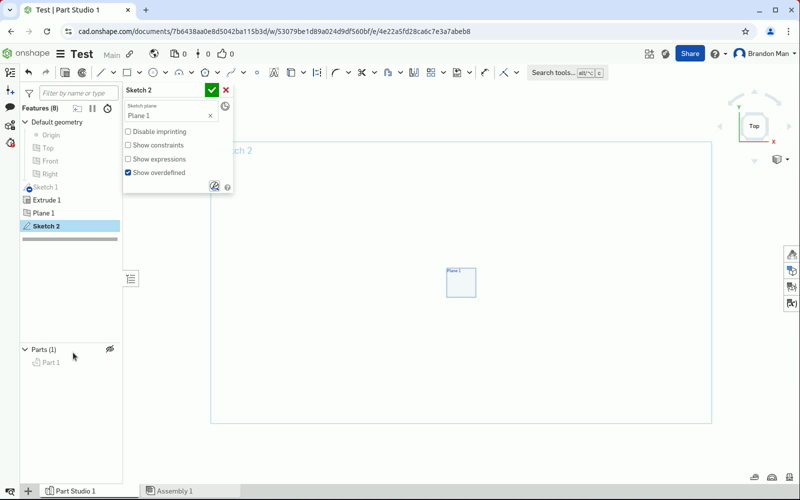
key(l)
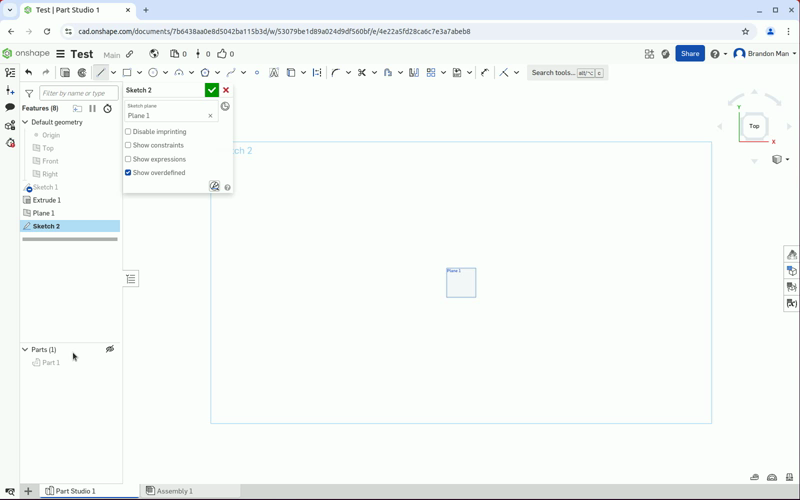
key_down(shift)
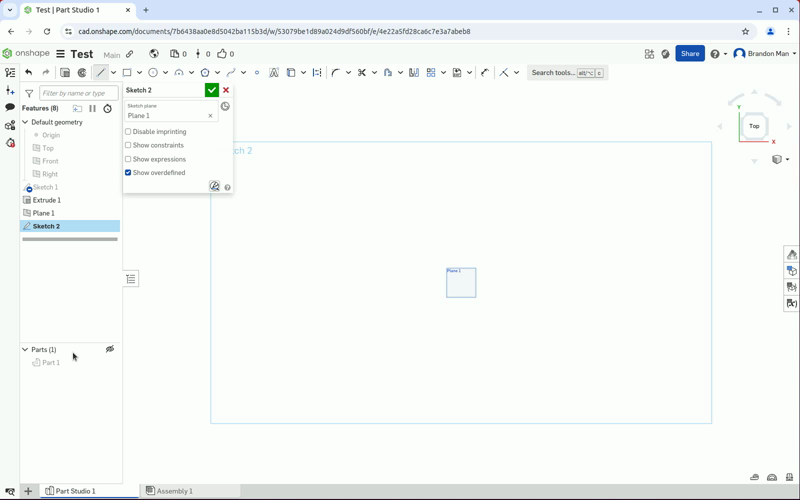
mouse_move(409, 282)
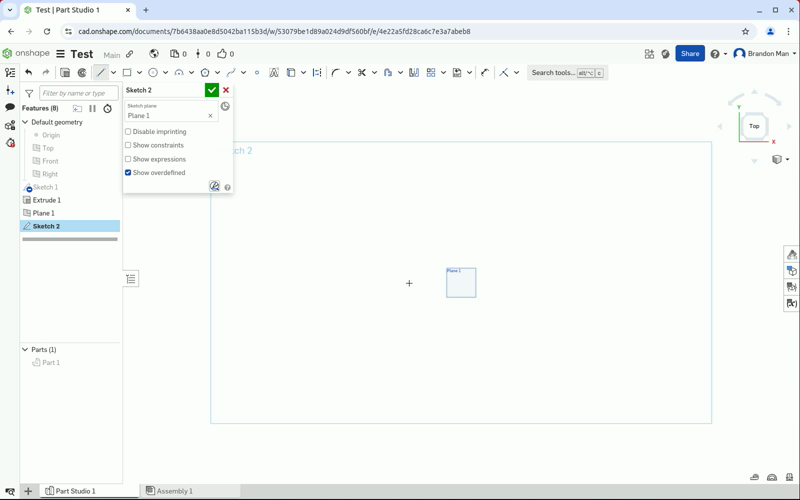
click(409, 282)
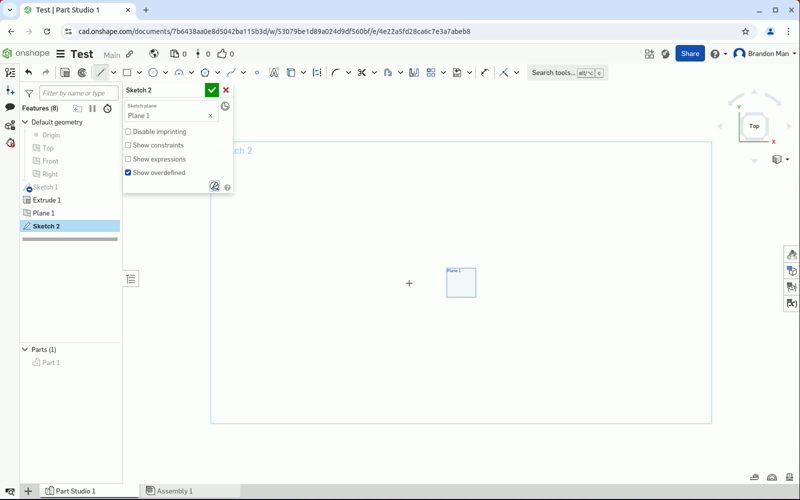
key_up(shift)
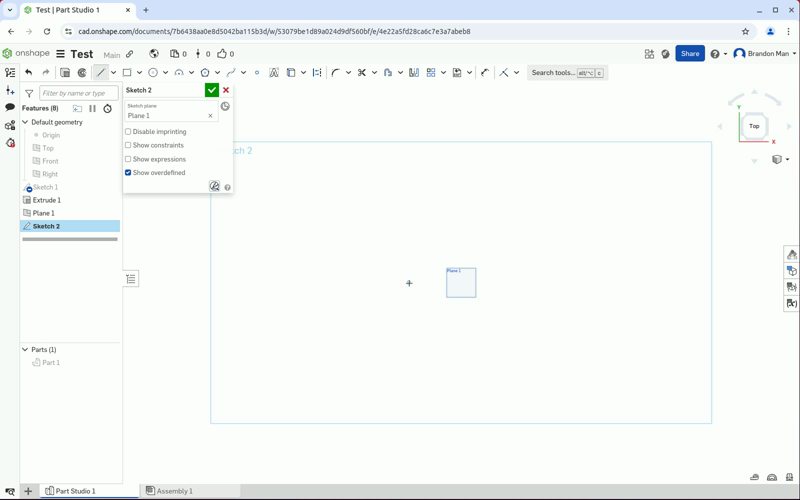
key_down(shift)
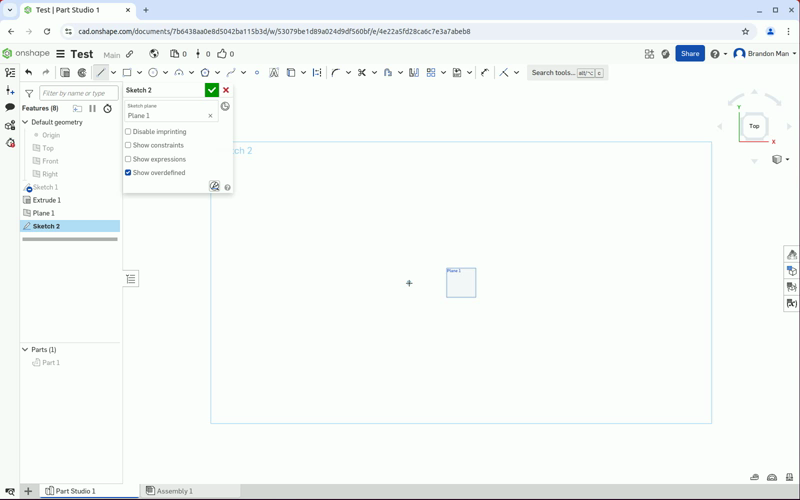
mouse_move(439, 282)
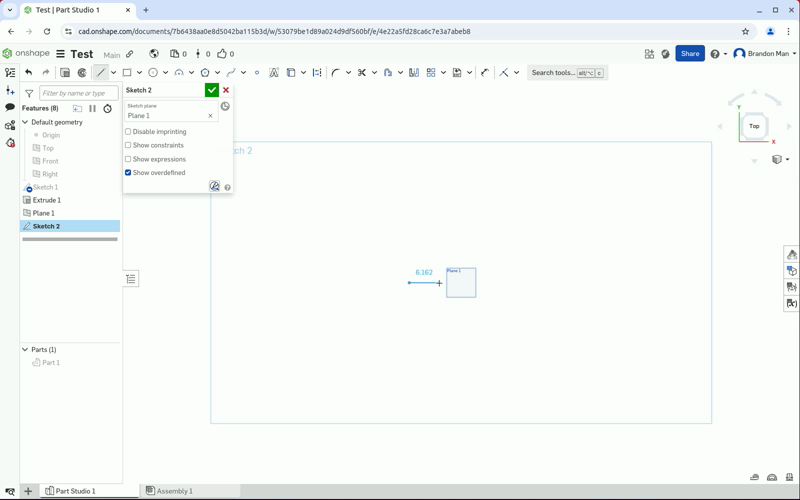
mouse_move(436, 282)
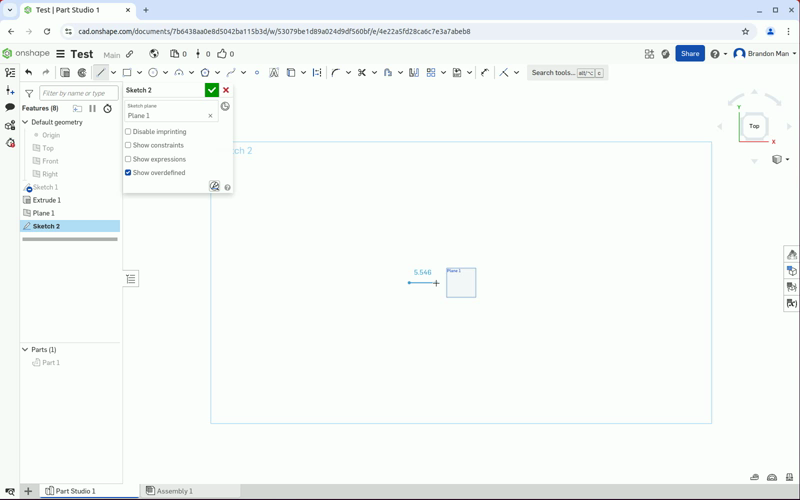
click(436, 282)
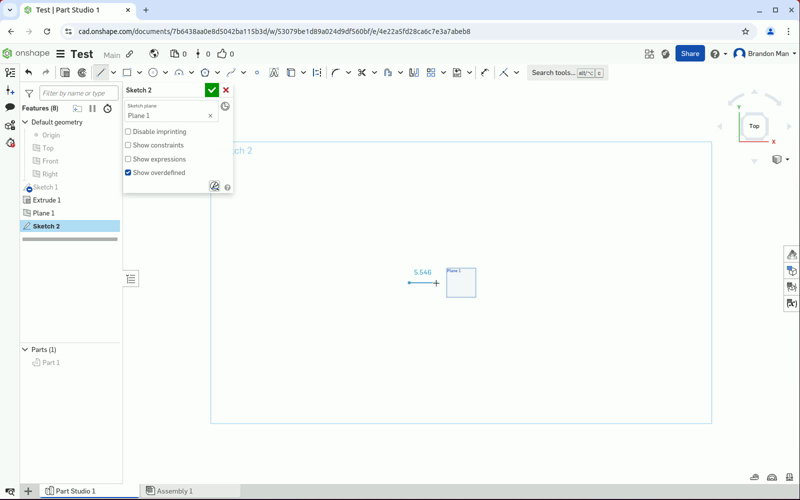
key_up(shift)
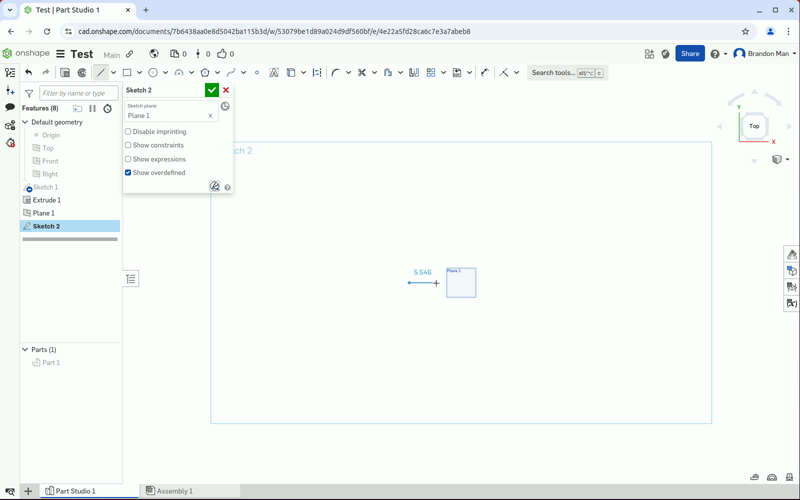
key_down(shift)
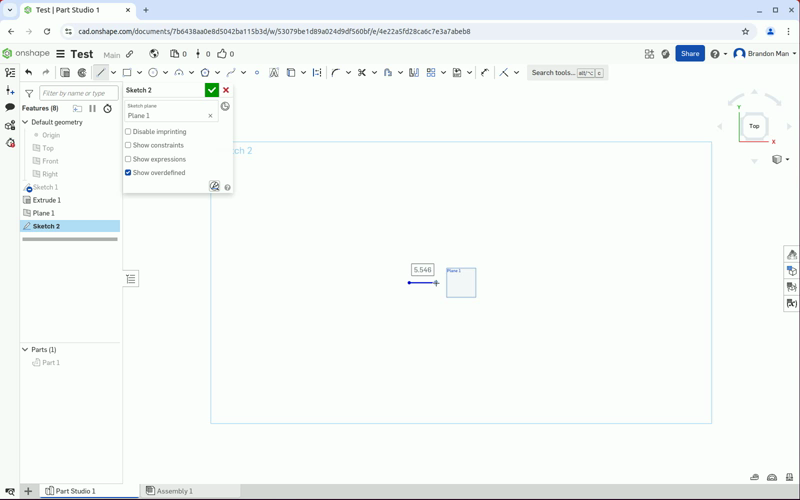
mouse_move(466, 282)
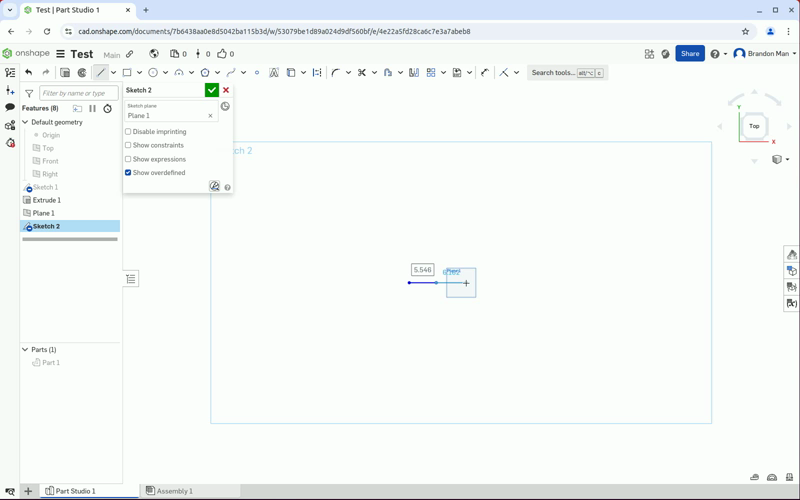
mouse_move(448, 279)
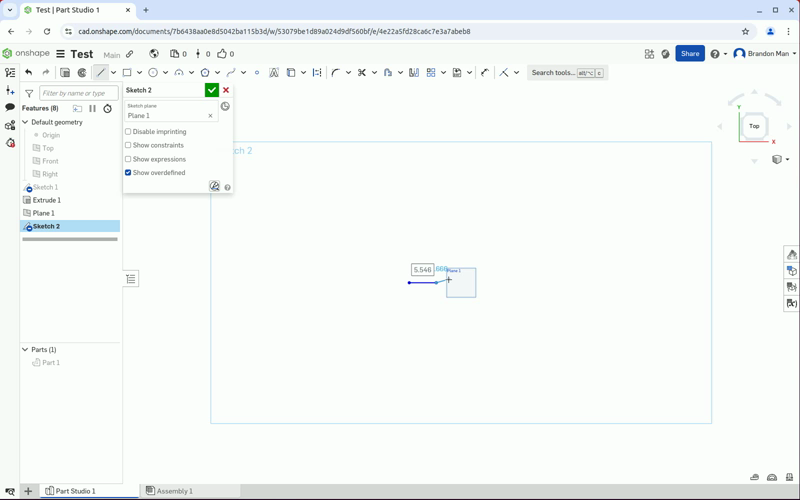
click(448, 279)
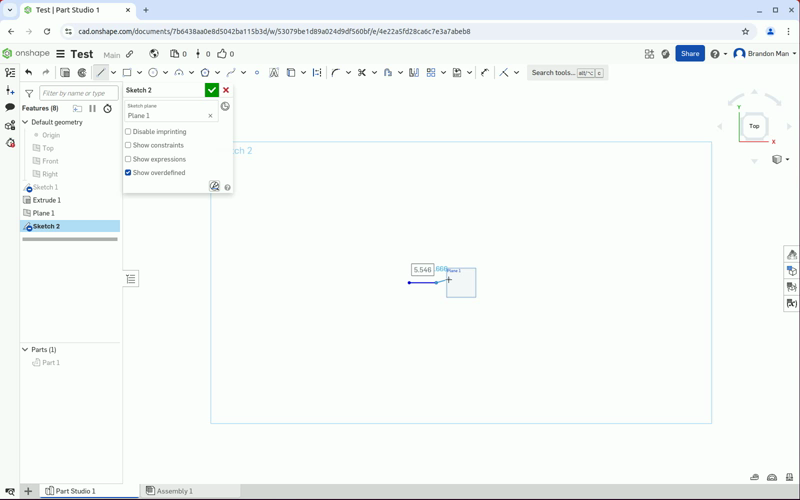
key_up(shift)
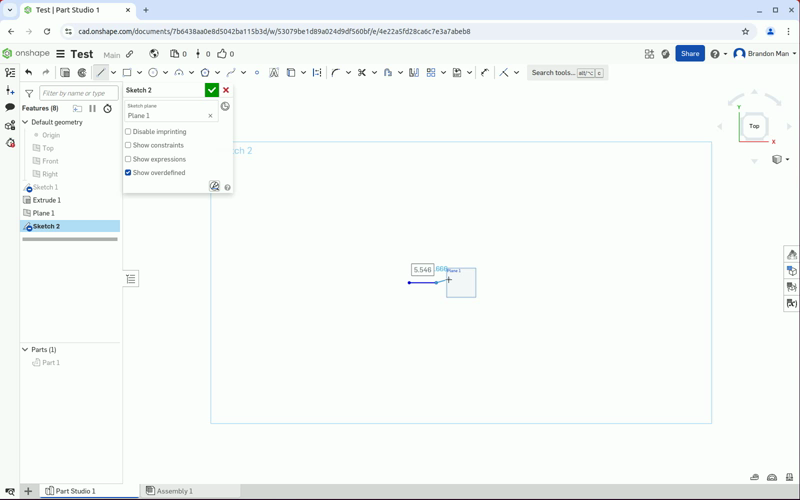
key_down(shift)
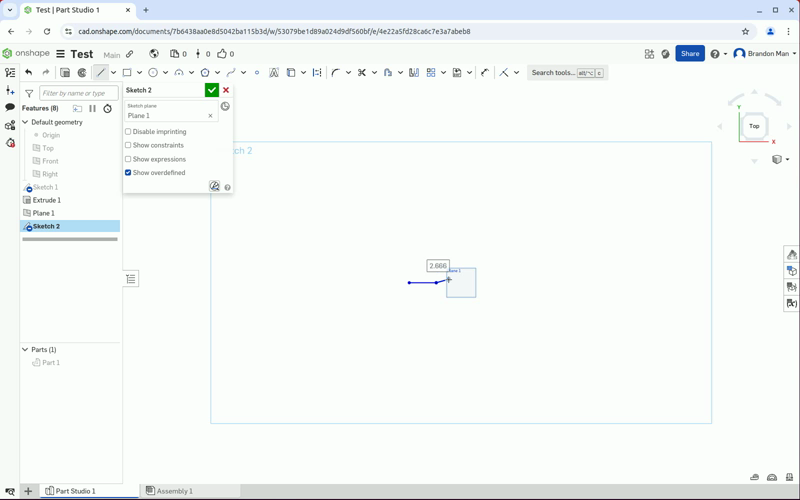
mouse_move(478, 279)
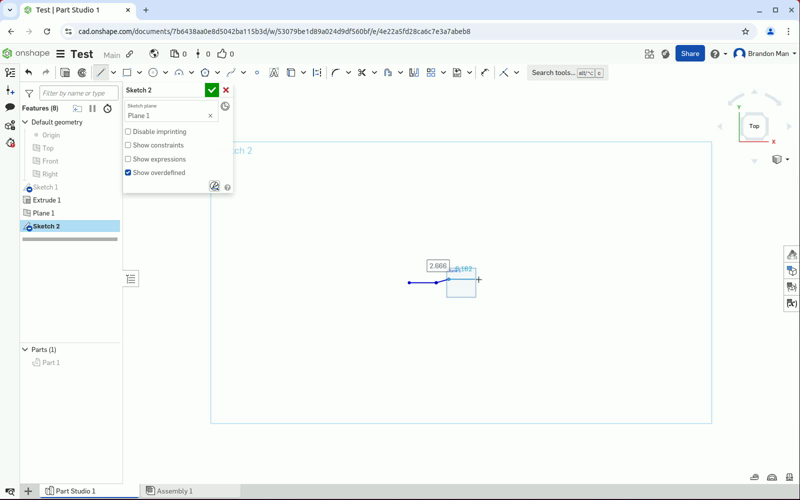
mouse_move(448, 270)
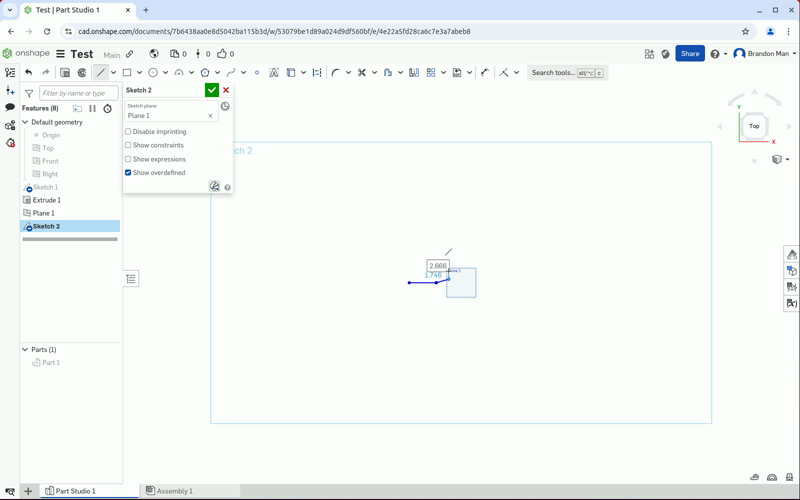
click(448, 270)
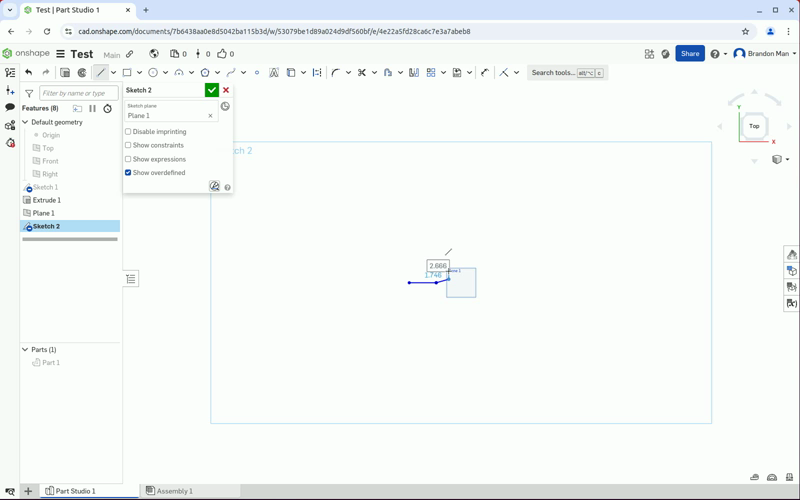
key_up(shift)
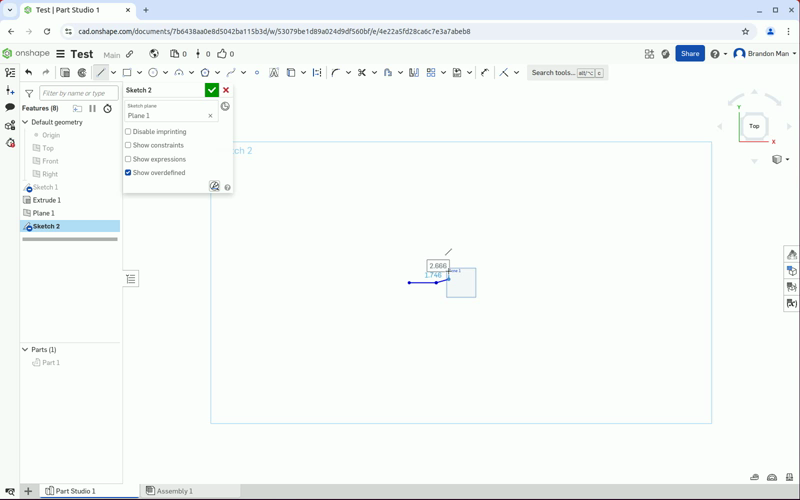
mouse_move(478, 270)
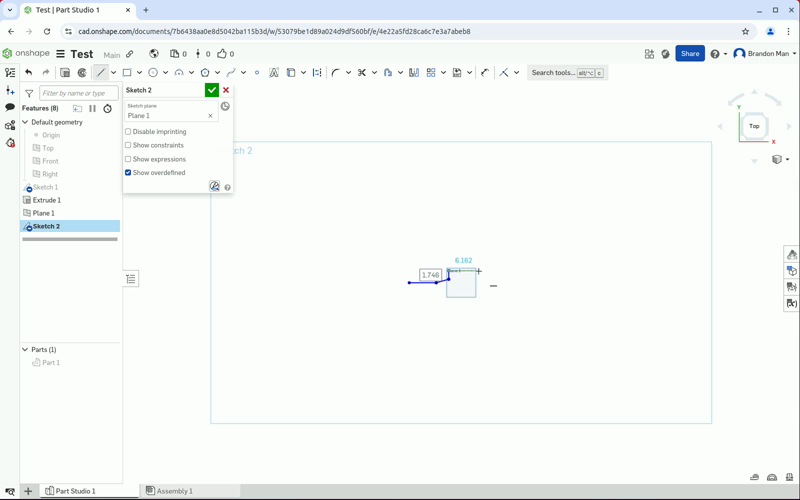
key_down(shift)
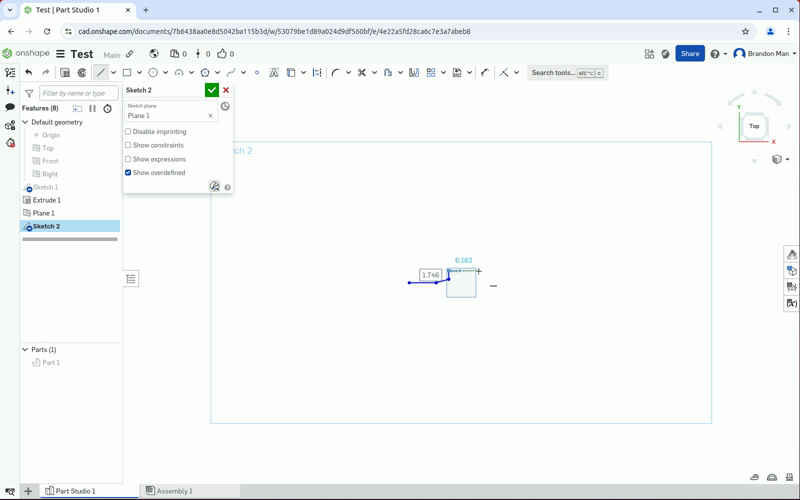
mouse_move(409, 282)
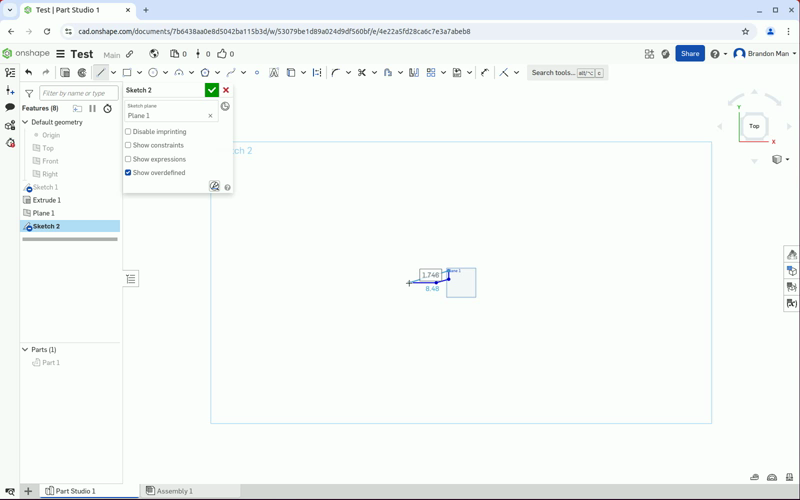
key_up(shift)
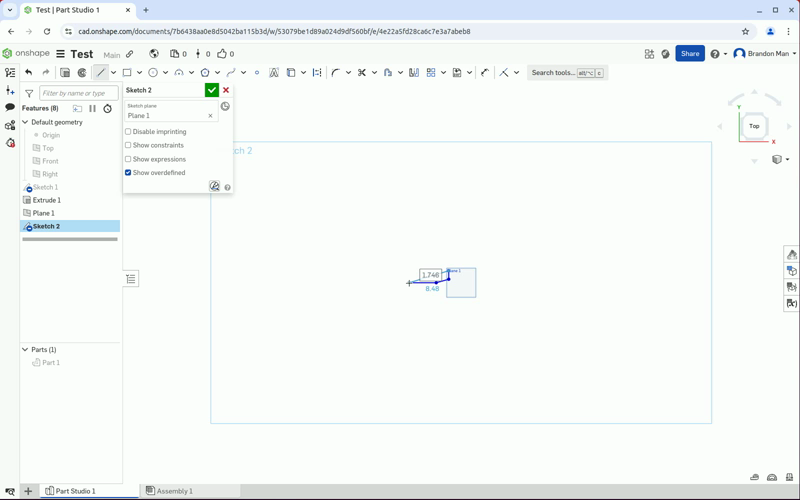
click(409, 282)
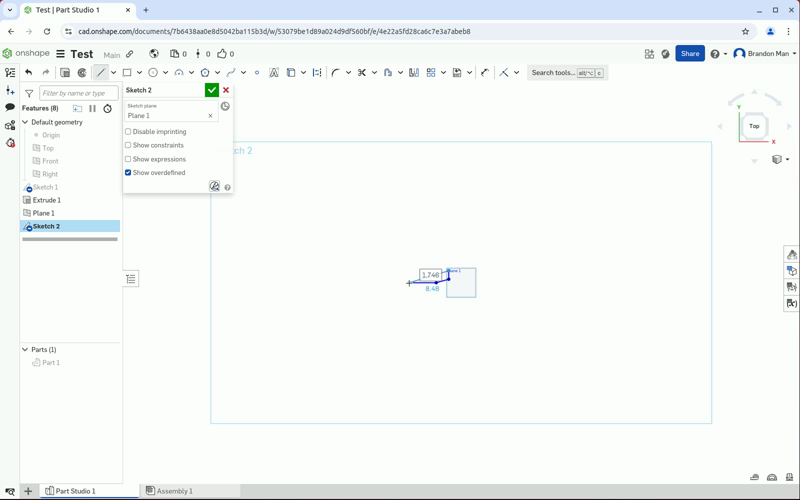
key(esc)
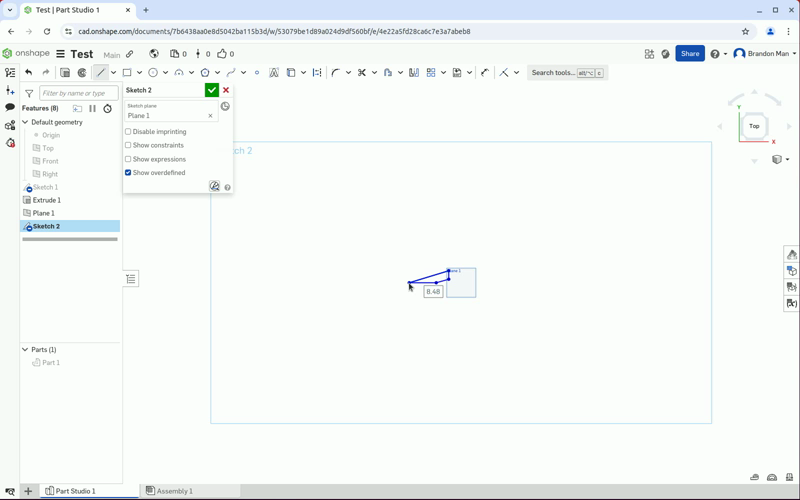
mouse_move(426, 280)
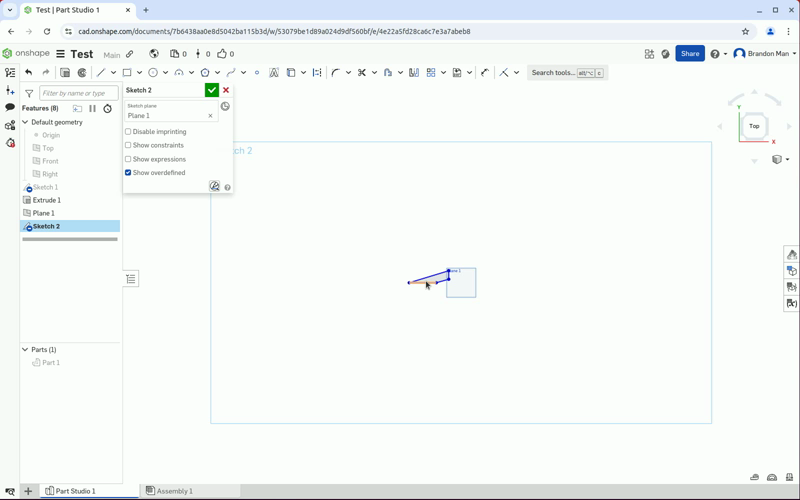
scroll(6)
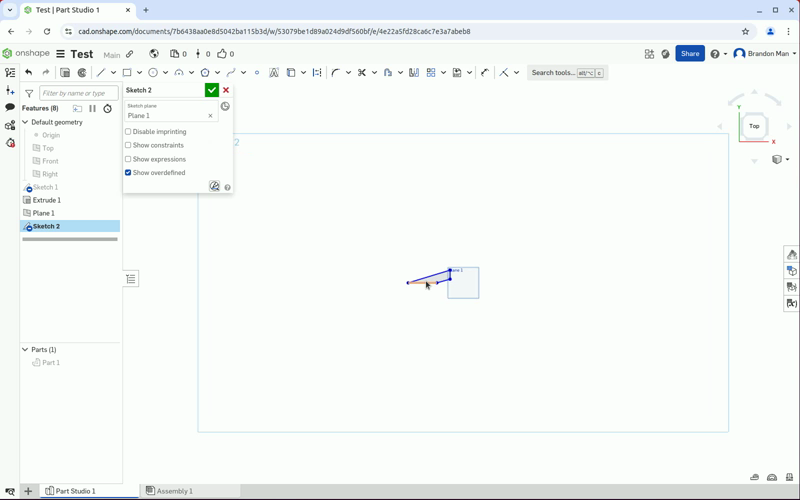
scroll(6)
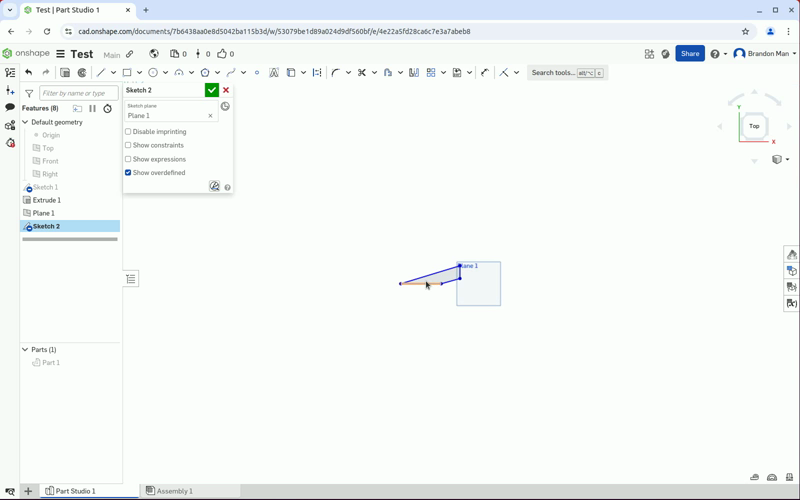
scroll(6)
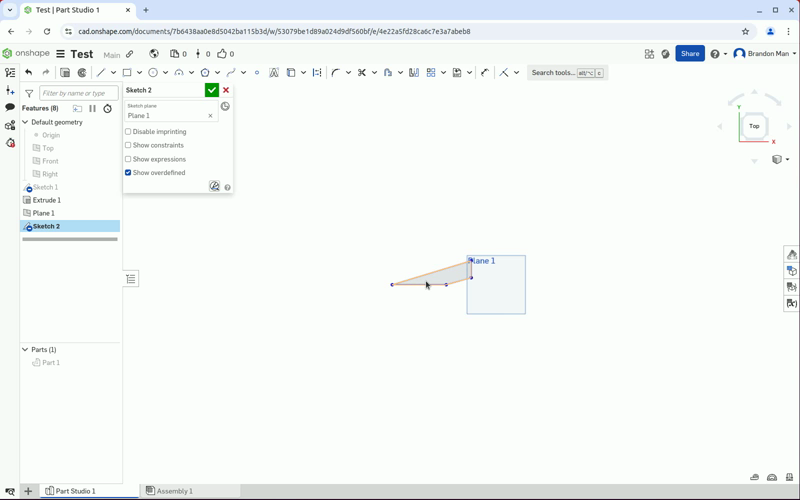
scroll(6)
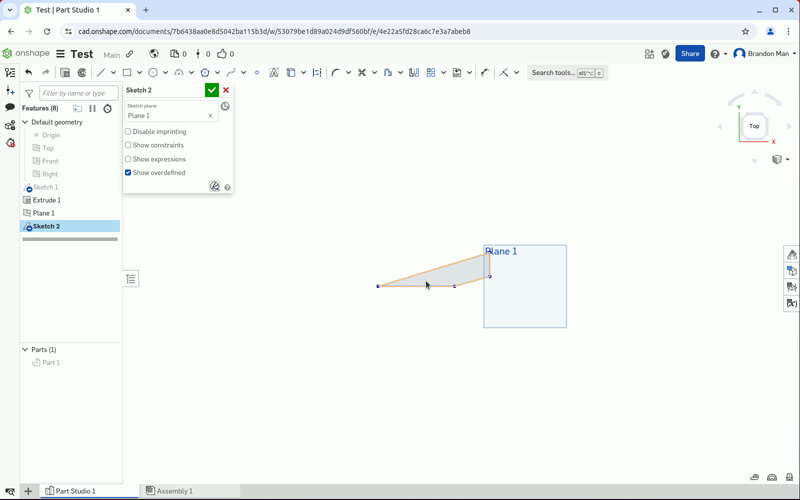
scroll(6)
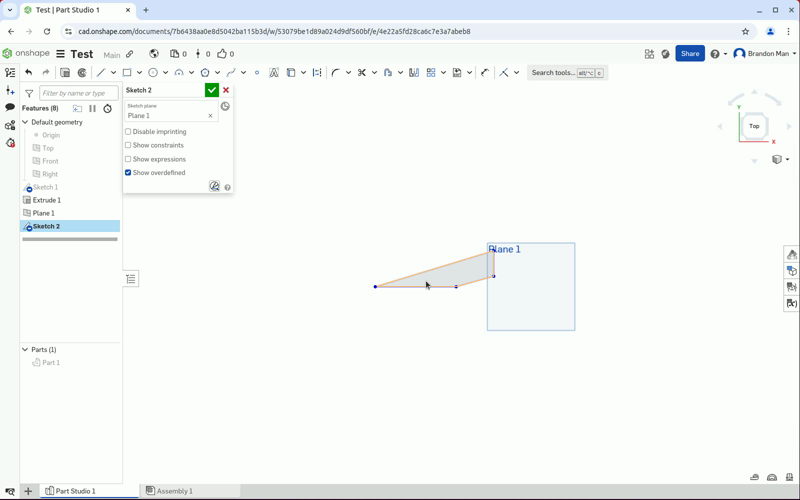
scroll(6)
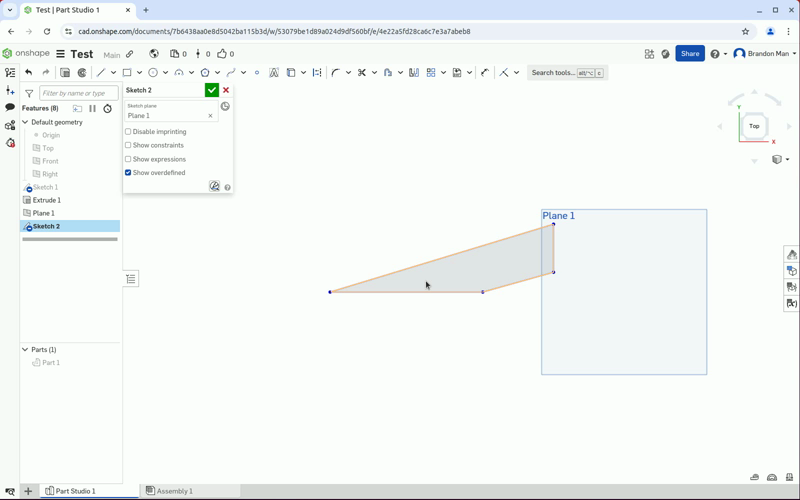
scroll(6)
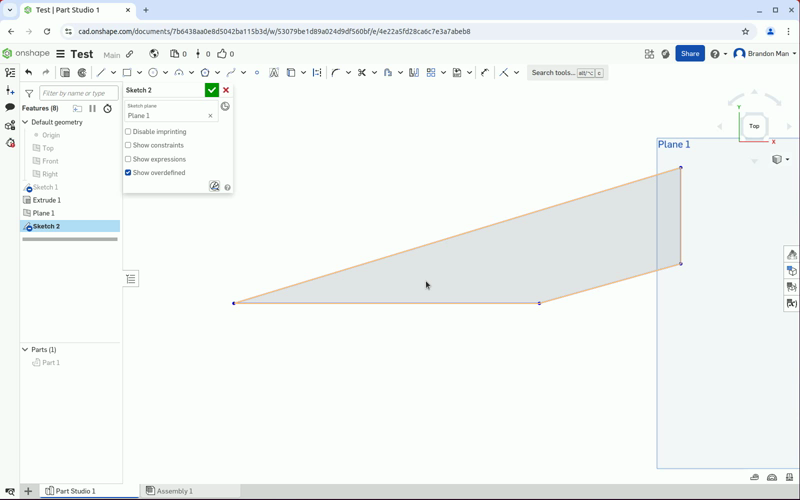
click(426, 280)
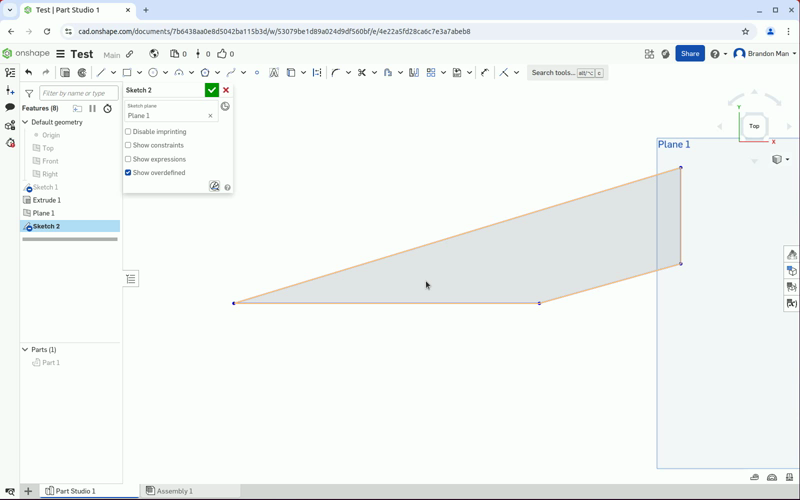
scroll(-6)
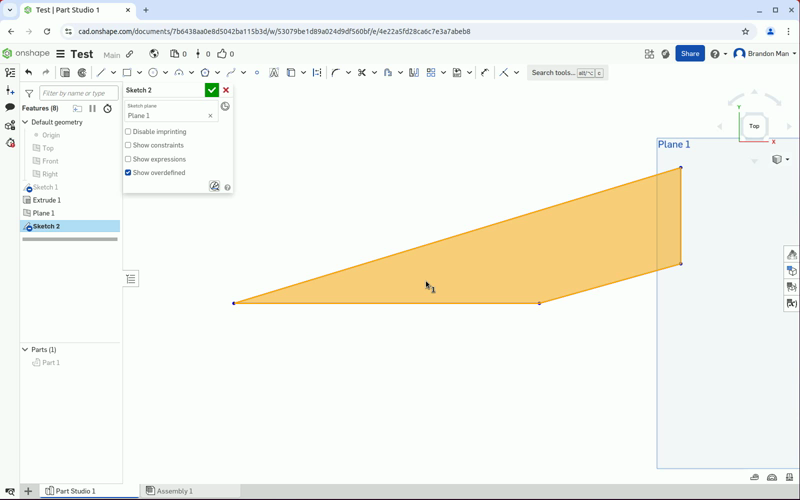
scroll(-6)
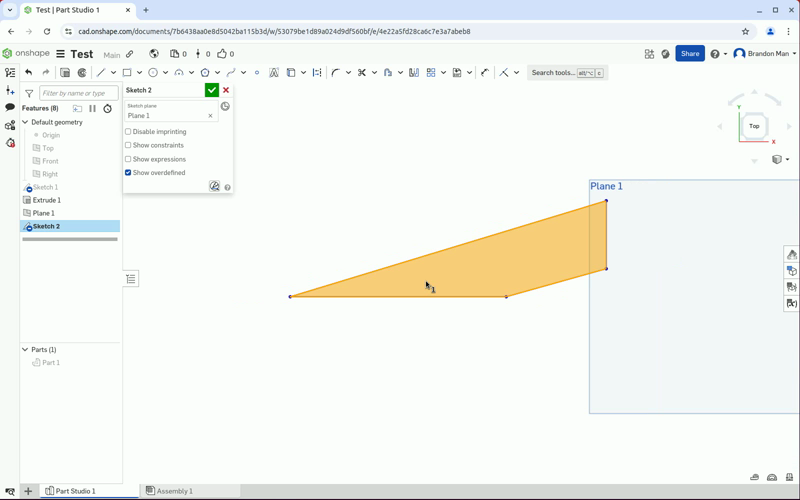
scroll(-6)
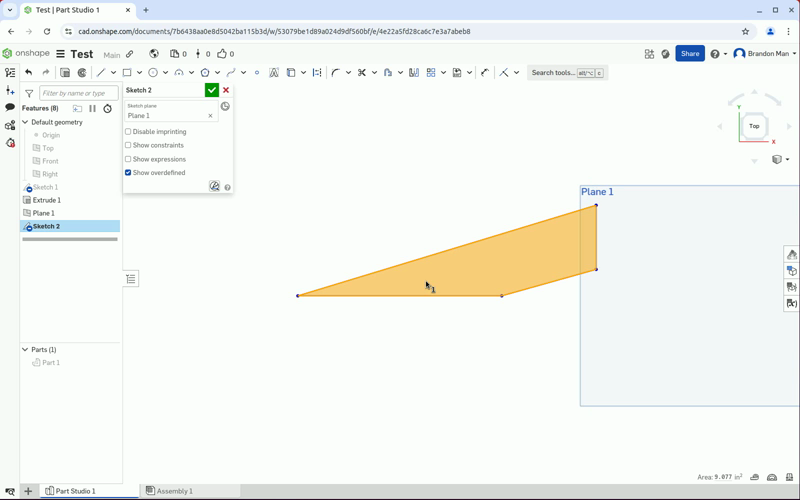
scroll(-6)
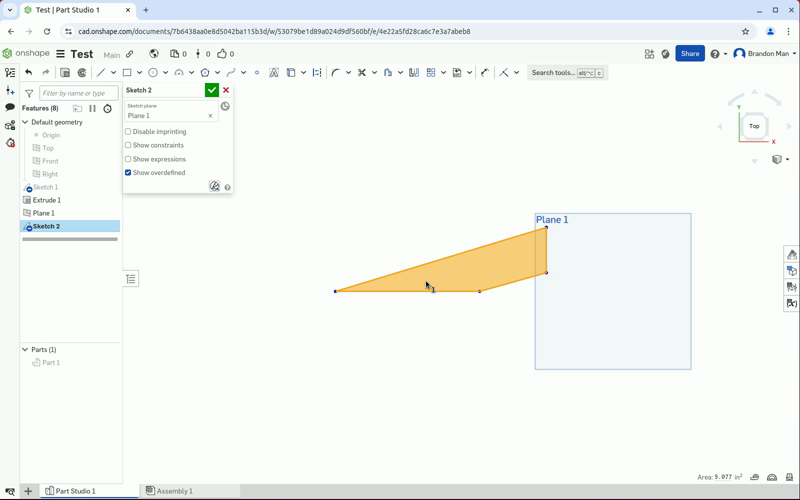
scroll(-6)
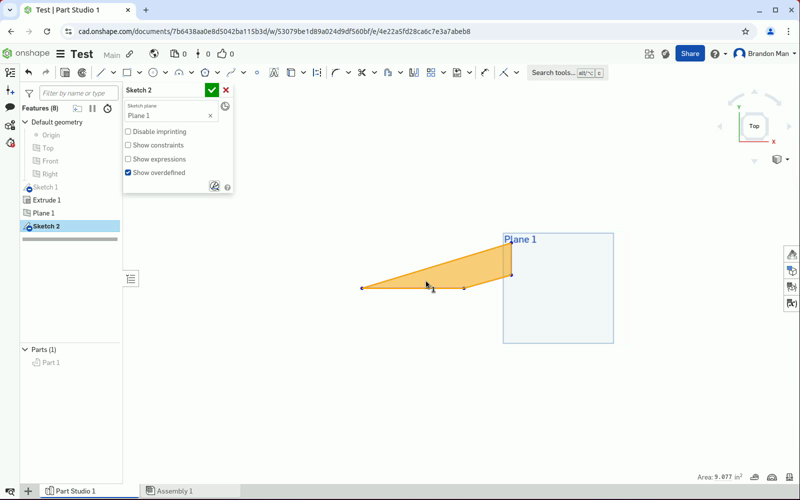
scroll(-6)
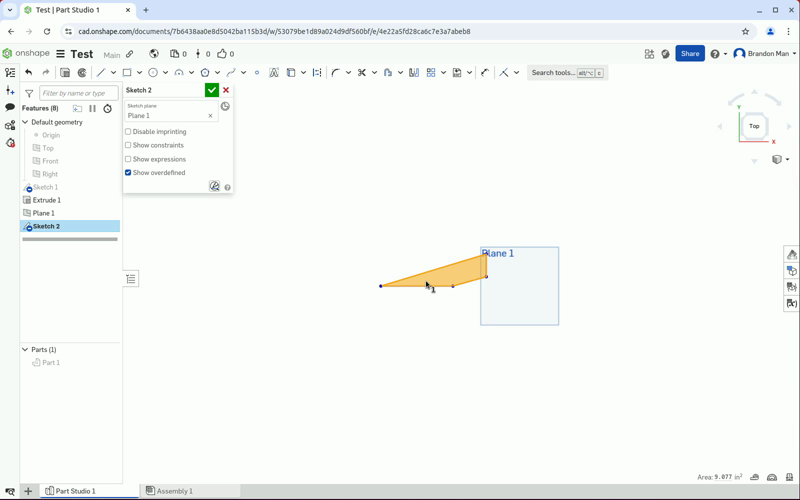
scroll(-6)
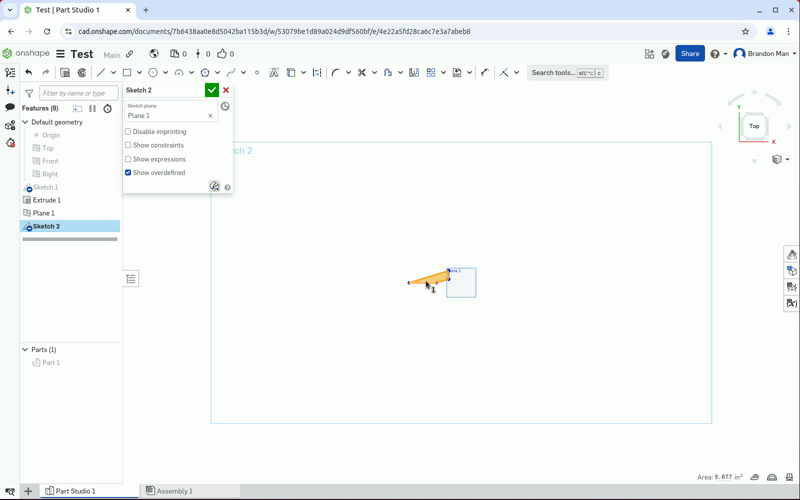
mouse_move(73, 352)
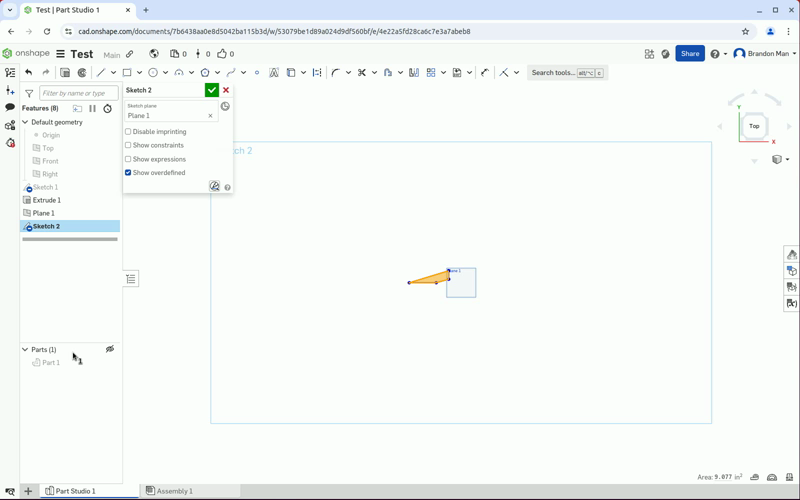
key(shift+y)
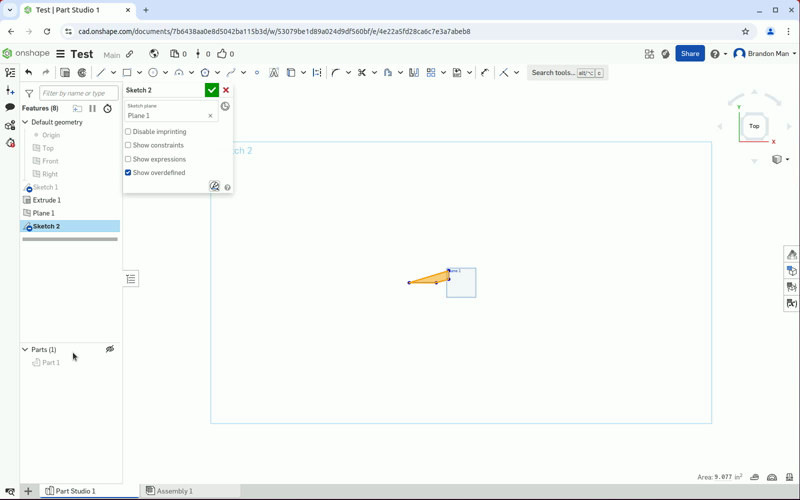
key(shift+e)
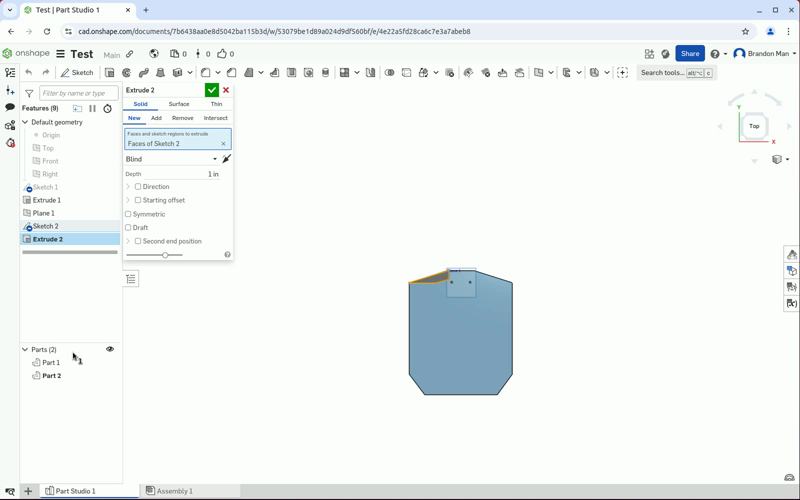
mouse_move(143, 106)
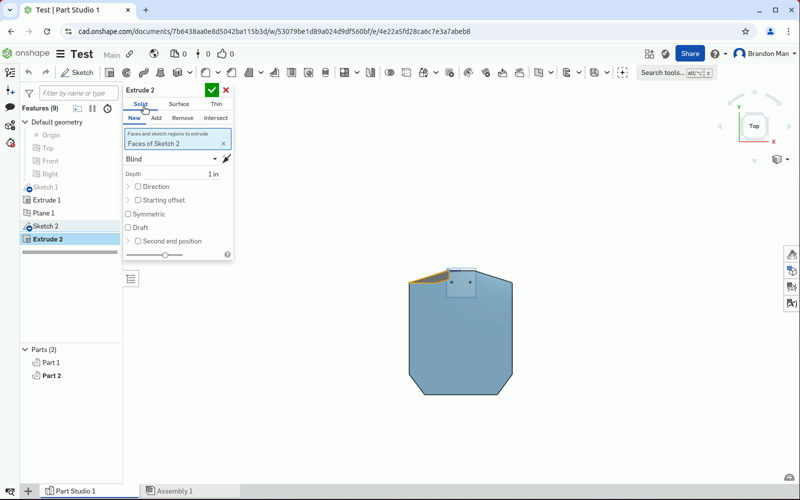
click(143, 106)
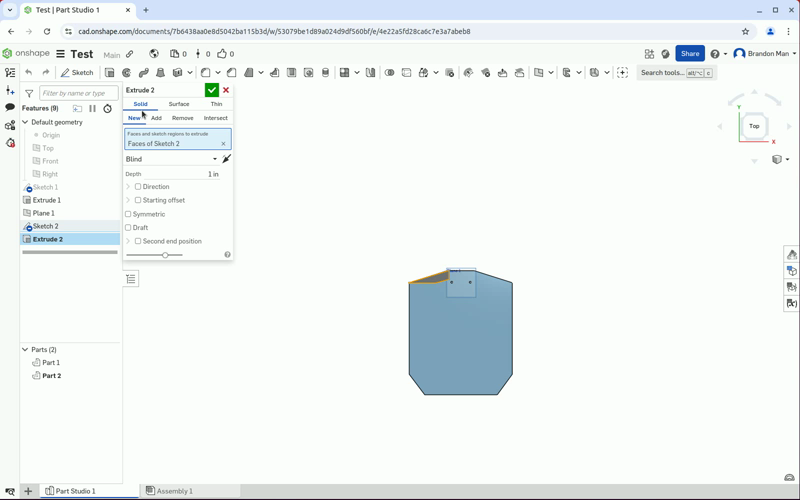
mouse_move(137, 120)
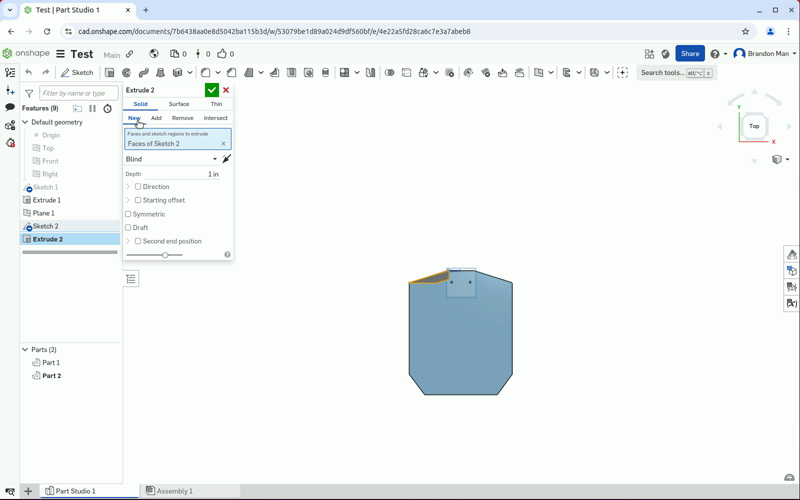
click(137, 120)
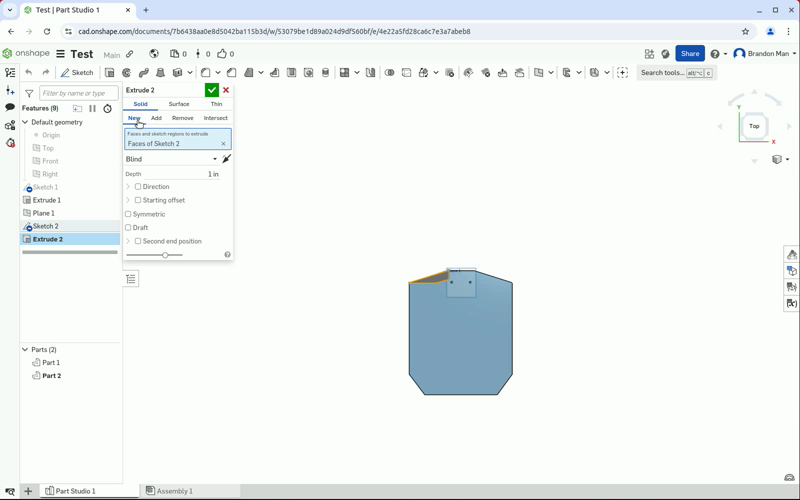
key(tab, 4)
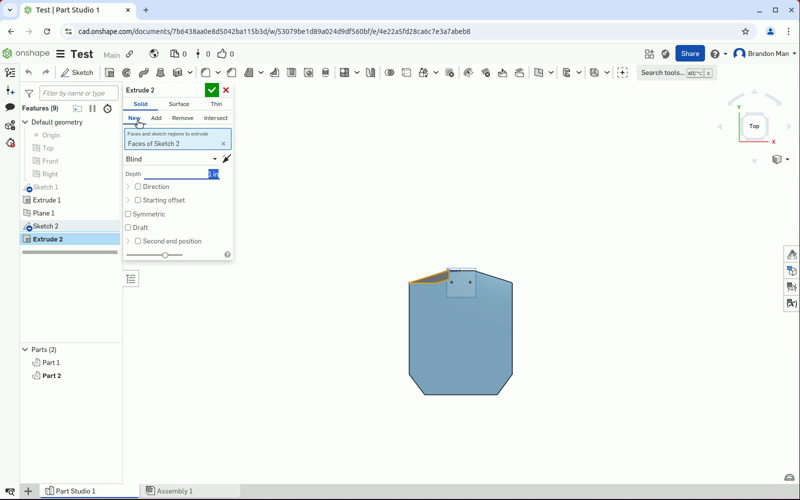
text(0.481)
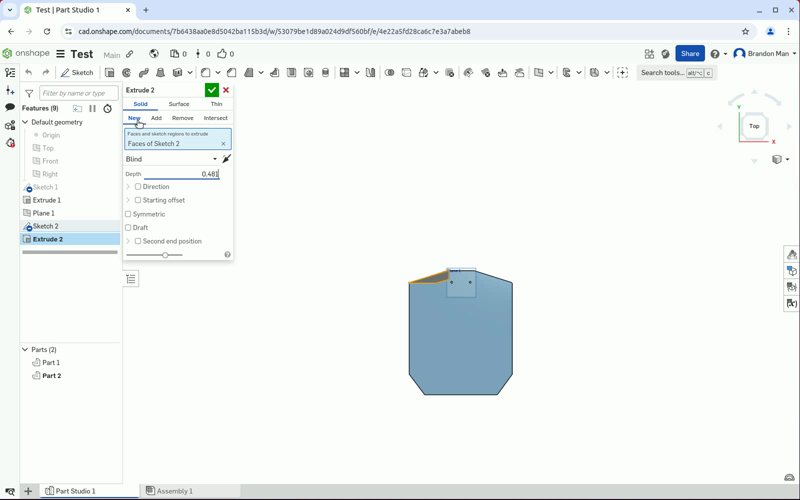
key(enter)
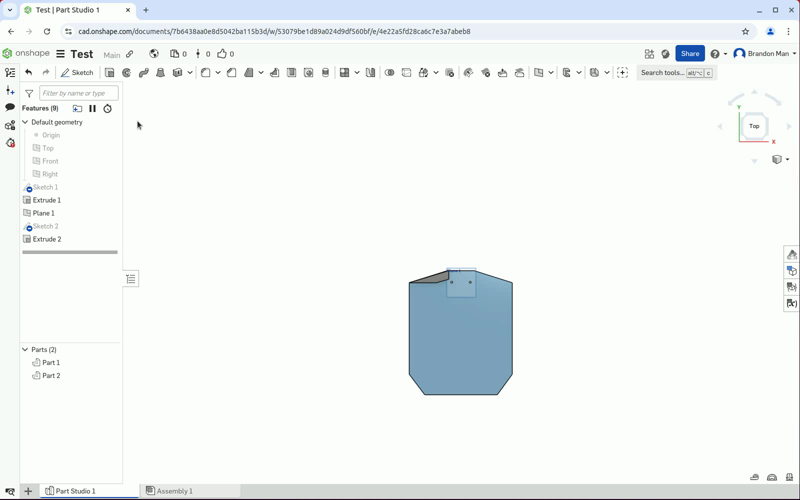
key(shift+h)
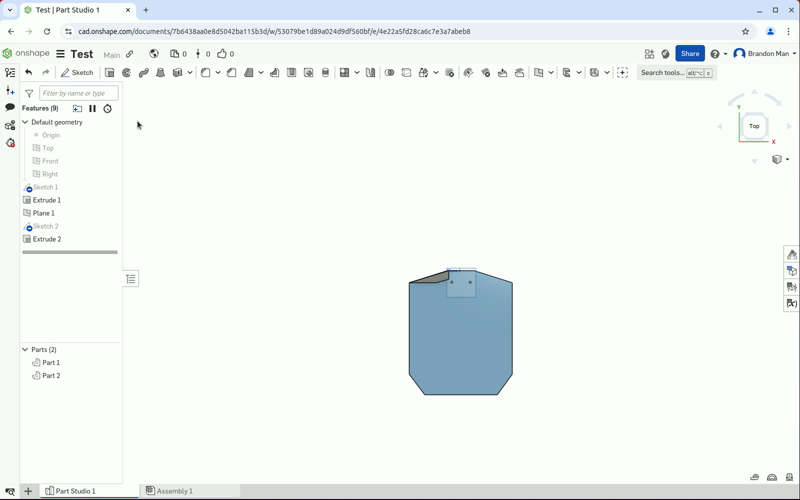
key(shift+h)
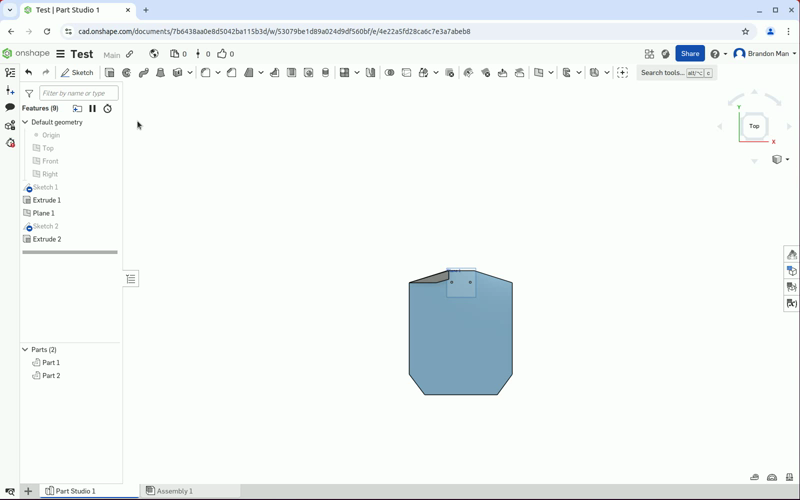
mouse_move(73, 189)
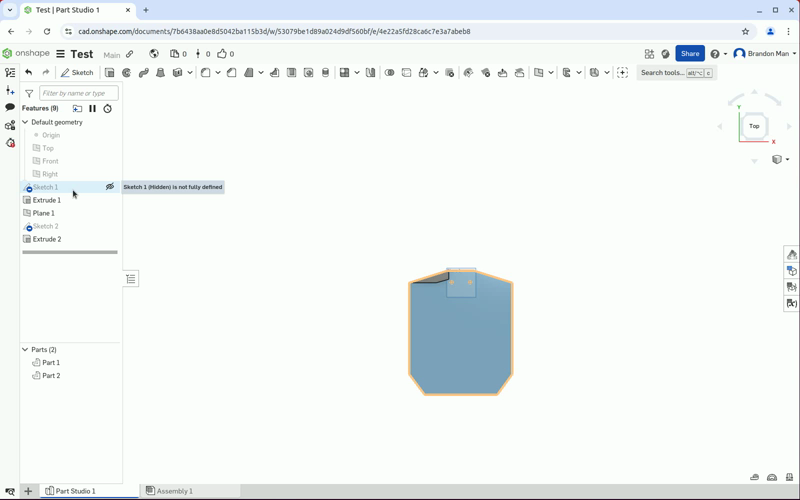
click(73, 189)
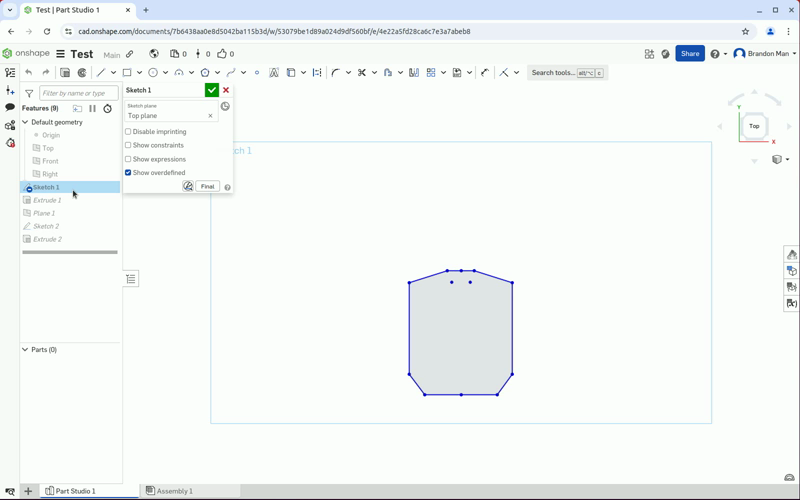
mouse_move(229, 92)
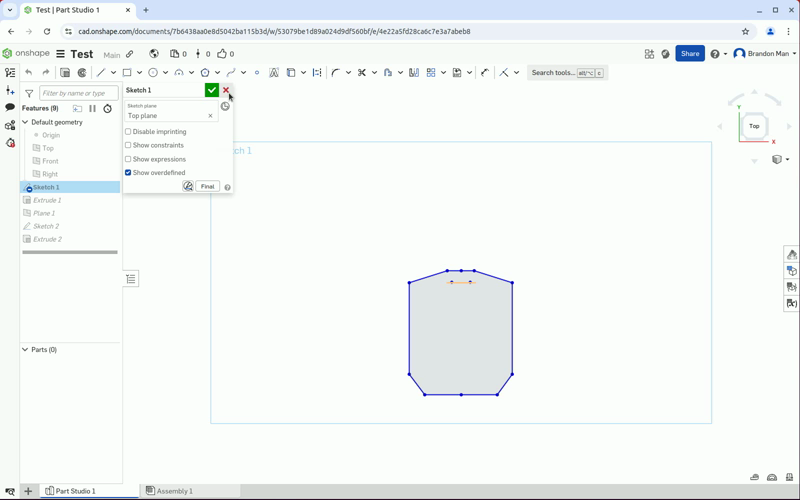
click(229, 92)
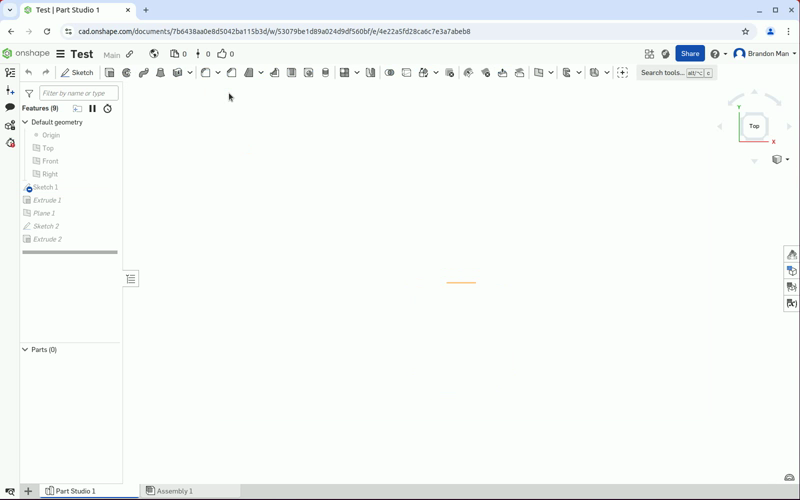
key(shift+s)
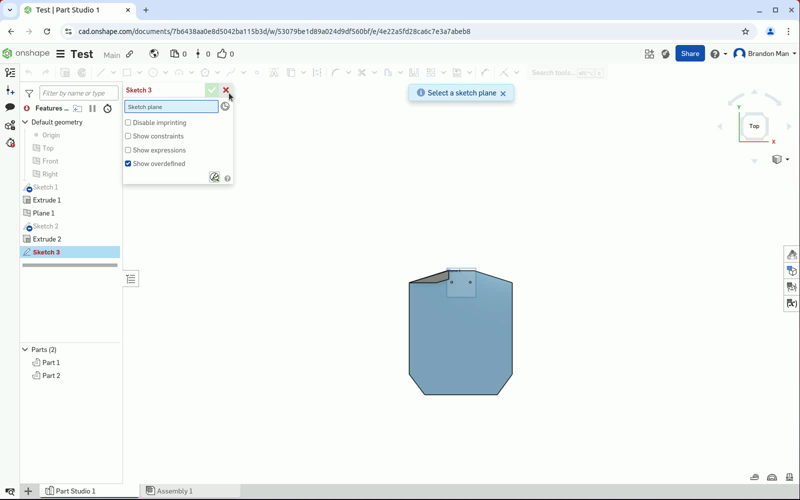
mouse_move(73, 215)
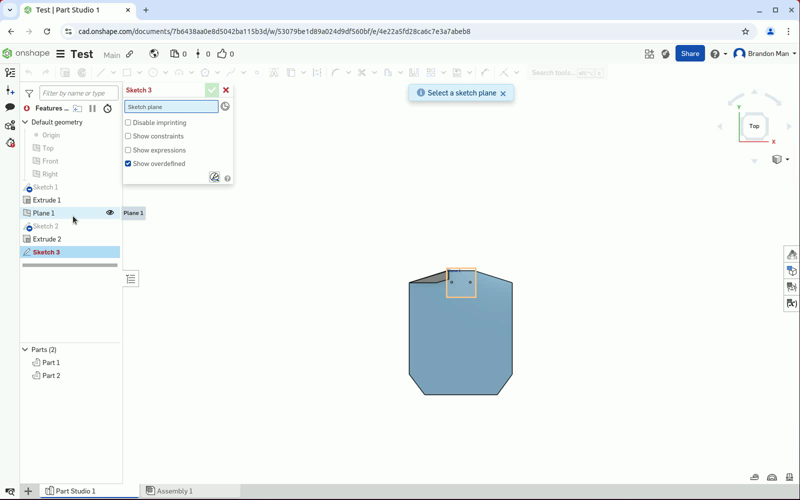
click(73, 215)
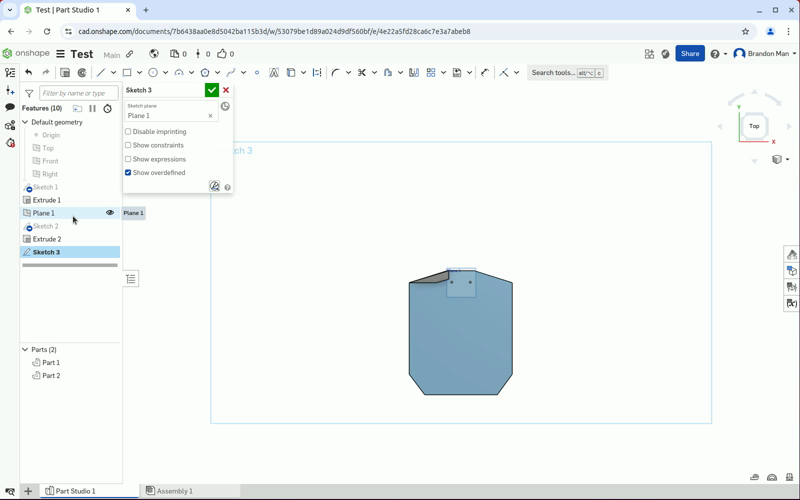
mouse_move(73, 352)
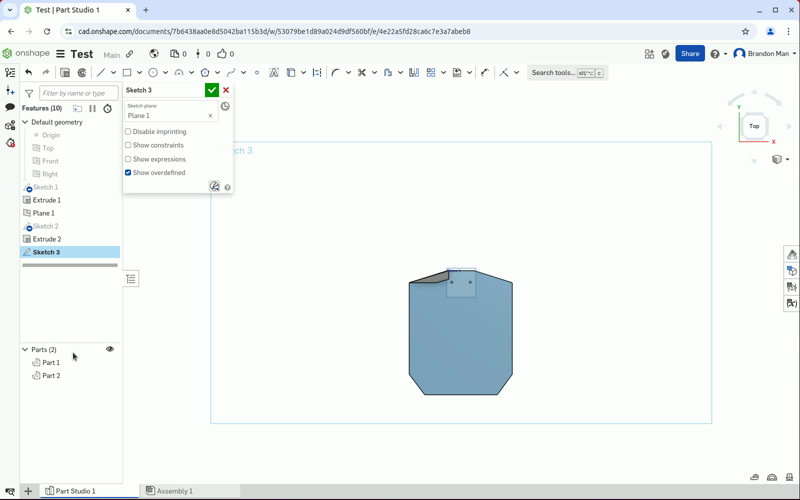
key(y)
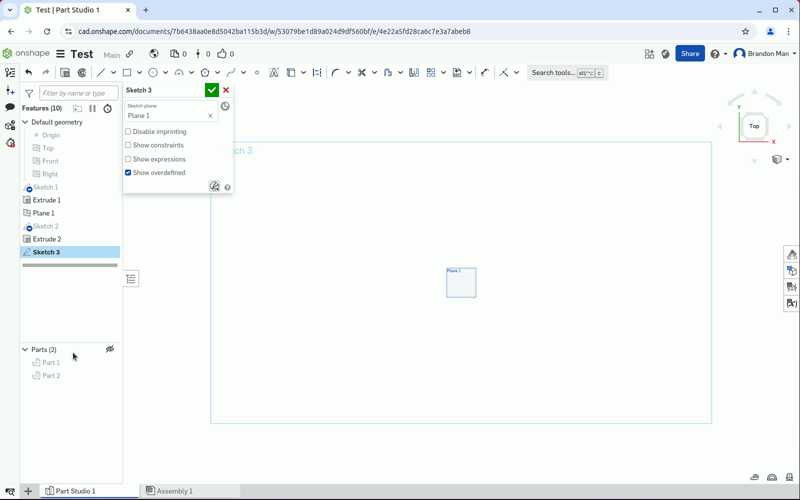
key(l)
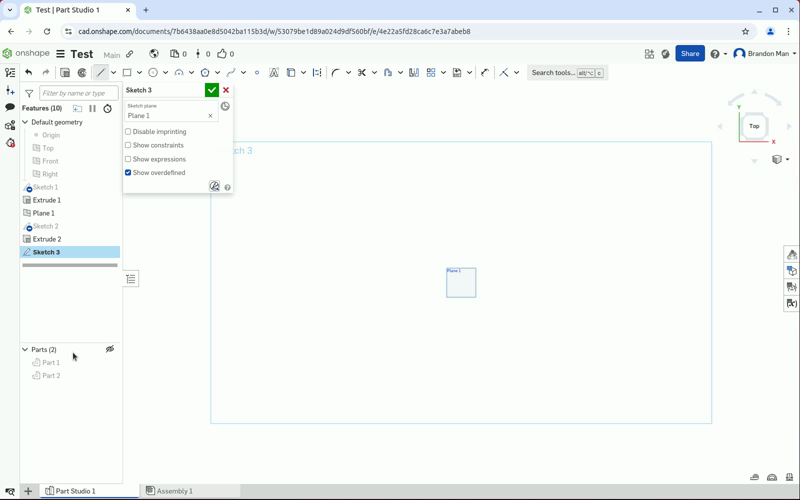
key_down(shift)
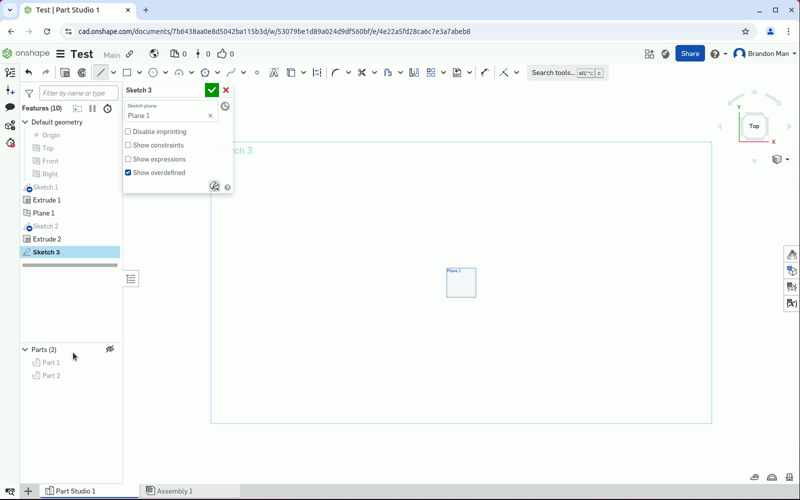
mouse_move(409, 374)
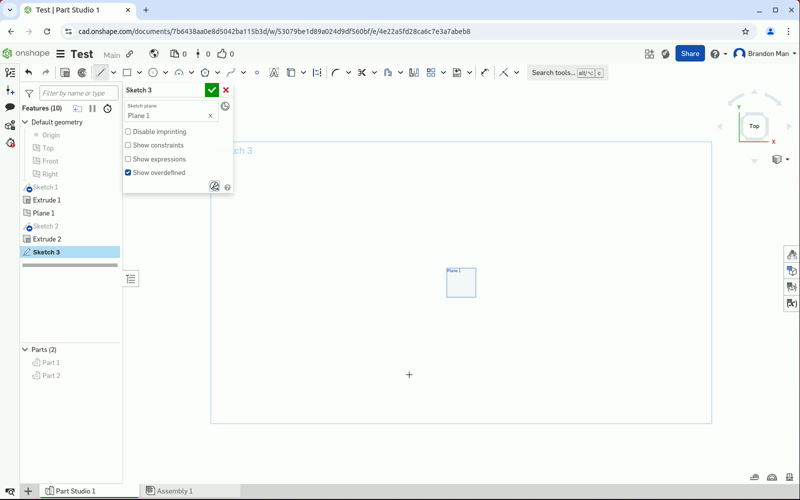
click(409, 374)
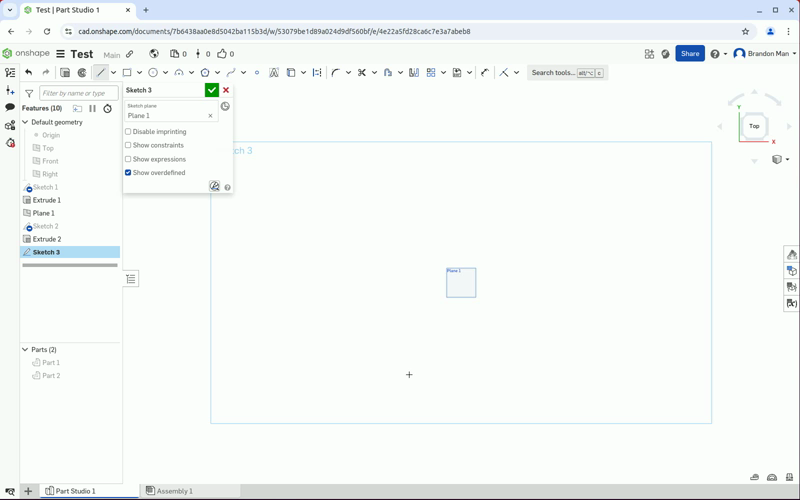
key_up(shift)
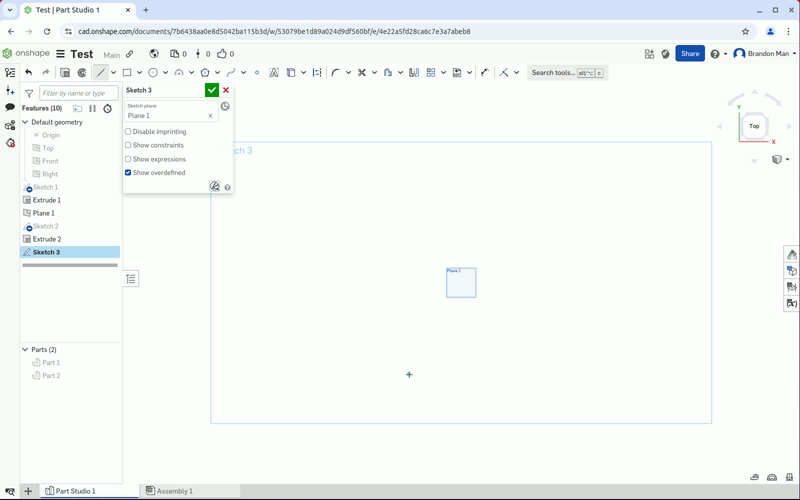
key_down(shift)
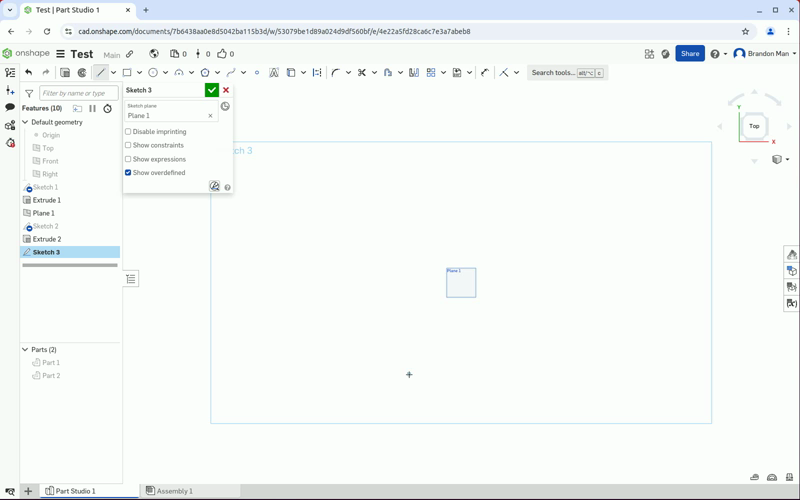
mouse_move(439, 374)
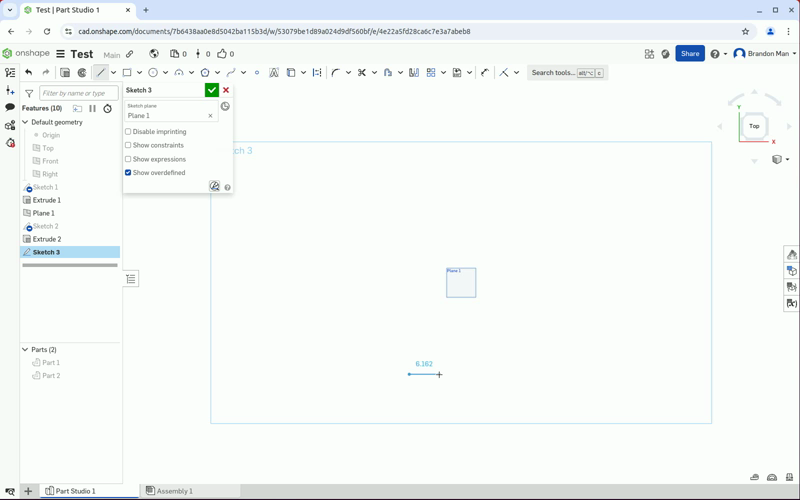
mouse_move(424, 395)
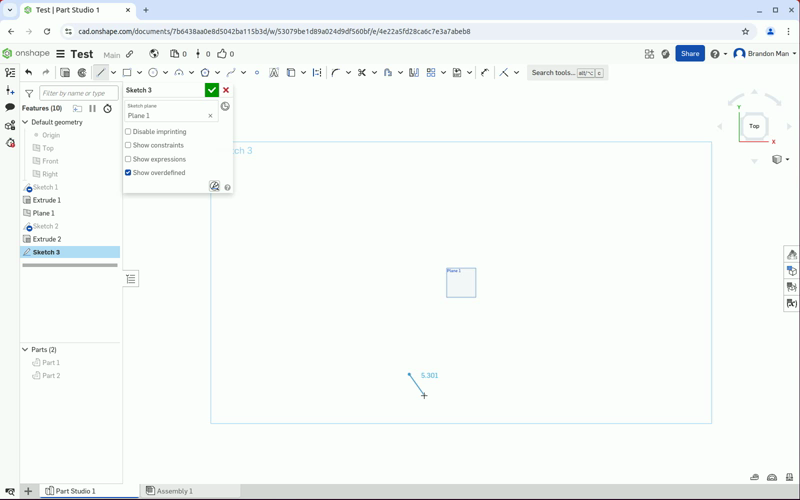
click(424, 395)
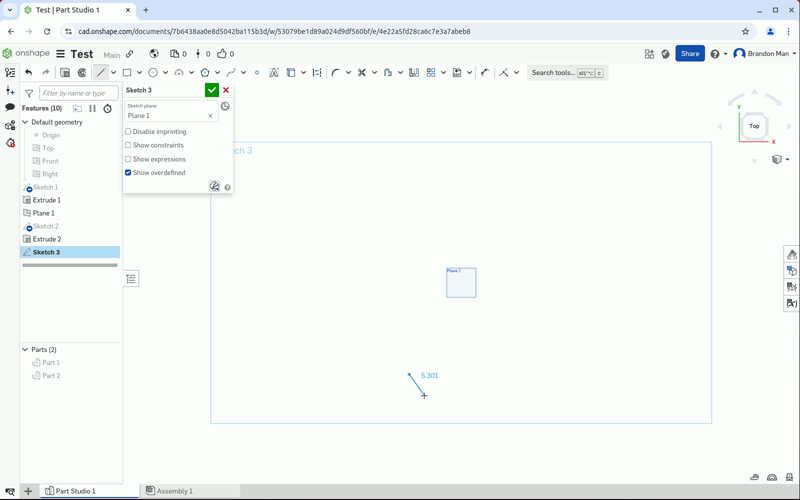
key_up(shift)
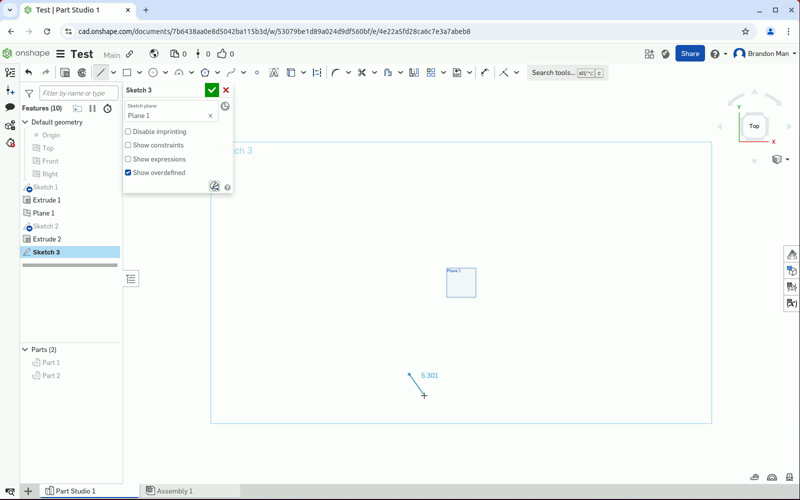
key_down(shift)
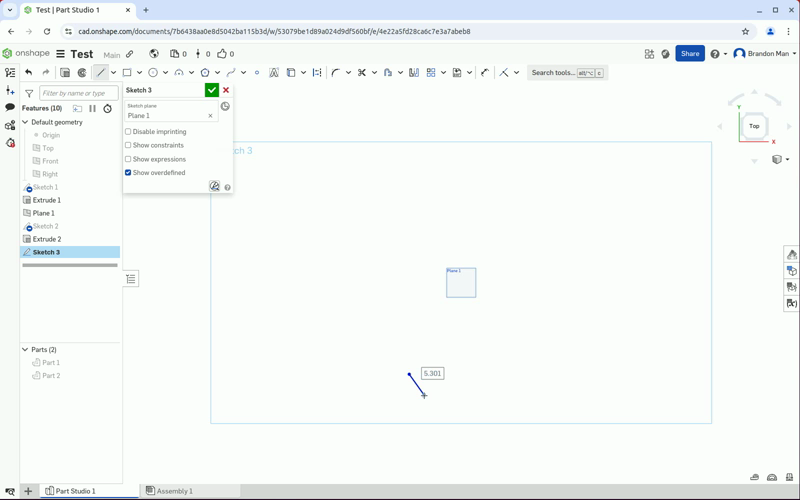
mouse_move(454, 395)
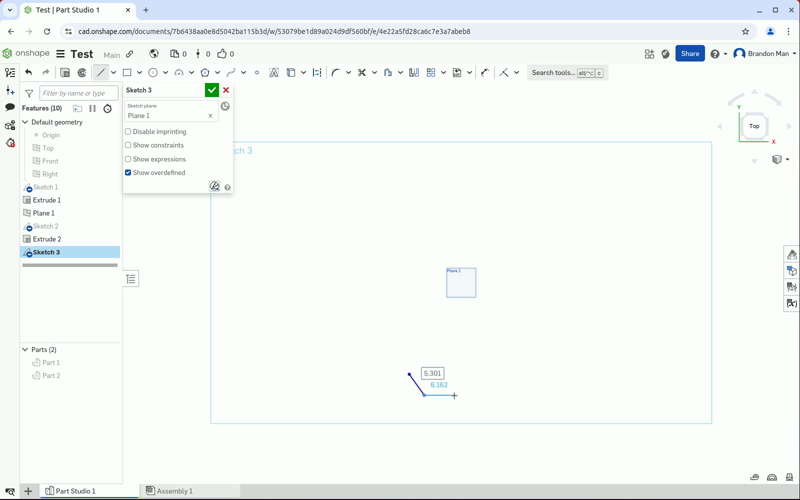
mouse_move(450, 395)
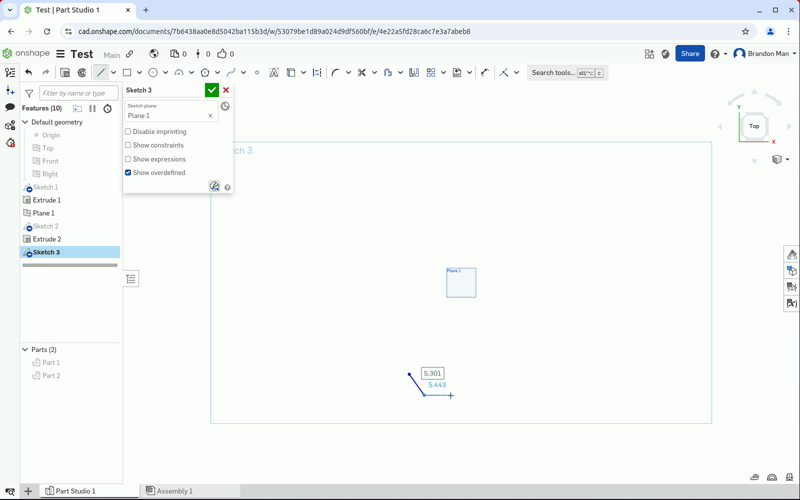
click(450, 395)
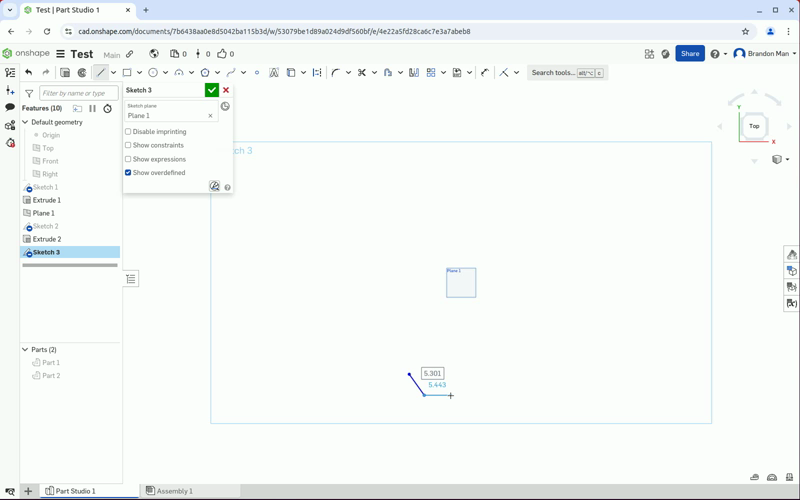
key_up(shift)
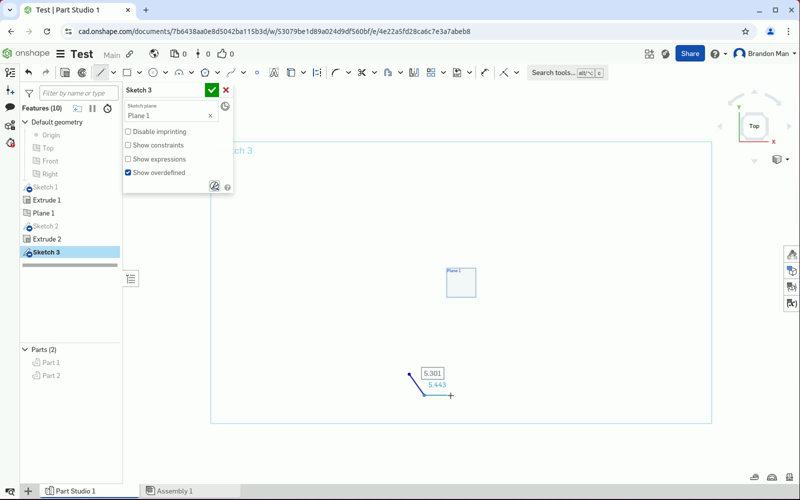
key_down(shift)
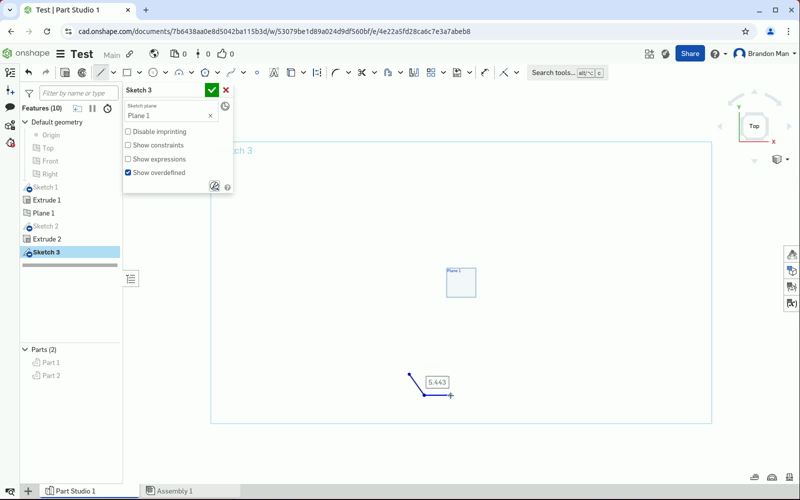
mouse_move(480, 395)
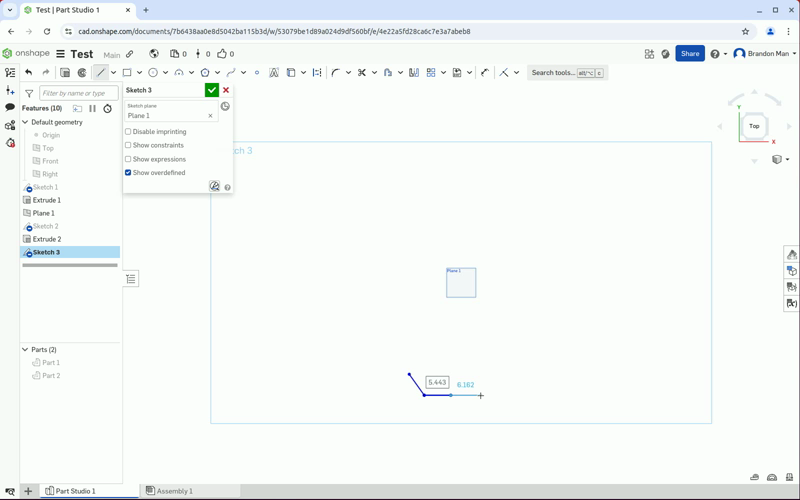
mouse_move(435, 374)
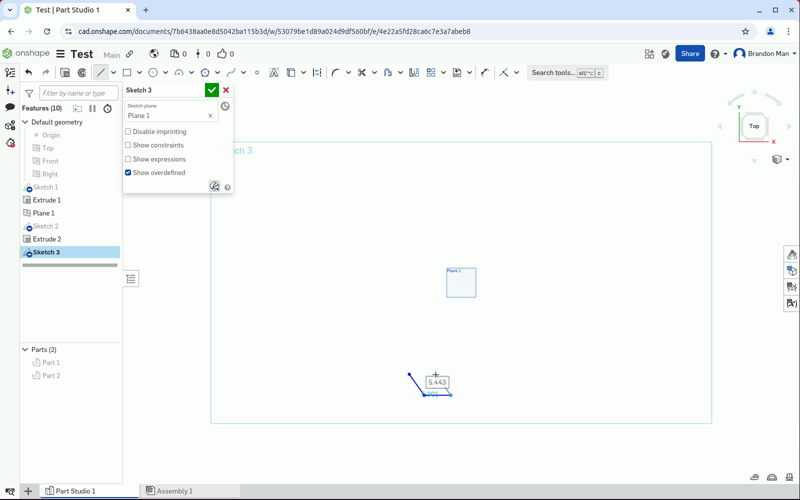
click(435, 374)
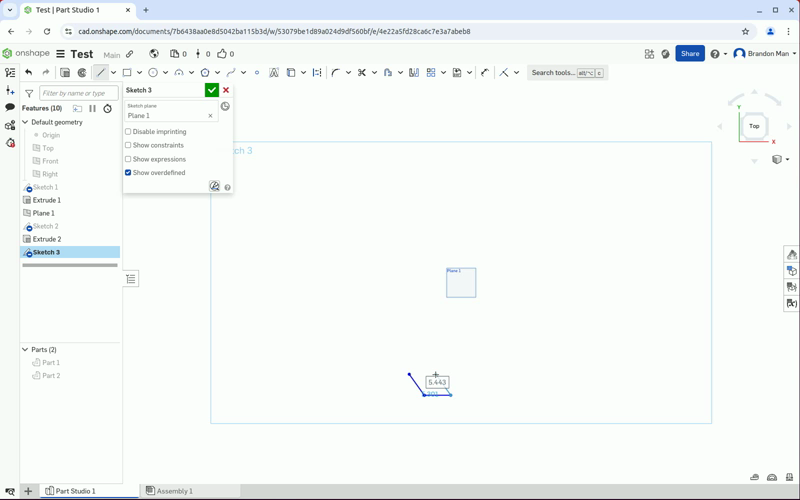
key_up(shift)
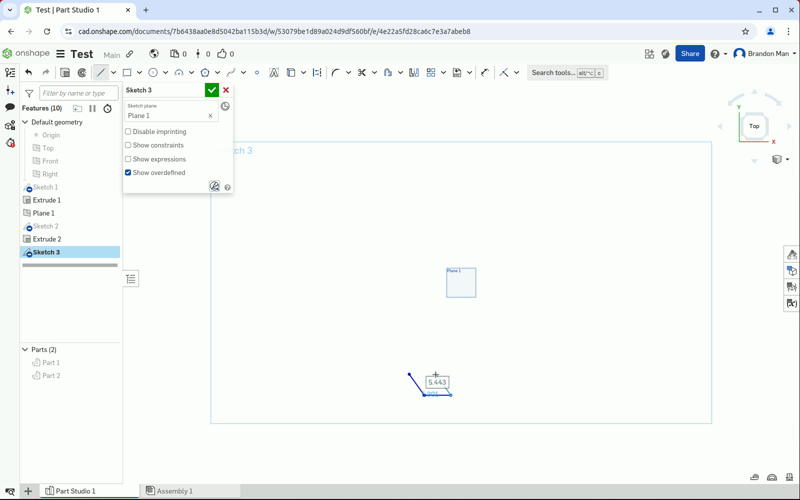
mouse_move(465, 374)
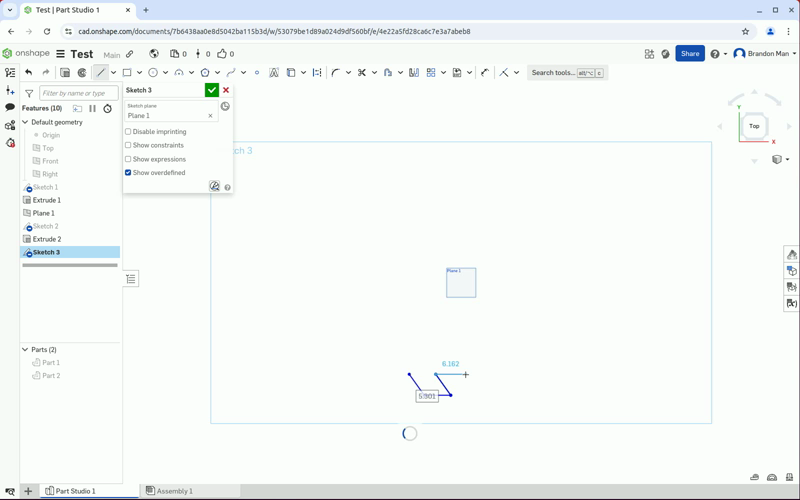
key_down(shift)
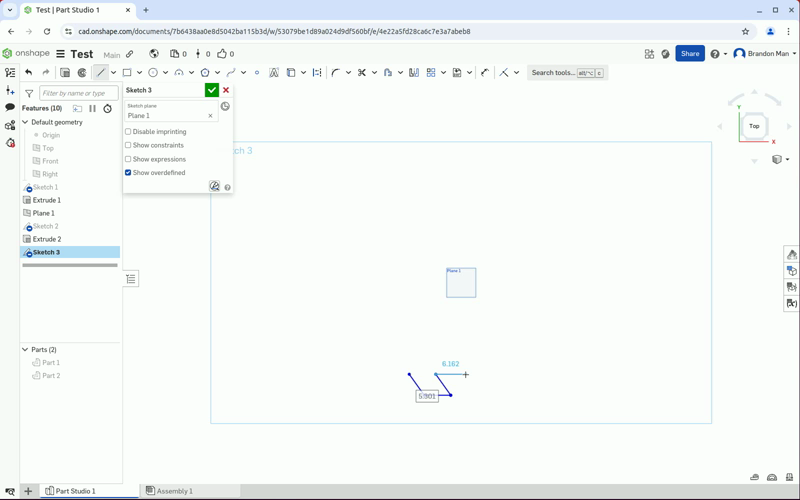
mouse_move(409, 374)
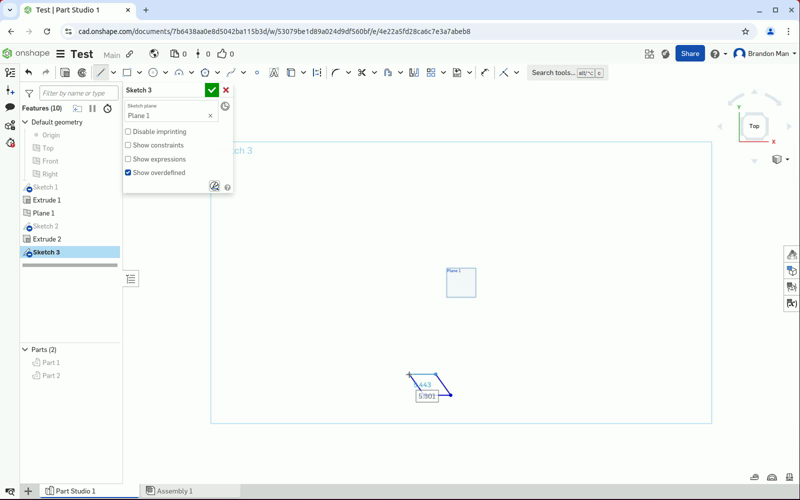
key_up(shift)
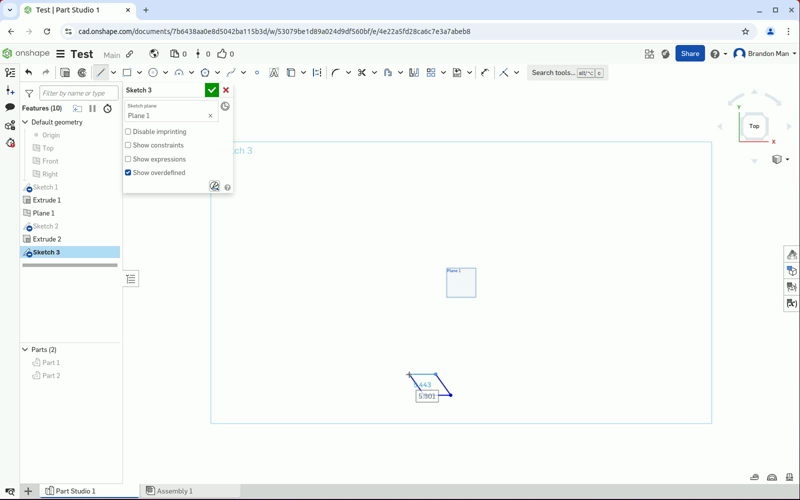
click(409, 374)
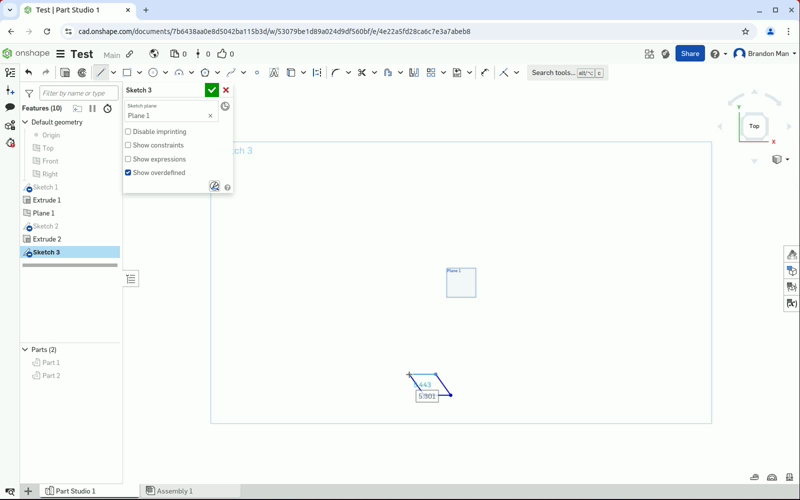
key(esc)
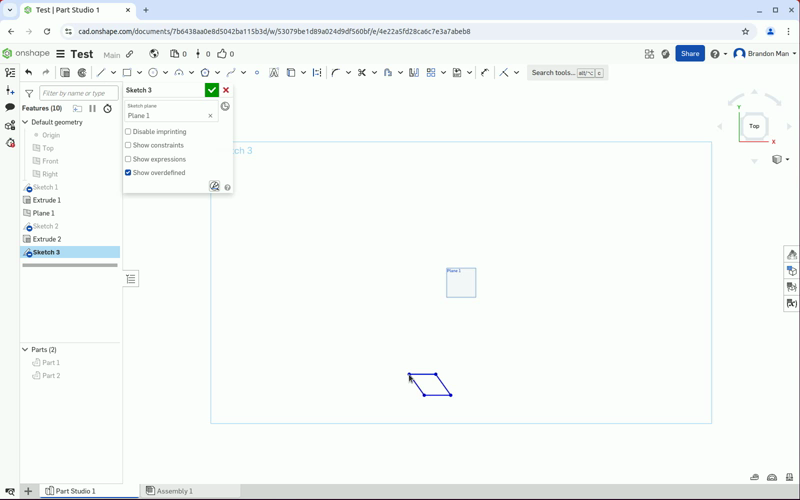
mouse_move(442, 394)
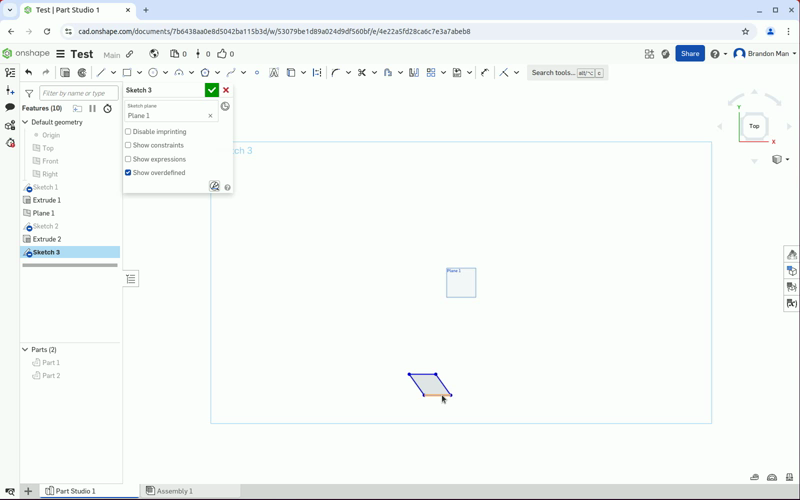
scroll(6)
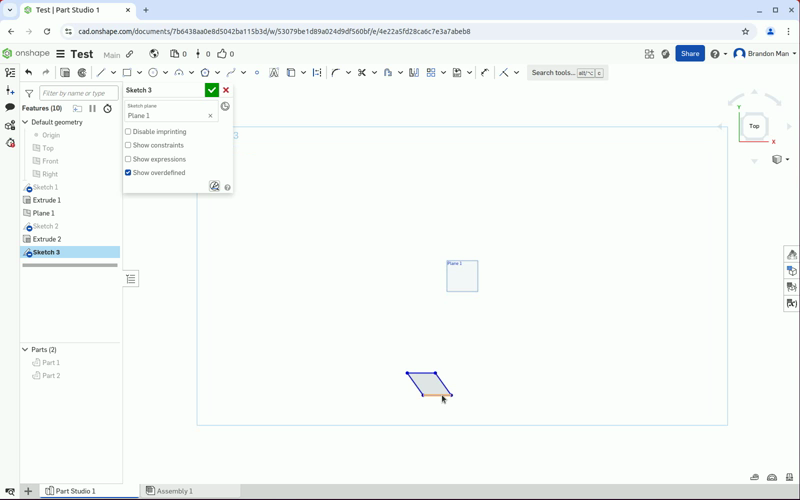
scroll(6)
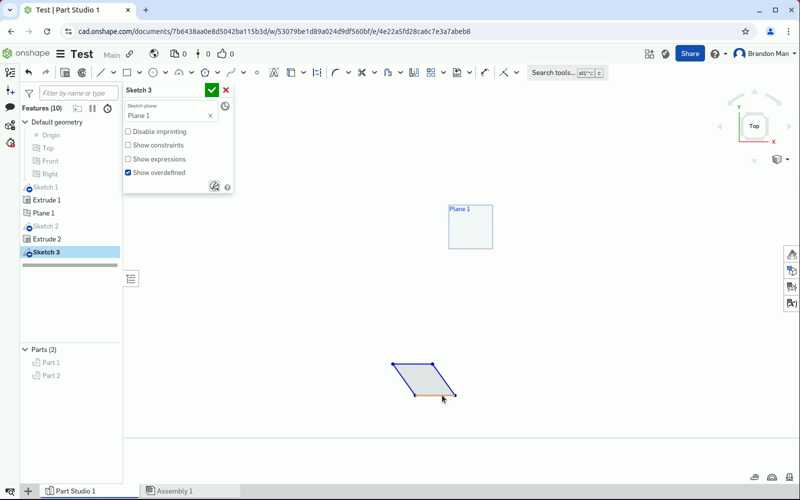
scroll(6)
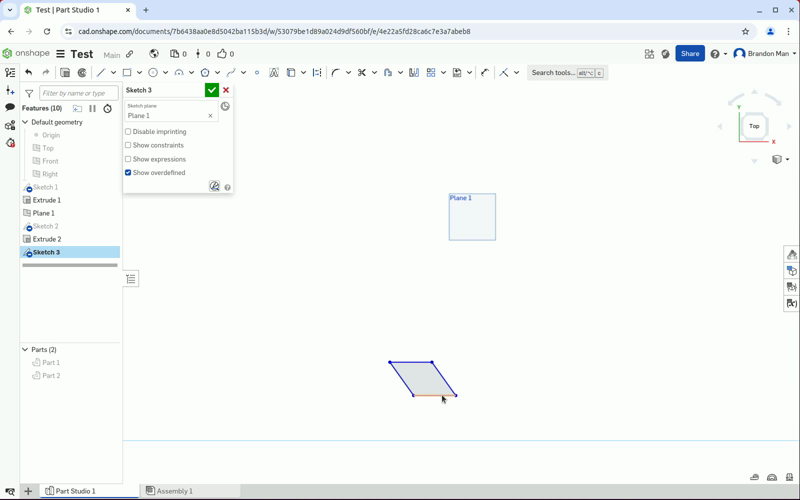
scroll(6)
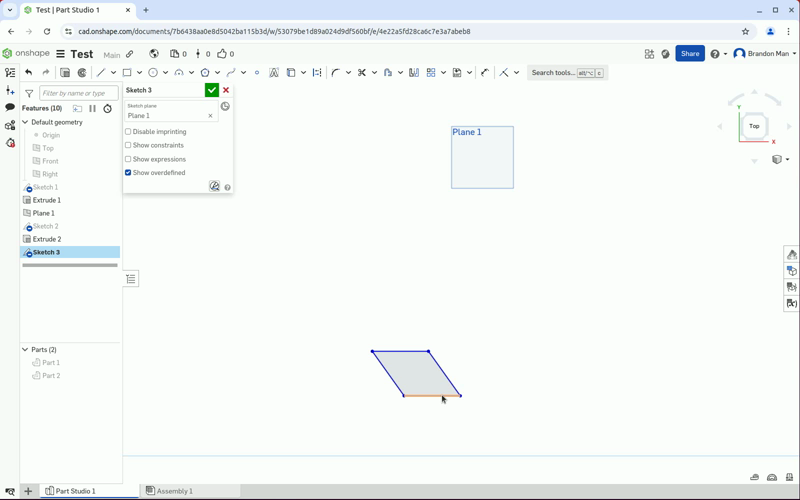
scroll(6)
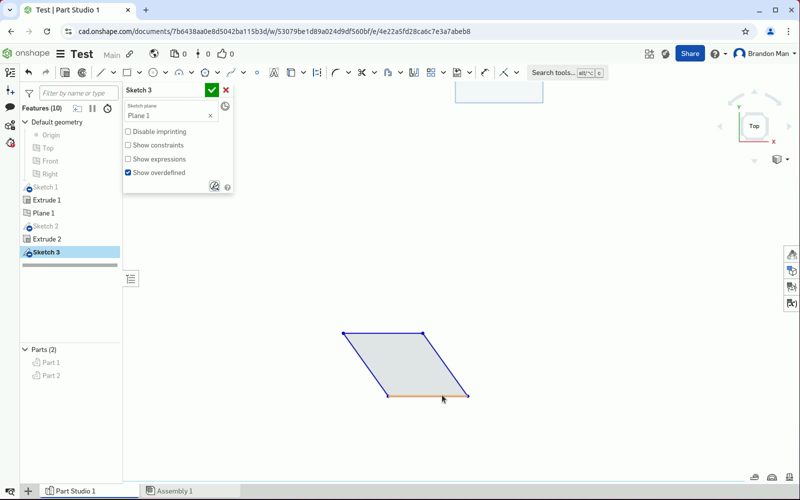
scroll(6)
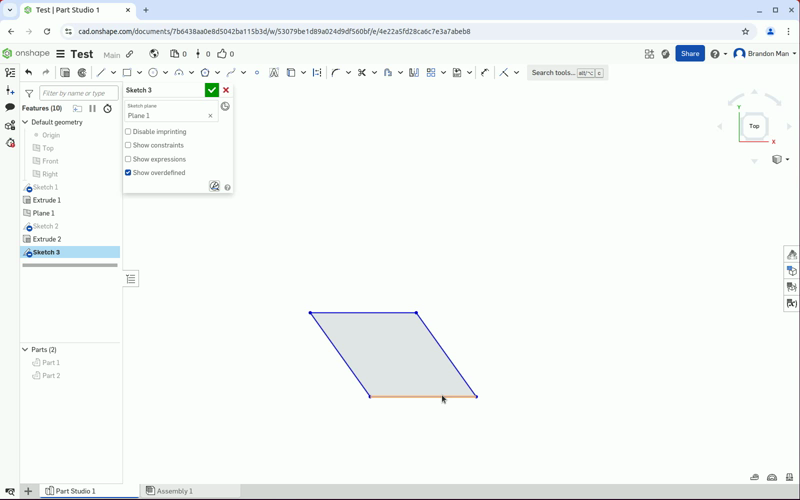
scroll(6)
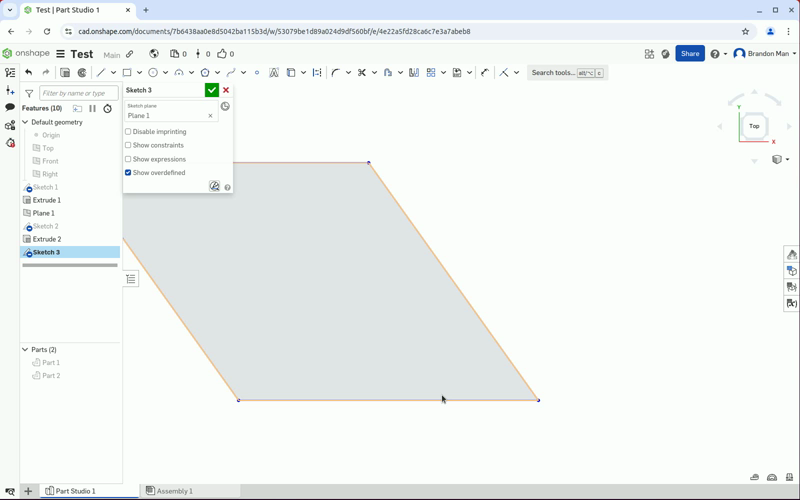
click(442, 394)
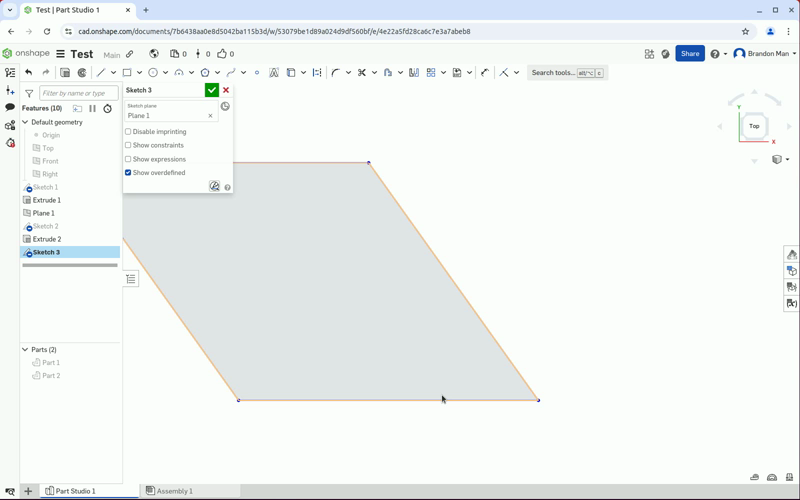
scroll(-6)
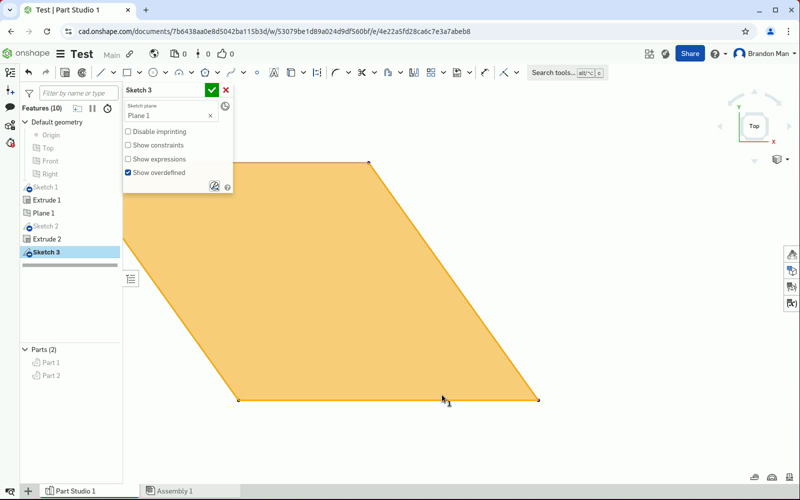
scroll(-6)
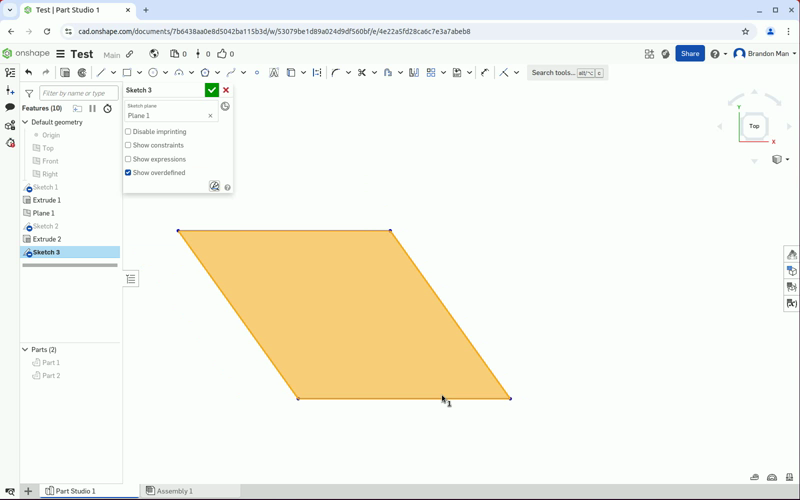
scroll(-6)
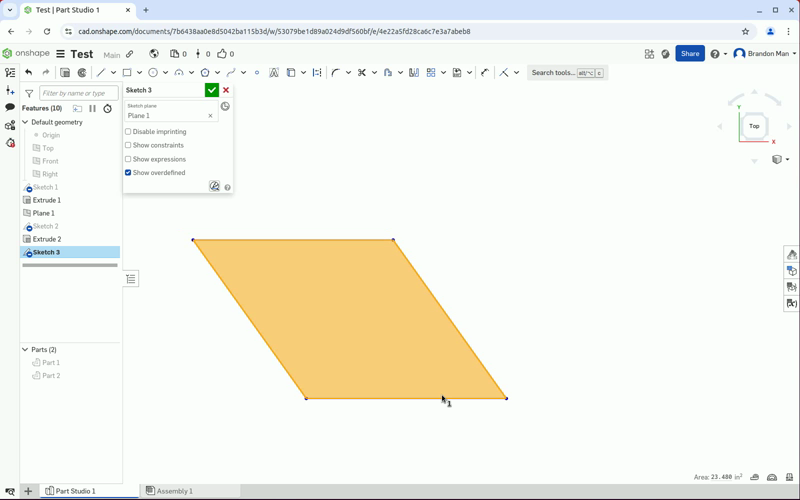
scroll(-6)
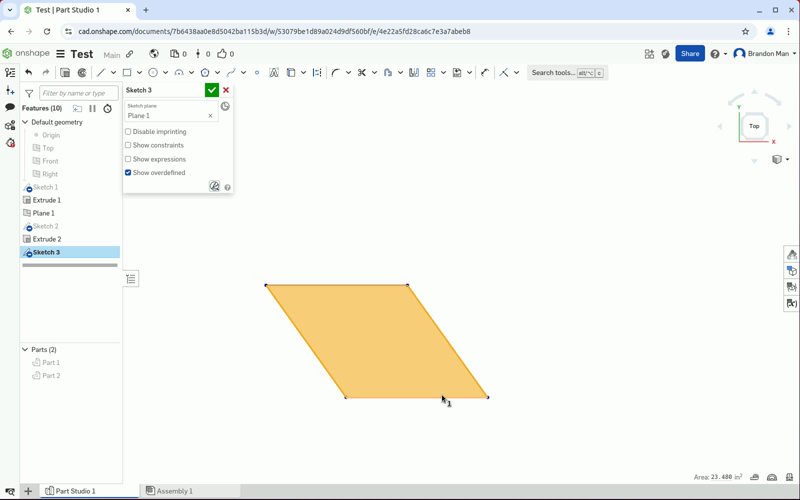
scroll(-6)
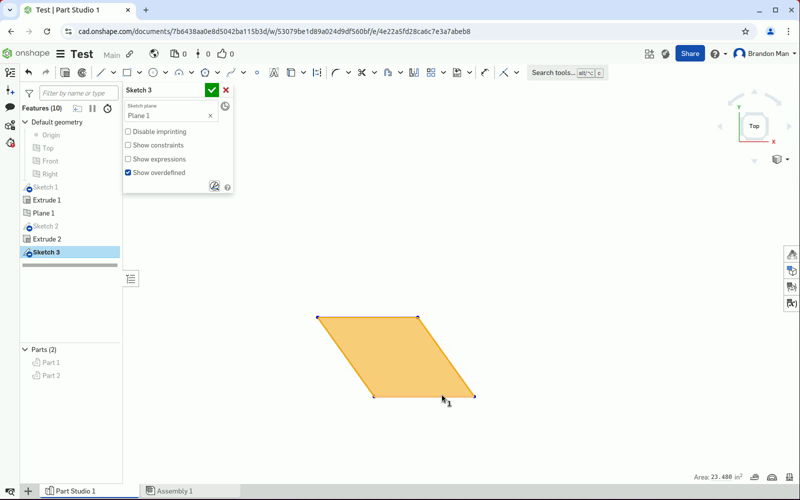
scroll(-6)
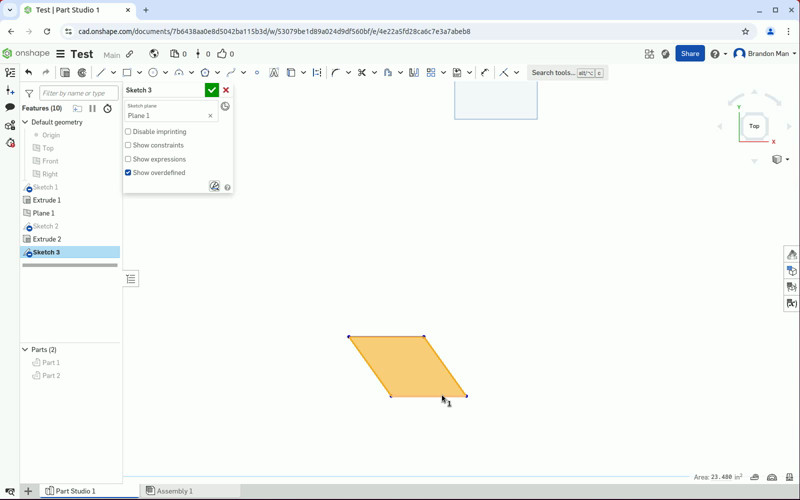
scroll(-6)
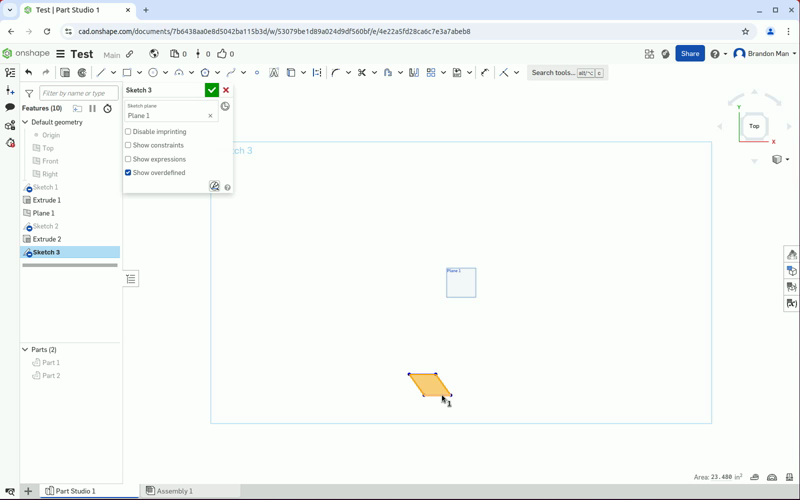
mouse_move(73, 352)
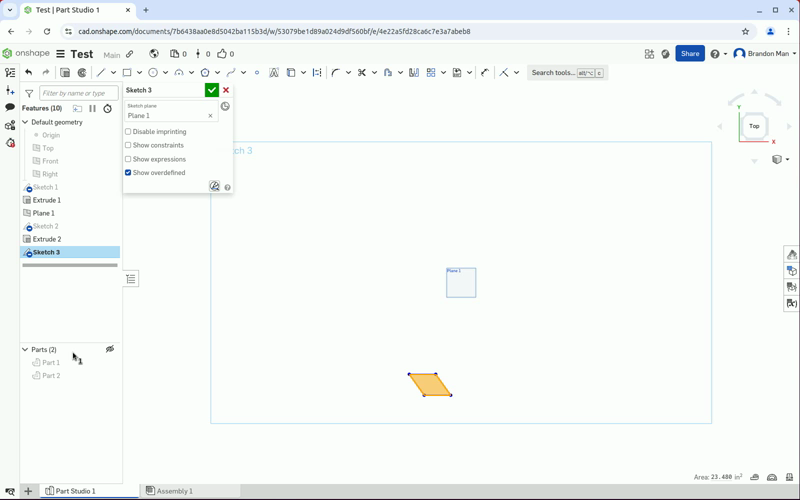
key(shift+y)
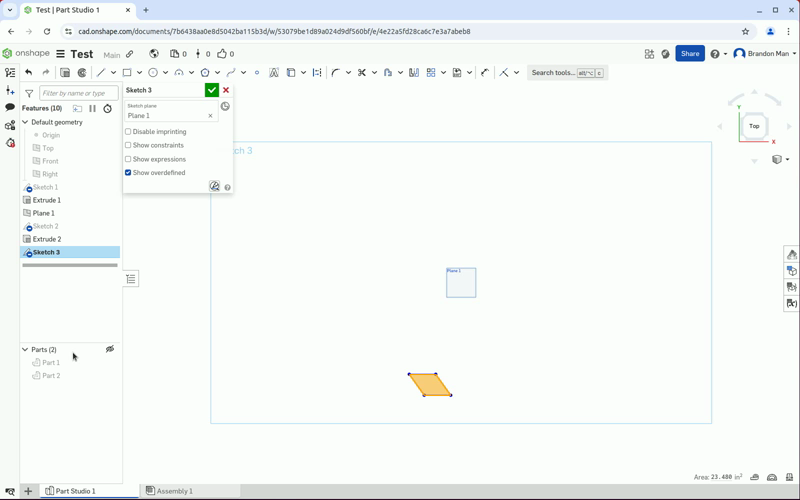
key(shift+e)
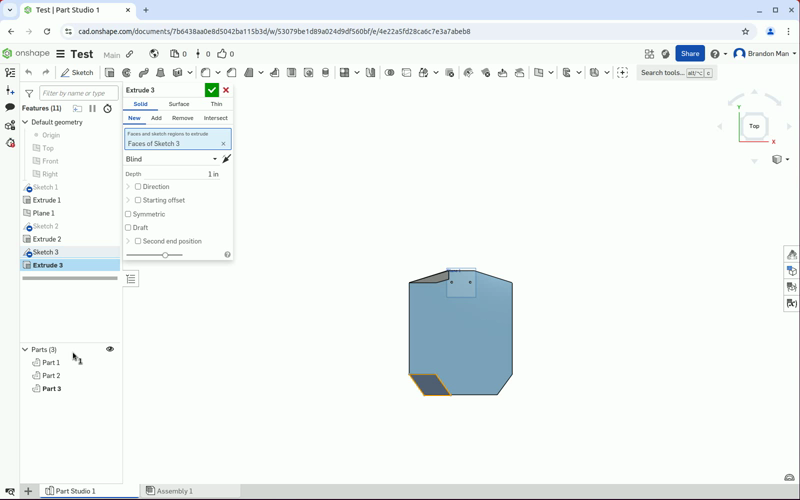
mouse_move(143, 106)
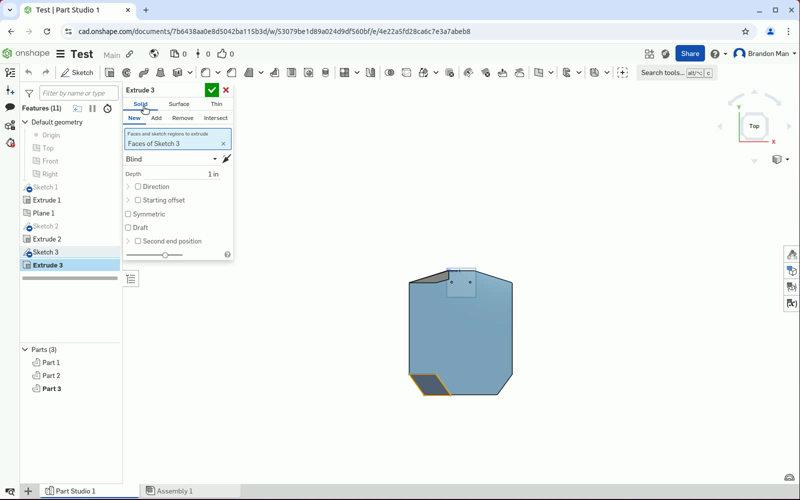
click(143, 106)
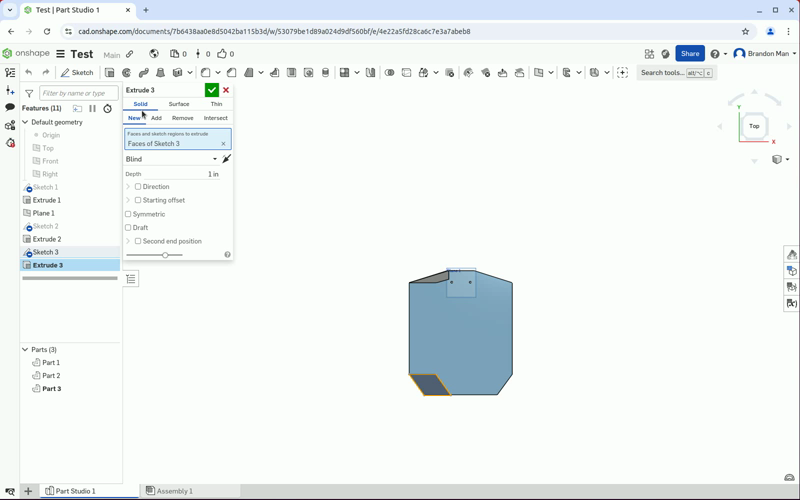
mouse_move(137, 120)
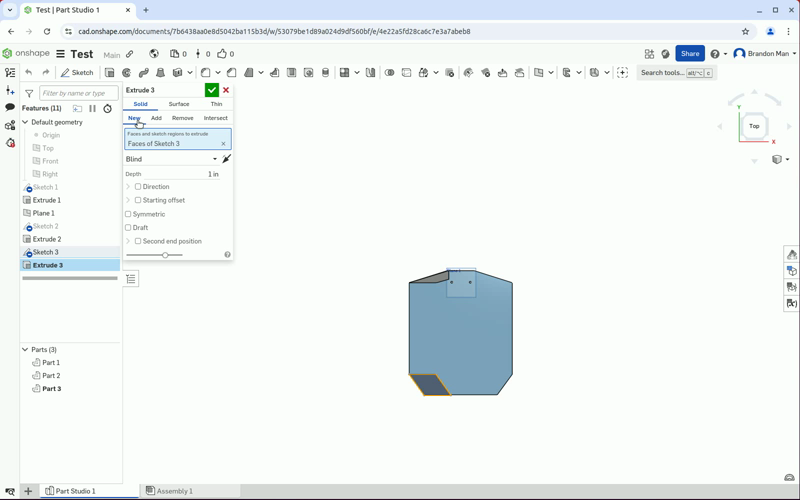
click(137, 120)
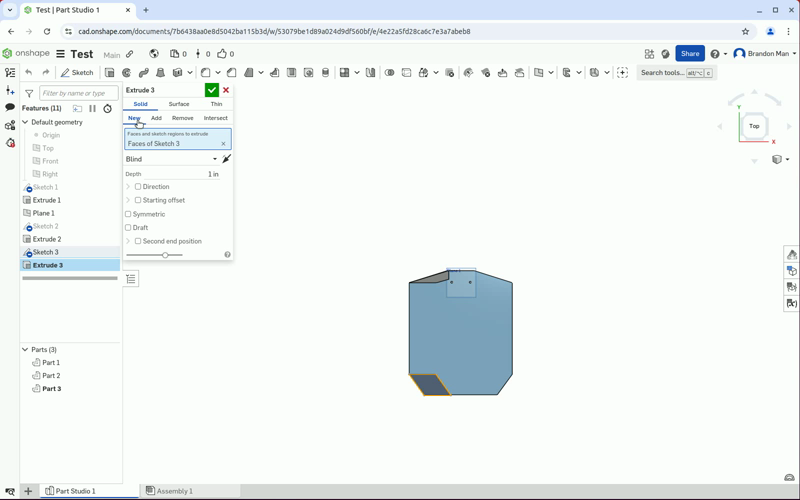
key(tab, 4)
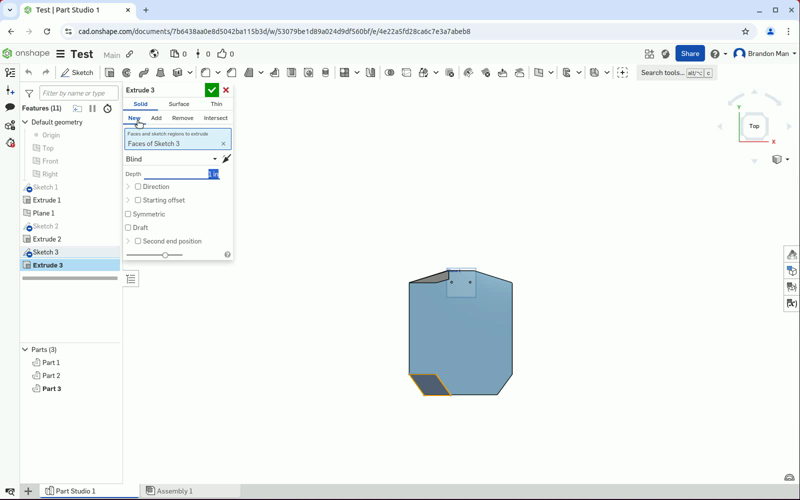
text(0.481)
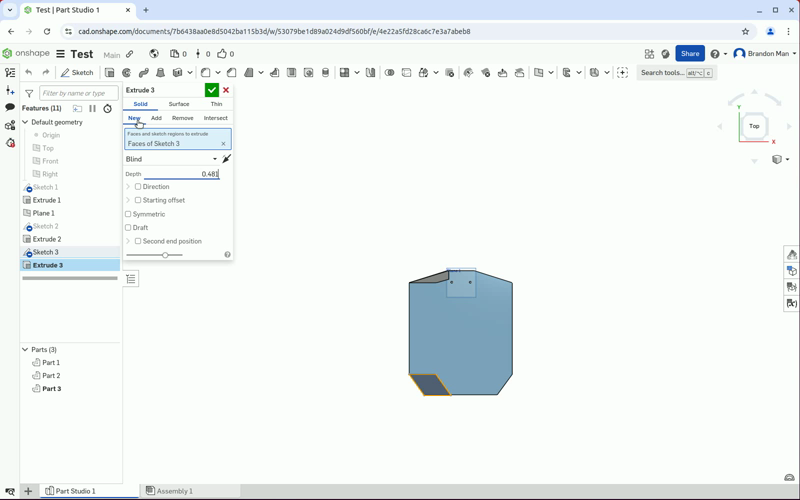
key(enter)
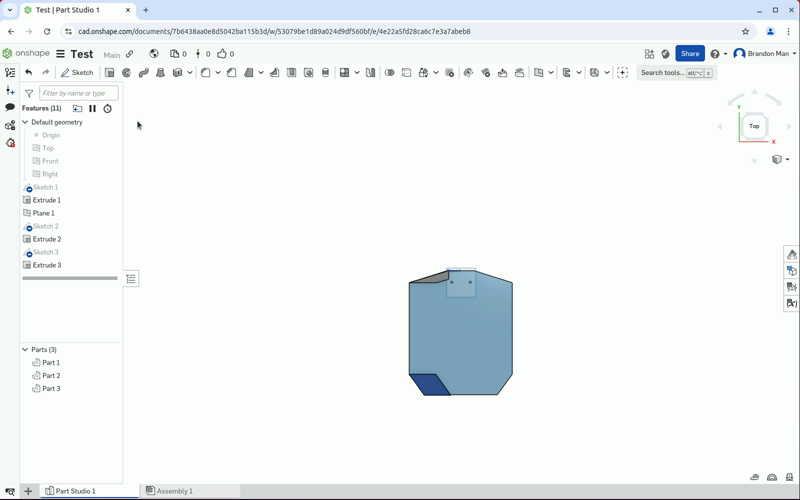
key(shift+h)
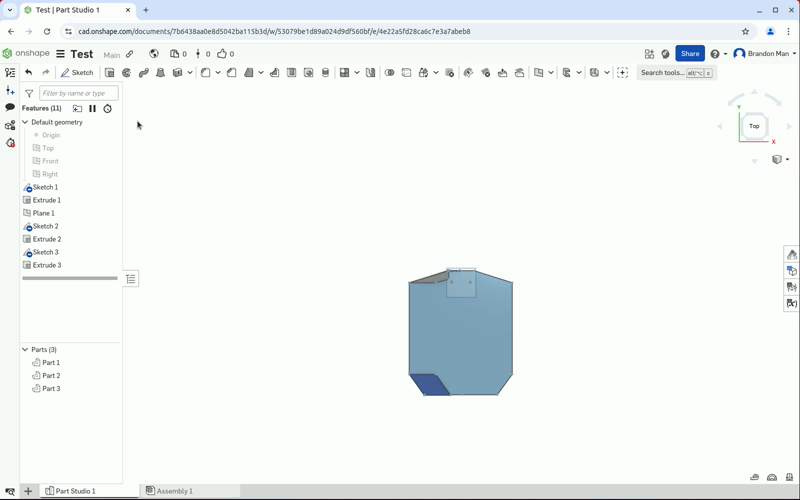
key(shift+h)
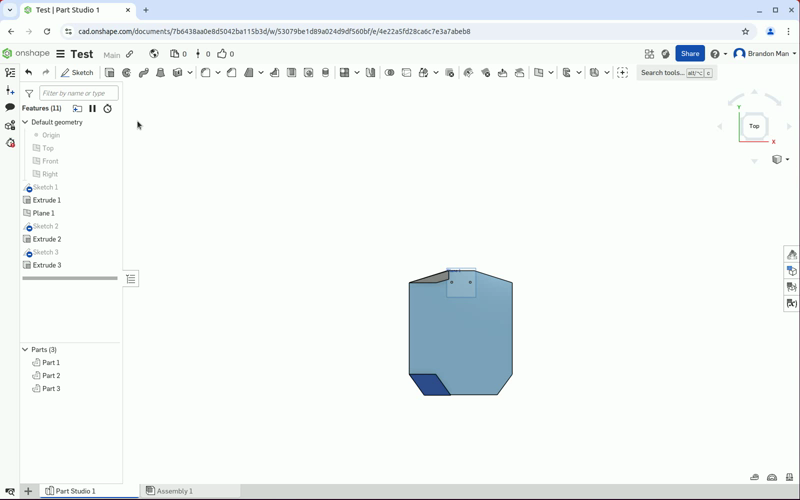
mouse_move(73, 189)
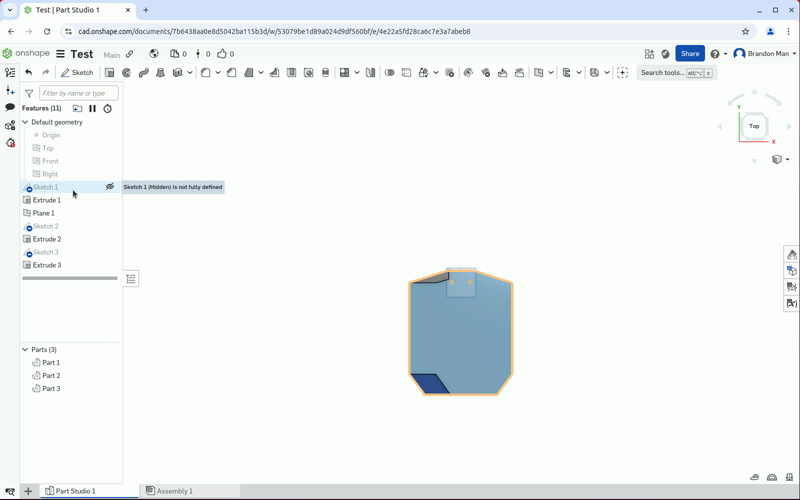
click(73, 189)
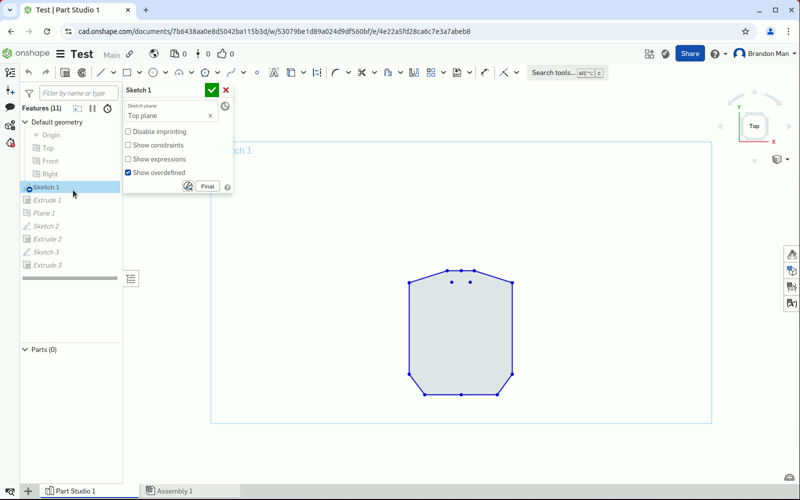
mouse_move(229, 92)
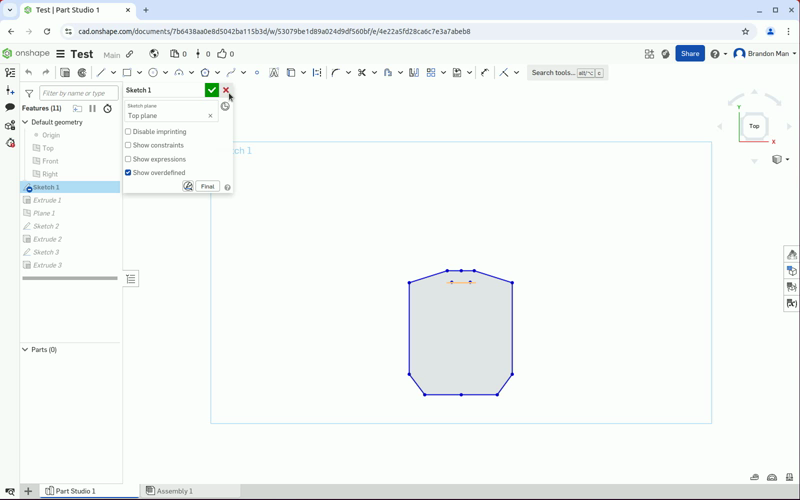
click(229, 92)
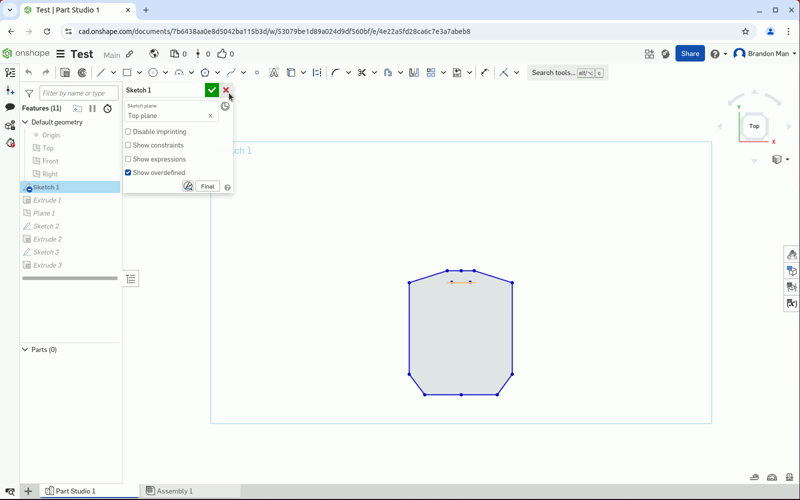
key(shift+s)
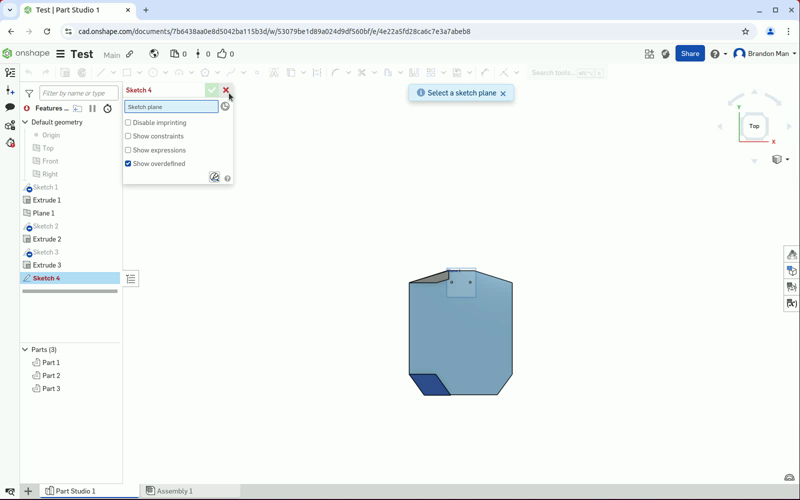
mouse_move(73, 215)
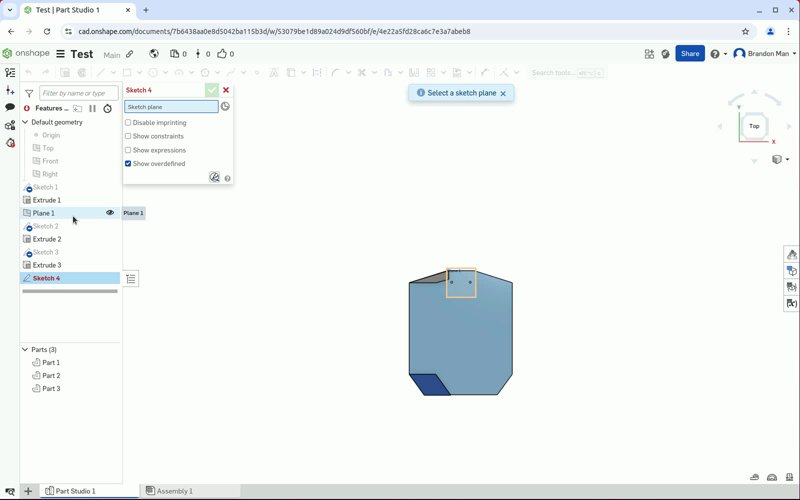
click(73, 215)
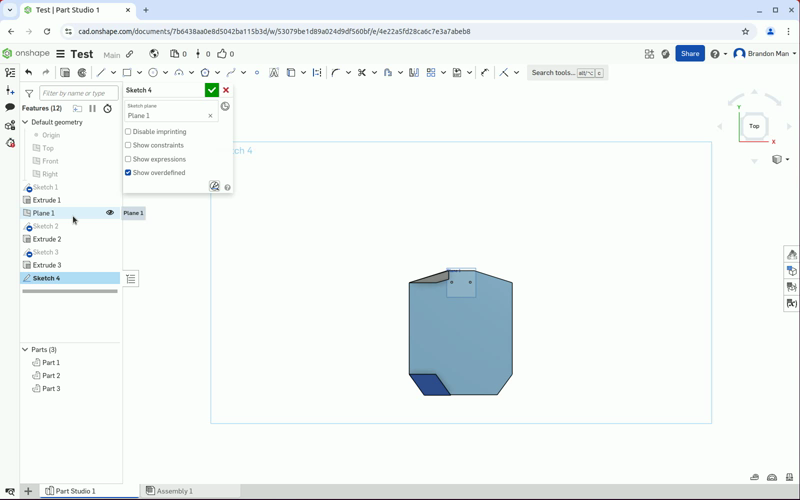
mouse_move(73, 352)
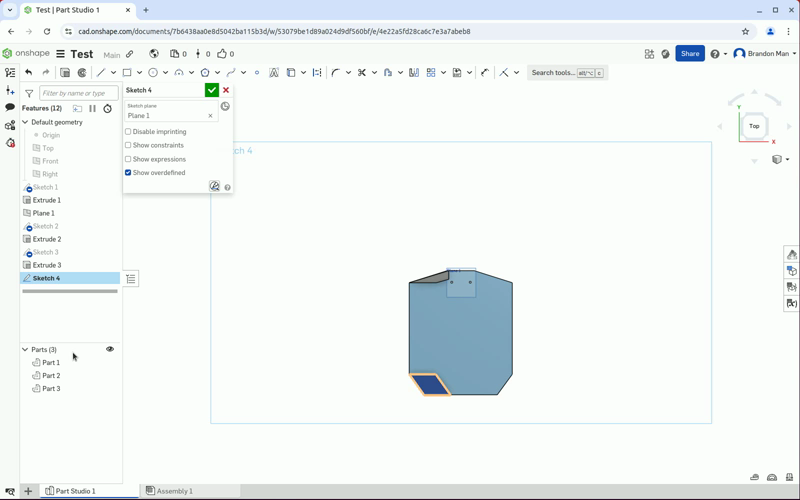
key(y)
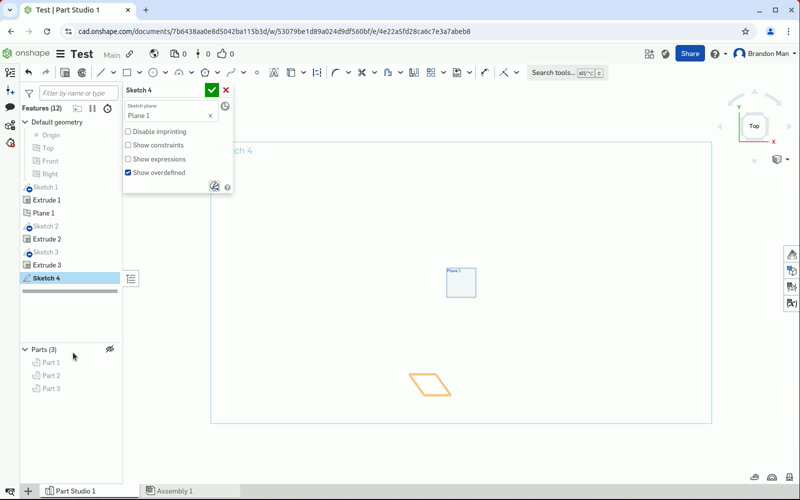
key(l)
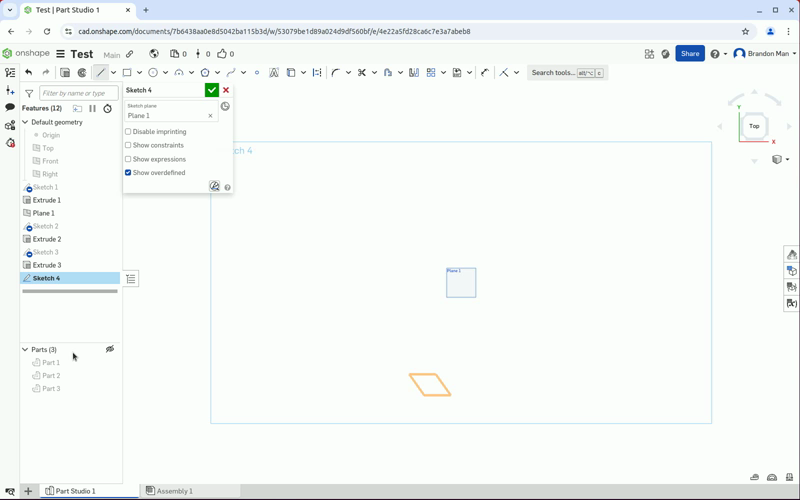
key_down(shift)
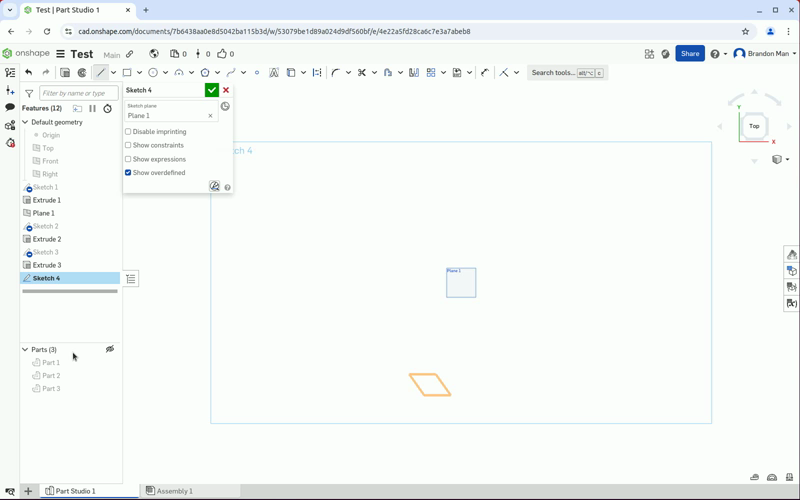
mouse_move(473, 279)
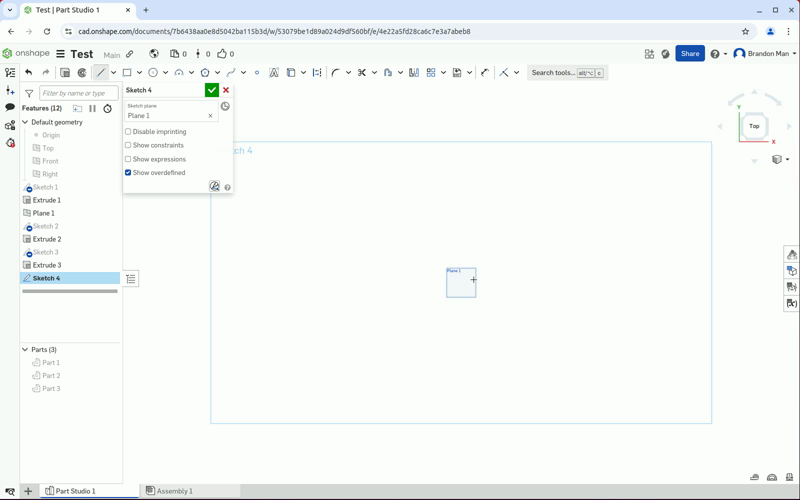
click(473, 279)
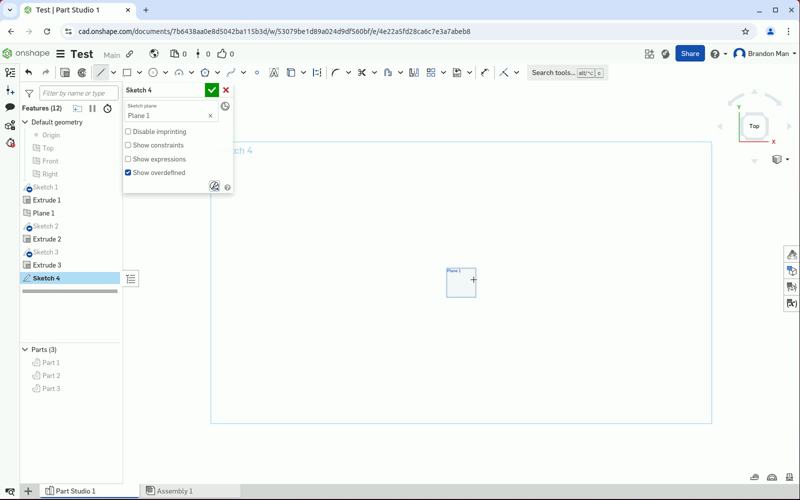
key_up(shift)
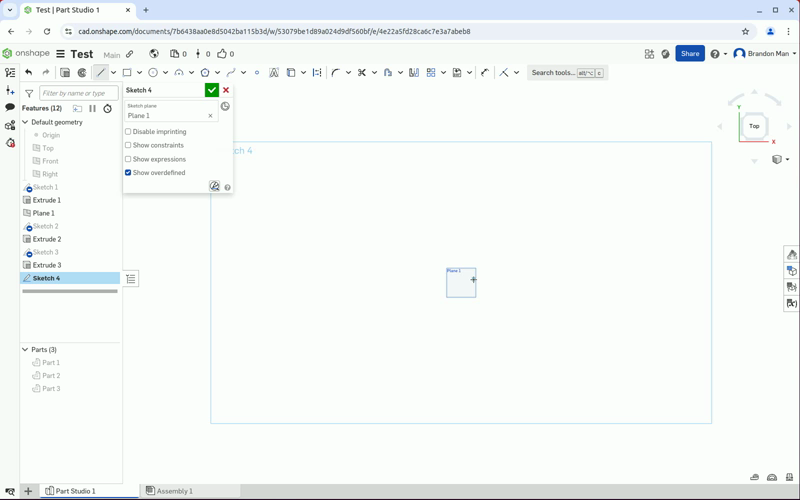
key_down(shift)
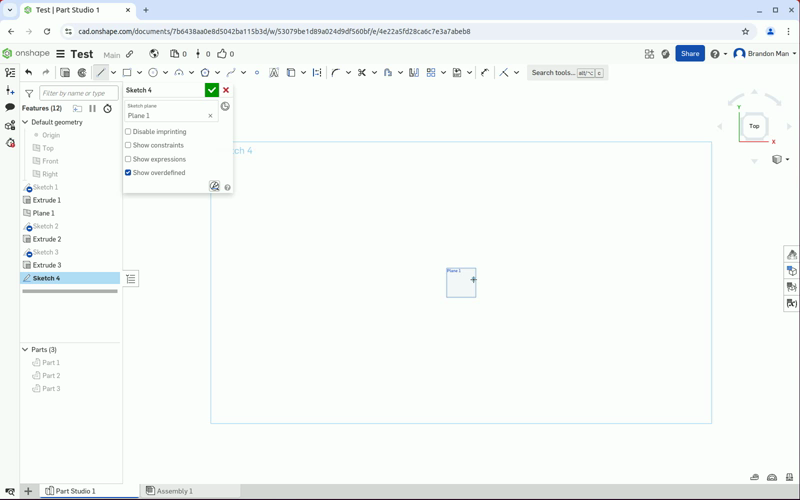
mouse_move(503, 279)
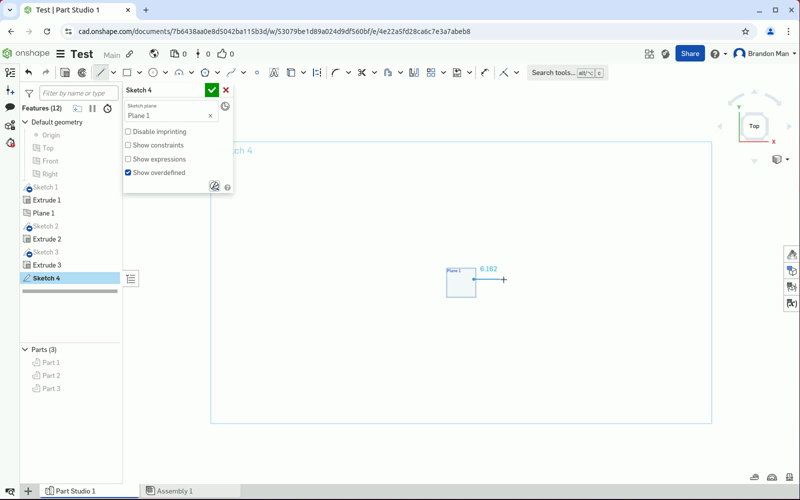
mouse_move(485, 283)
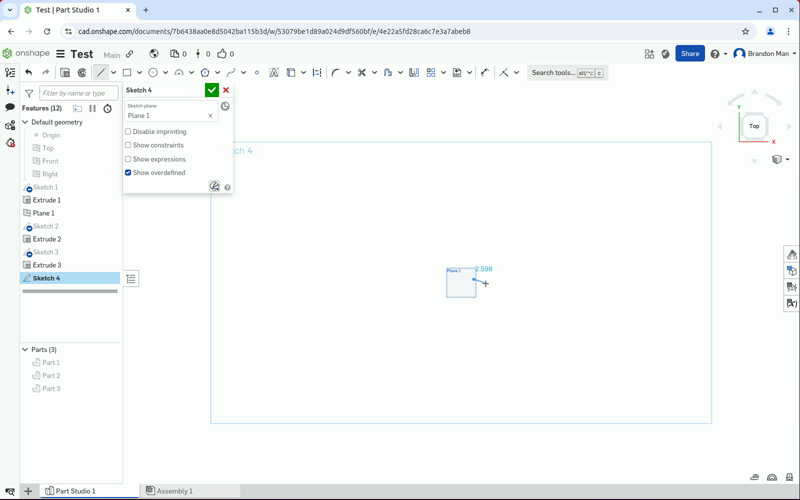
click(485, 283)
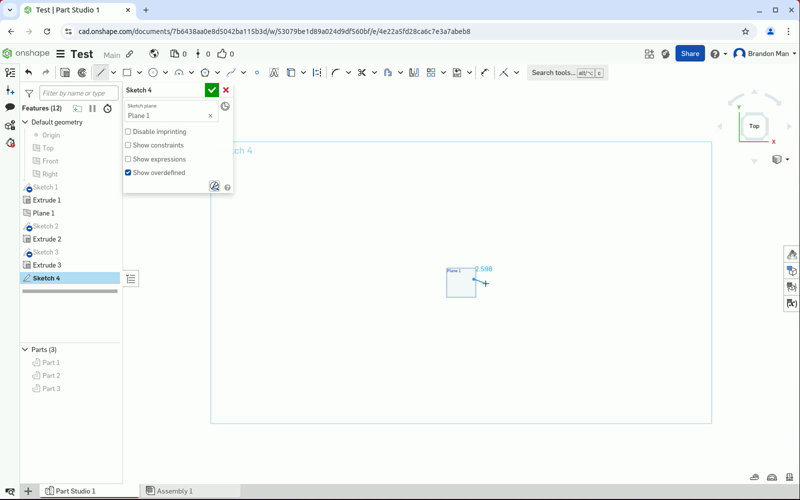
key_up(shift)
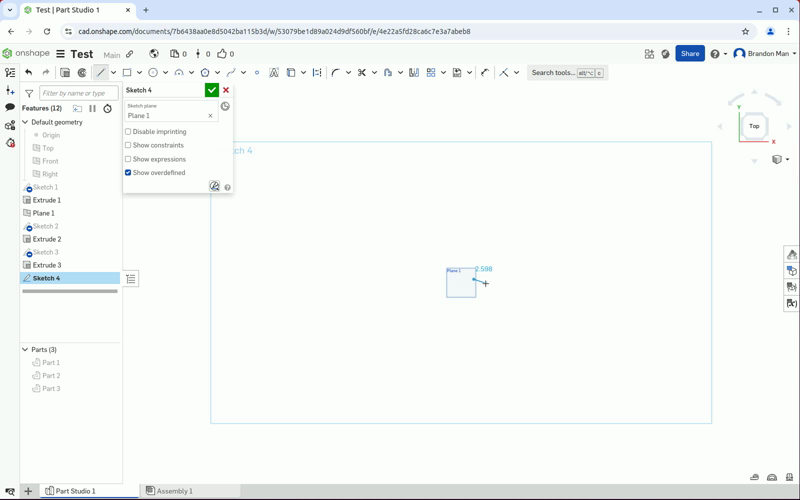
key_down(shift)
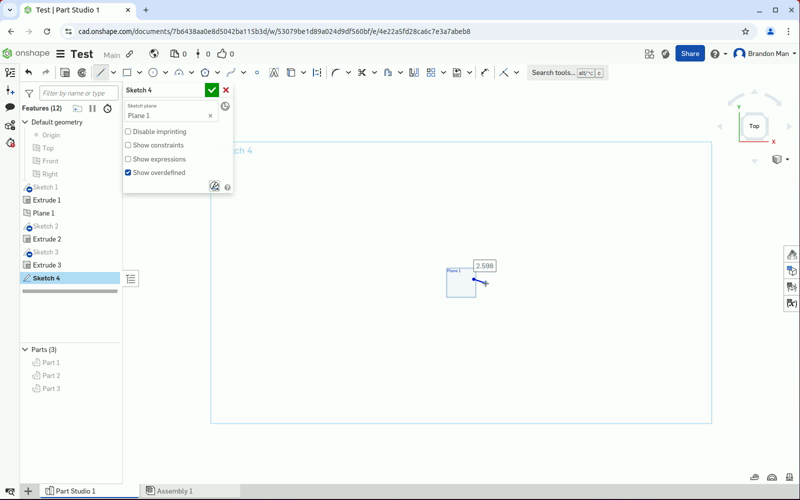
mouse_move(515, 283)
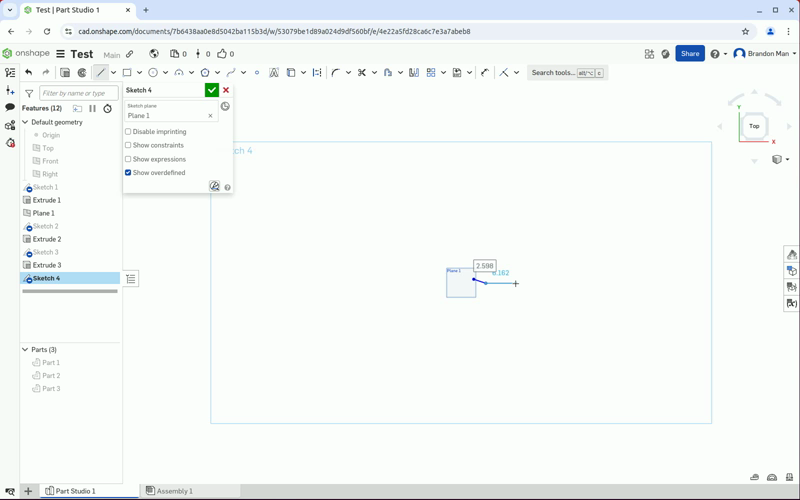
mouse_move(513, 283)
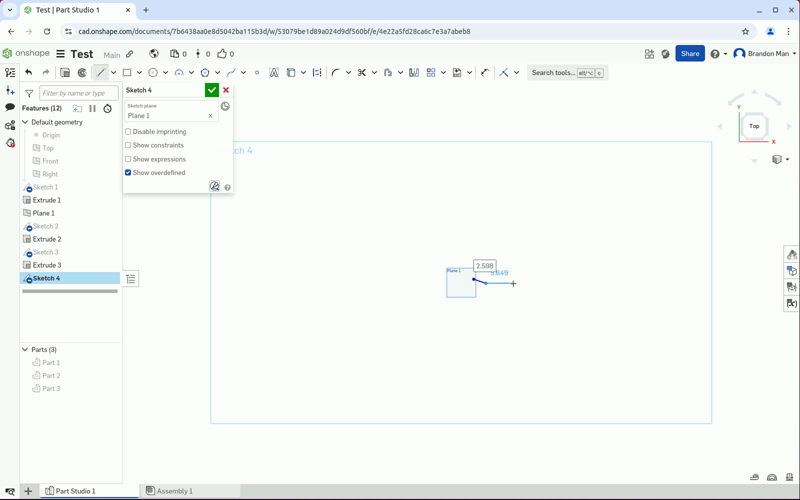
click(513, 283)
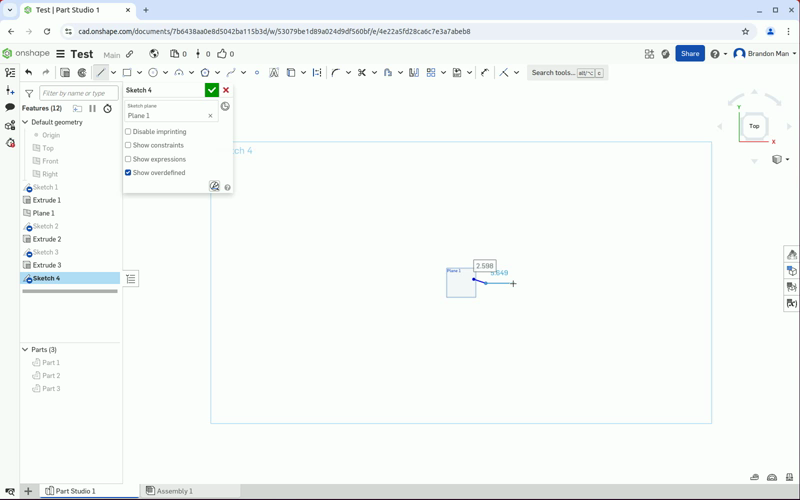
key_up(shift)
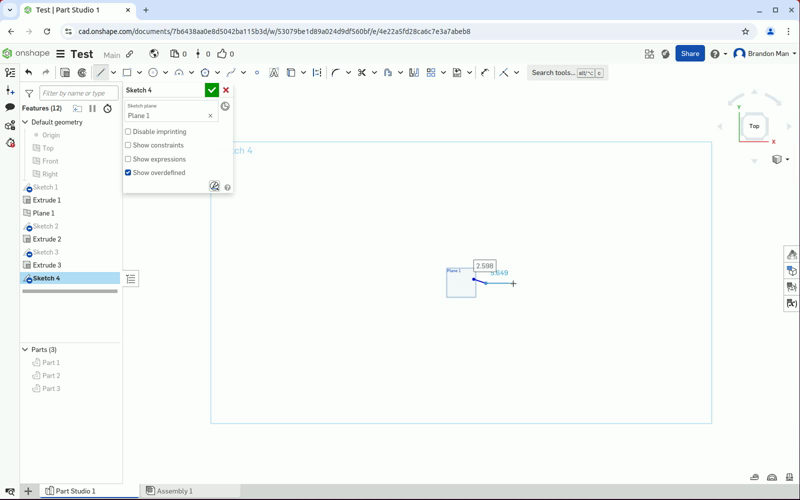
key_down(shift)
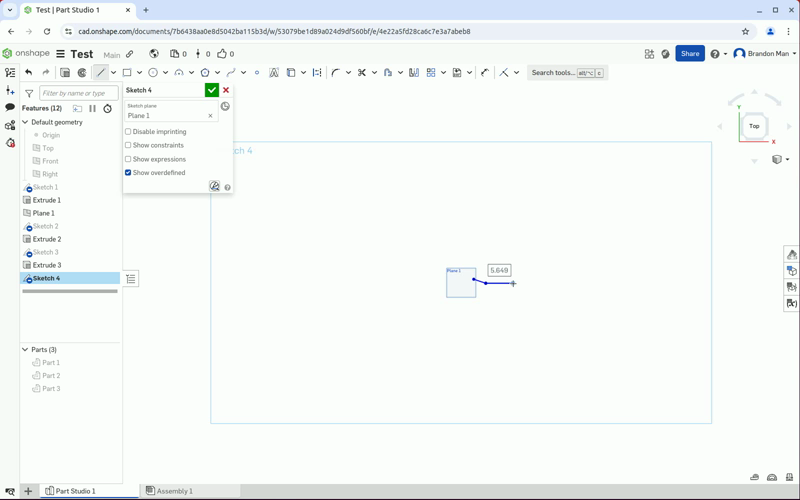
mouse_move(543, 283)
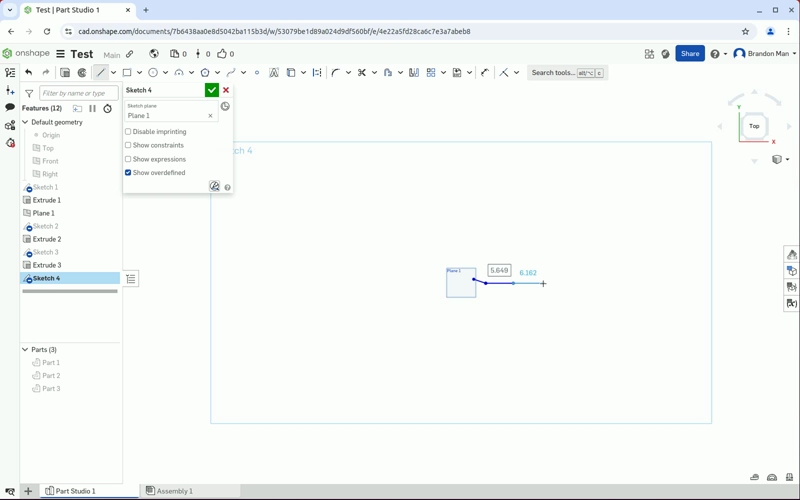
mouse_move(473, 271)
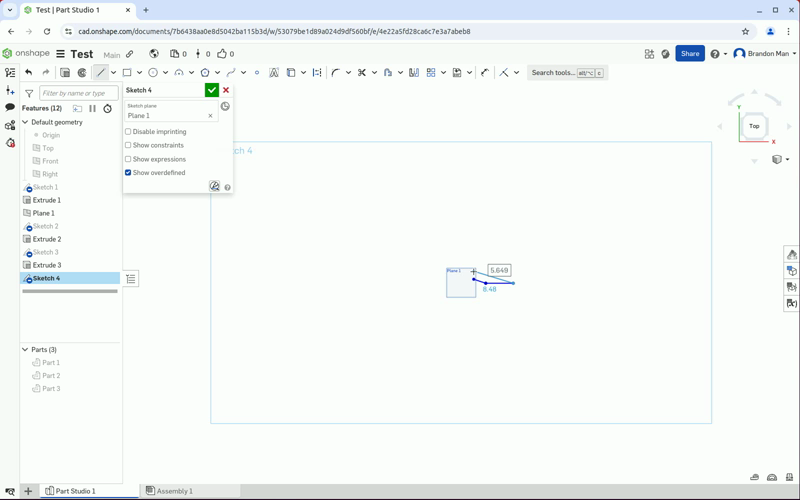
click(473, 271)
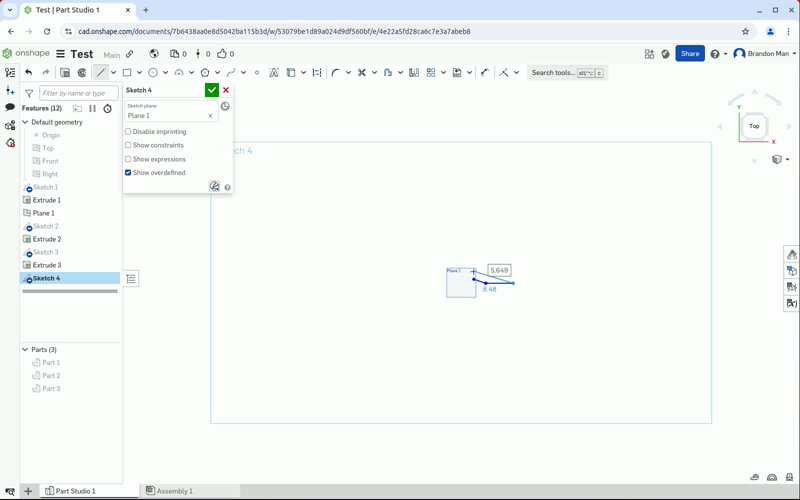
key_up(shift)
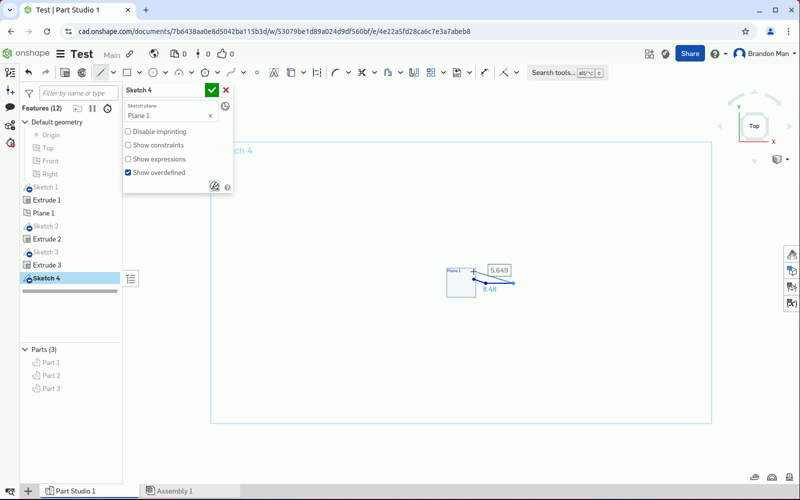
mouse_move(503, 271)
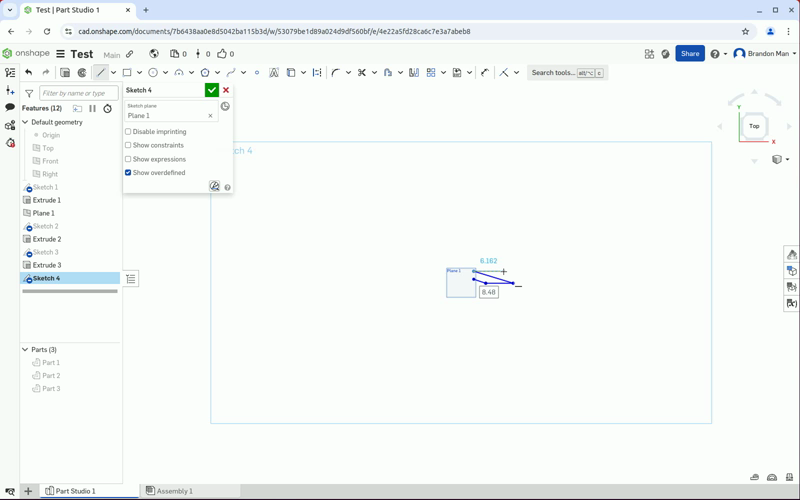
key_down(shift)
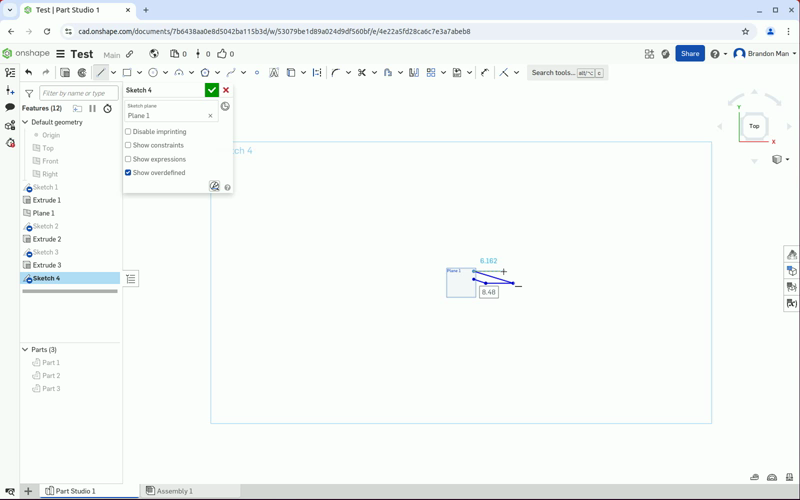
mouse_move(473, 279)
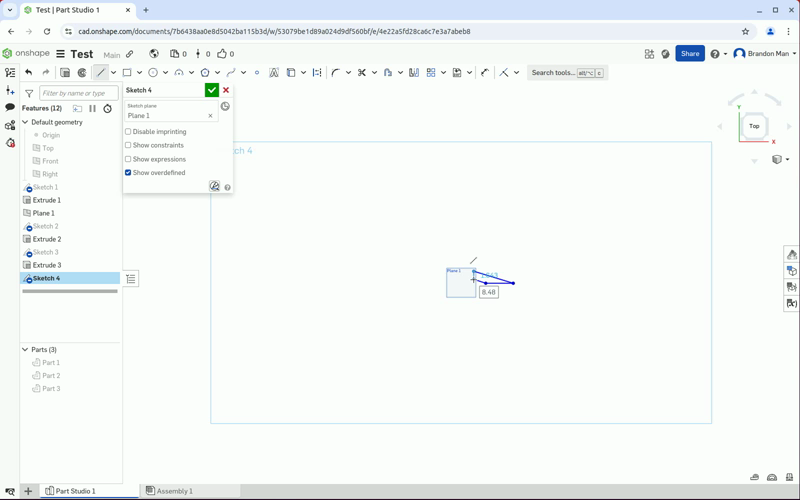
key_up(shift)
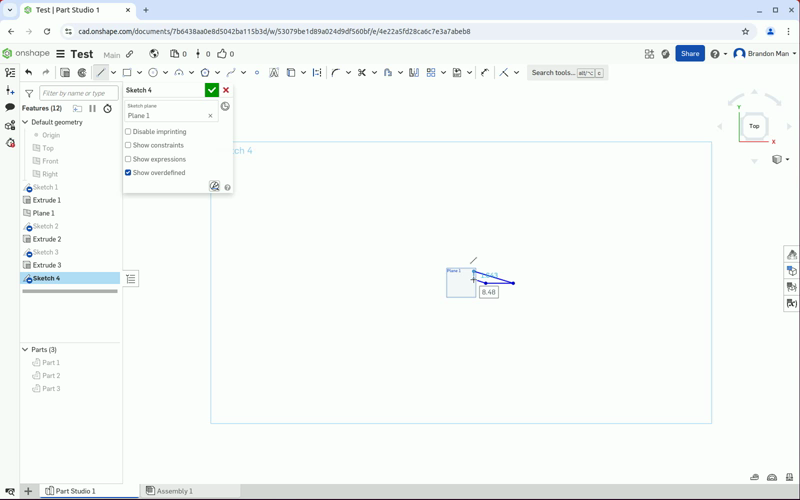
click(473, 279)
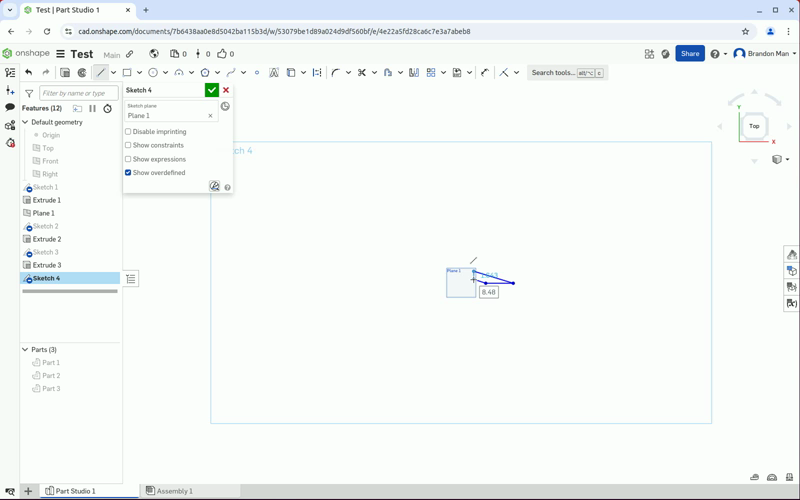
key(esc)
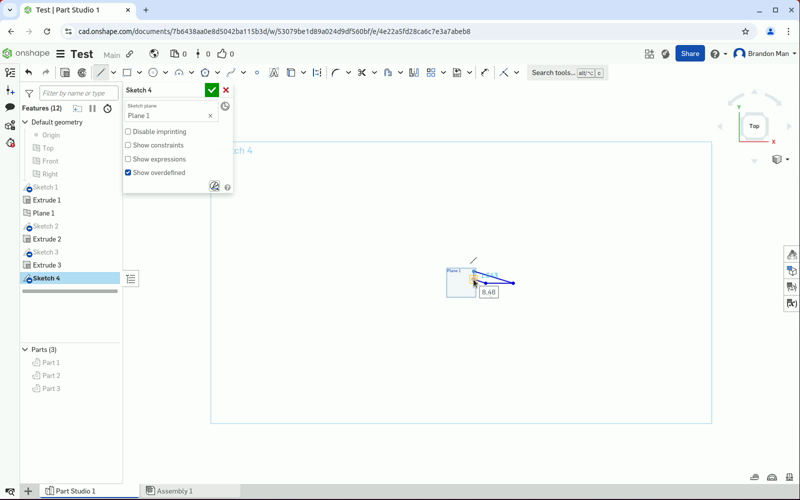
mouse_move(480, 275)
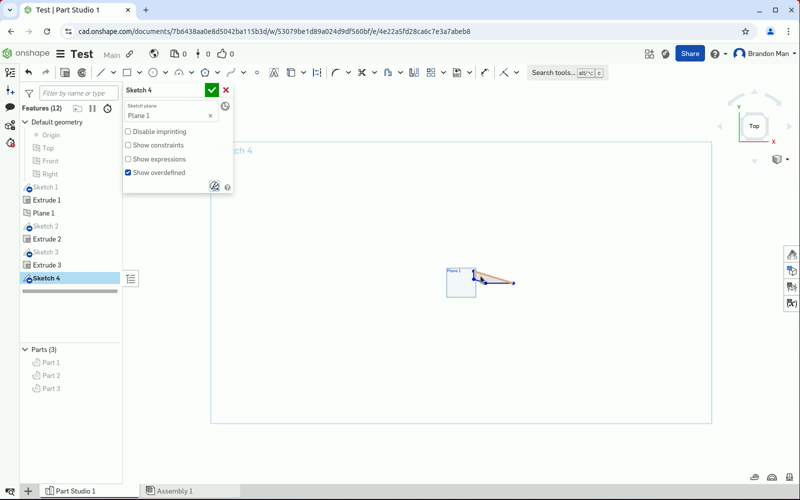
scroll(6)
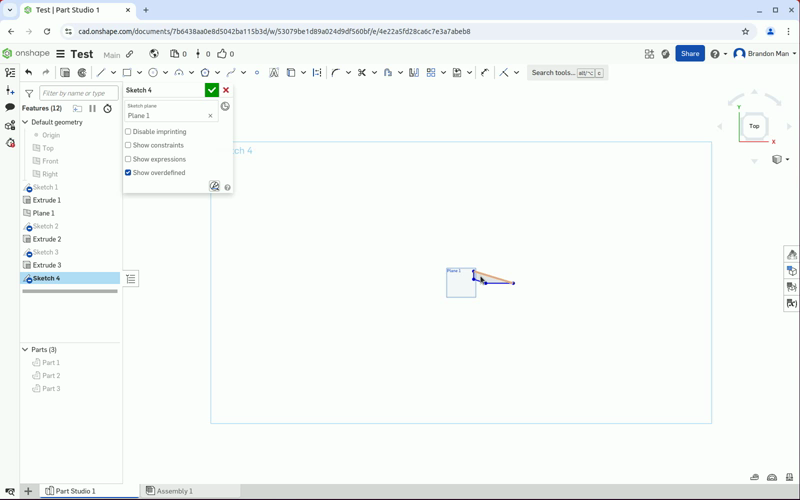
scroll(6)
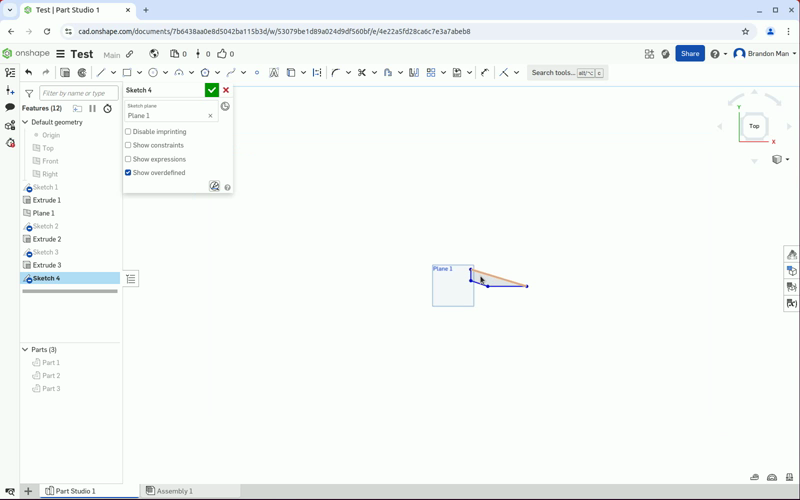
scroll(6)
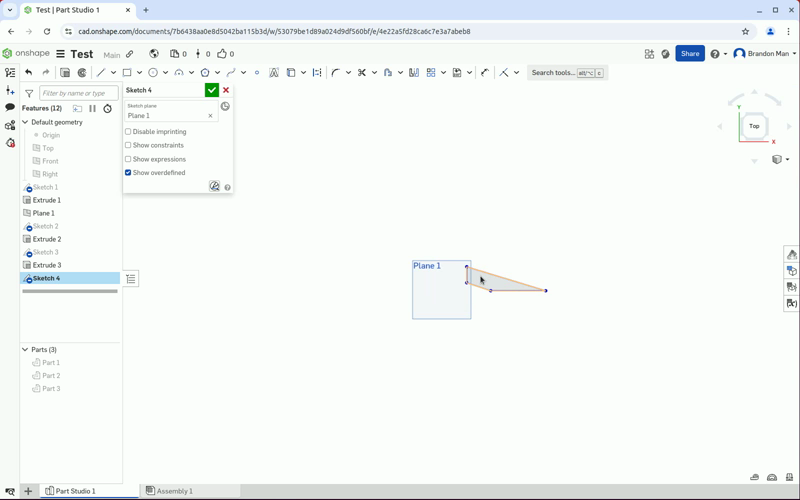
scroll(6)
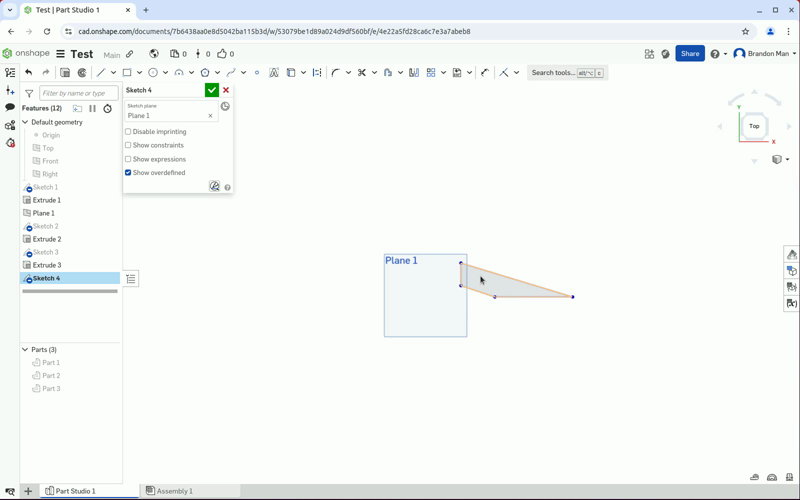
scroll(6)
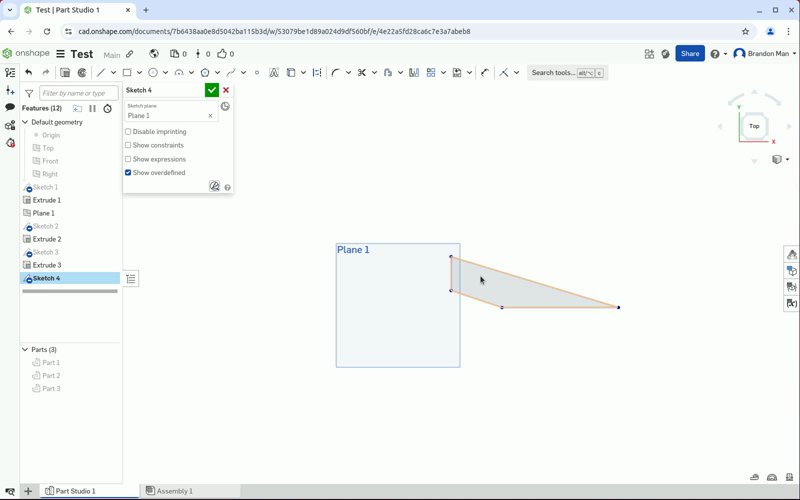
scroll(6)
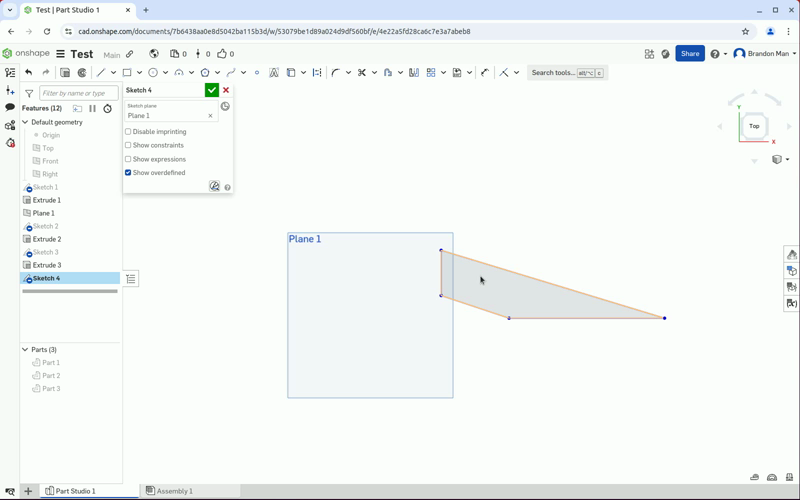
scroll(6)
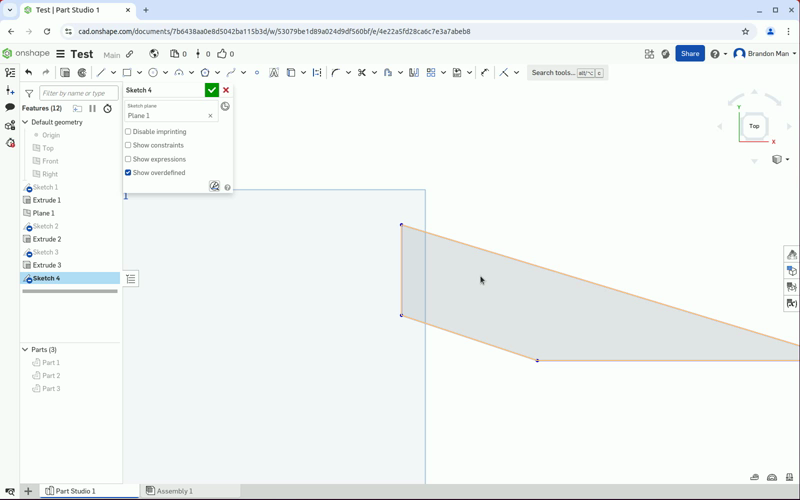
click(480, 275)
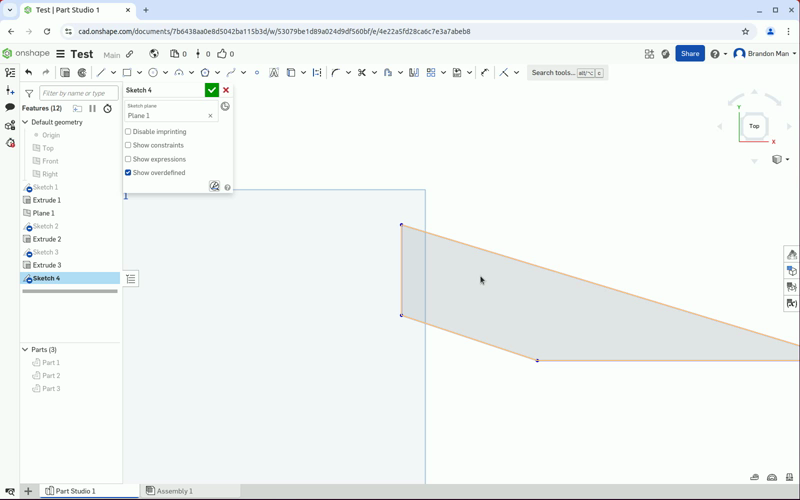
scroll(-6)
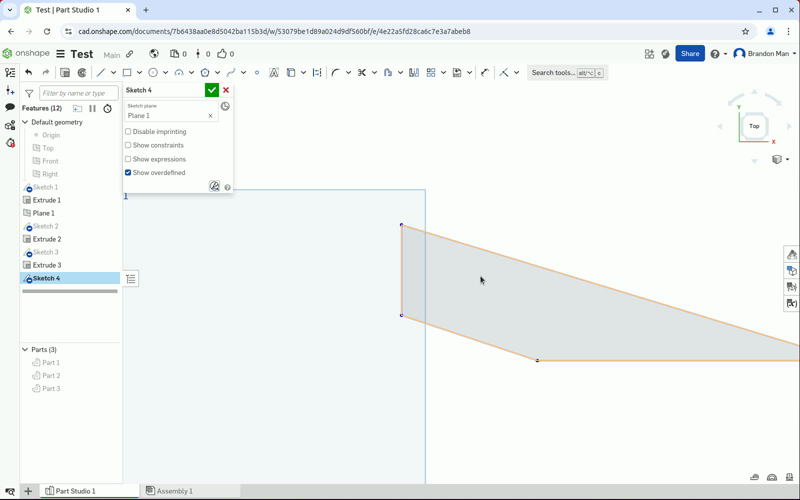
scroll(-6)
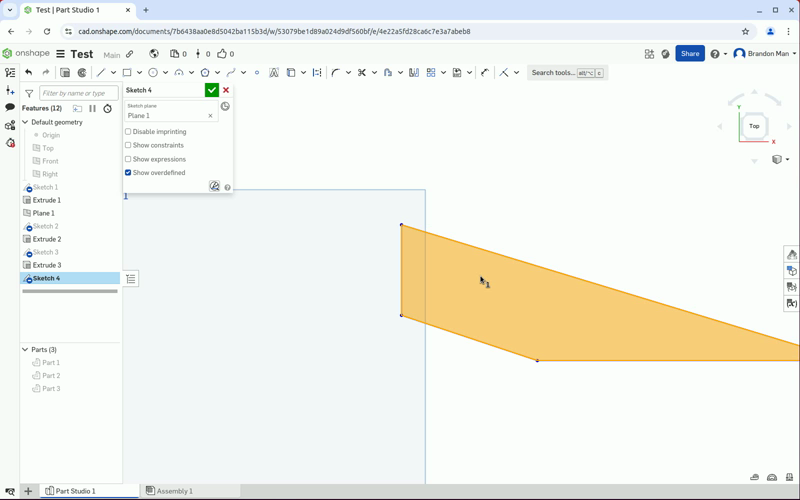
scroll(-6)
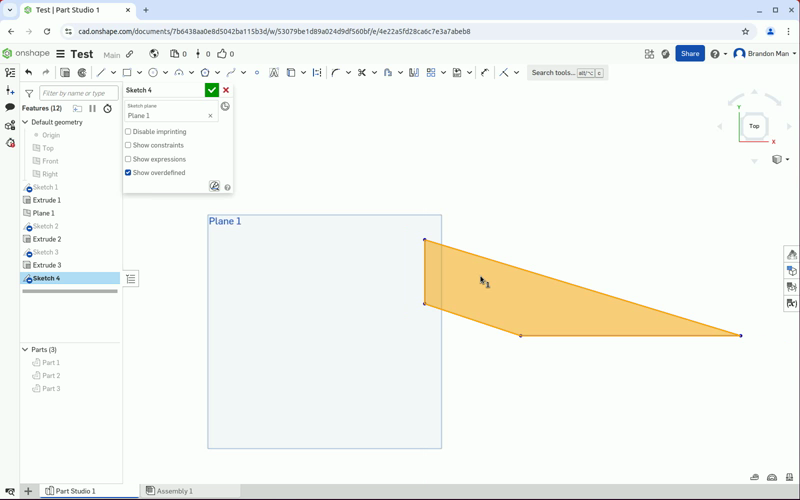
scroll(-6)
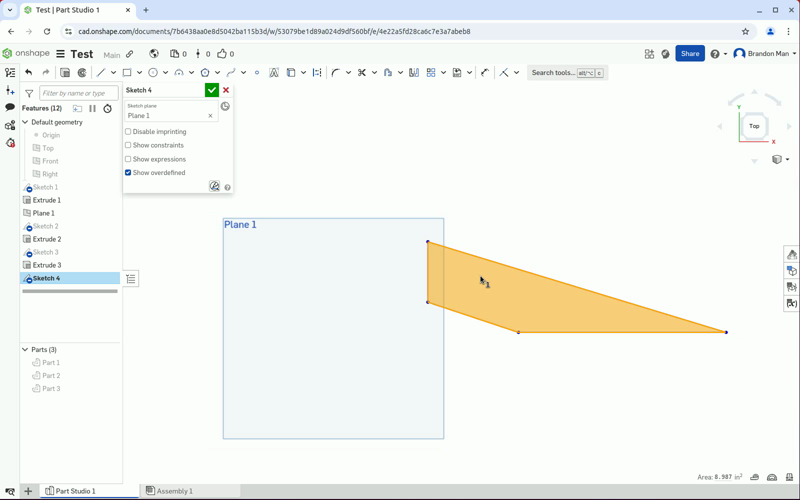
scroll(-6)
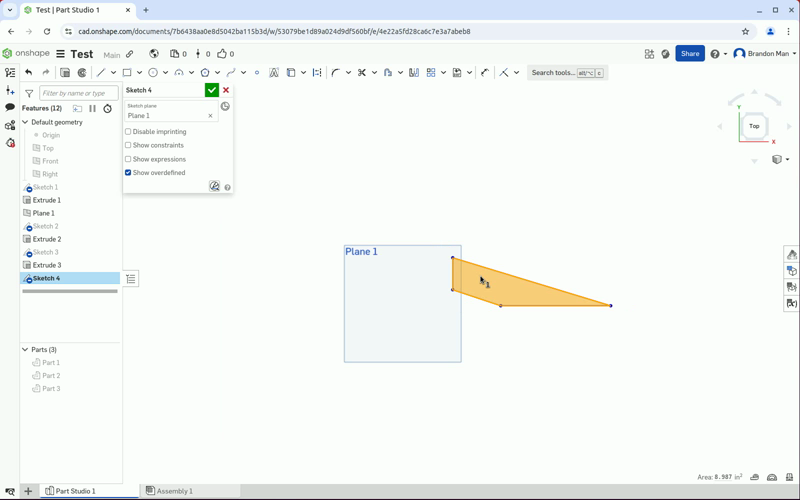
scroll(-6)
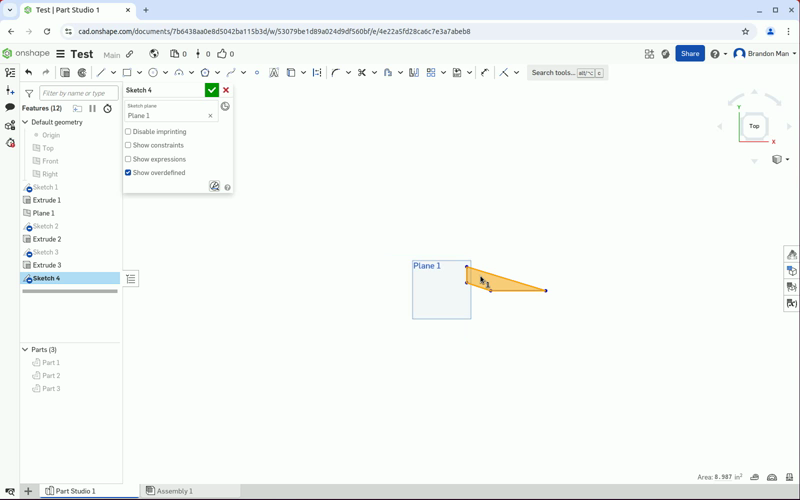
scroll(-6)
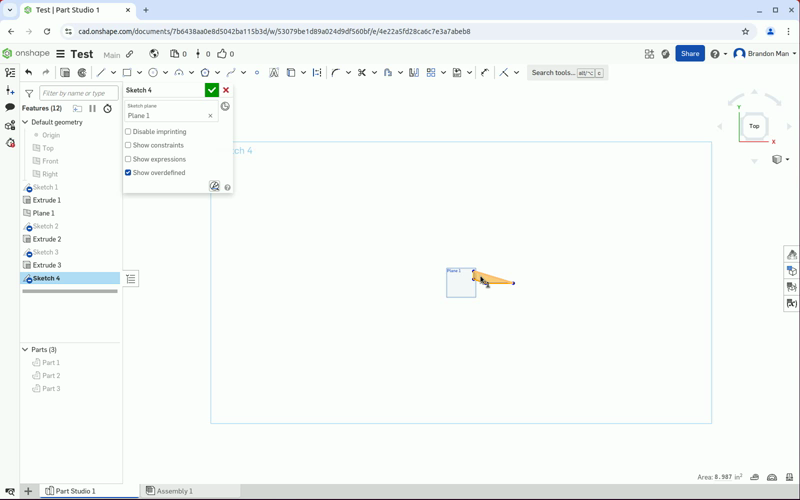
mouse_move(73, 352)
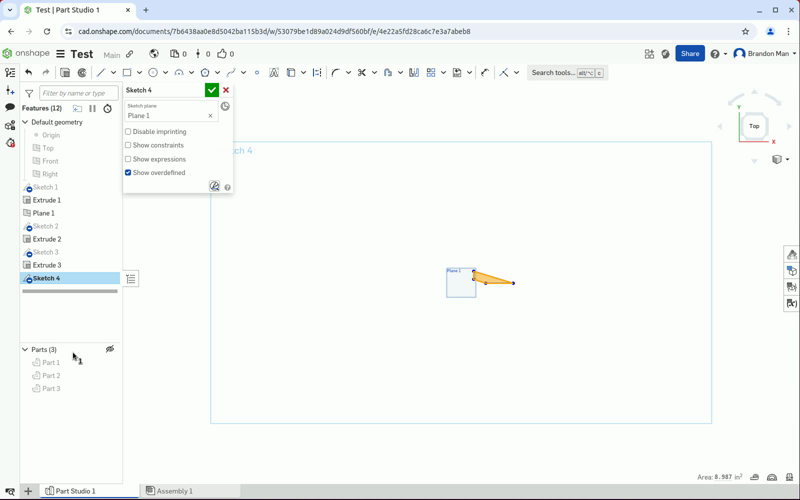
key(shift+y)
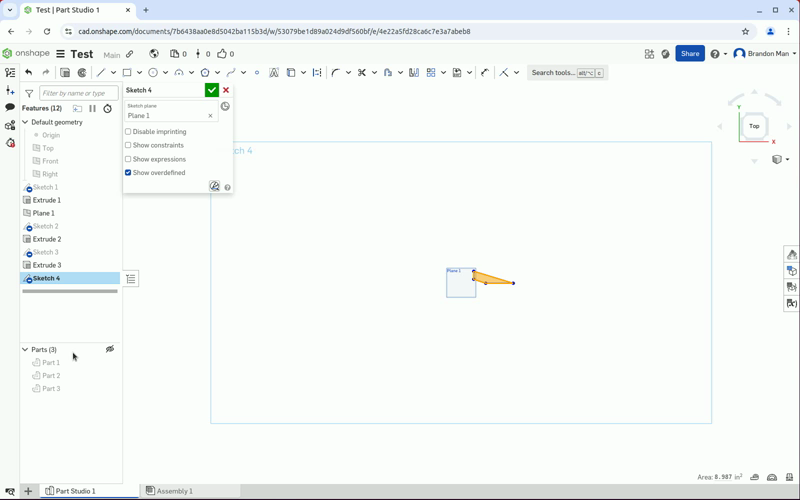
key(shift+e)
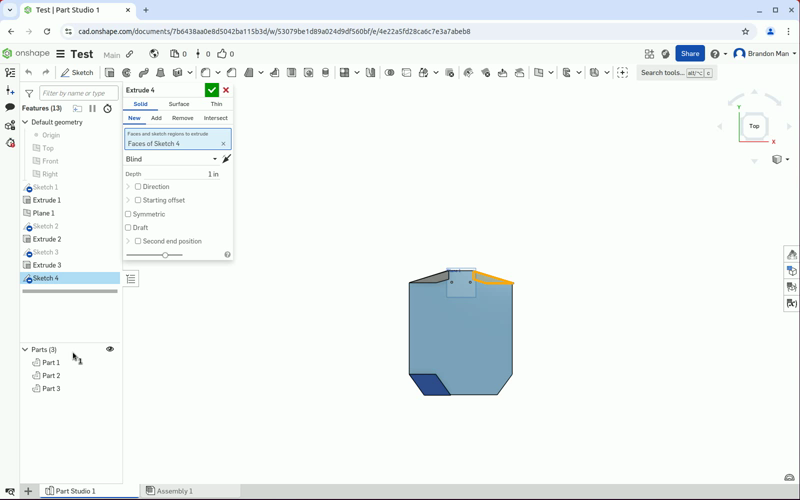
mouse_move(143, 106)
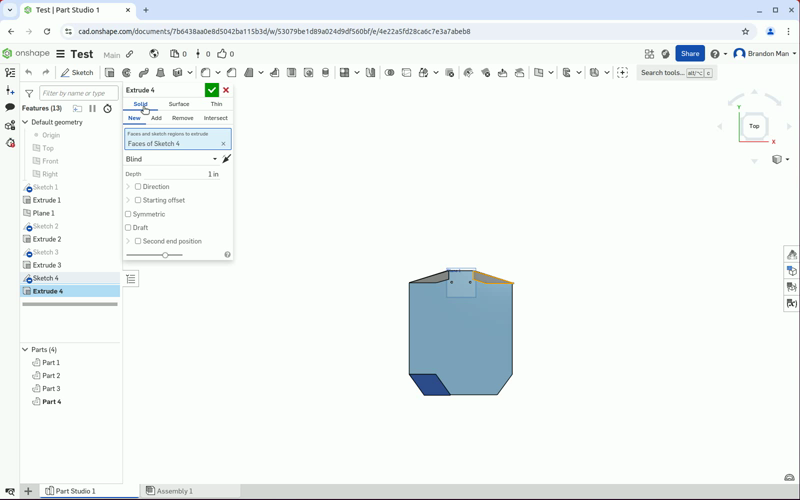
click(143, 106)
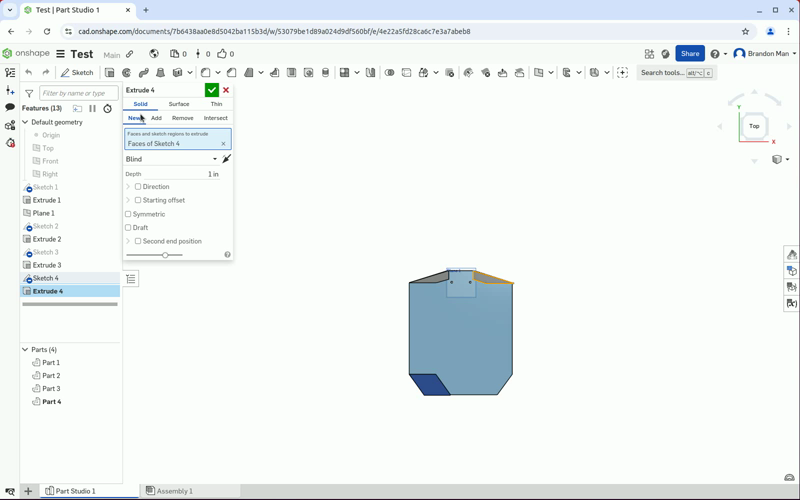
mouse_move(137, 120)
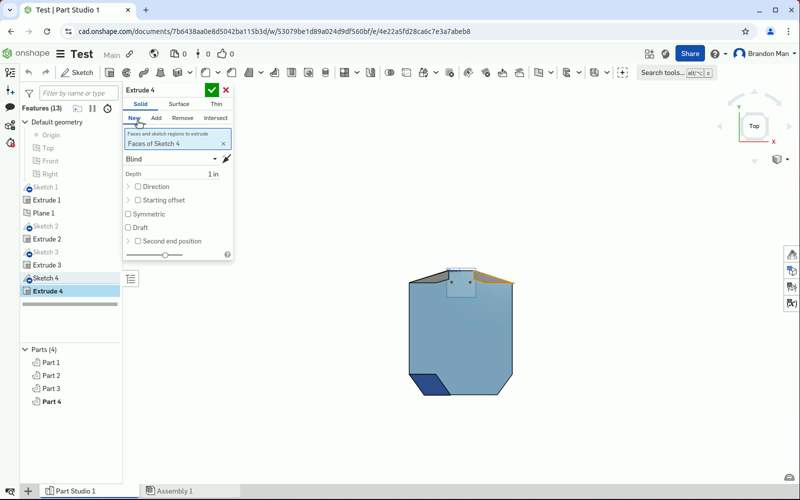
click(137, 120)
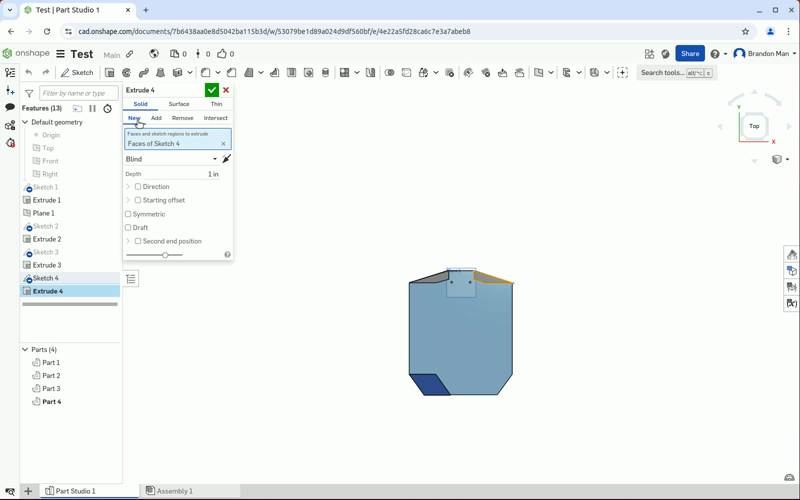
key(tab, 4)
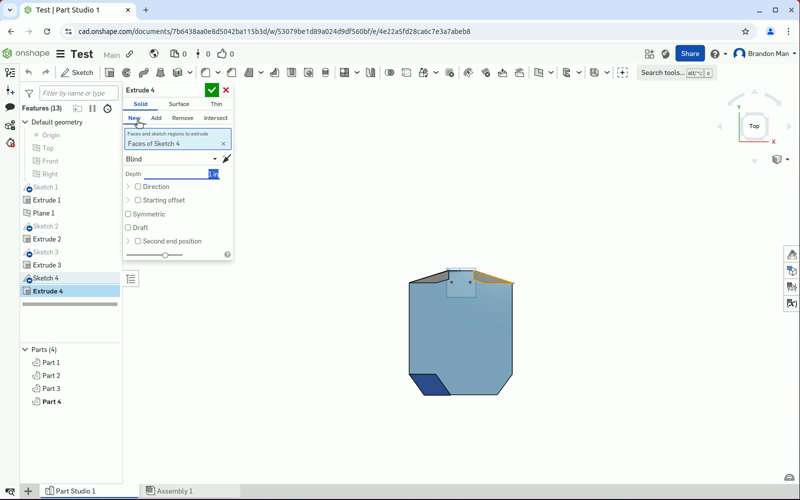
text(0.481)
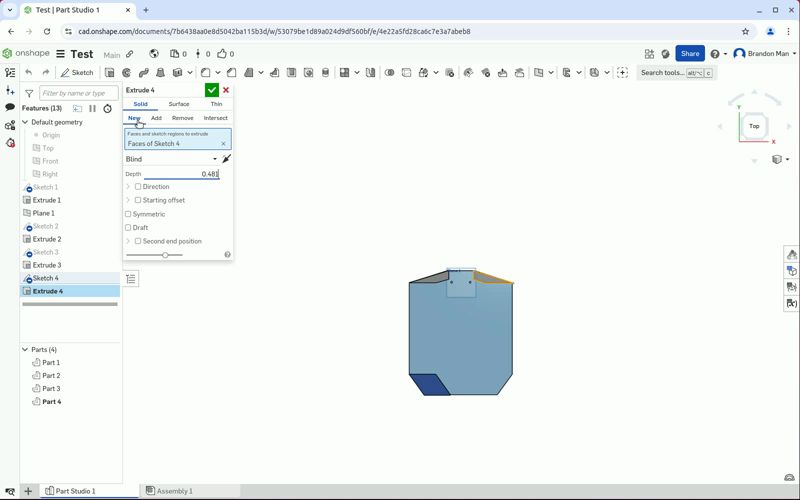
key(enter)
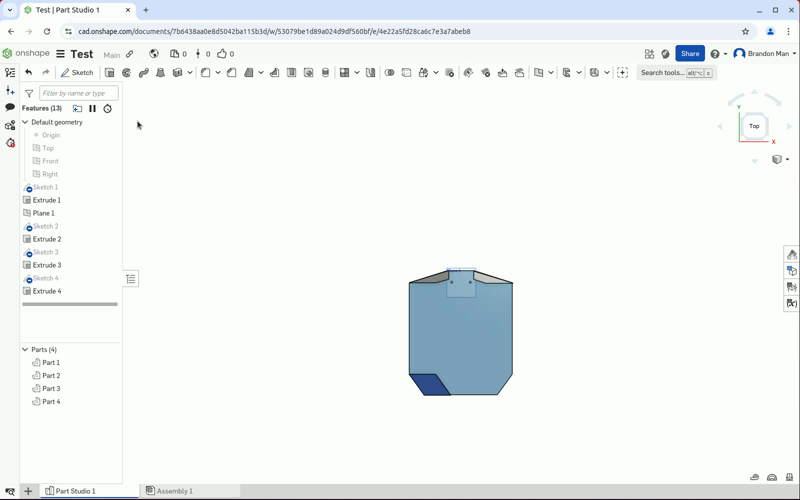
key(shift+h)
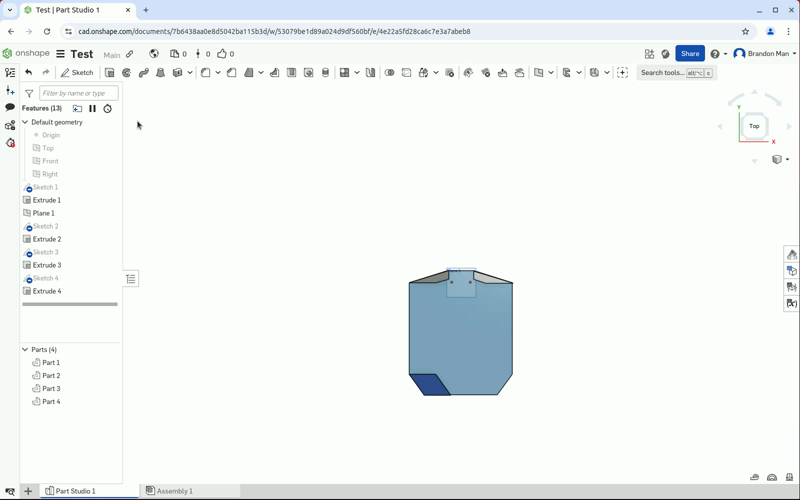
key(shift+h)
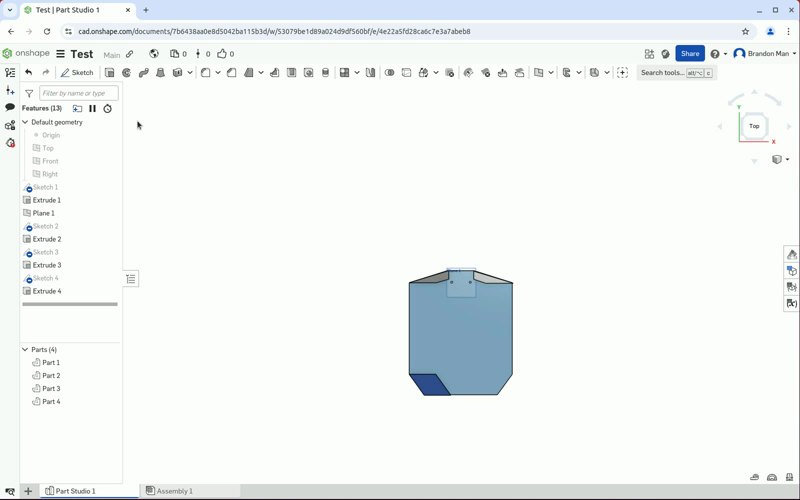
mouse_move(73, 189)
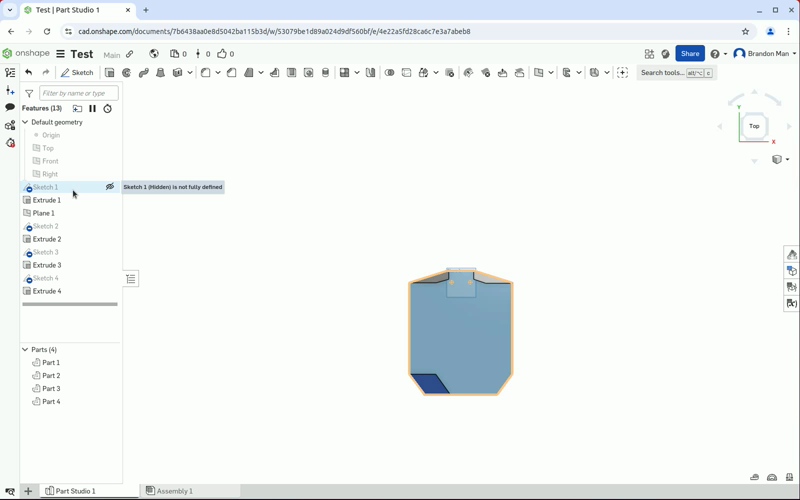
click(73, 189)
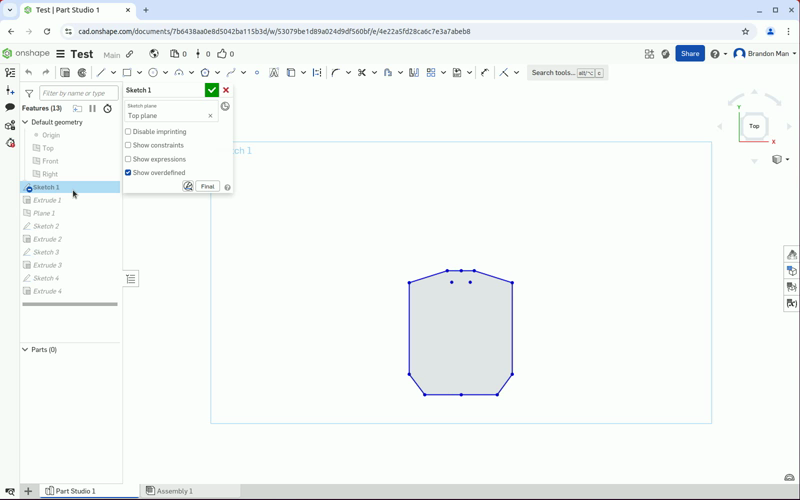
mouse_move(229, 92)
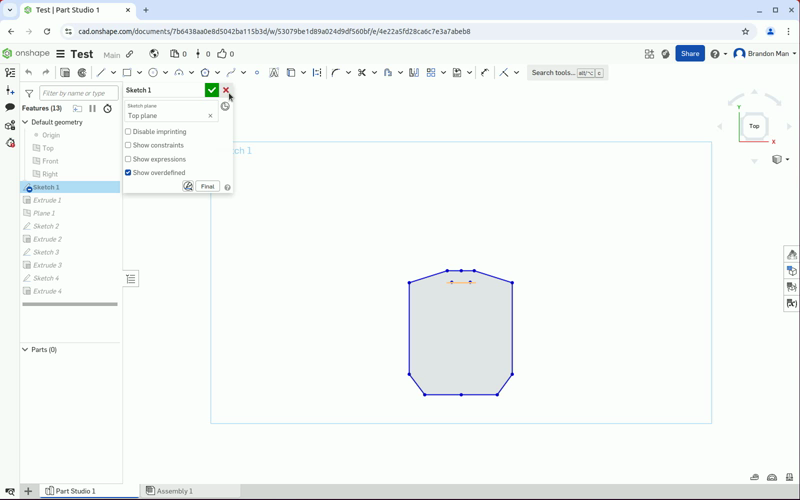
click(229, 92)
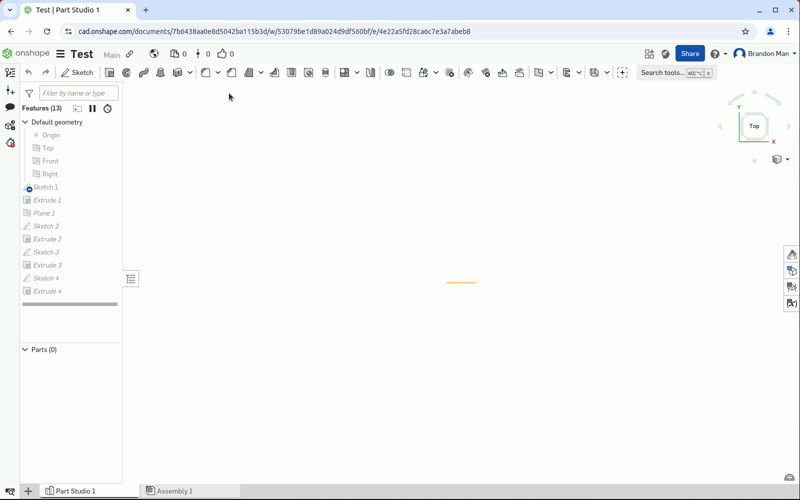
key(shift+s)
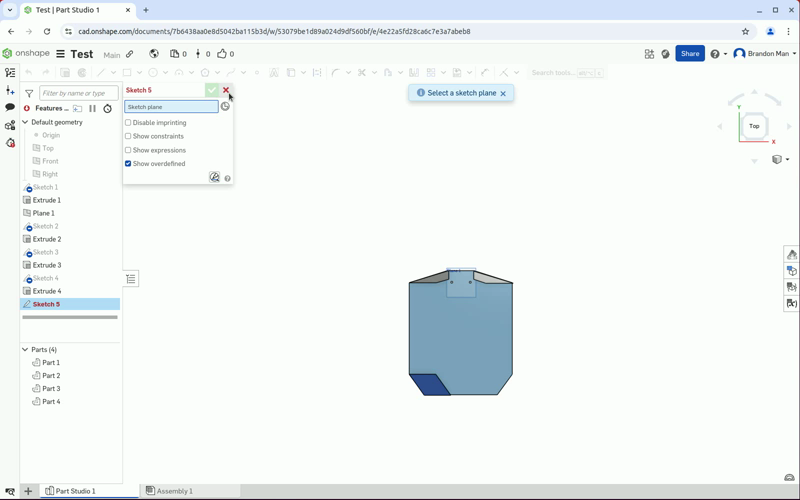
mouse_move(73, 215)
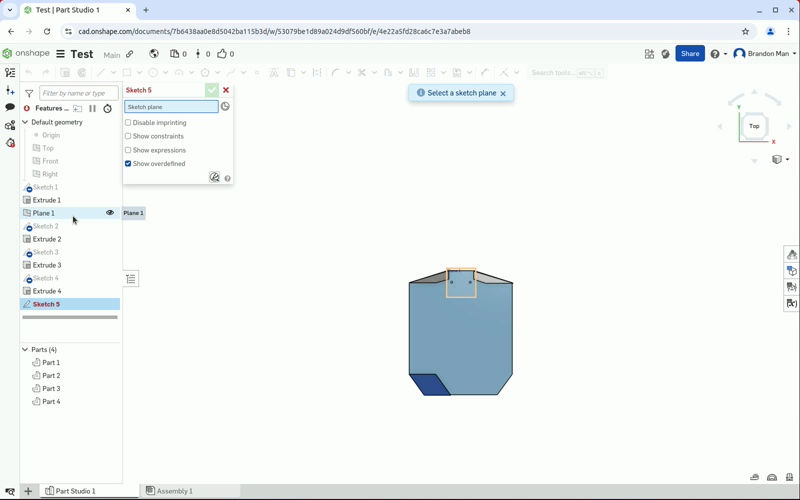
click(73, 215)
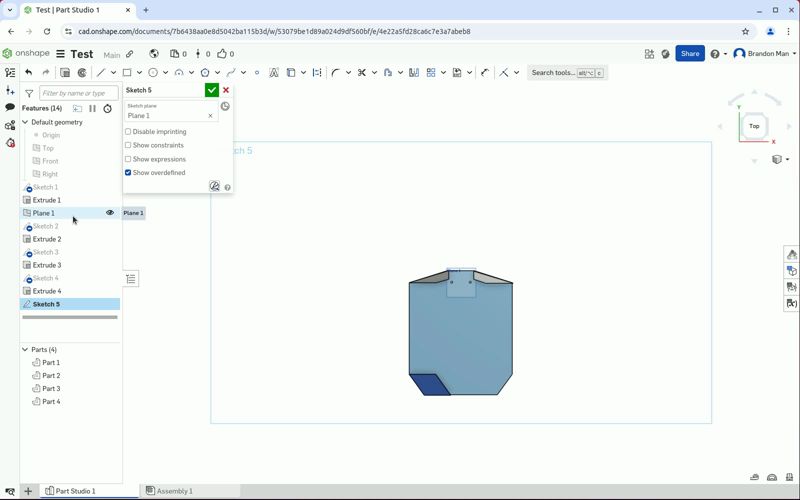
mouse_move(73, 352)
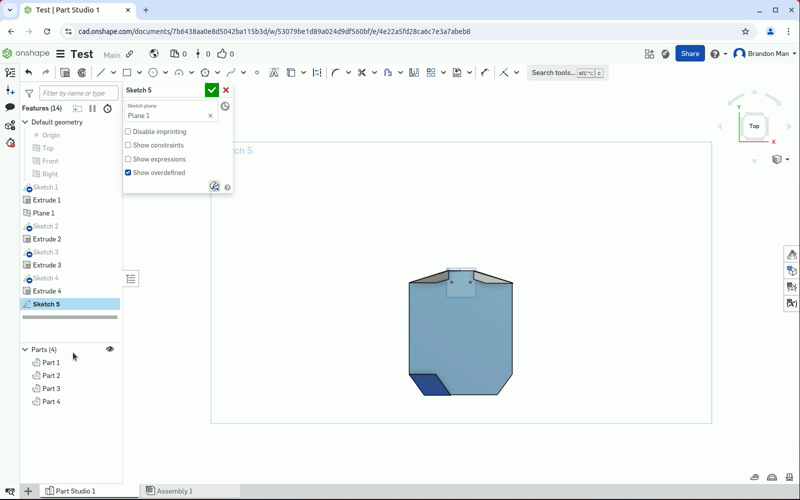
key(y)
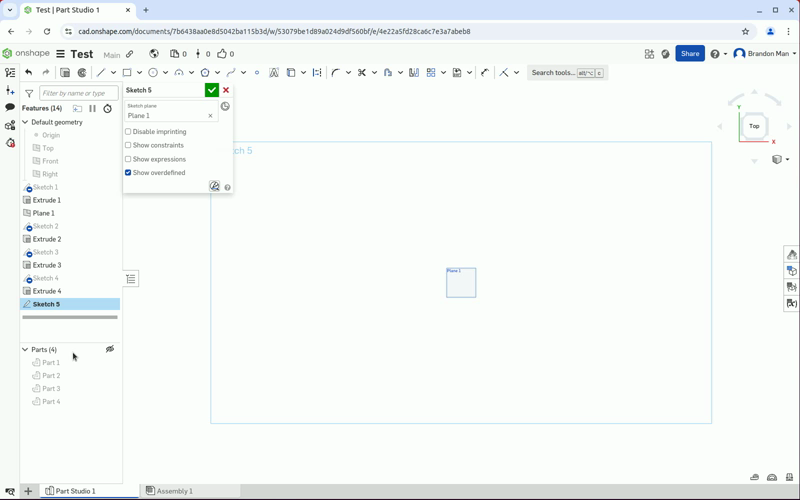
key(l)
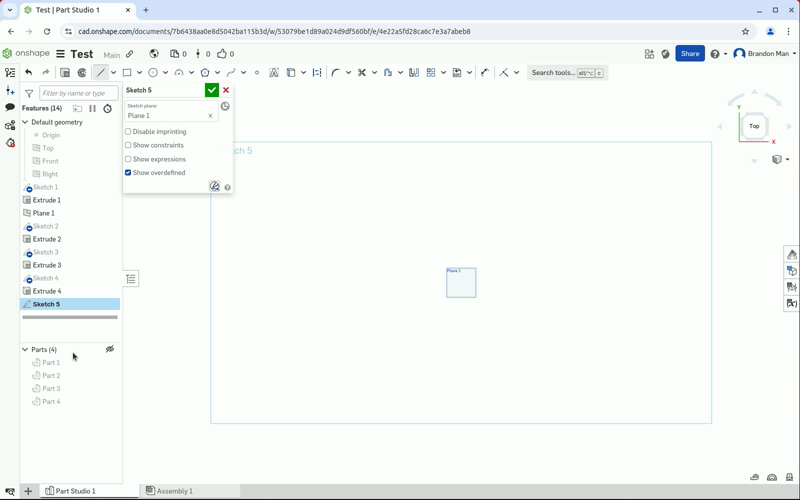
key_down(shift)
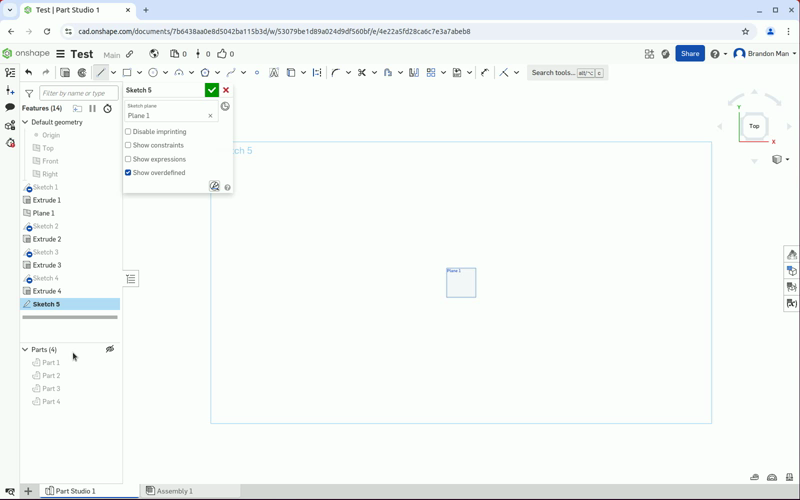
mouse_move(471, 395)
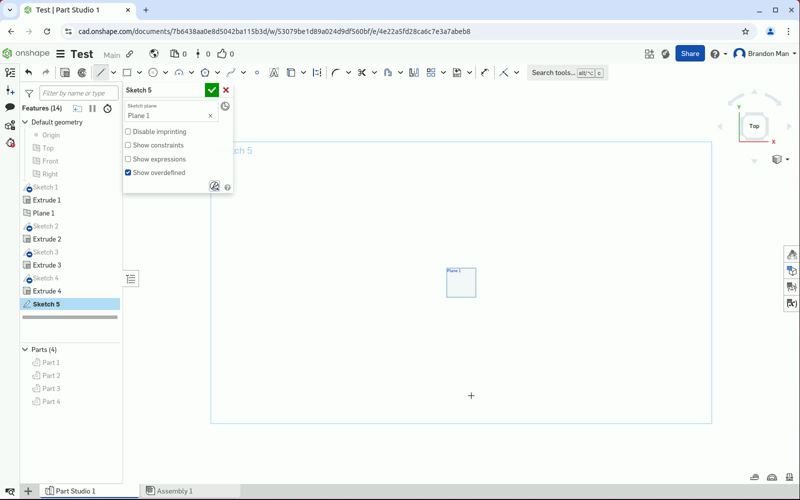
click(471, 395)
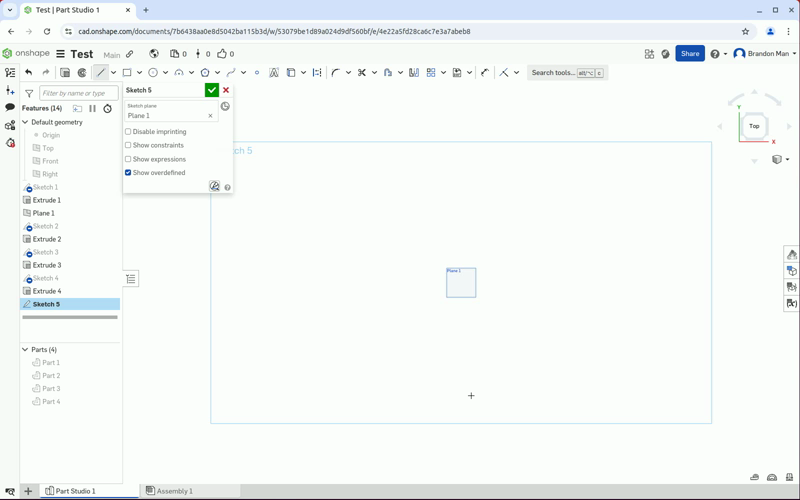
key_up(shift)
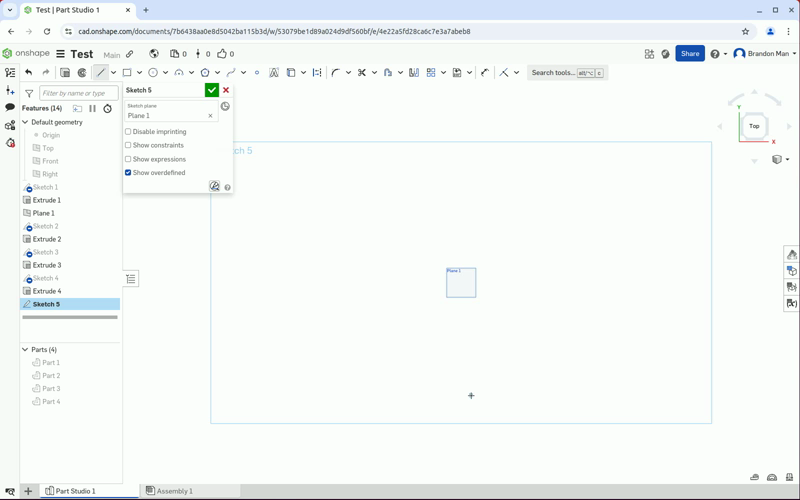
key_down(shift)
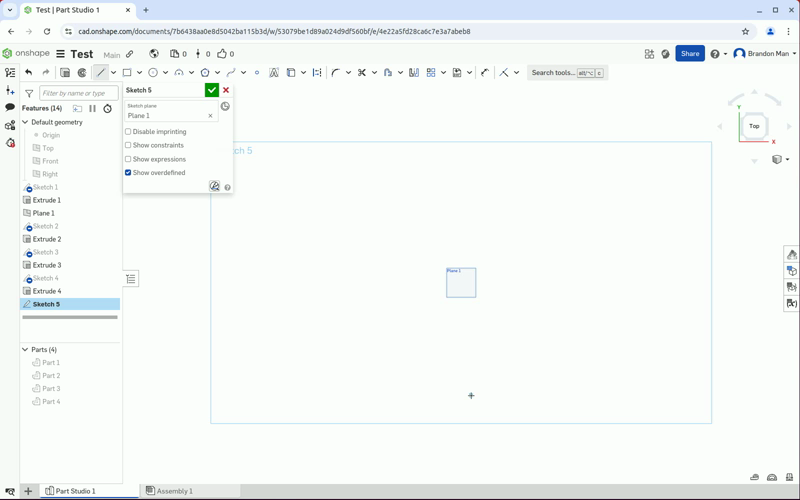
mouse_move(501, 395)
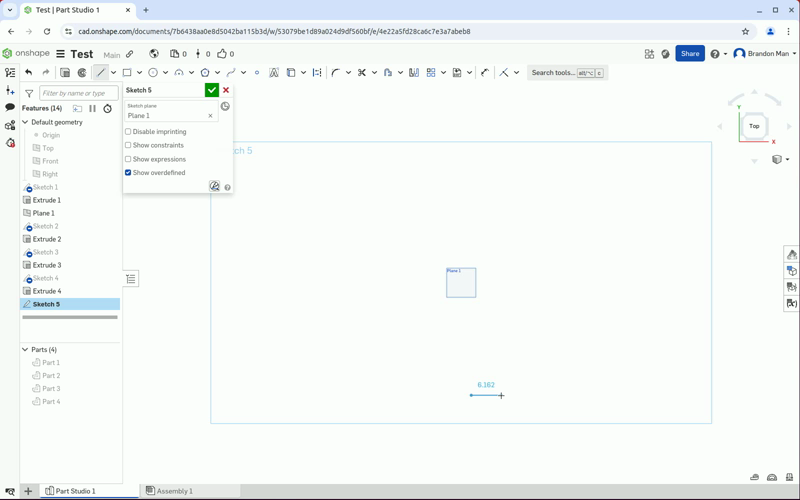
mouse_move(498, 395)
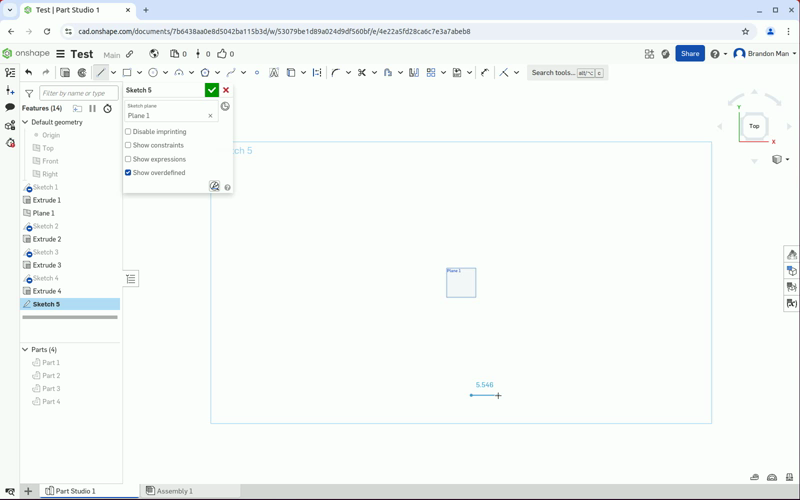
click(498, 395)
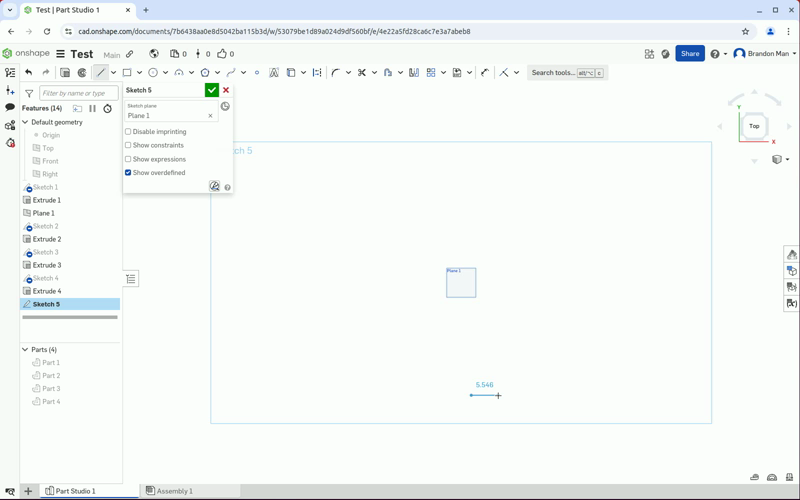
key_up(shift)
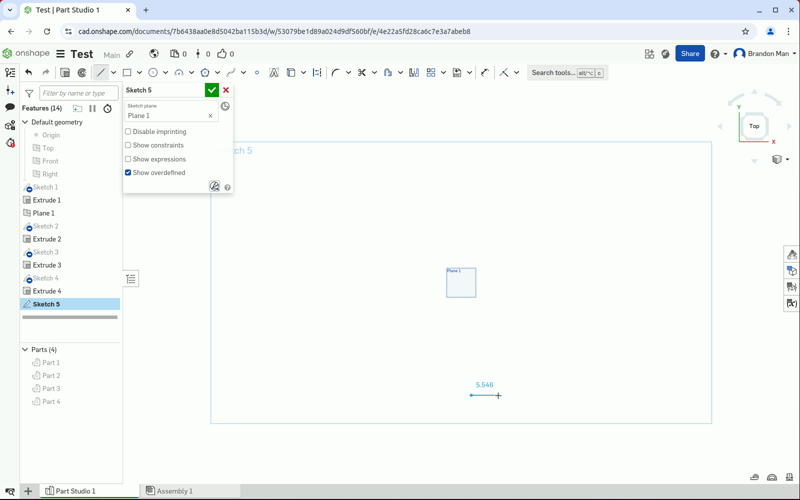
key_down(shift)
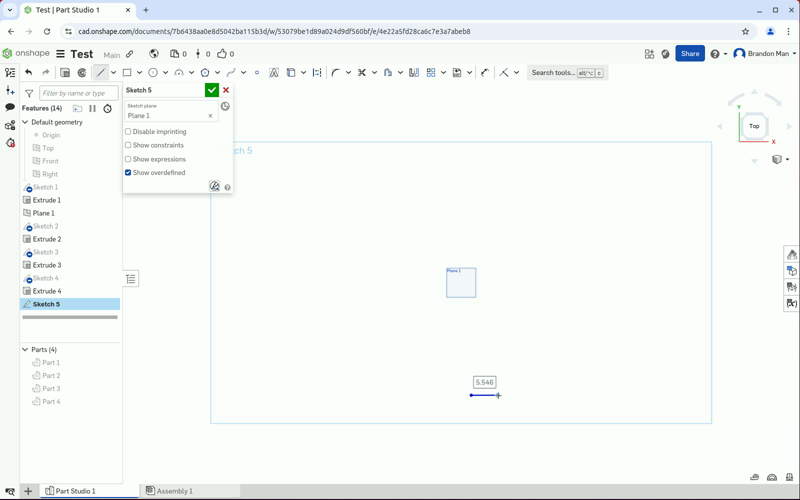
mouse_move(528, 395)
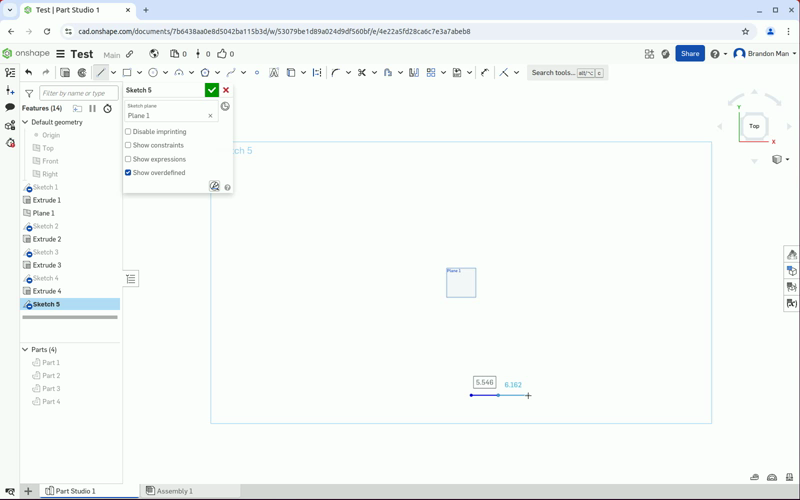
mouse_move(513, 374)
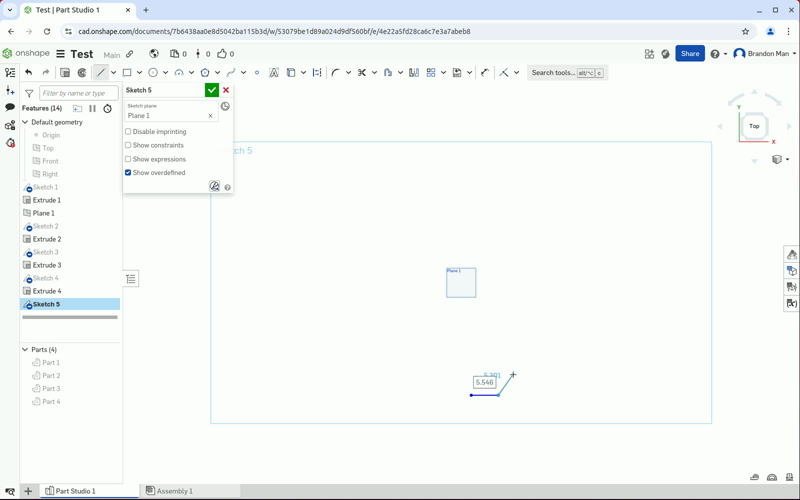
click(513, 374)
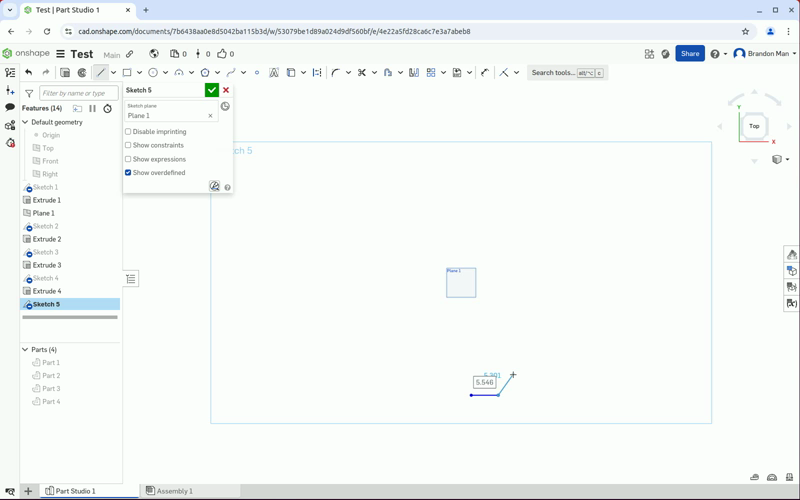
key_up(shift)
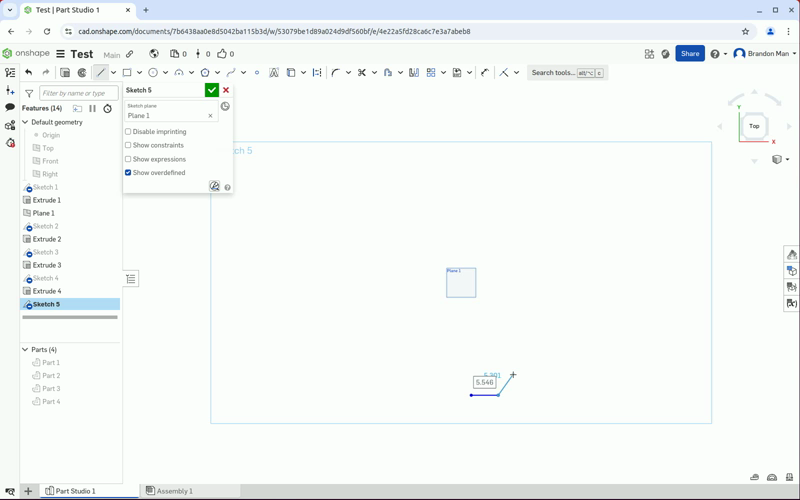
key_down(shift)
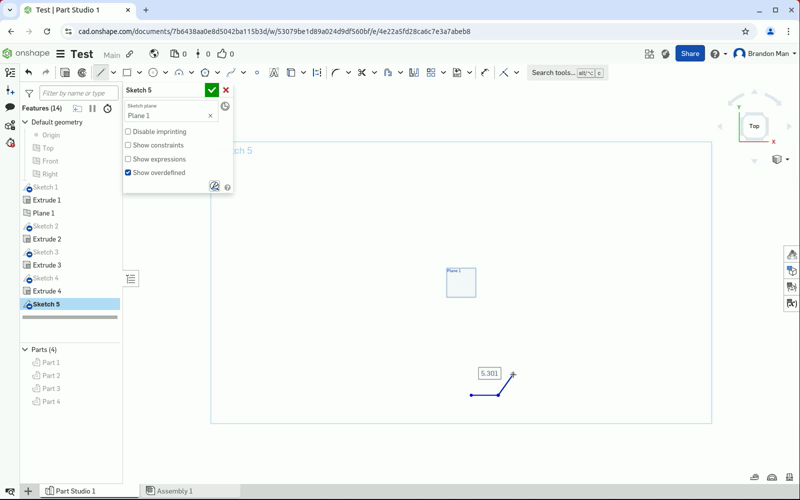
mouse_move(543, 374)
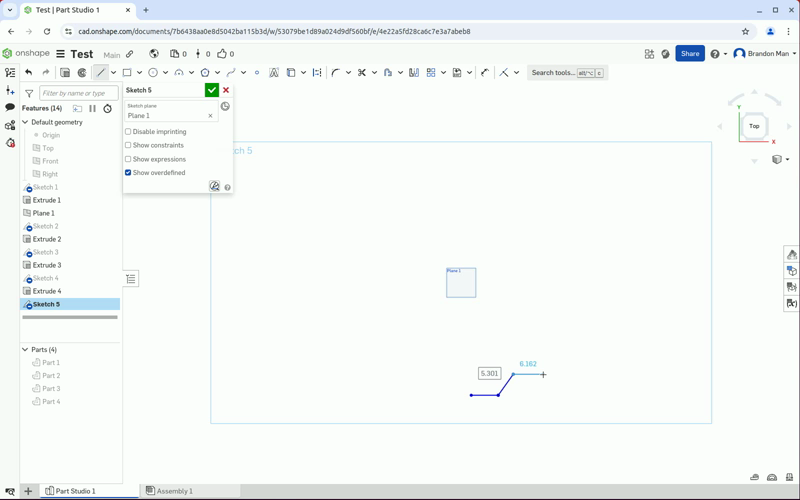
mouse_move(486, 374)
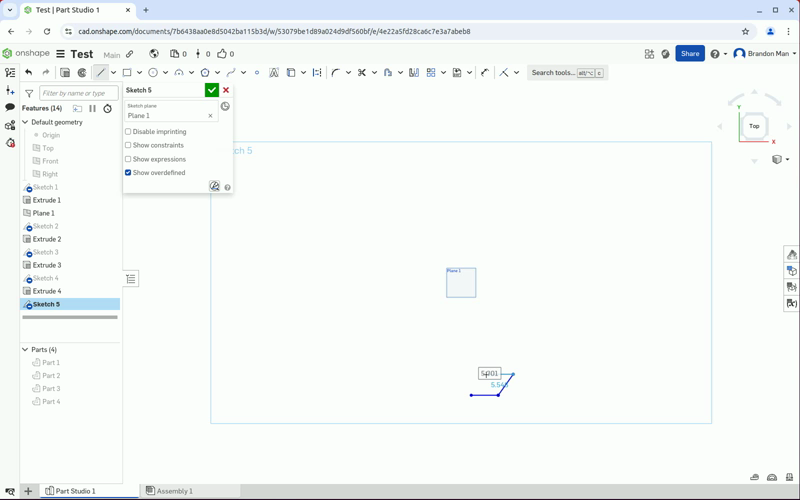
click(486, 374)
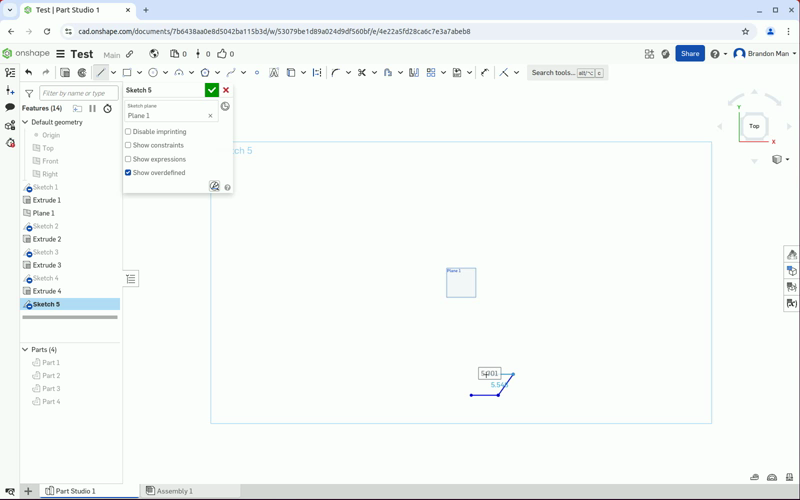
key_up(shift)
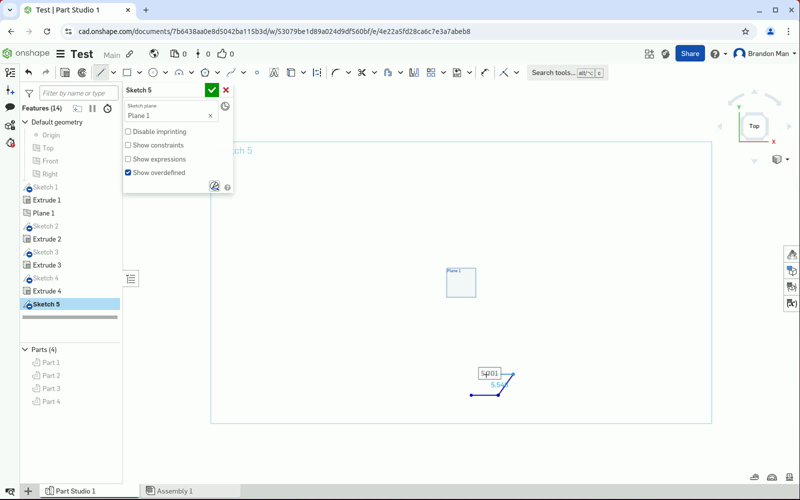
mouse_move(516, 374)
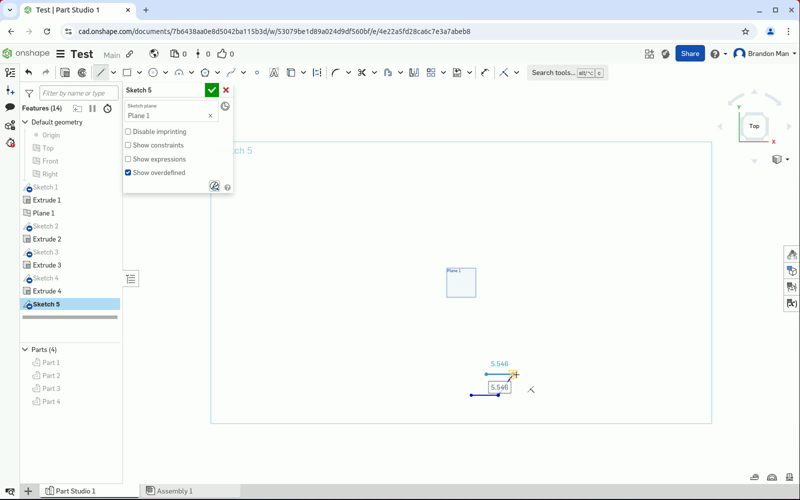
key_down(shift)
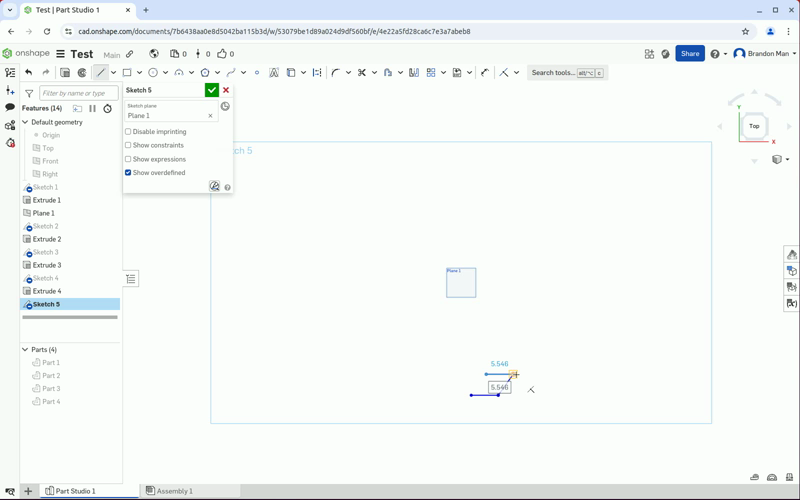
mouse_move(471, 395)
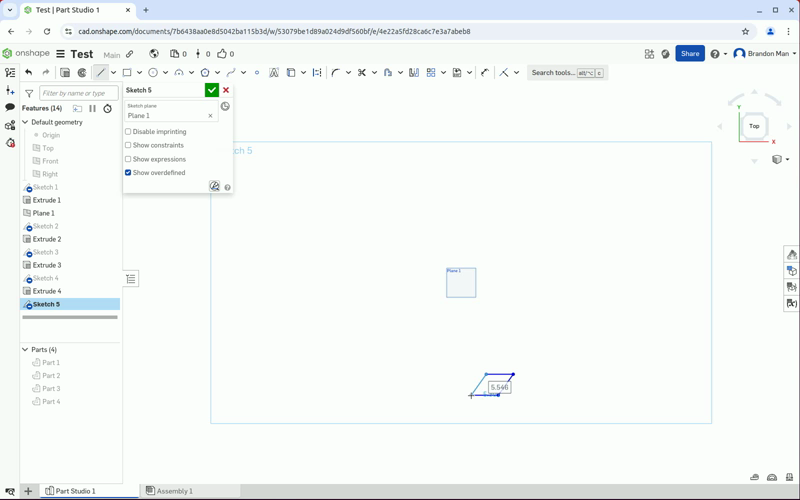
key_up(shift)
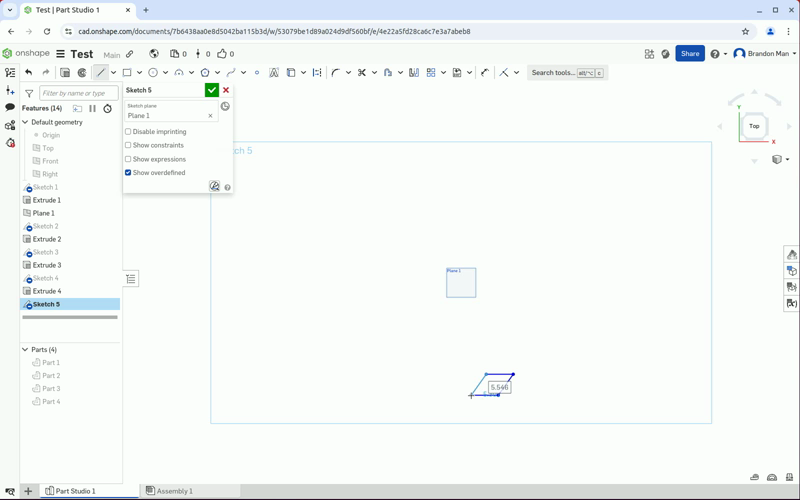
click(471, 395)
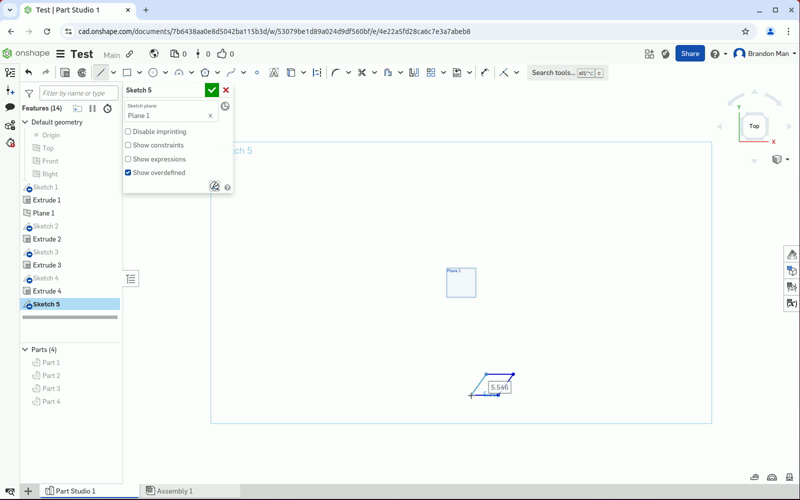
key(esc)
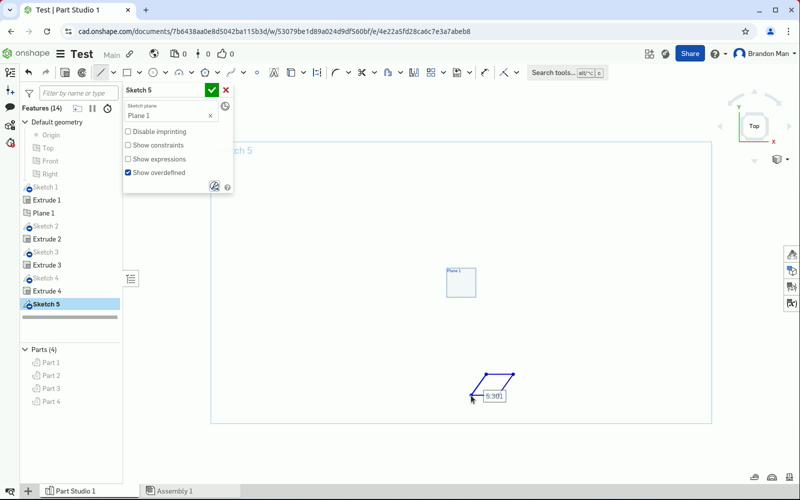
mouse_move(489, 377)
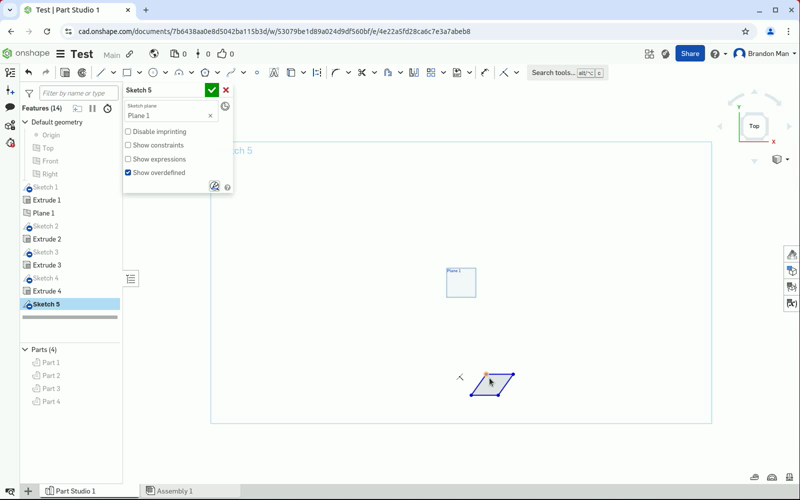
scroll(6)
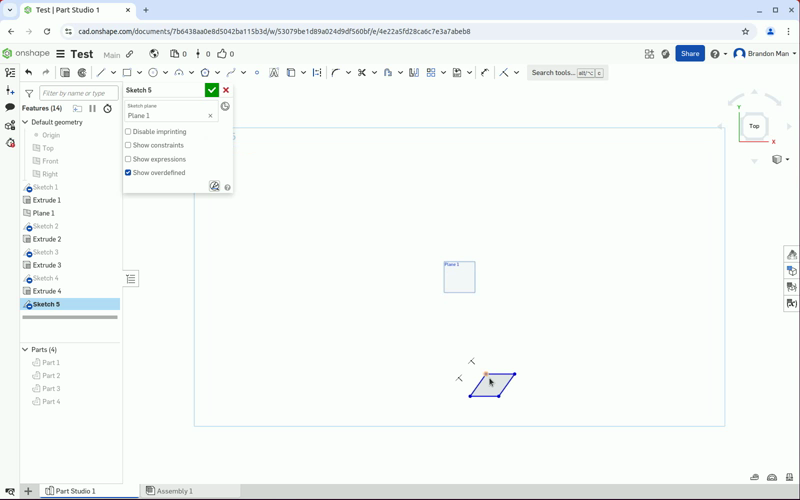
scroll(6)
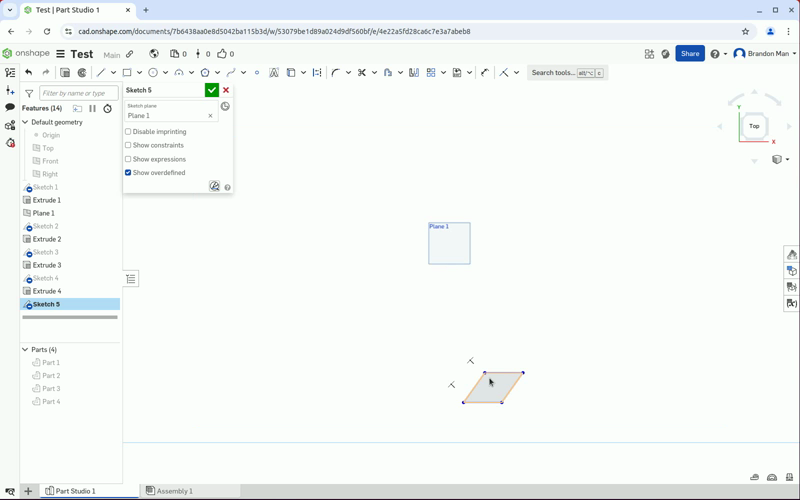
scroll(6)
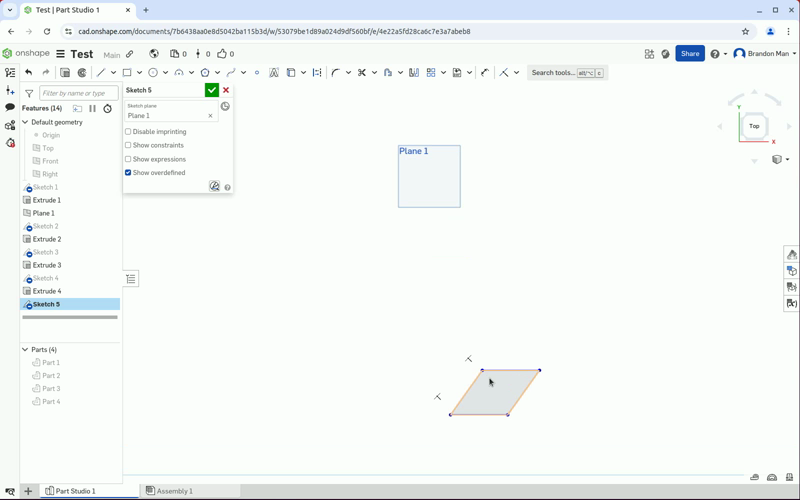
scroll(6)
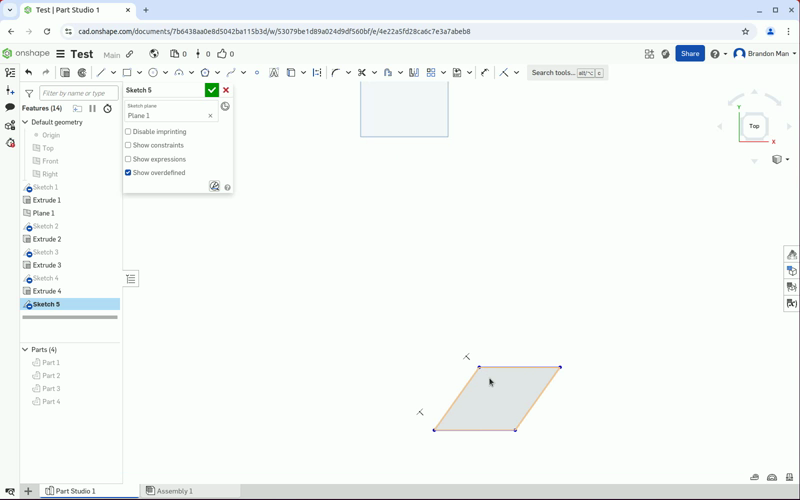
scroll(6)
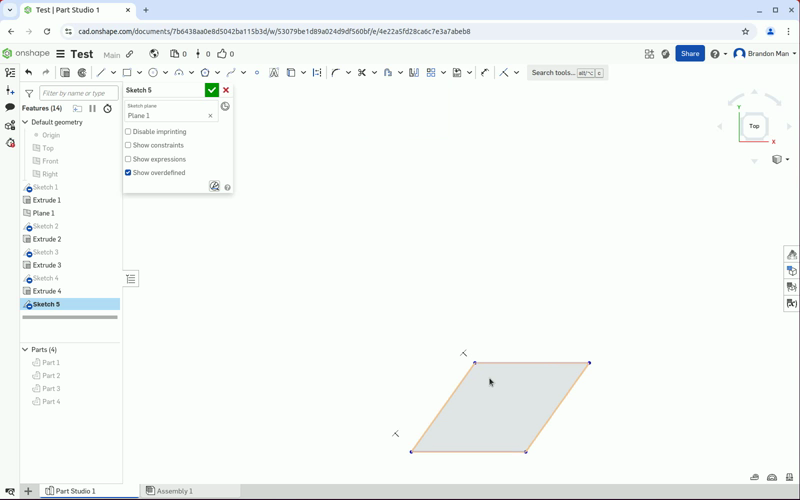
scroll(6)
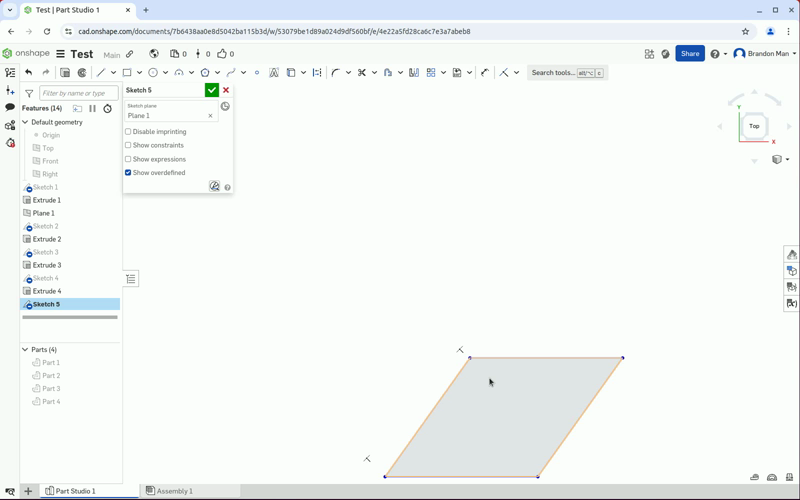
scroll(6)
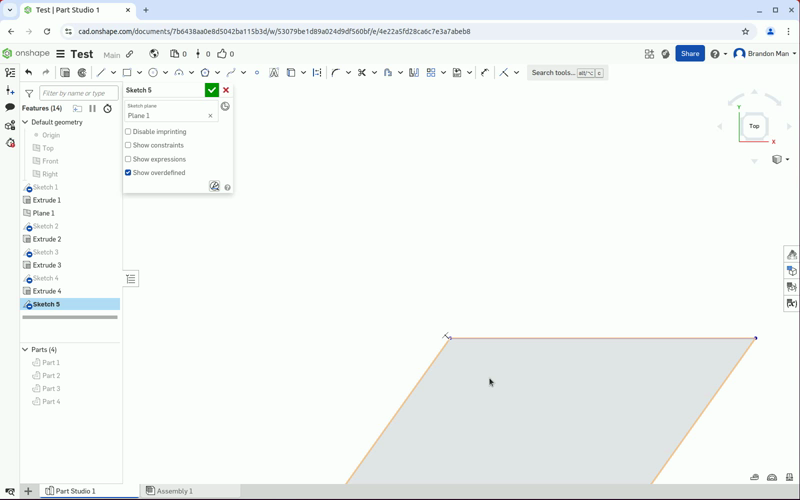
click(489, 377)
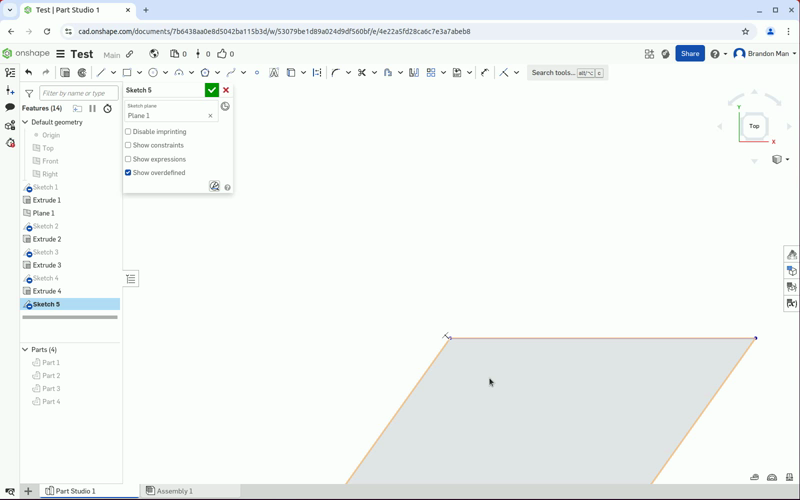
scroll(-6)
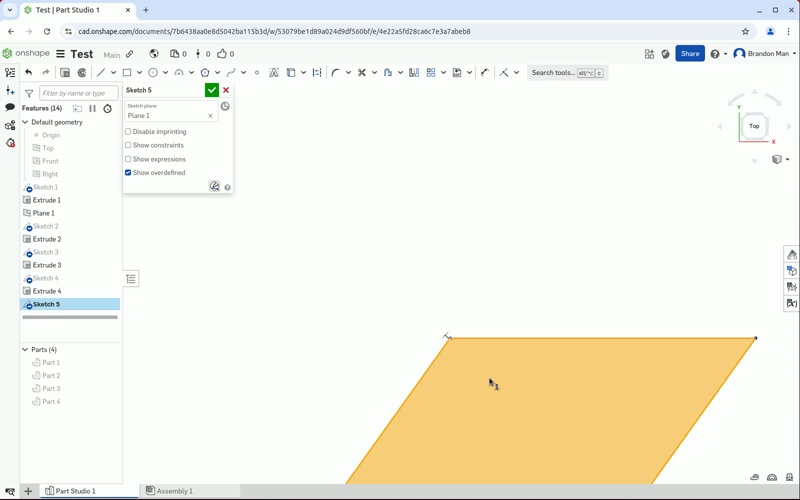
scroll(-6)
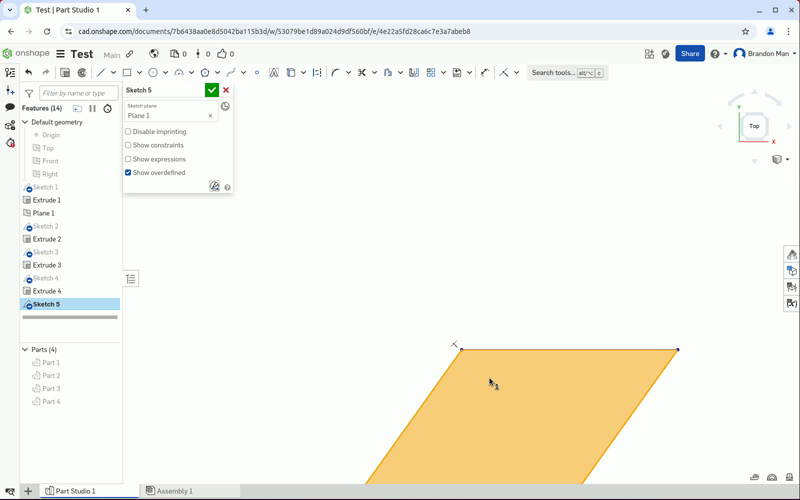
scroll(-6)
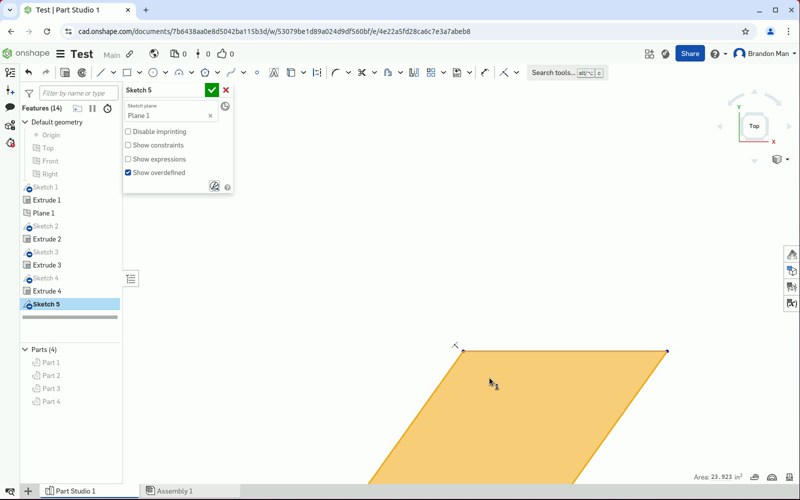
scroll(-6)
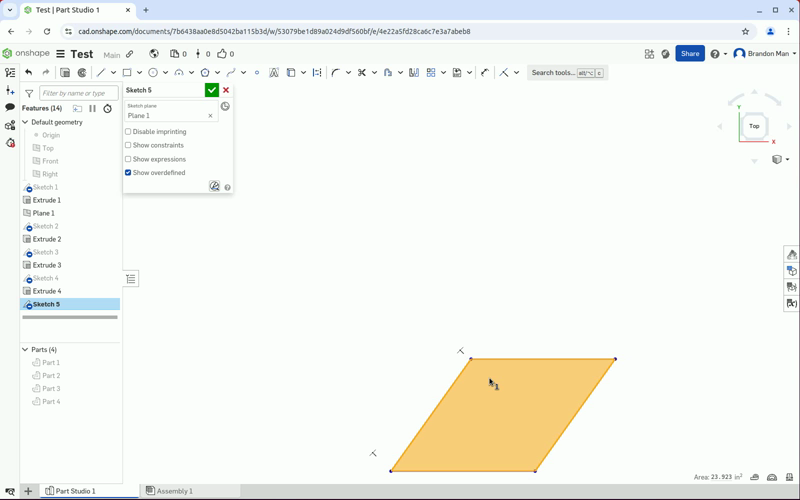
scroll(-6)
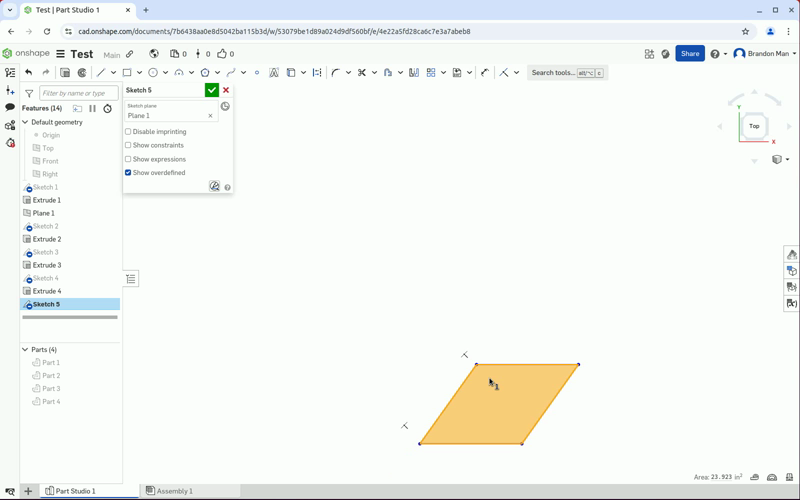
scroll(-6)
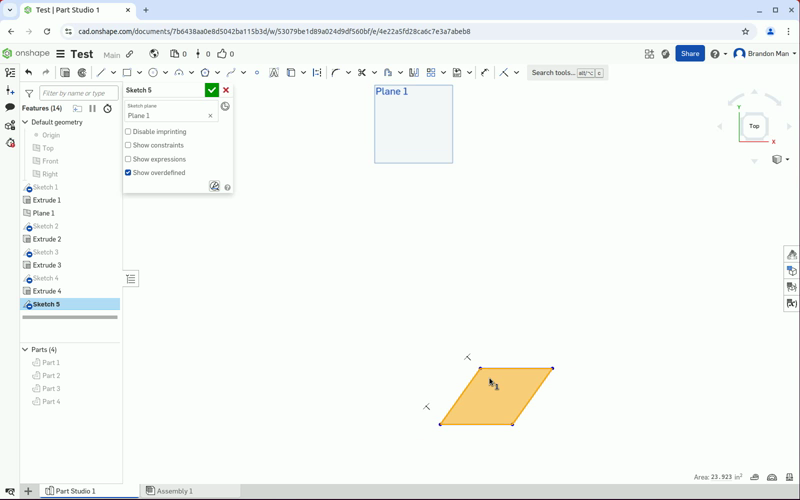
scroll(-6)
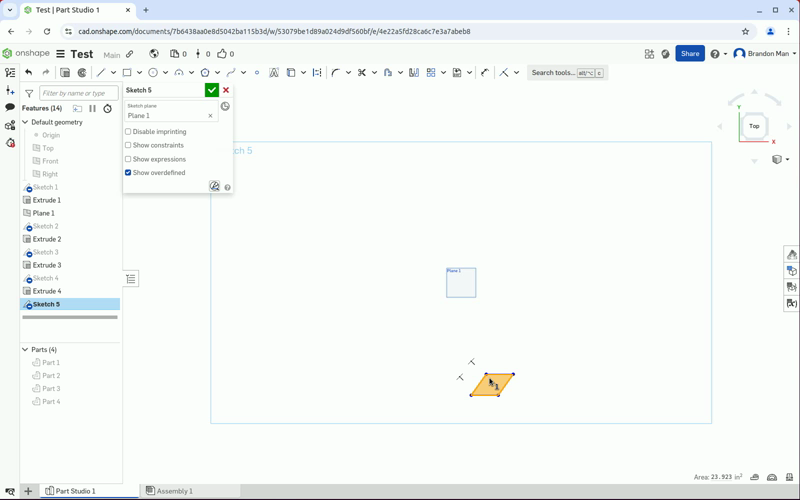
mouse_move(73, 352)
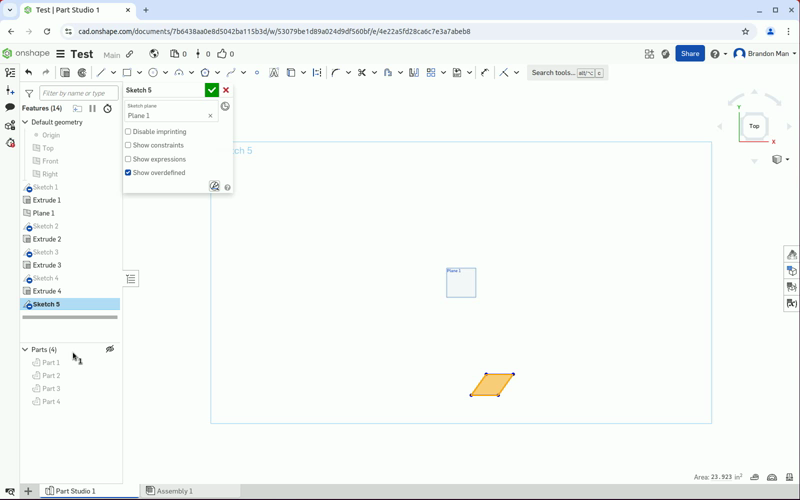
key(shift+y)
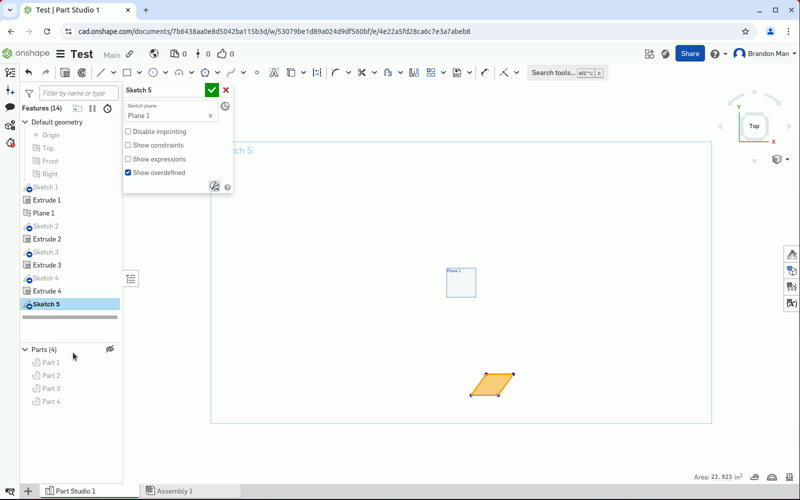
key(shift+e)
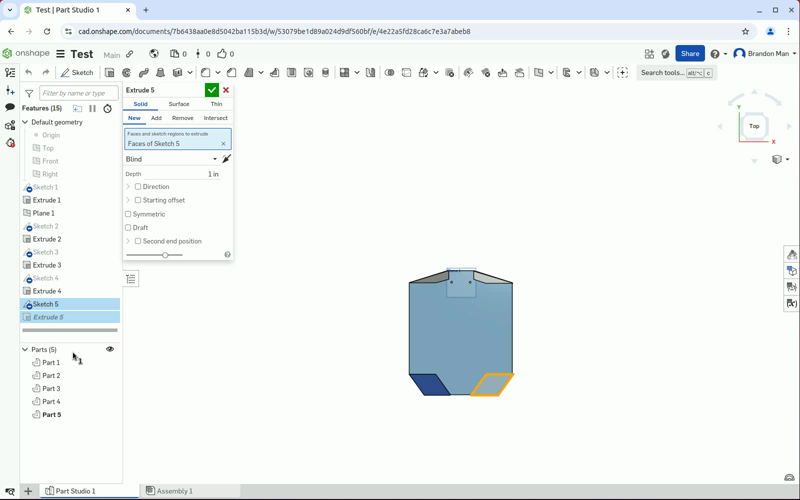
mouse_move(143, 106)
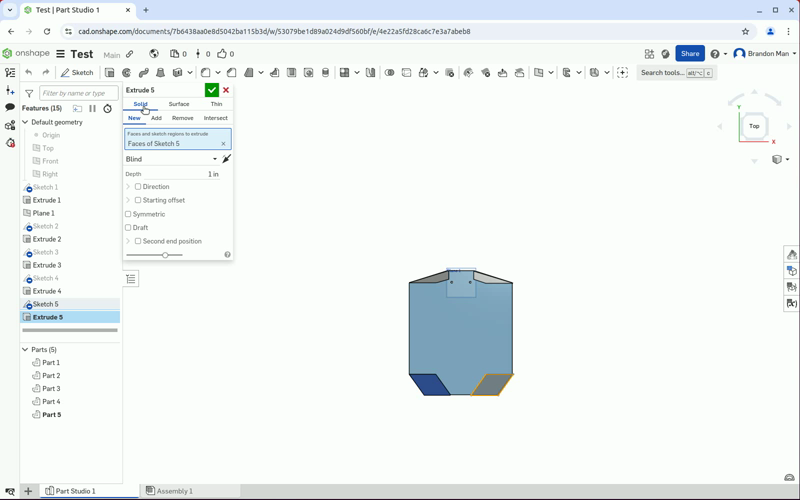
click(143, 106)
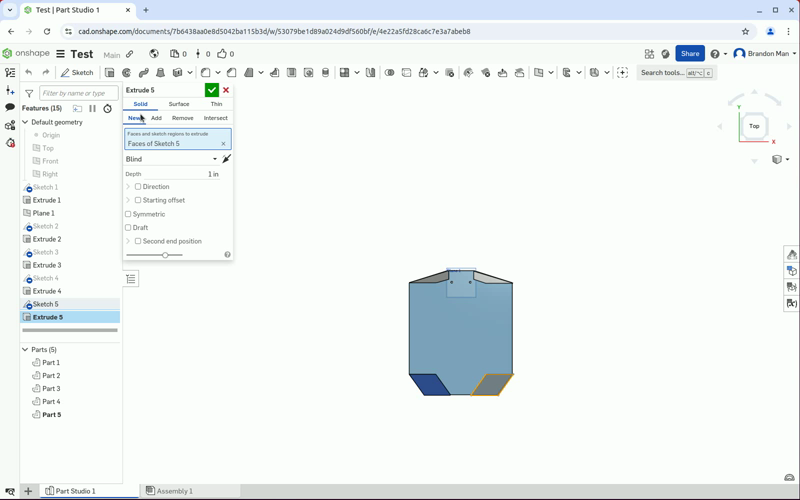
mouse_move(137, 120)
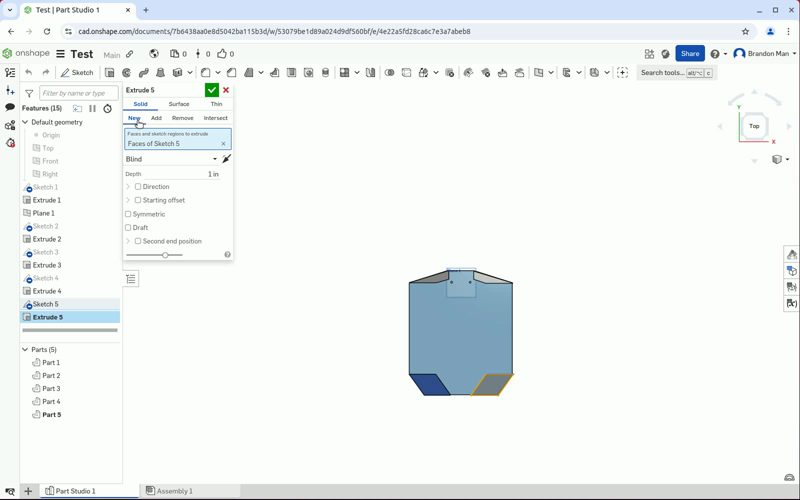
click(137, 120)
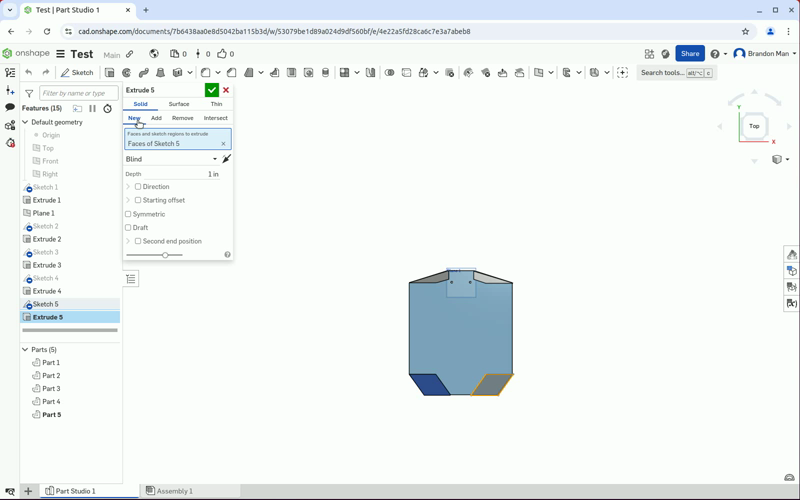
key(tab, 4)
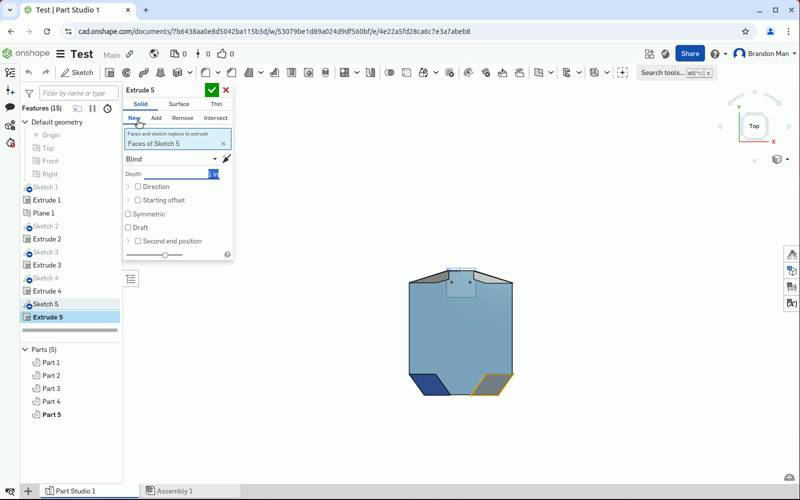
text(0.481)
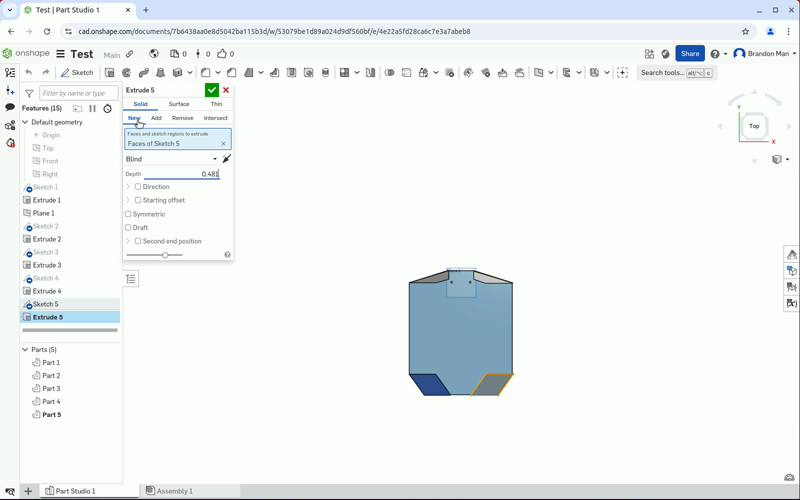
key(enter)
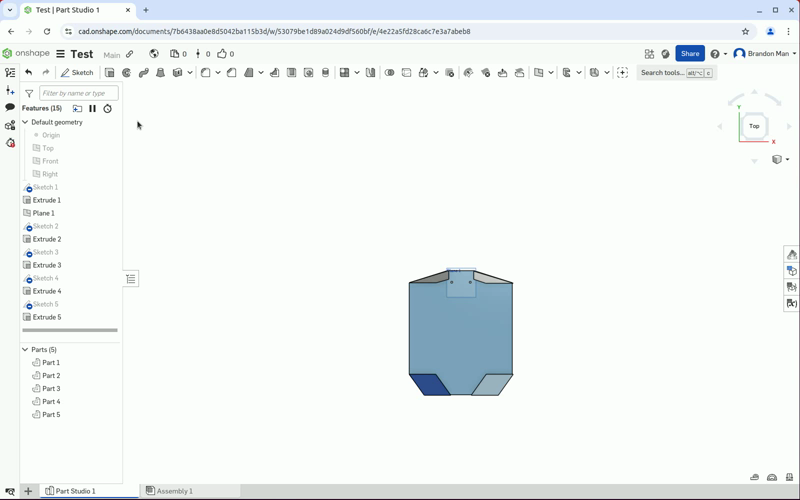
key(shift+h)
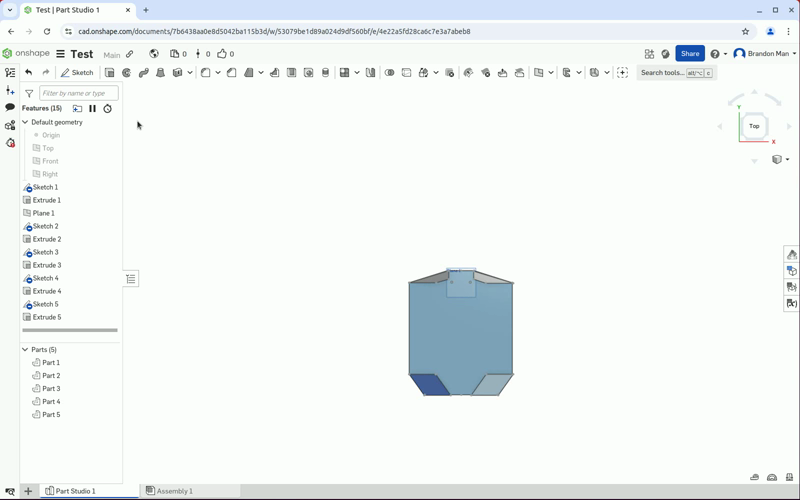
key(shift+h)
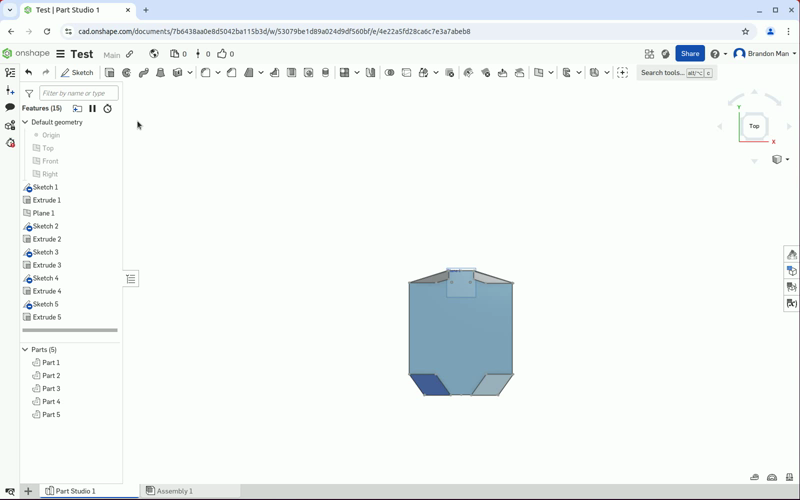
key(shift+7)
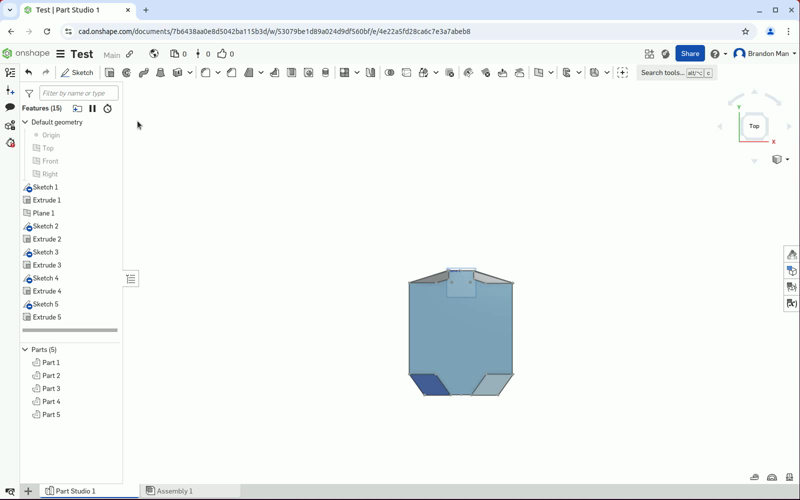
key(up, 3)
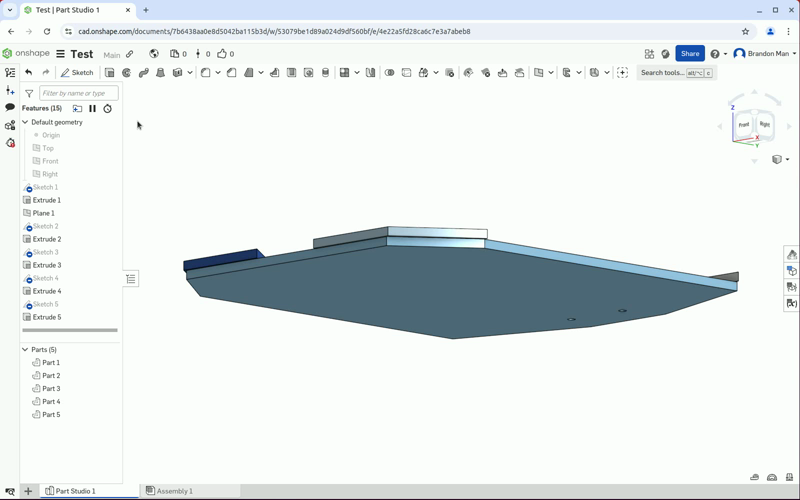
key(left, 3)
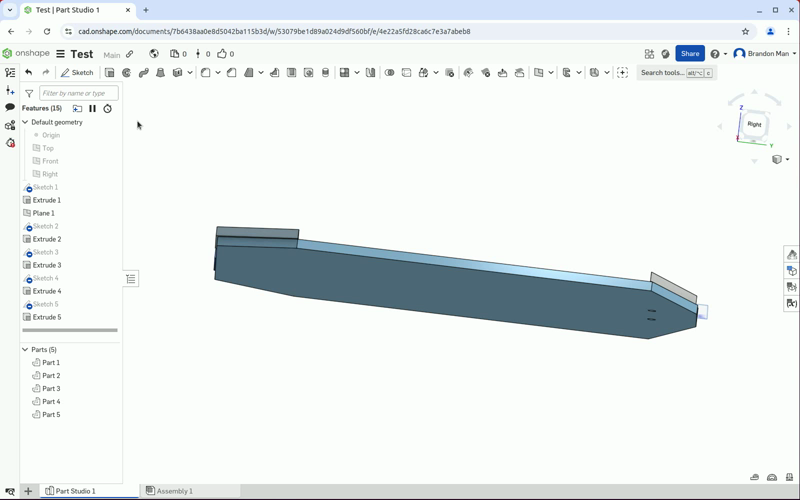
key(right, 3)
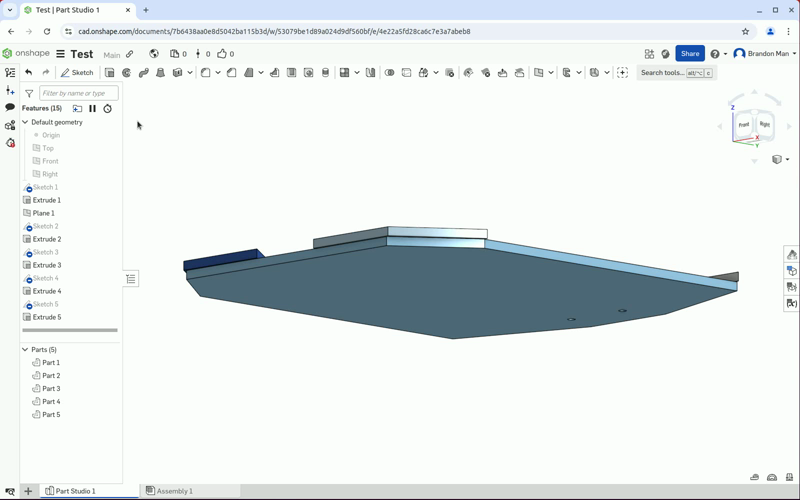
key(down, 3)
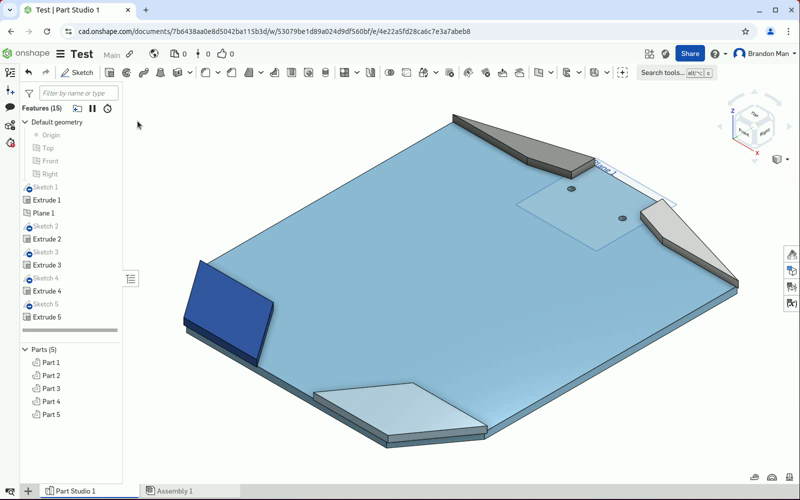
mouse_move(73, 189)
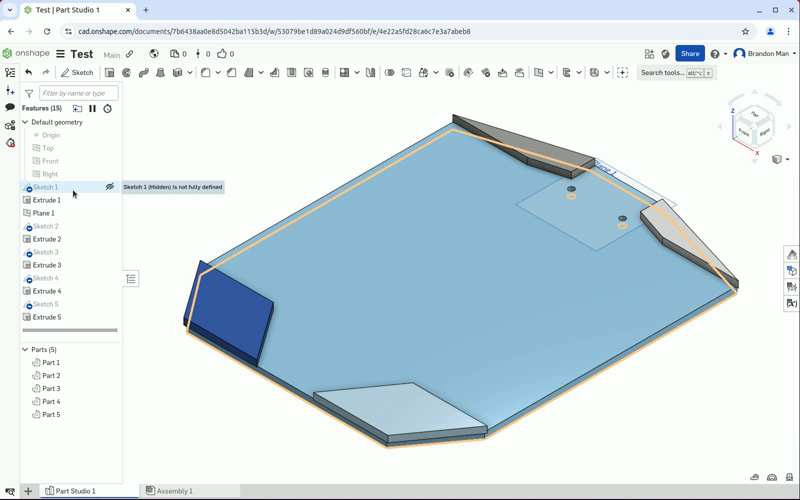
click(73, 189)